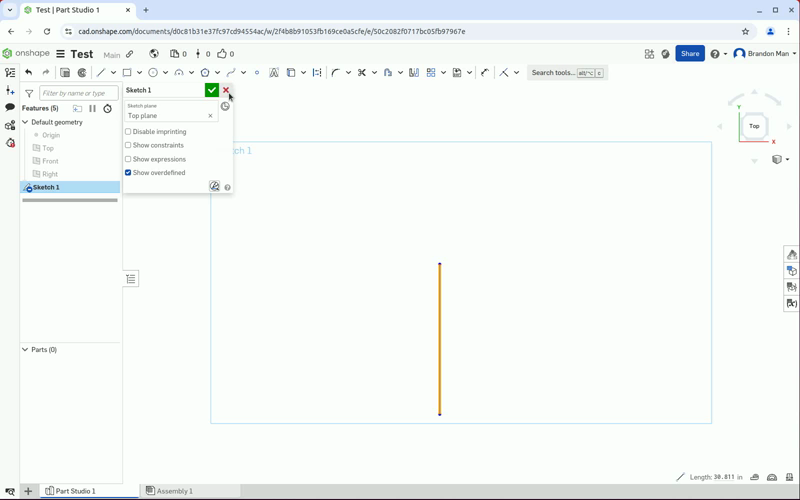
key(shift+h)
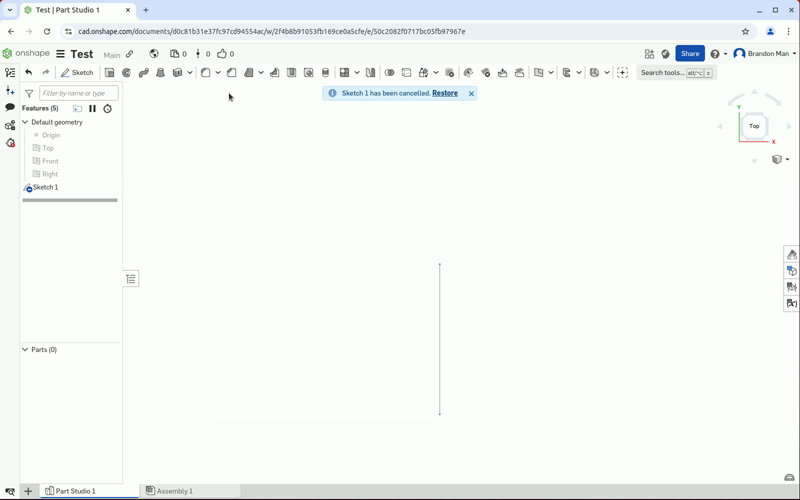
key(shift+s)
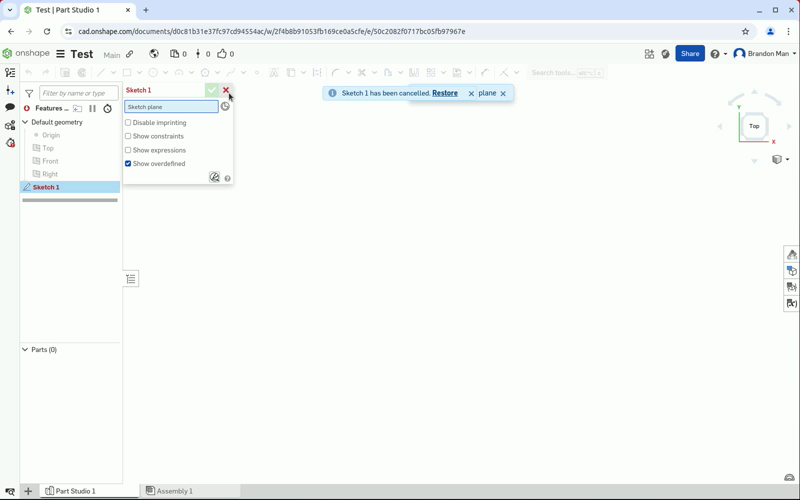
mouse_move(73, 150)
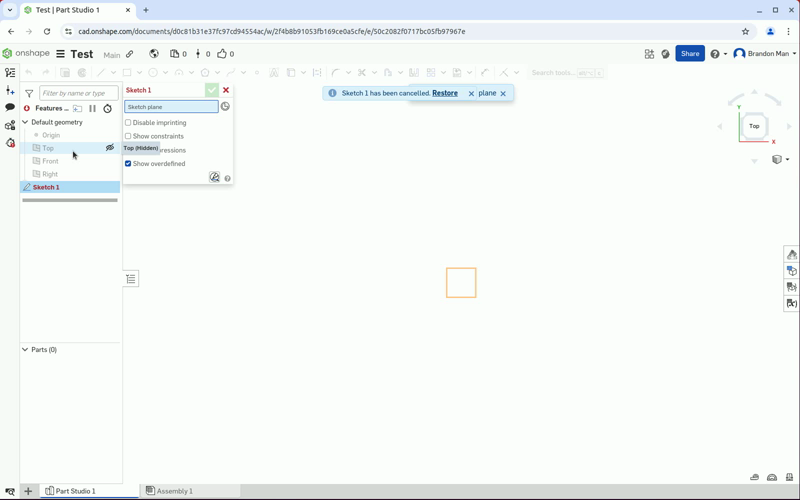
click(73, 150)
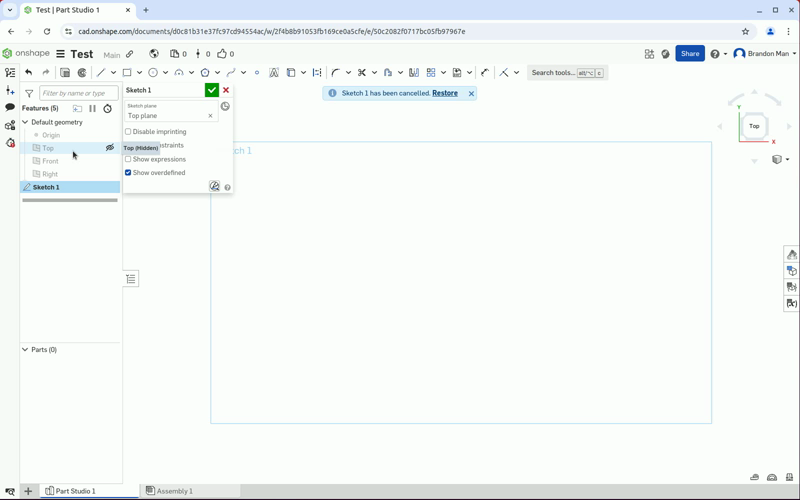
mouse_move(73, 352)
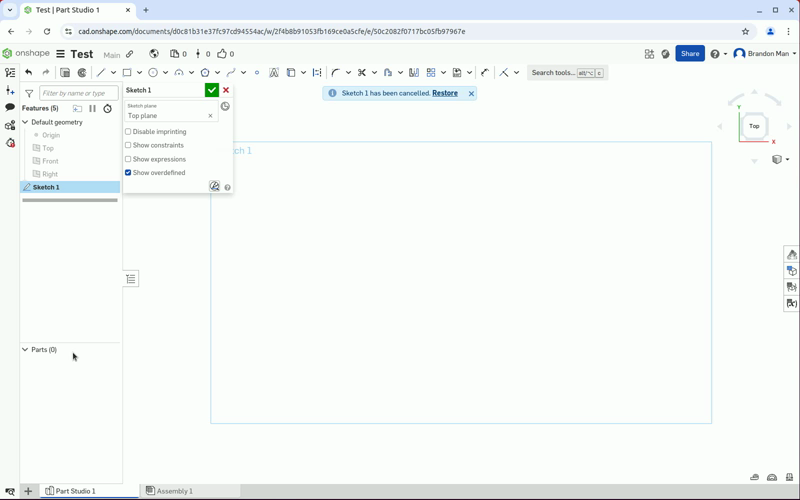
key(y)
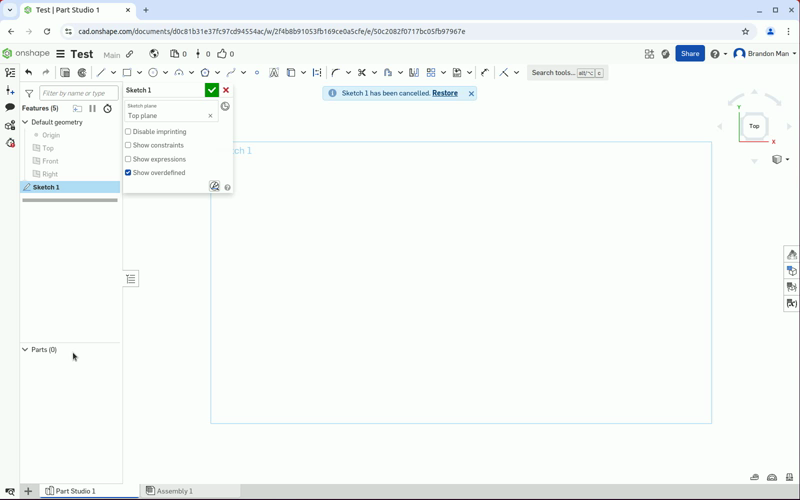
key(c)
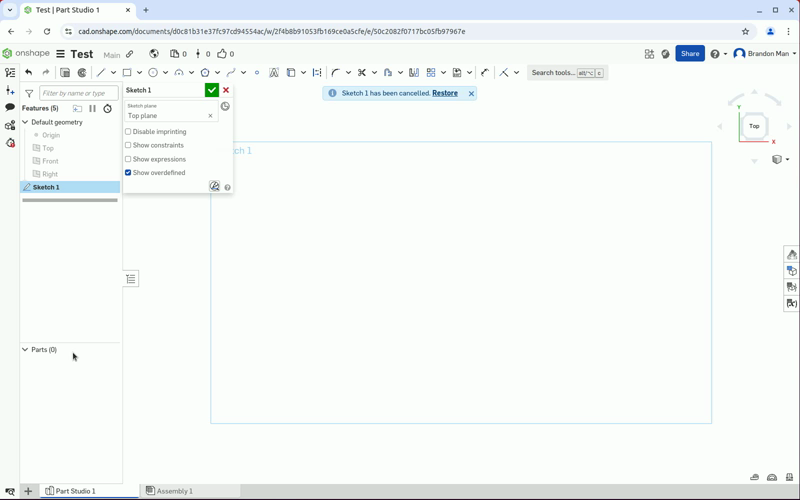
key_down(shift)
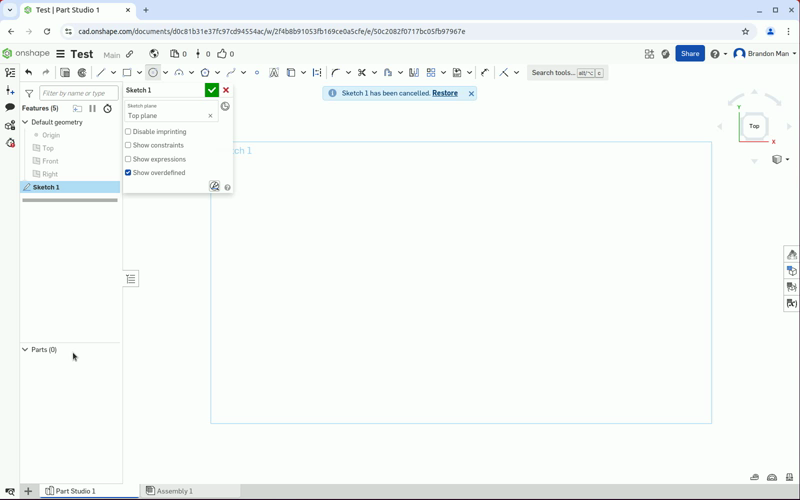
mouse_move(461, 282)
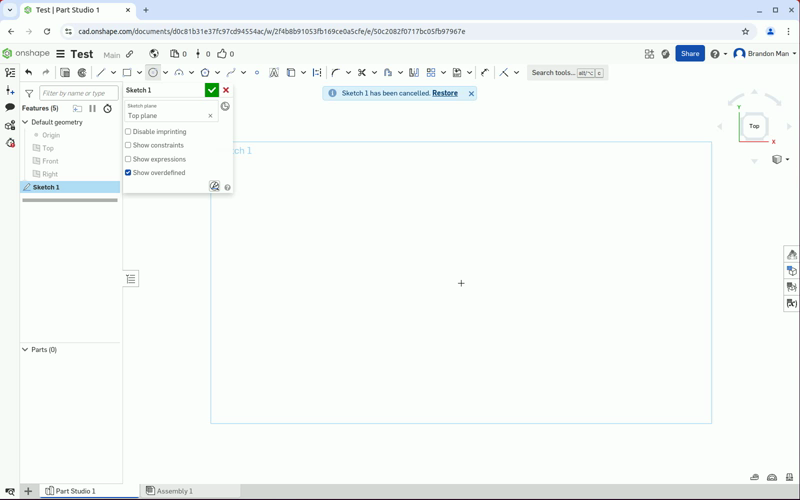
click(461, 282)
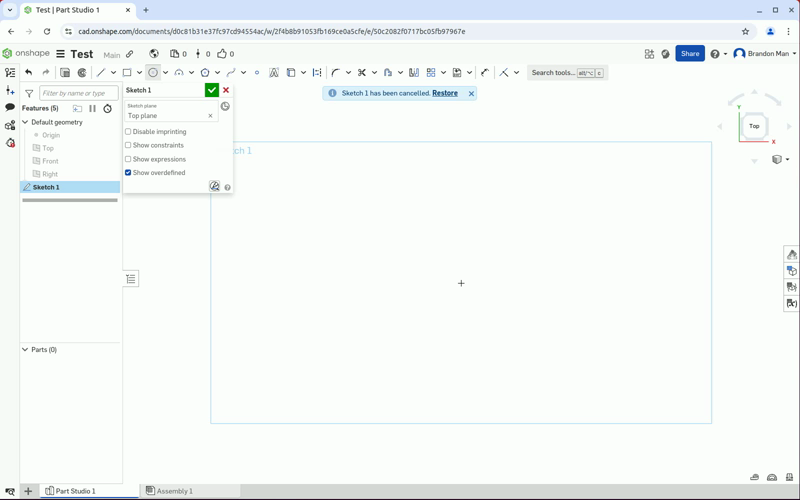
key_up(shift)
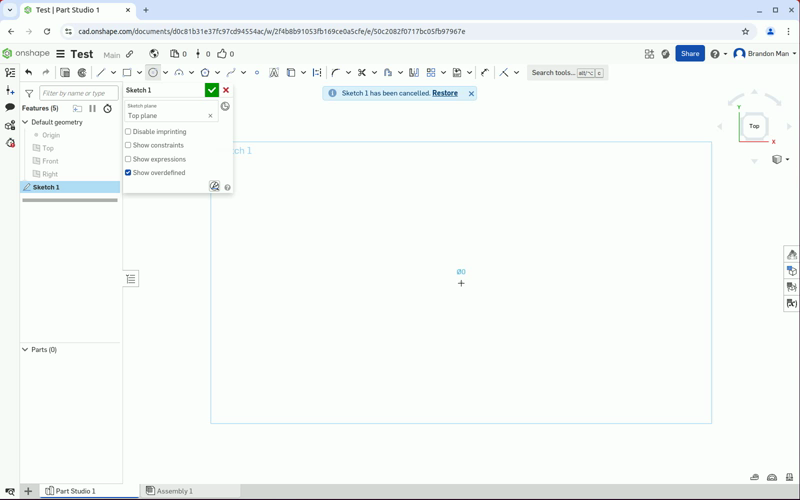
mouse_move(472, 282)
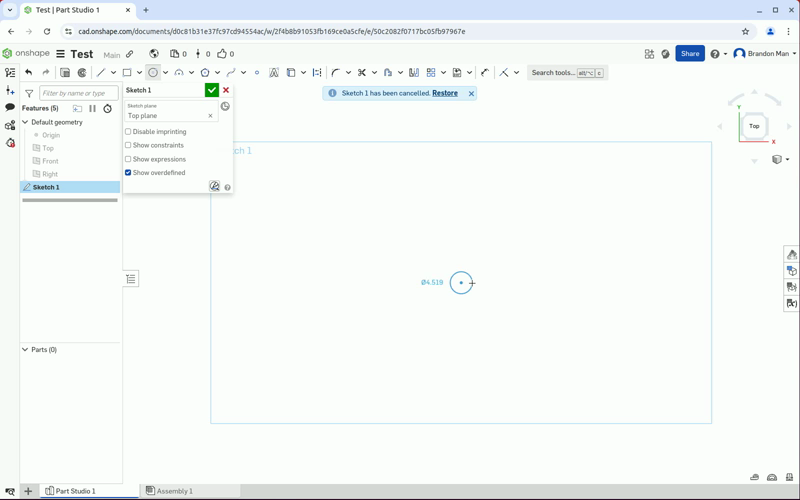
click(472, 282)
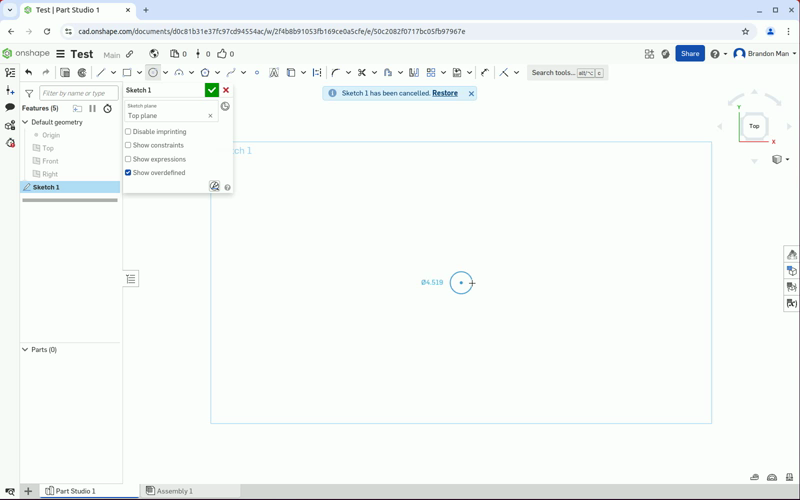
key(esc)
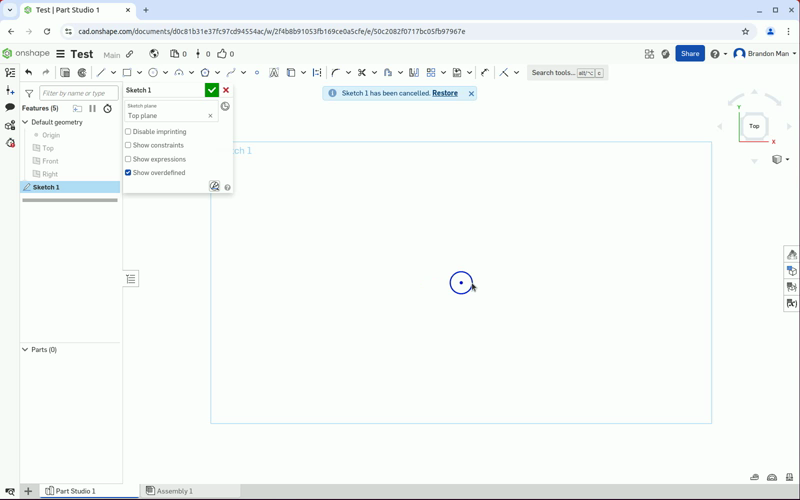
mouse_move(458, 288)
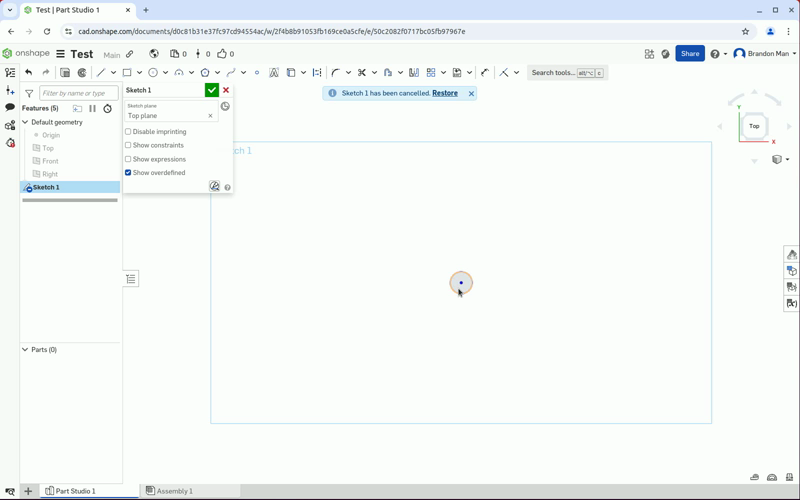
scroll(6)
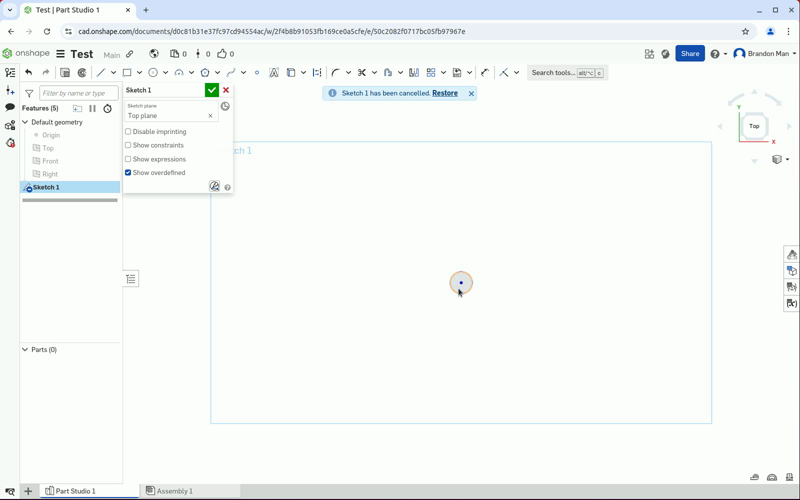
scroll(6)
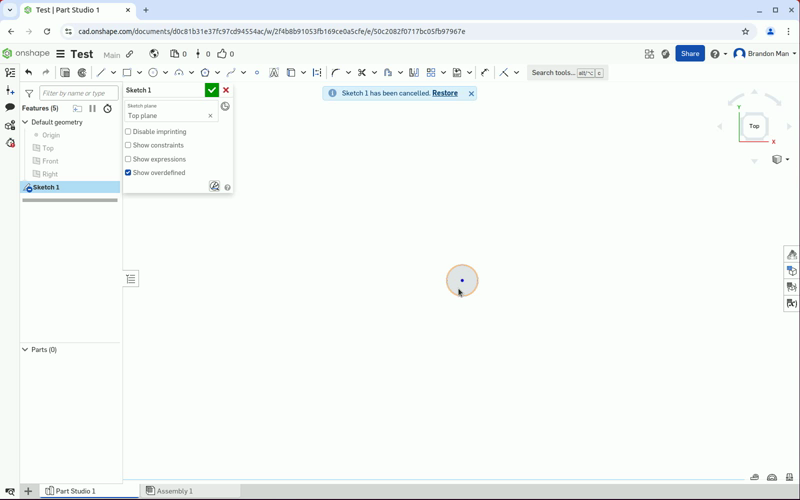
scroll(6)
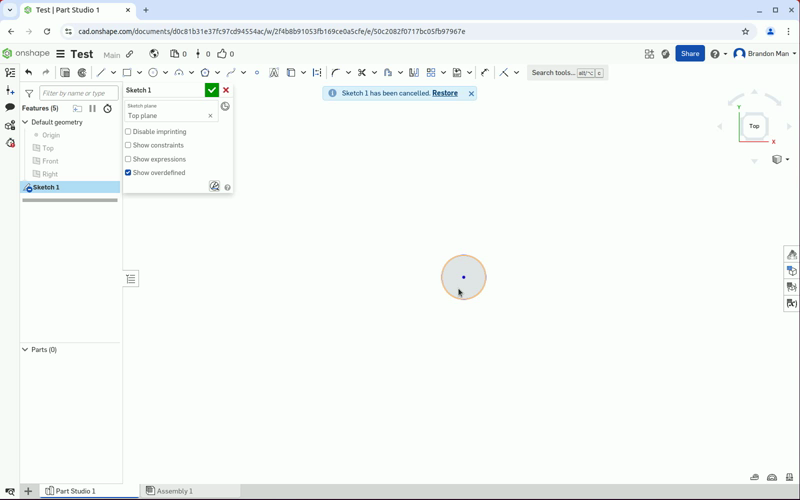
scroll(6)
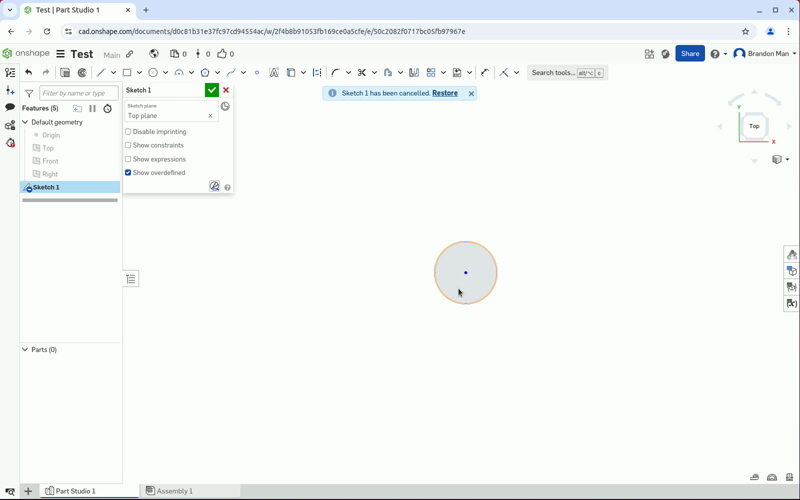
scroll(6)
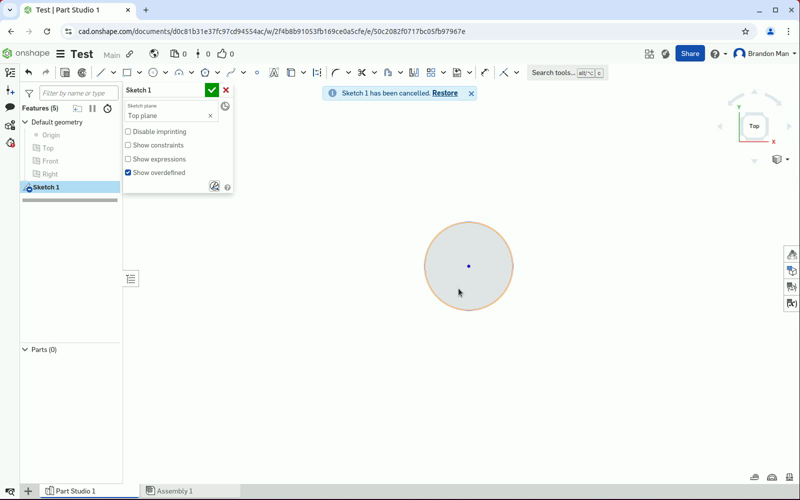
scroll(6)
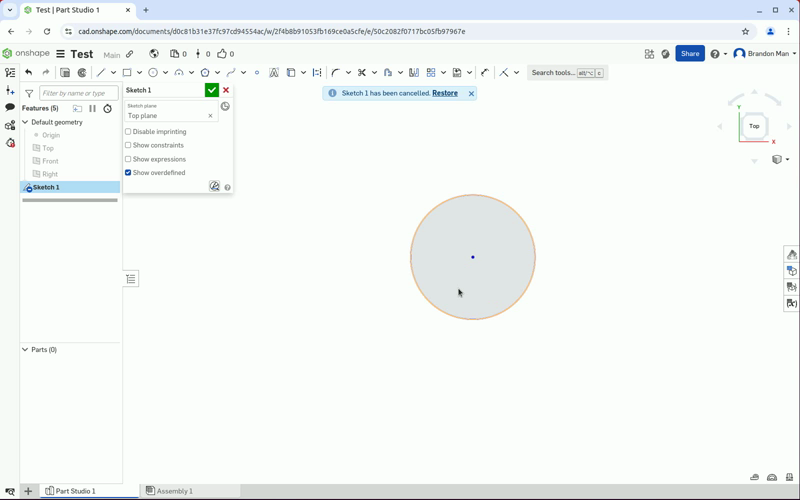
scroll(6)
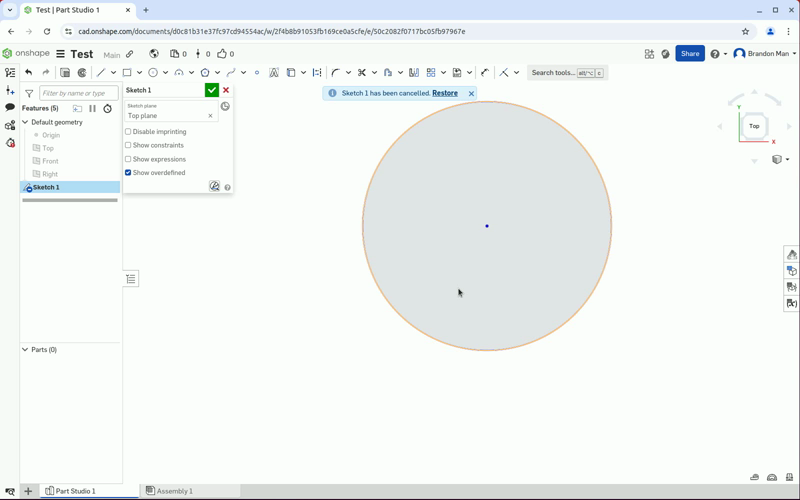
click(458, 288)
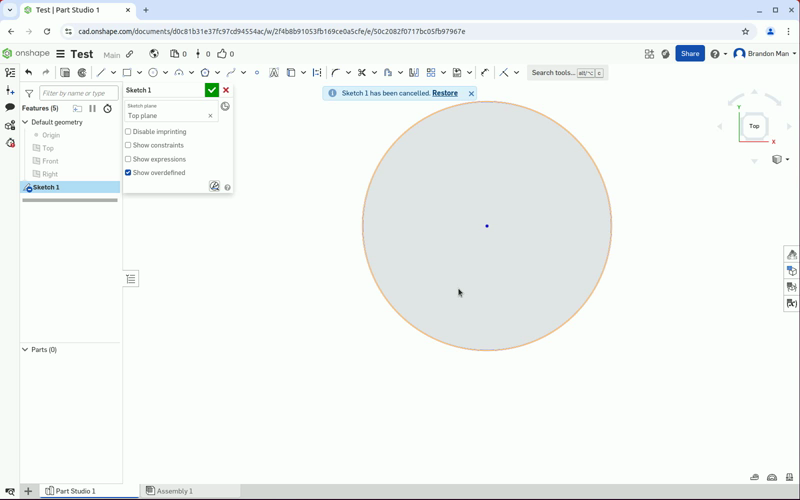
scroll(-6)
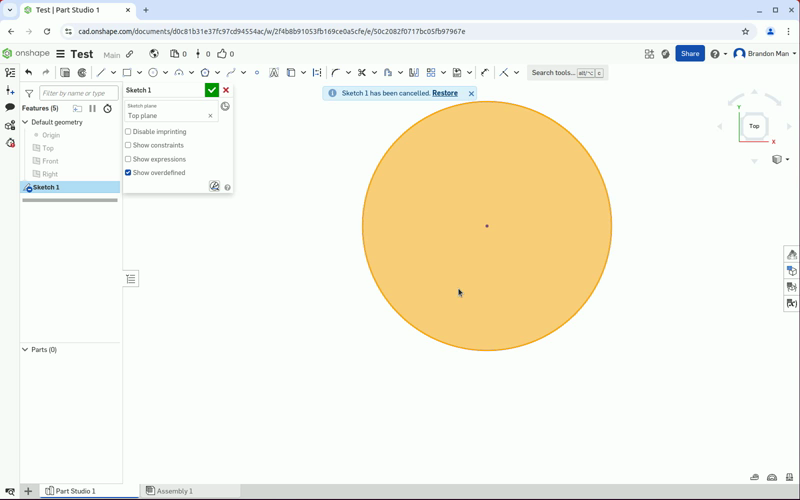
scroll(-6)
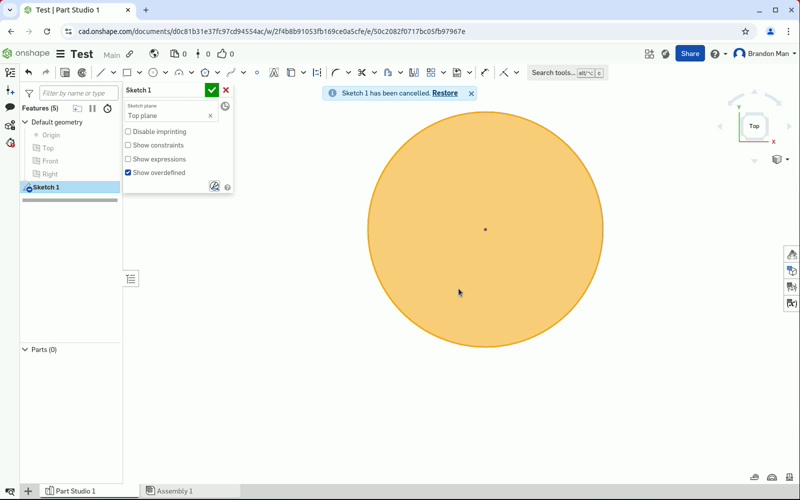
scroll(-6)
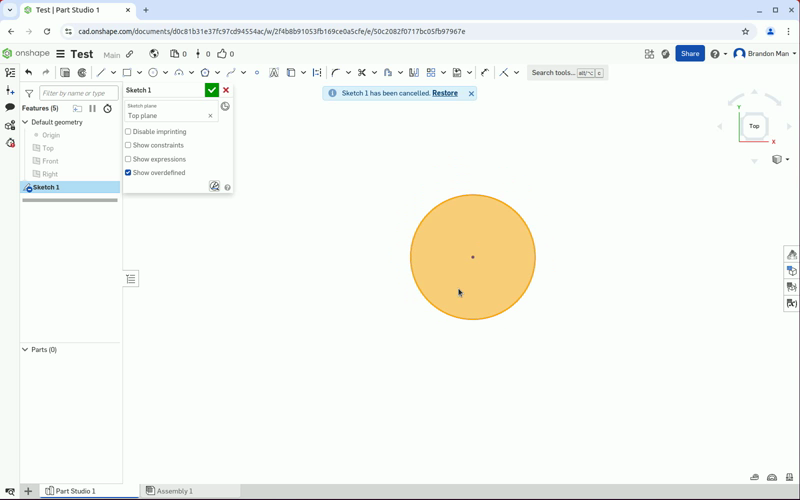
scroll(-6)
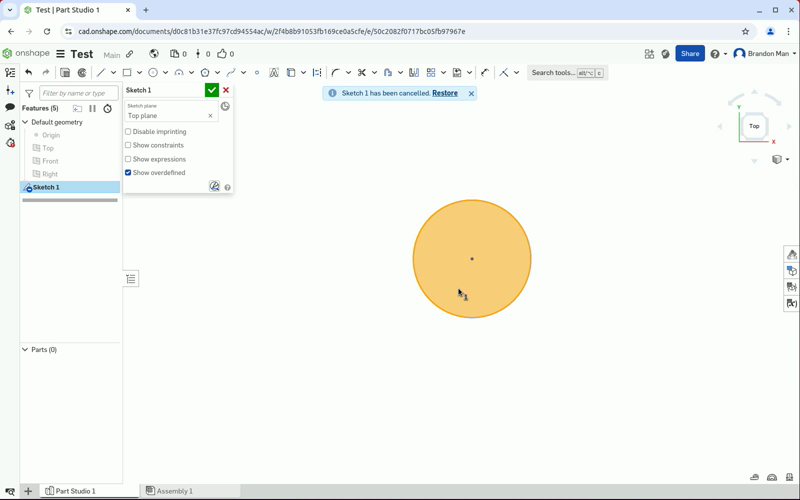
scroll(-6)
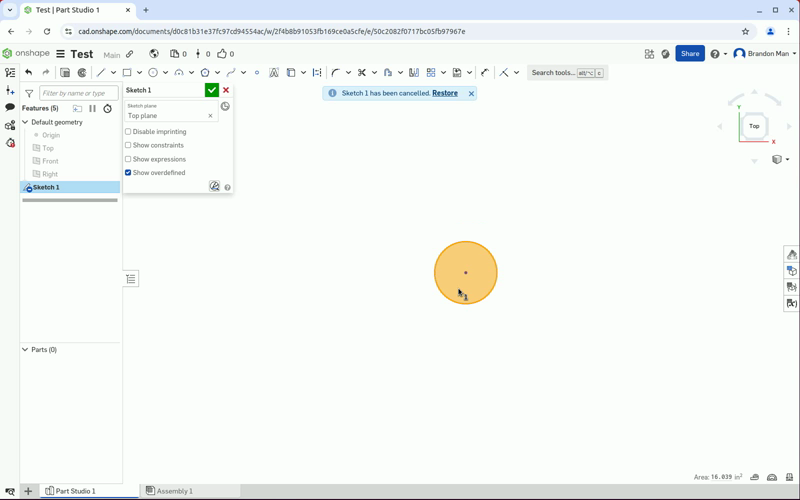
scroll(-6)
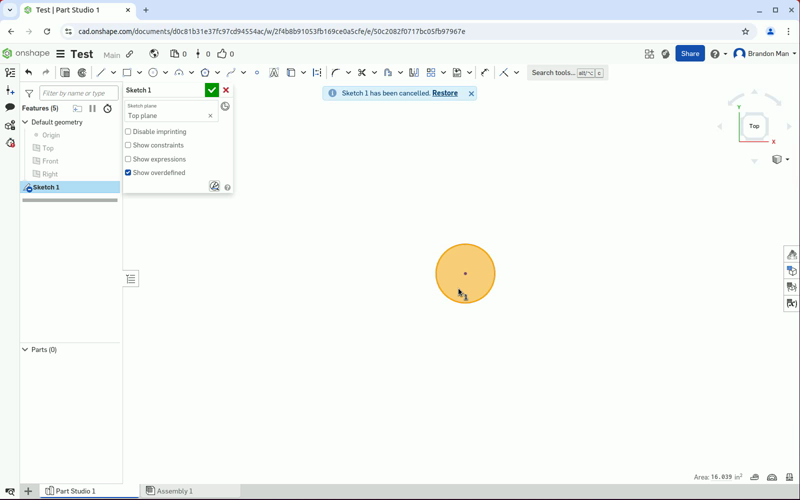
scroll(-6)
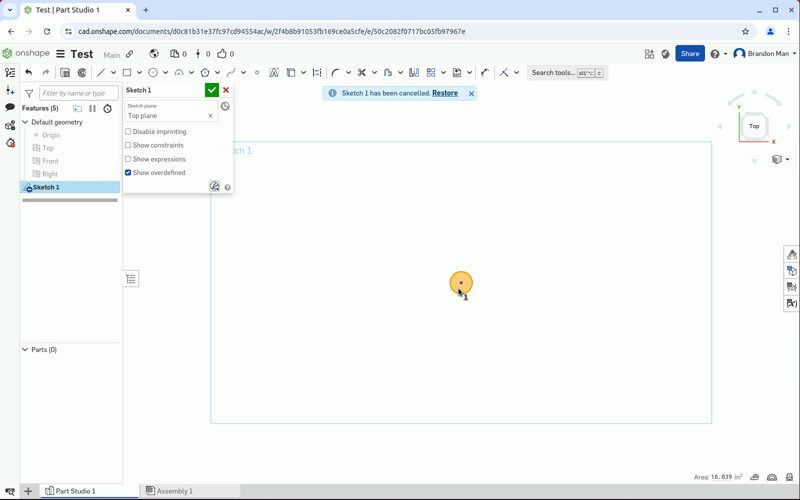
mouse_move(73, 352)
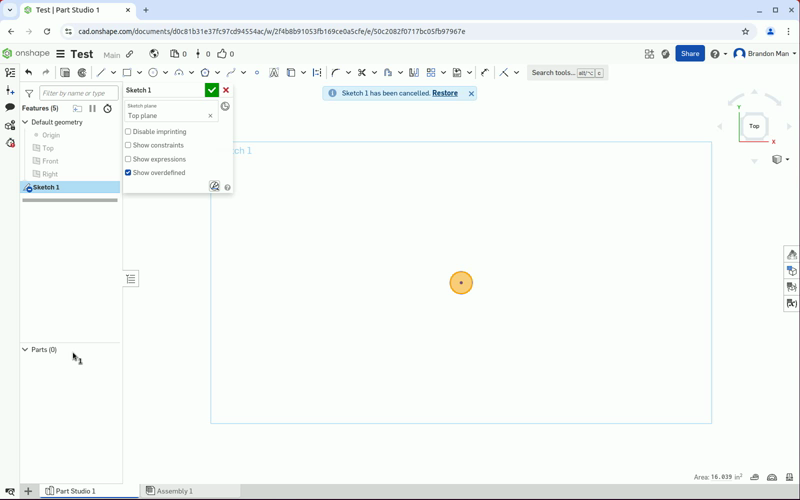
key(shift+y)
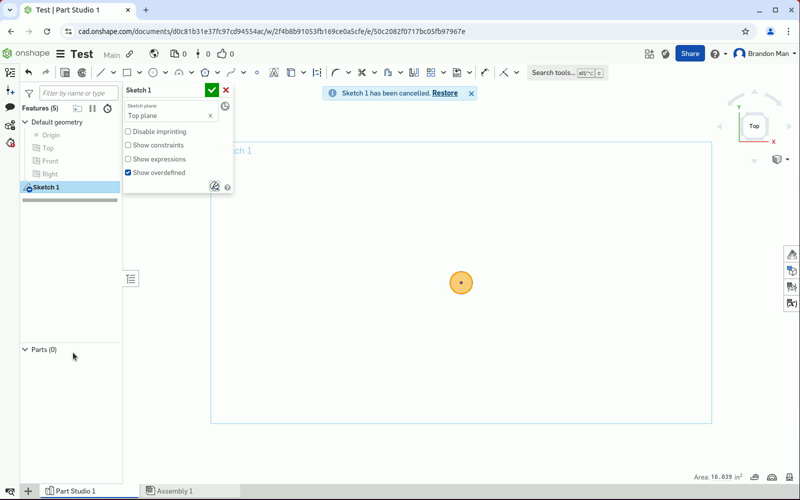
key(shift+e)
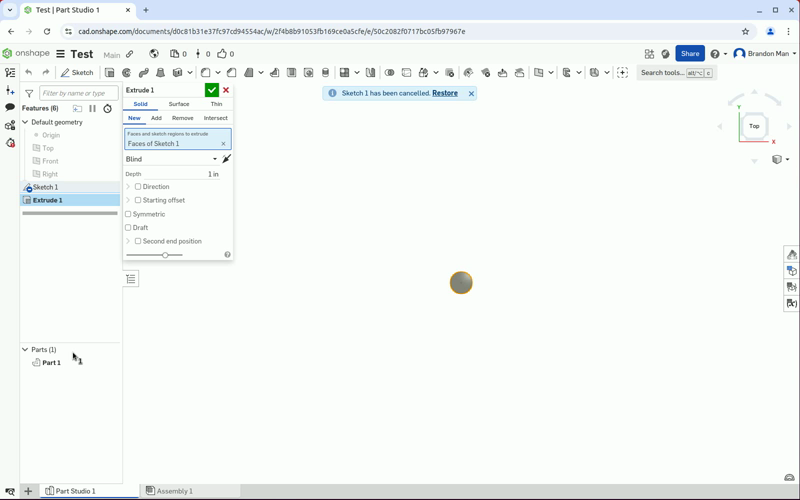
mouse_move(143, 106)
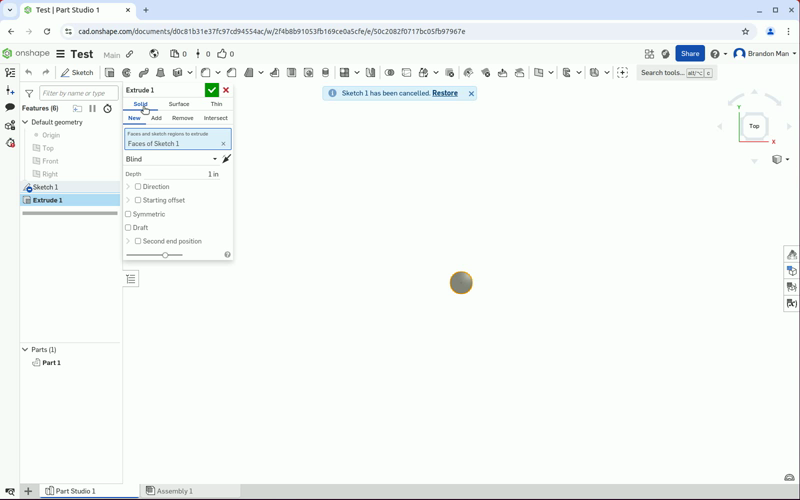
click(143, 106)
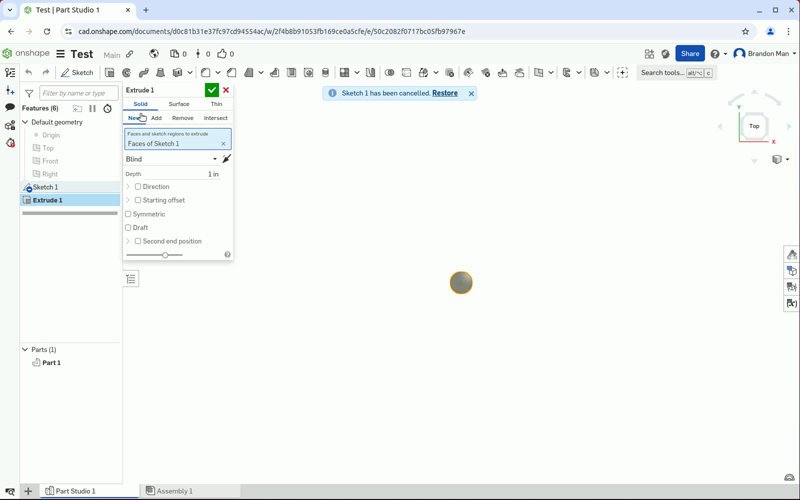
mouse_move(137, 120)
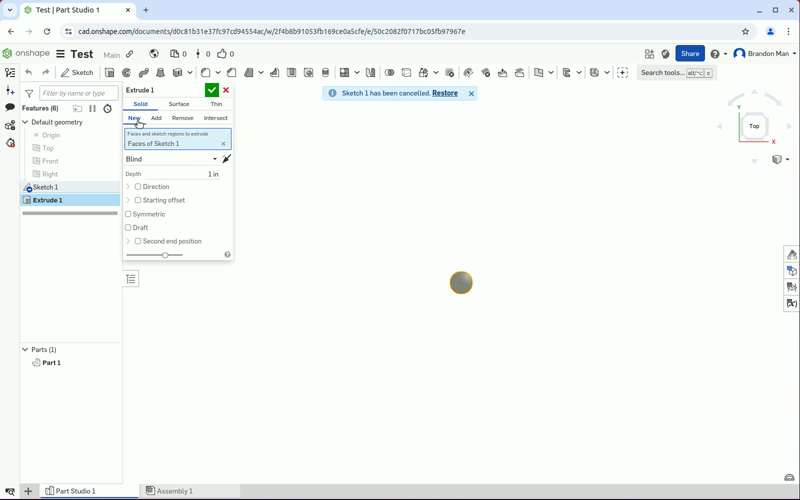
click(137, 120)
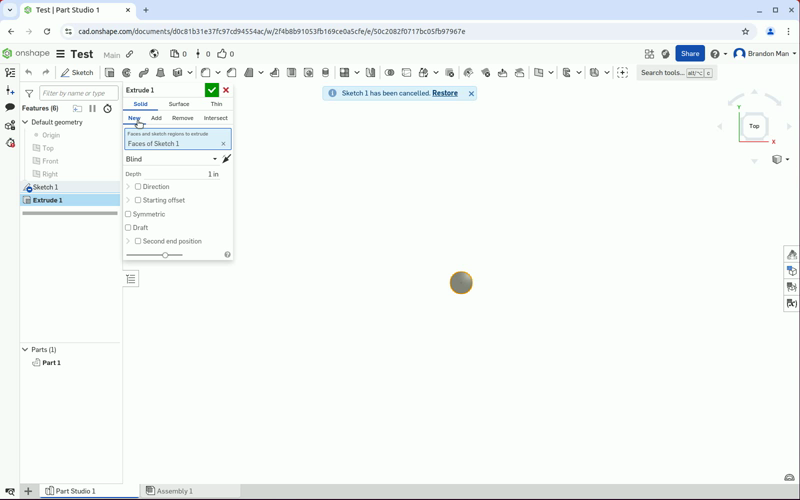
key(tab, 4)
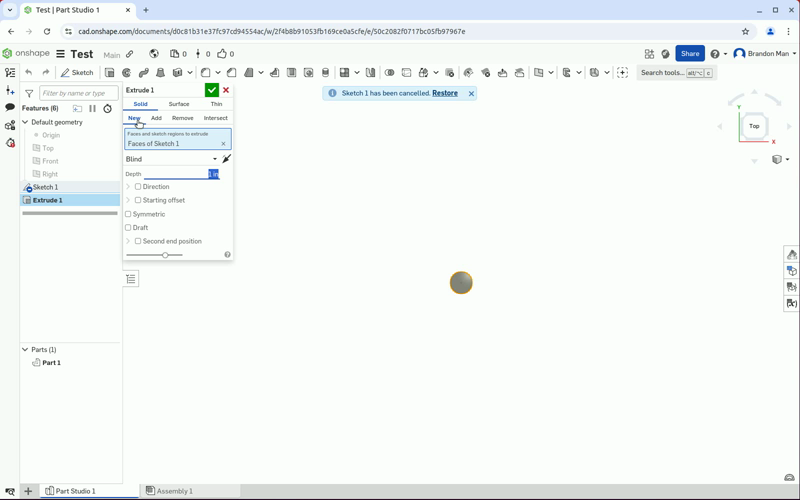
text(9.147)
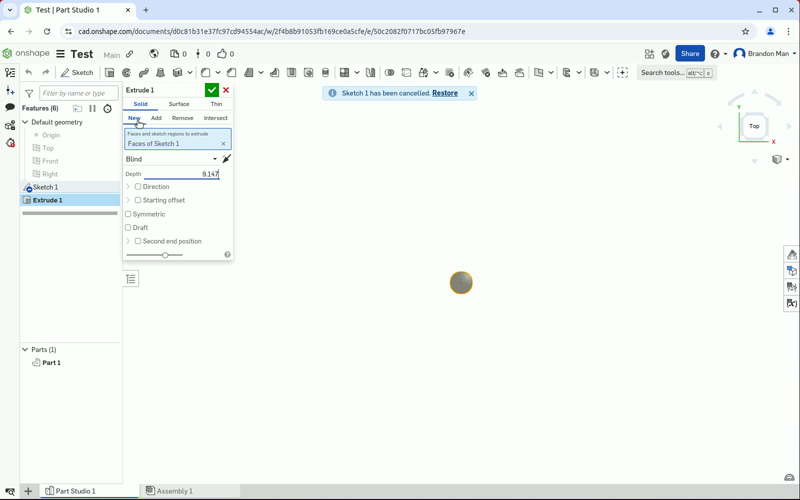
key(enter)
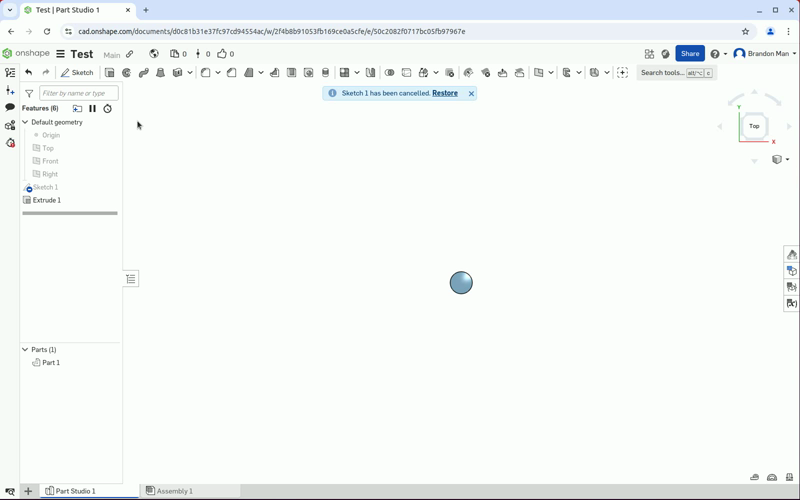
key(shift+h)
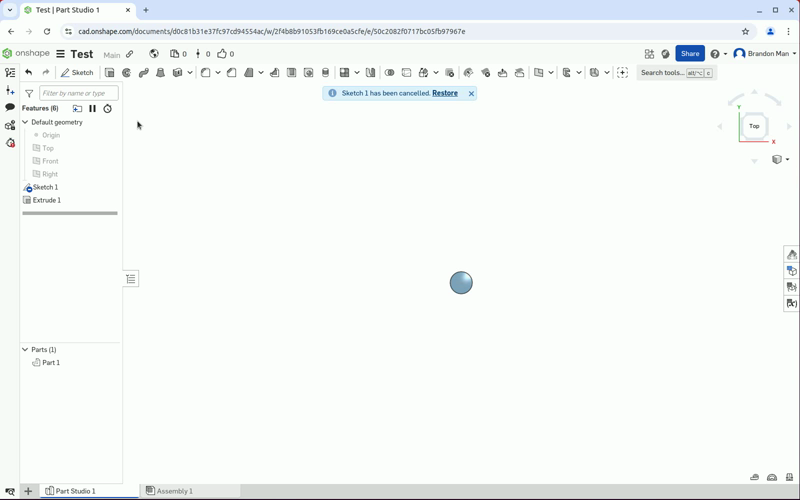
key(shift+h)
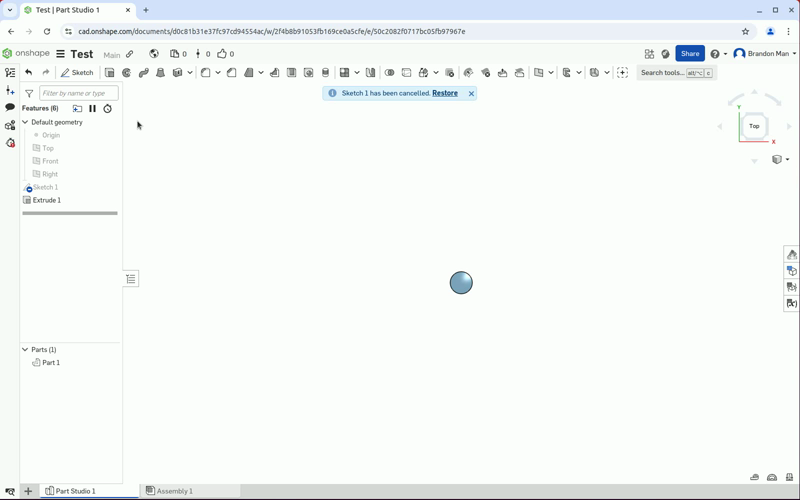
mouse_move(73, 189)
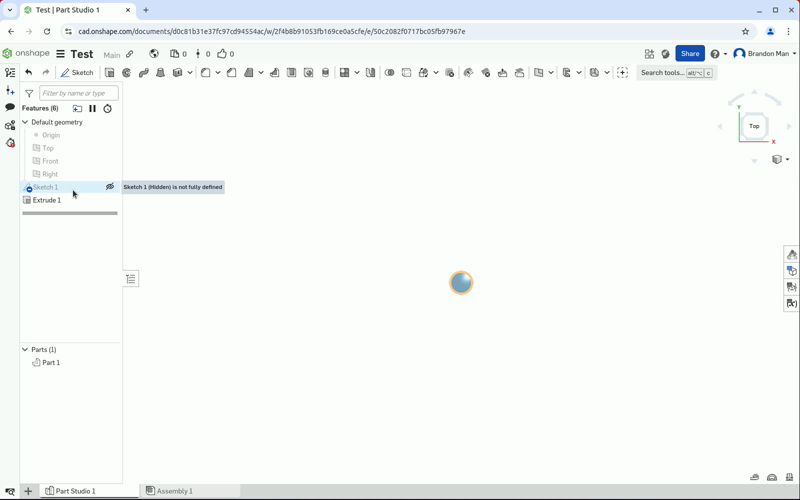
click(73, 189)
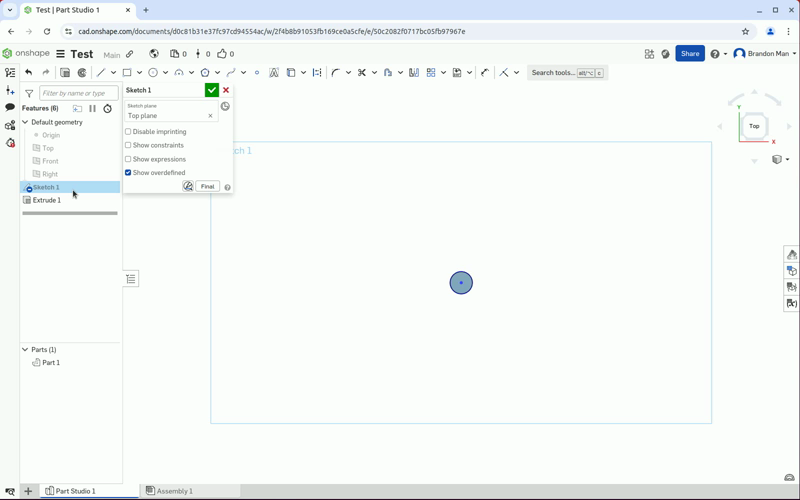
mouse_move(229, 92)
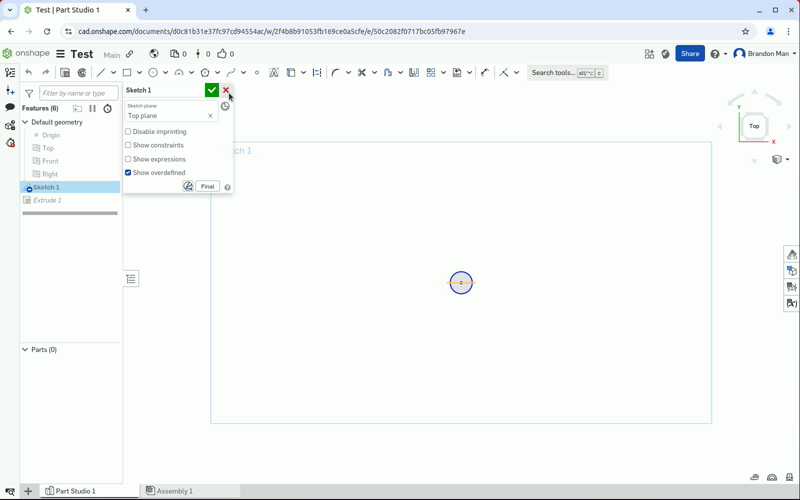
click(229, 92)
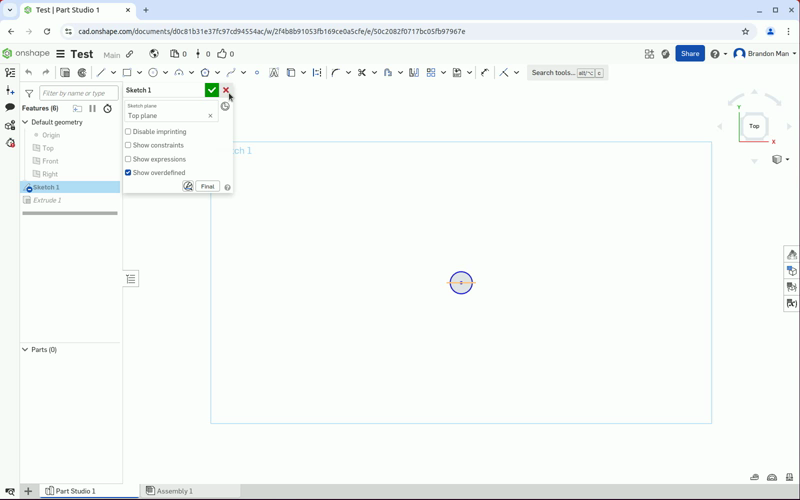
key(shift+s)
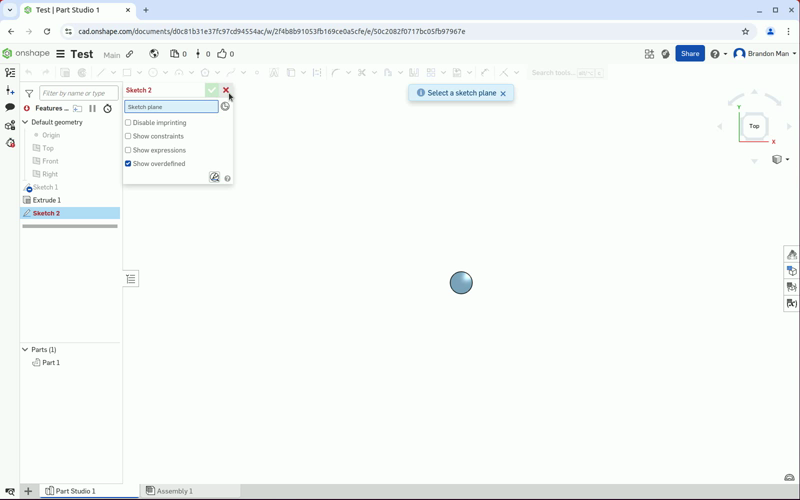
mouse_move(73, 150)
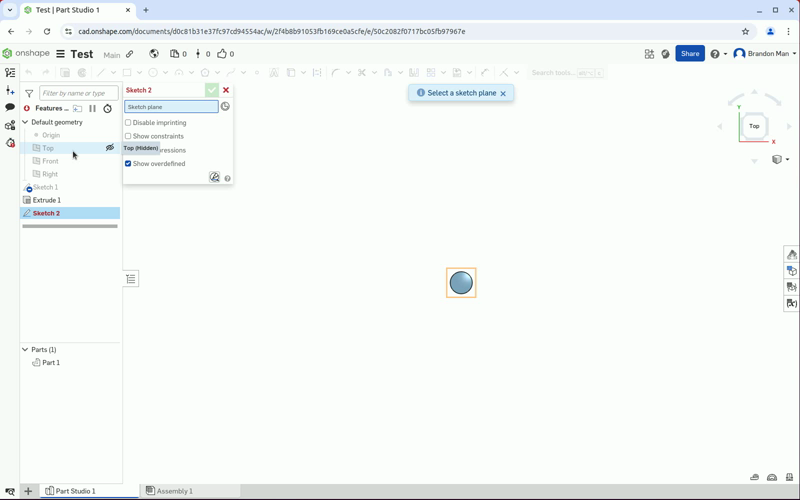
click(73, 150)
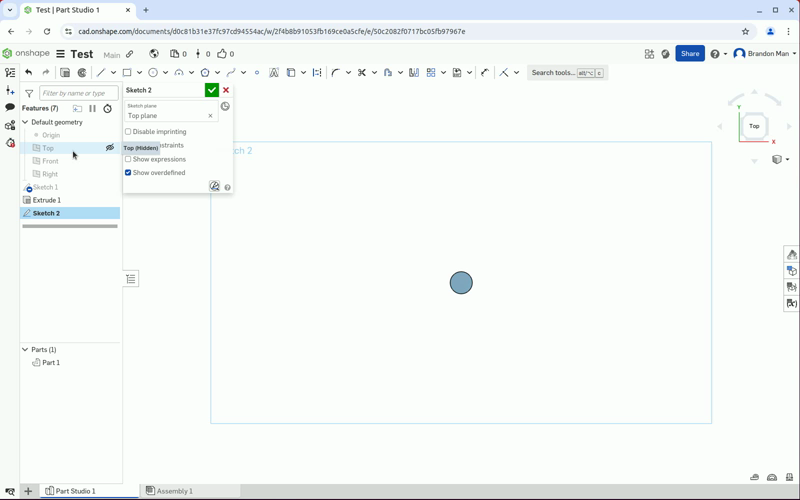
mouse_move(73, 352)
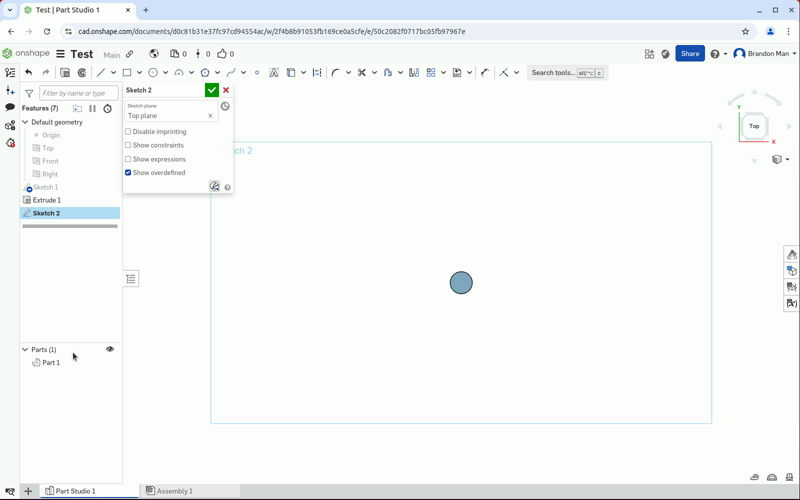
key(y)
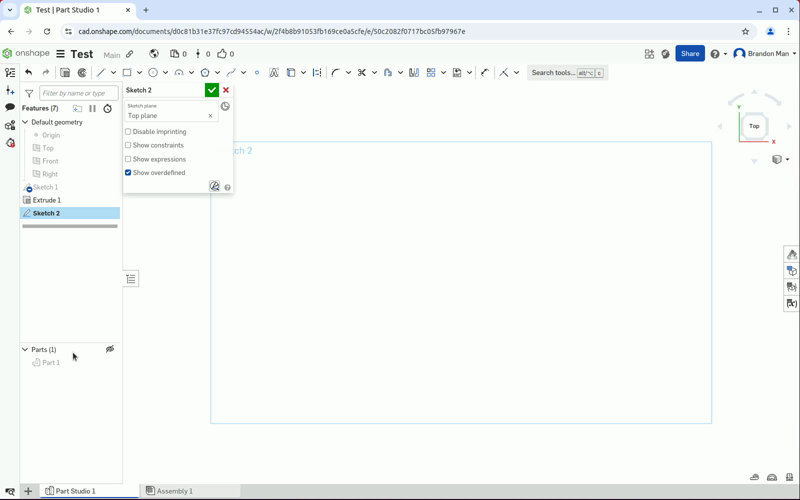
key(c)
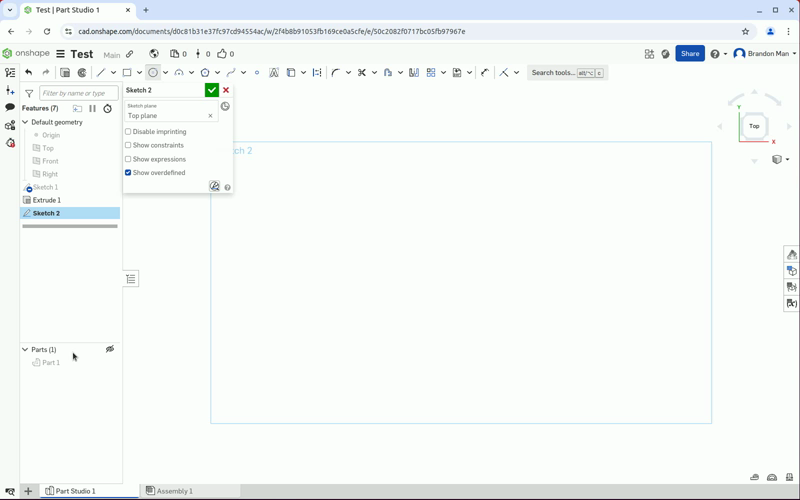
key_down(shift)
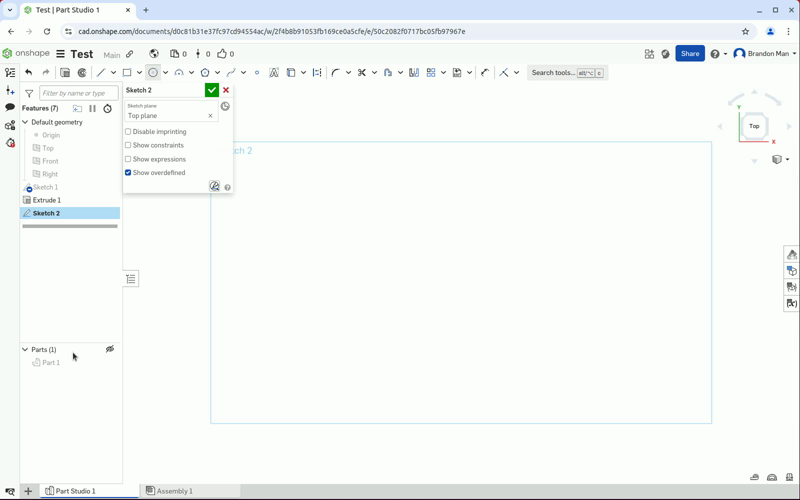
mouse_move(461, 282)
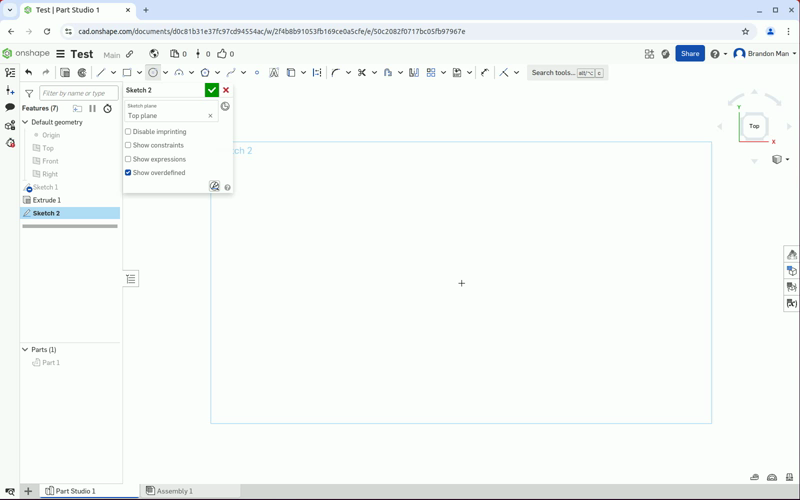
click(461, 282)
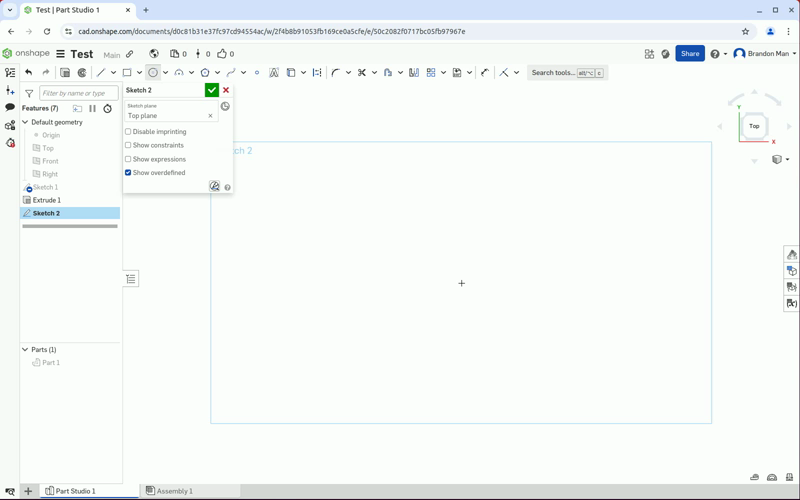
key_up(shift)
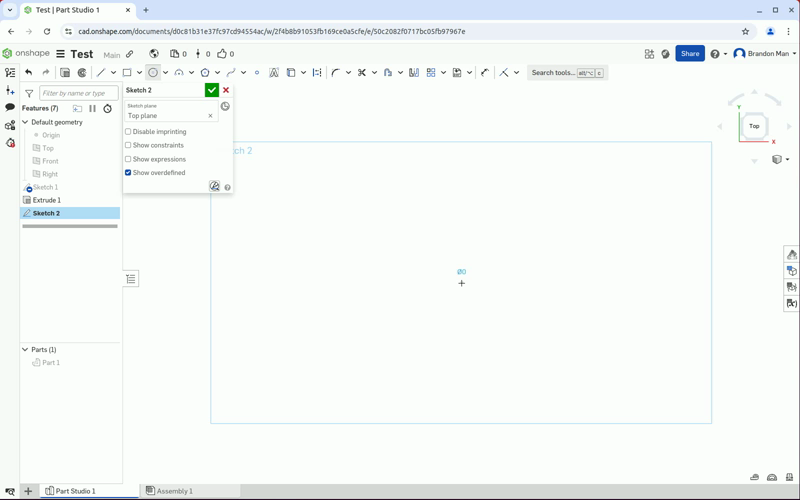
mouse_move(490, 282)
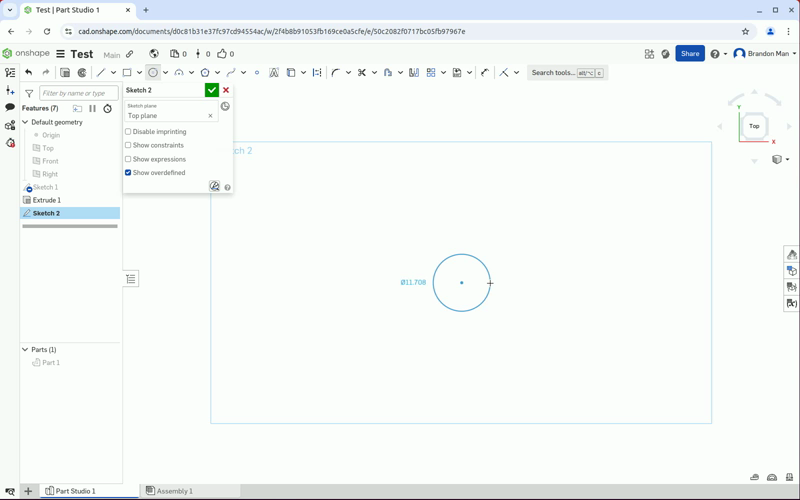
click(490, 282)
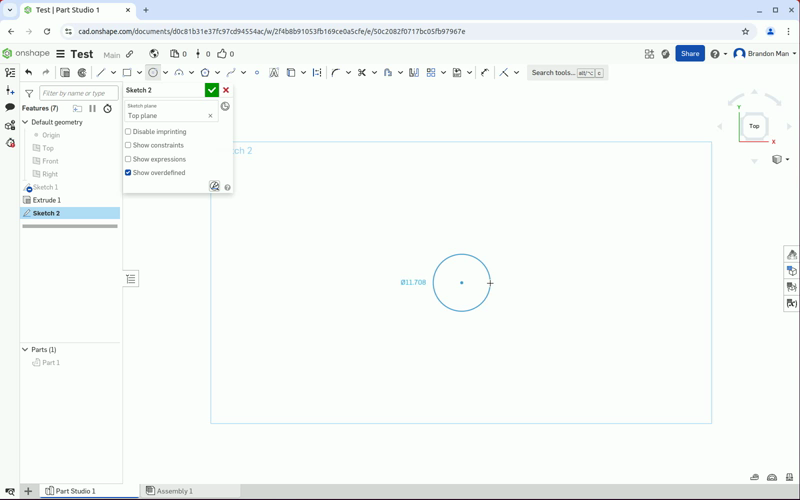
key(esc)
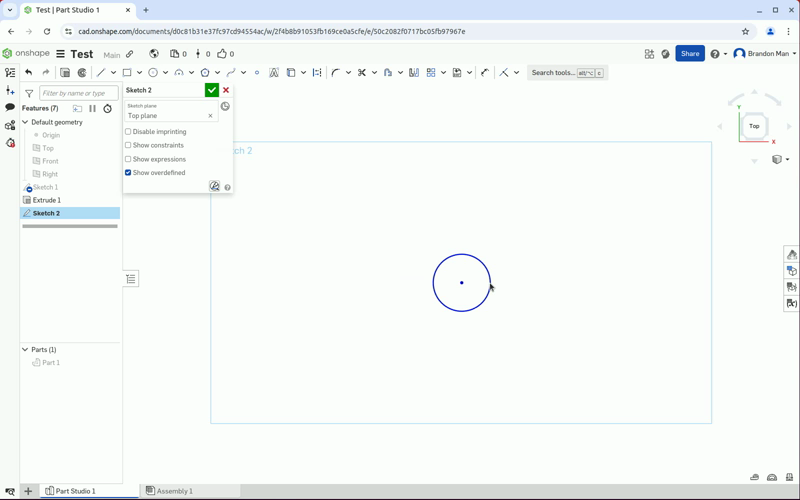
key(c)
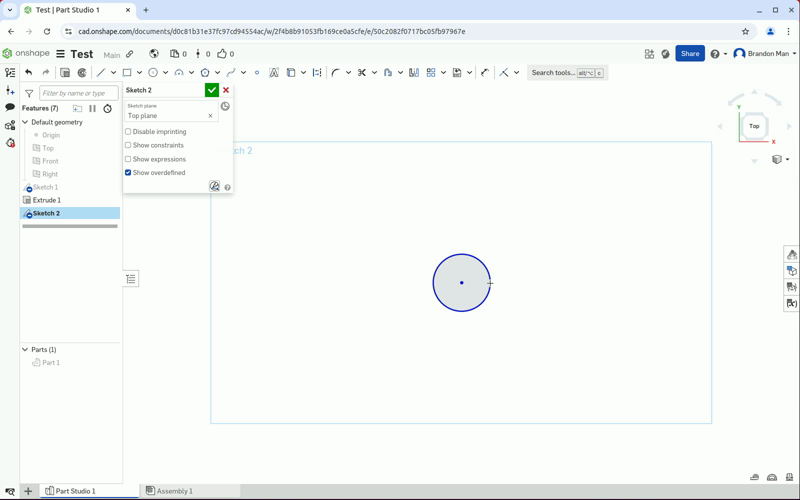
key_down(shift)
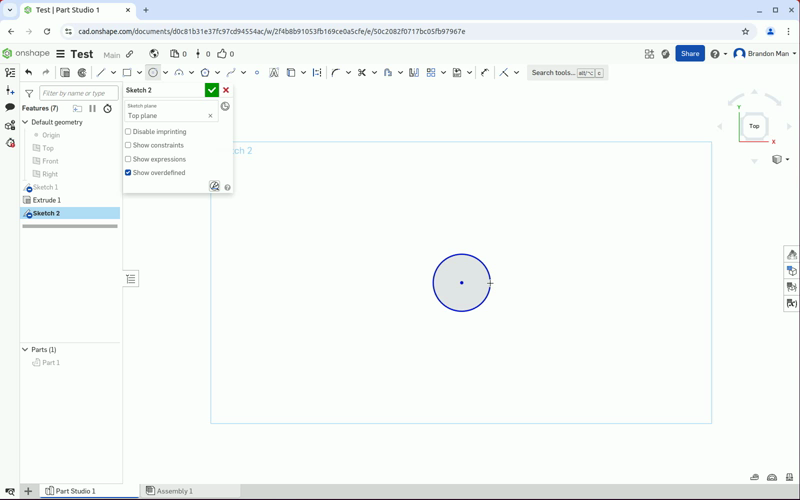
mouse_move(461, 282)
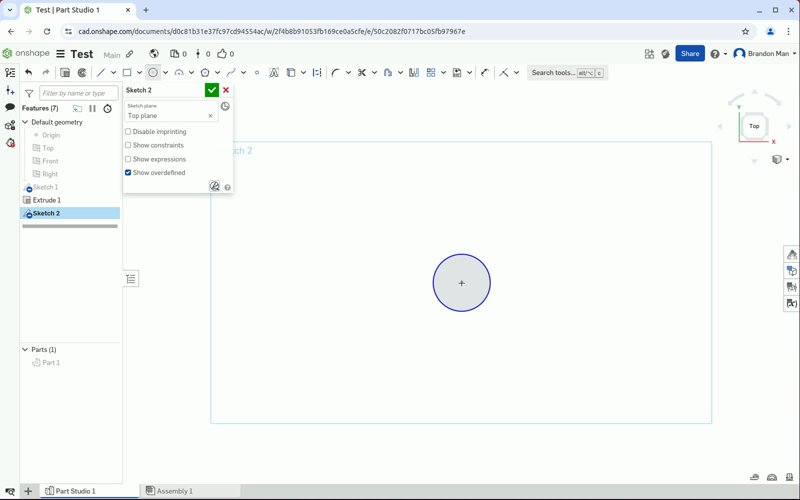
click(461, 282)
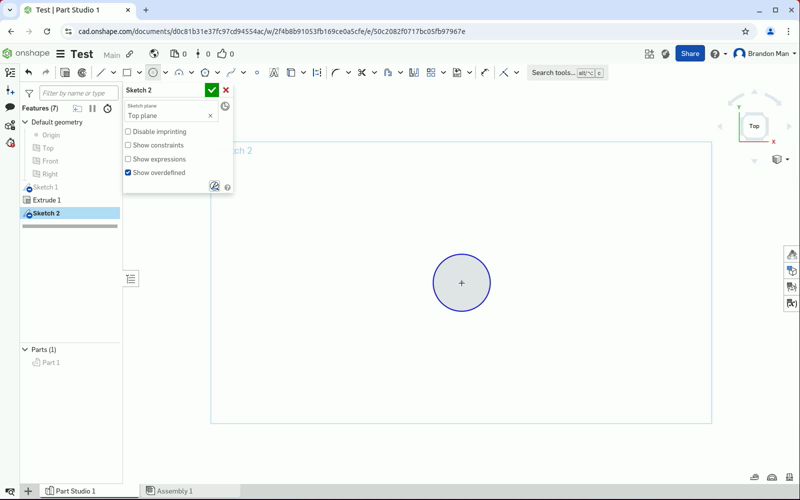
key_up(shift)
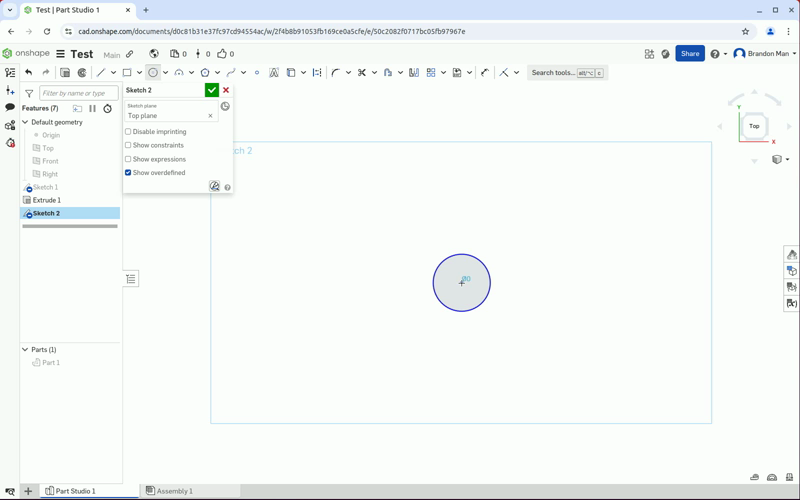
mouse_move(474, 282)
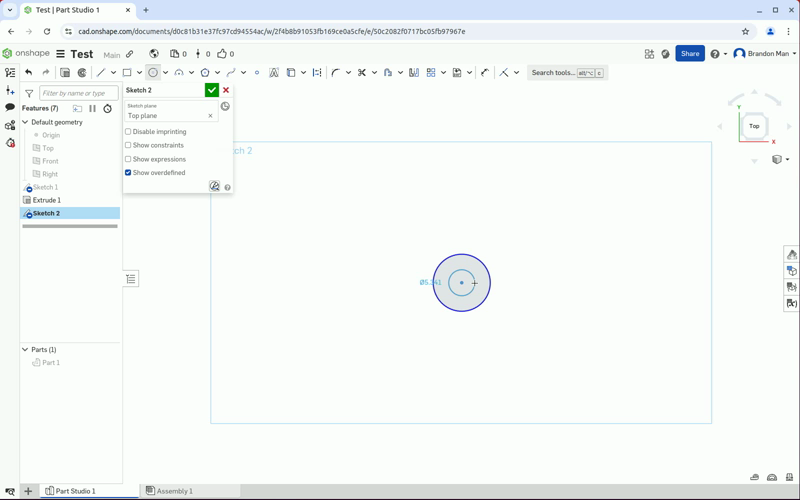
click(474, 282)
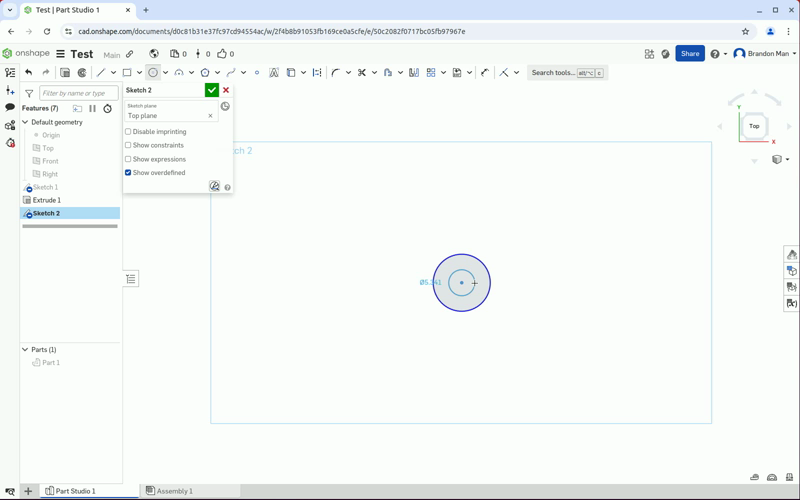
key(esc)
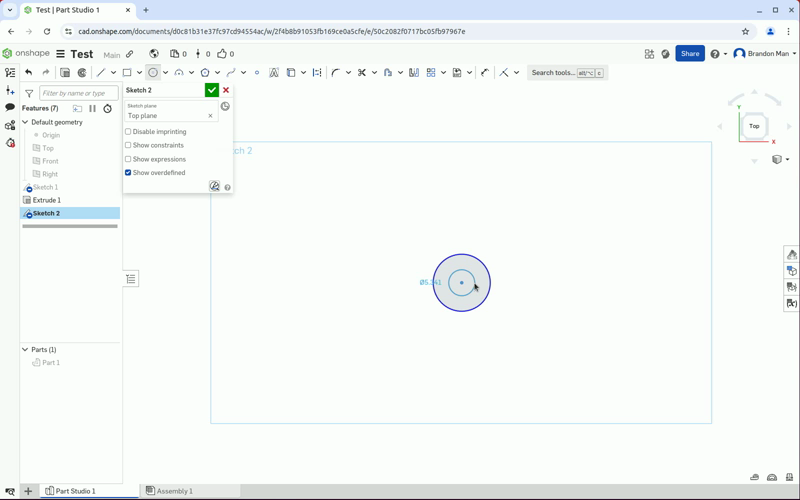
mouse_move(483, 288)
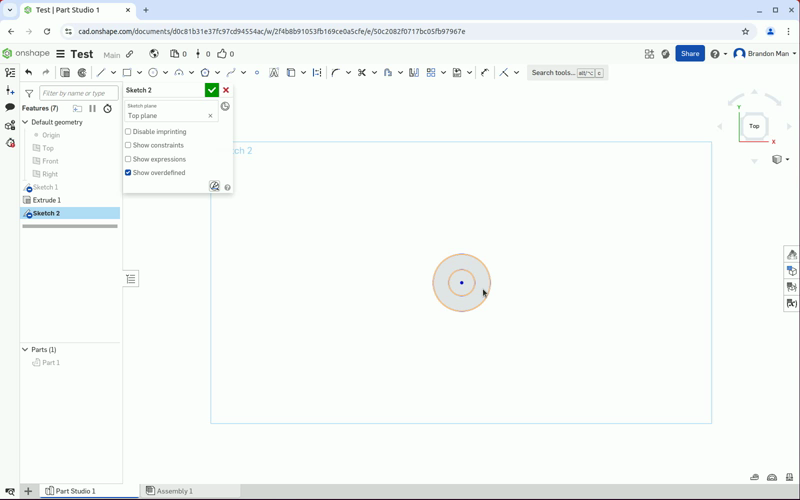
click(483, 288)
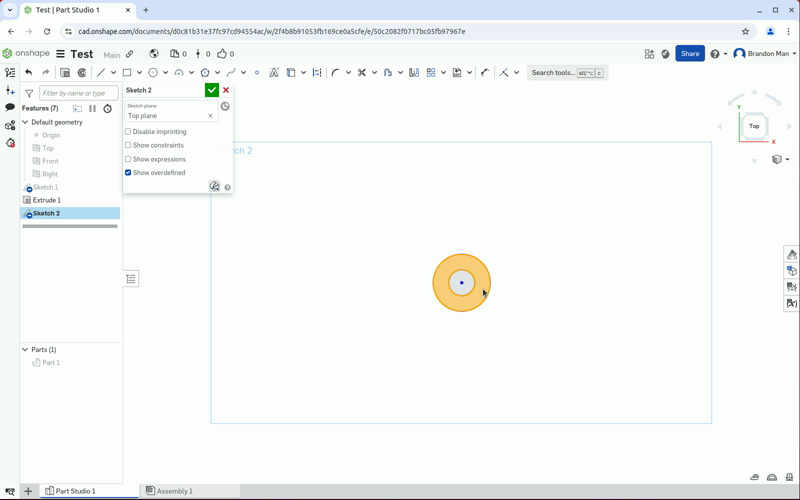
mouse_move(73, 352)
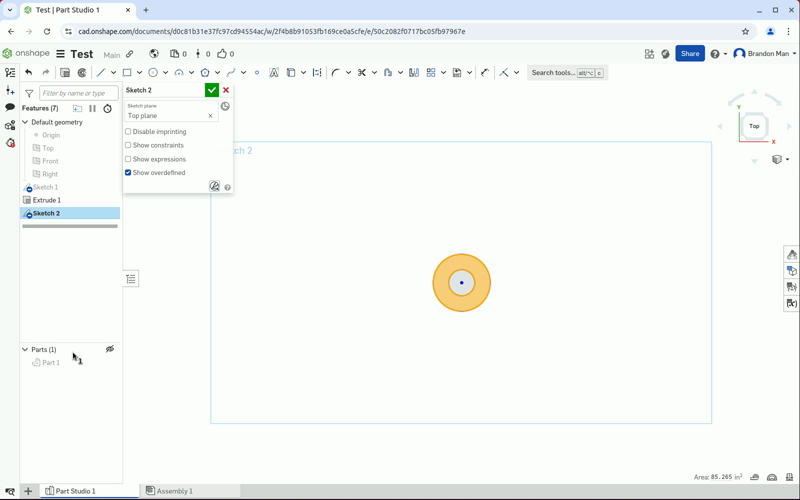
key(shift+y)
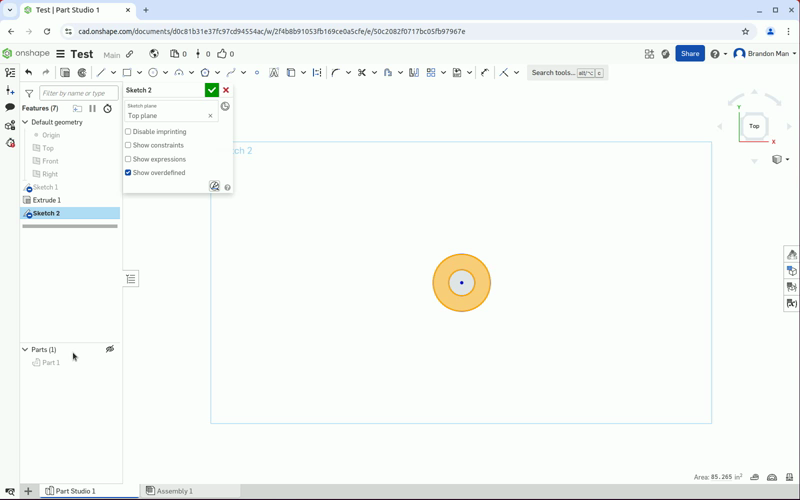
key(shift+e)
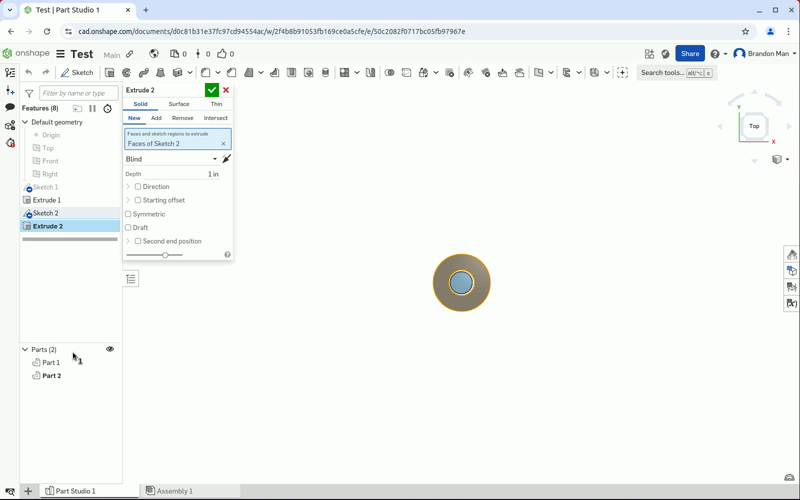
mouse_move(143, 106)
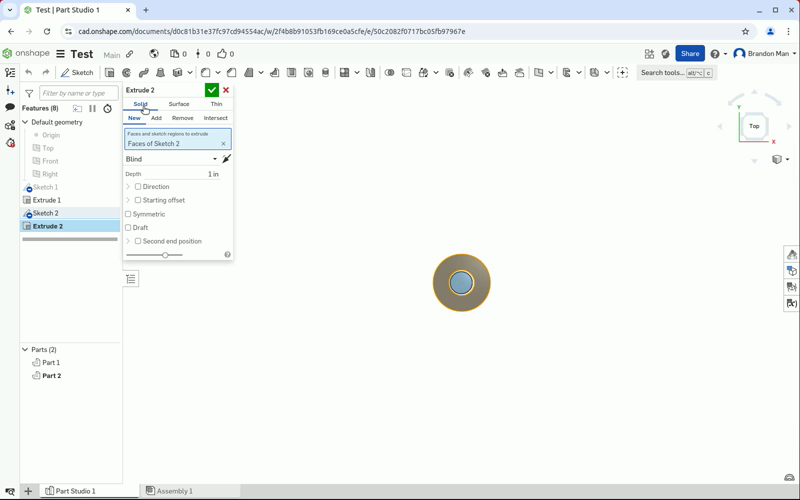
click(143, 106)
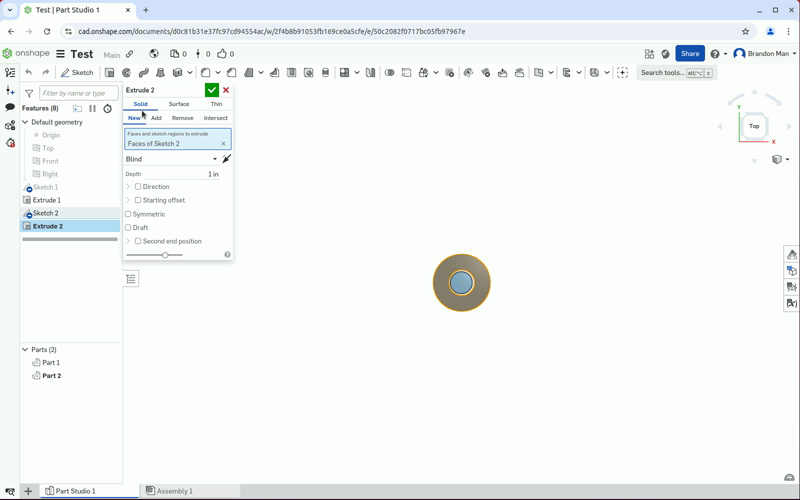
mouse_move(137, 120)
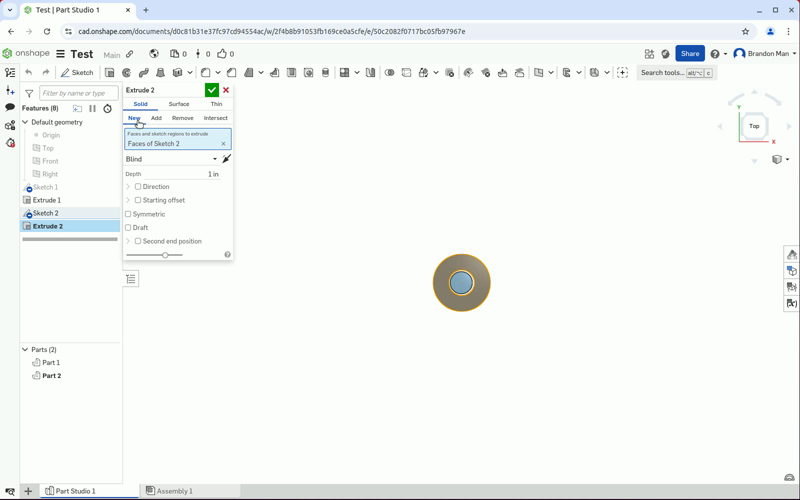
click(137, 120)
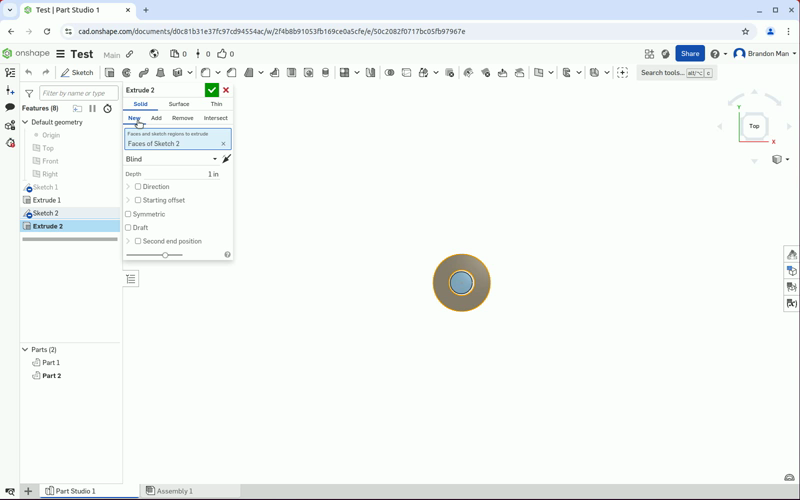
key(tab, 4)
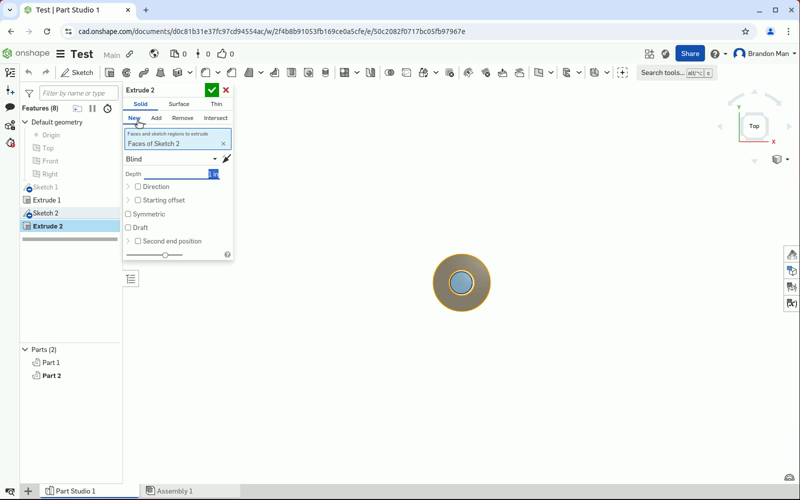
text(-1.685)
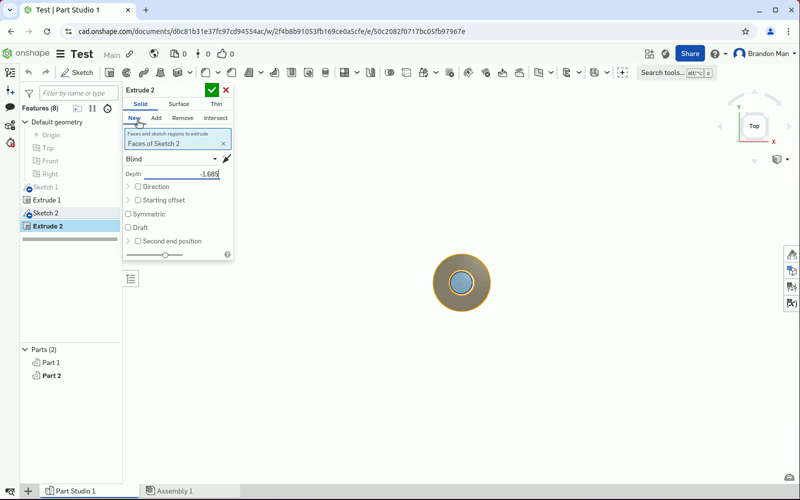
key(enter)
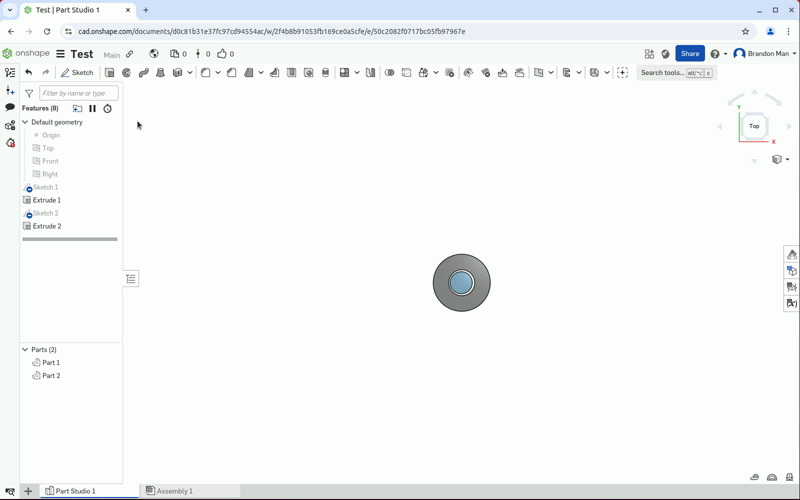
key(shift+h)
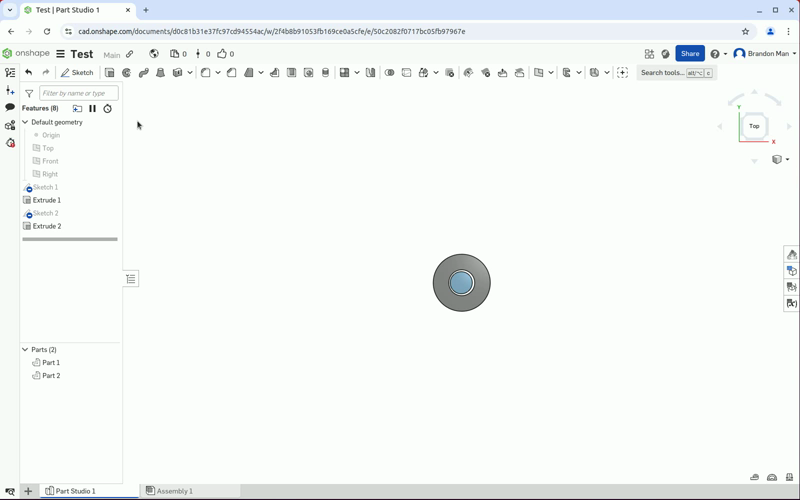
key(shift+h)
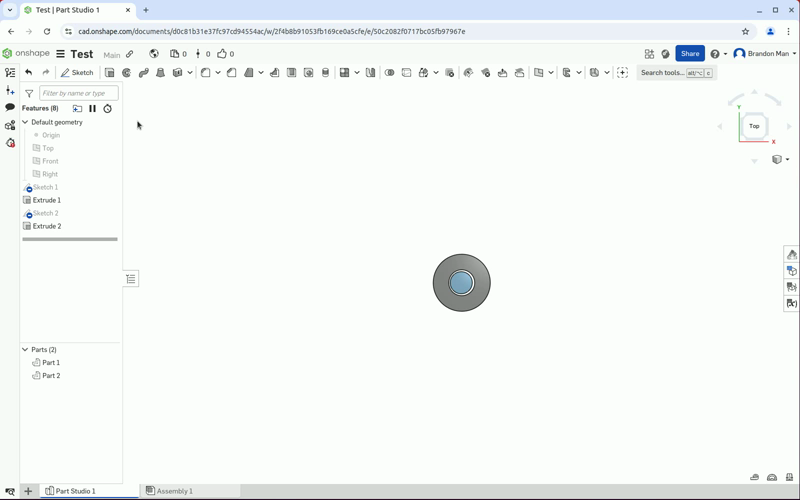
mouse_move(73, 189)
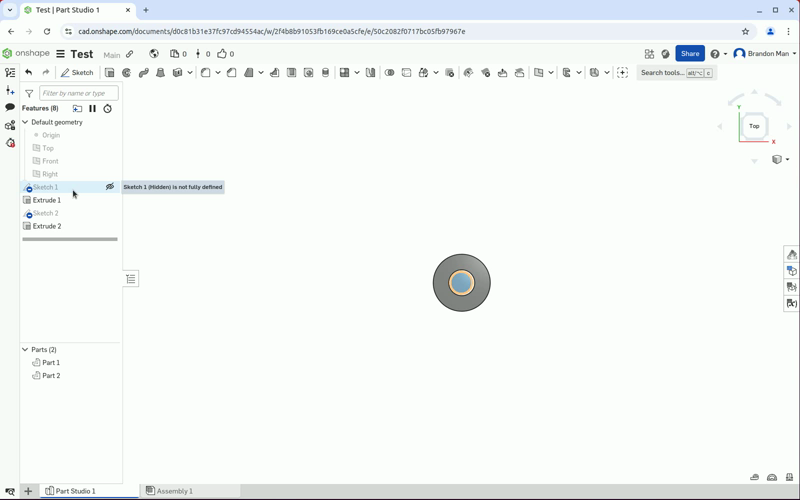
click(73, 189)
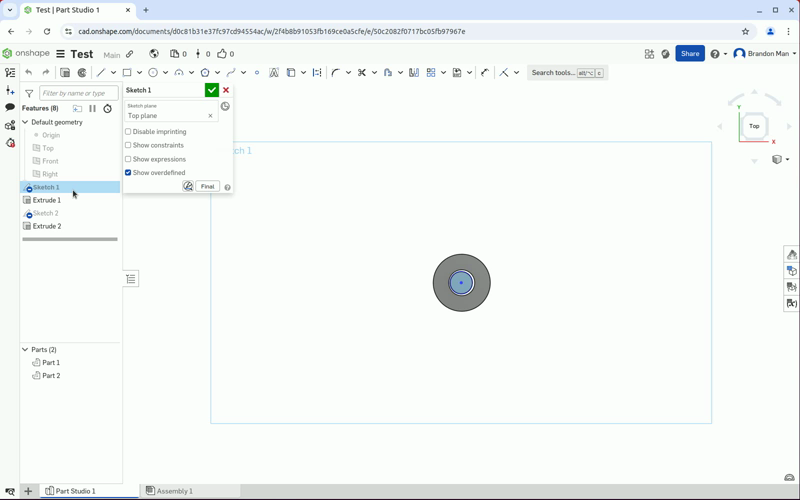
mouse_move(229, 92)
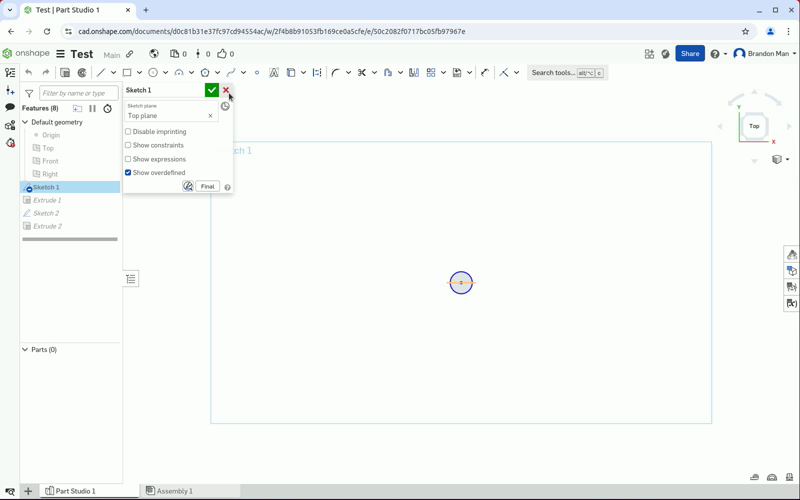
click(229, 92)
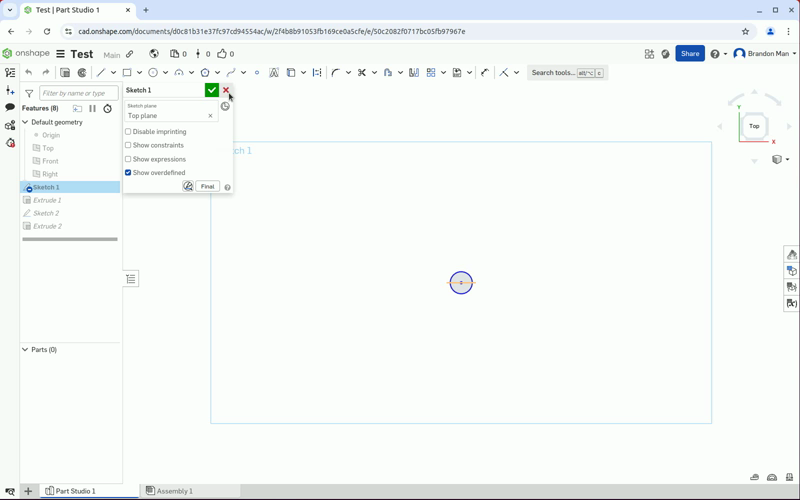
key(shift+s)
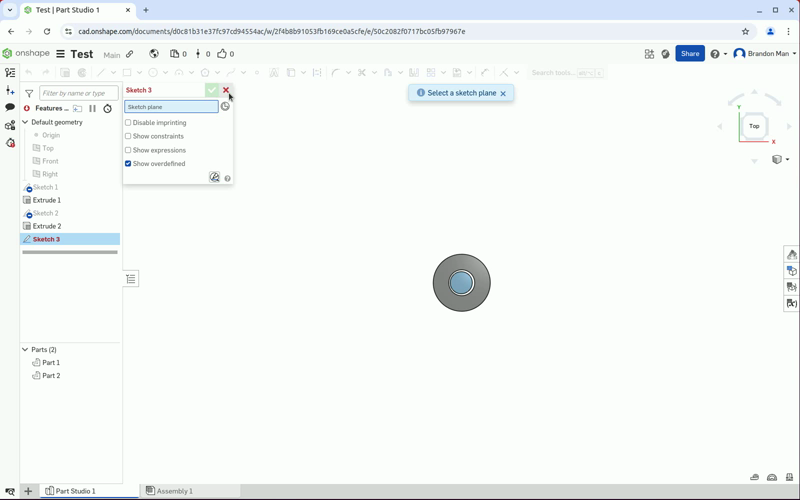
mouse_move(73, 150)
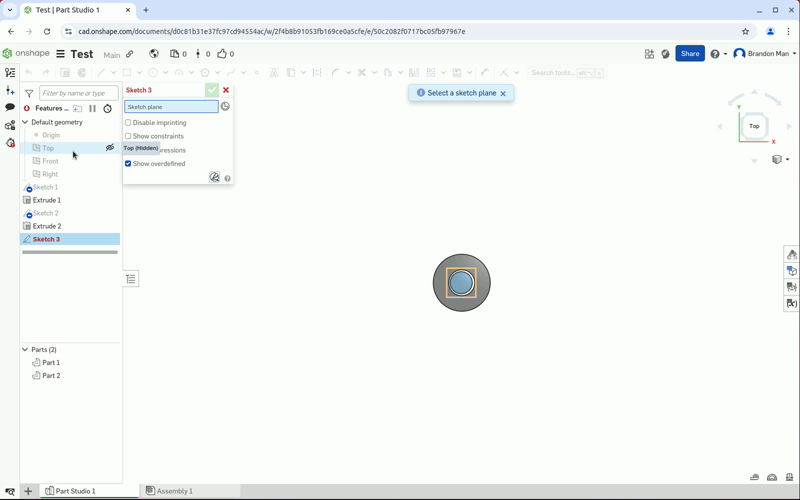
click(73, 150)
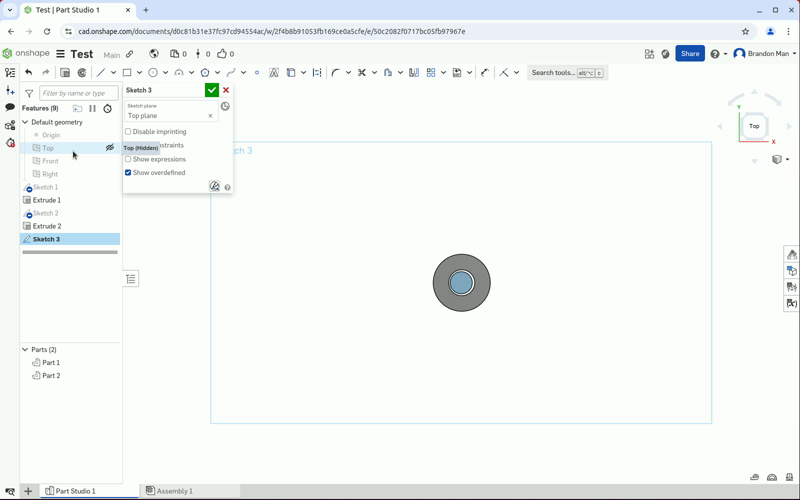
mouse_move(73, 352)
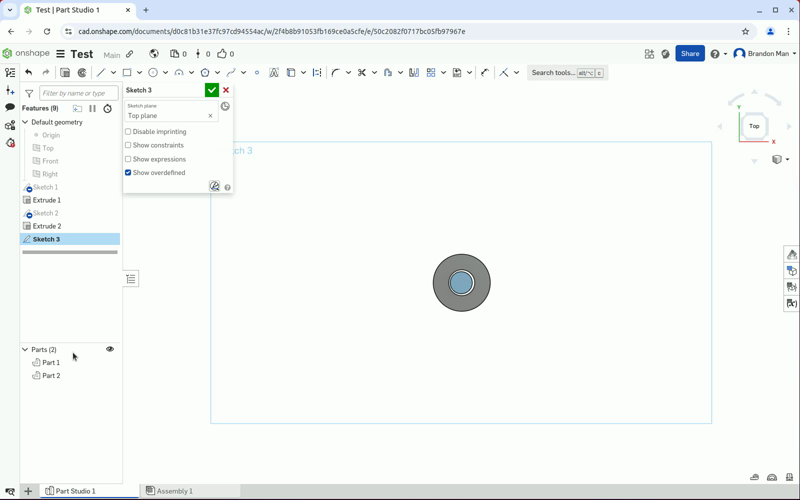
key(y)
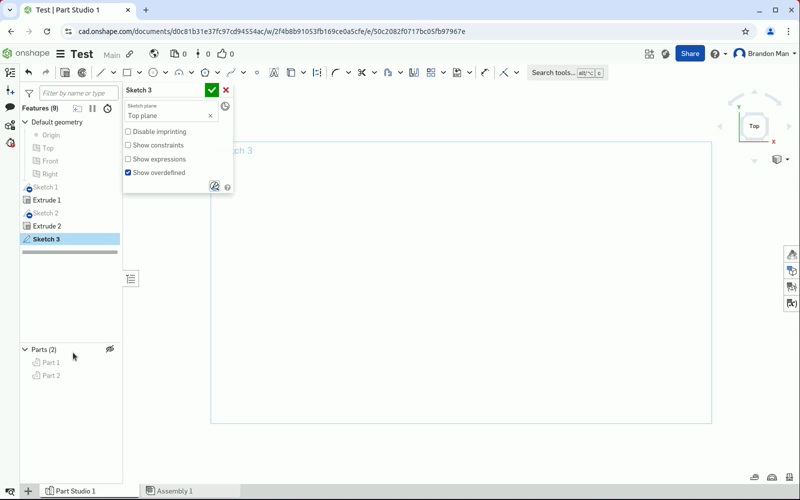
key(c)
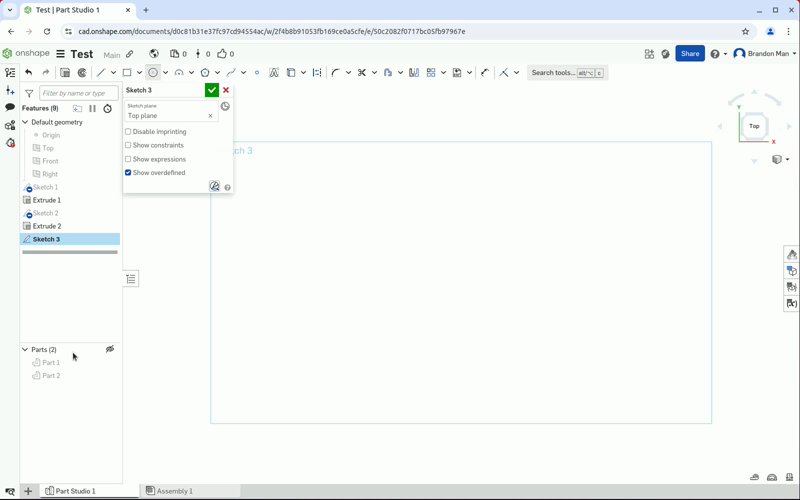
key_down(shift)
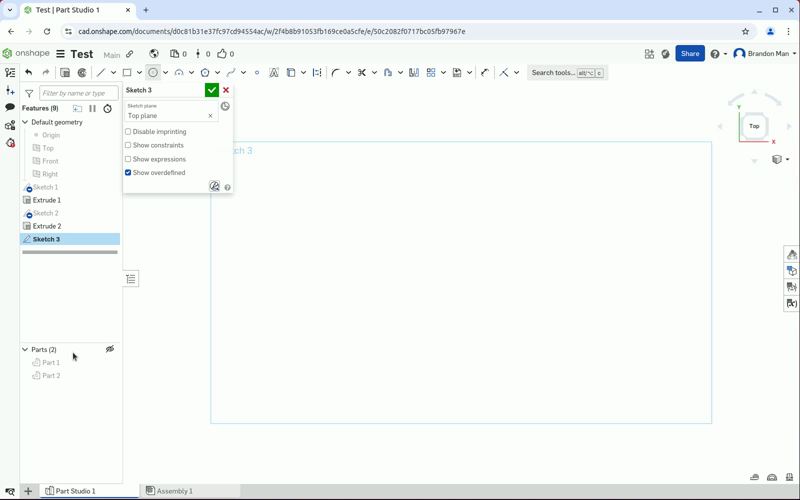
mouse_move(461, 282)
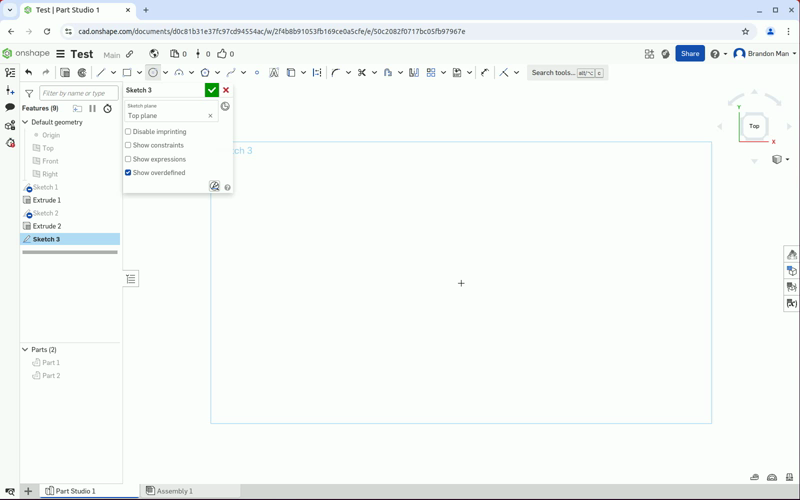
click(461, 282)
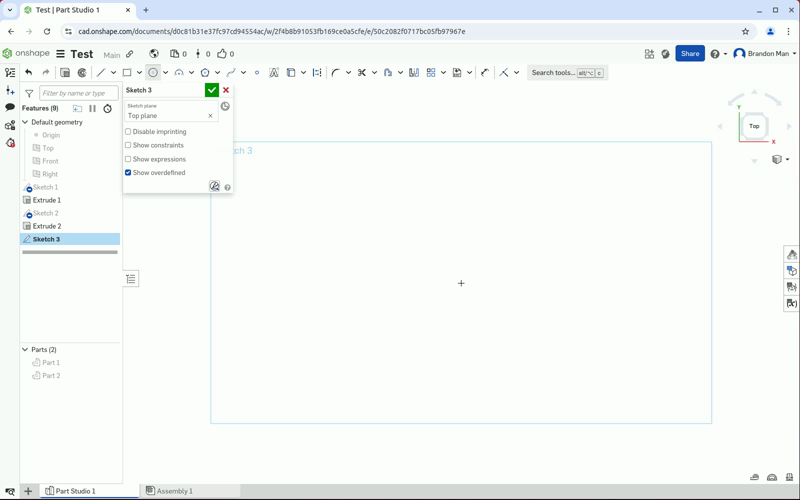
key_up(shift)
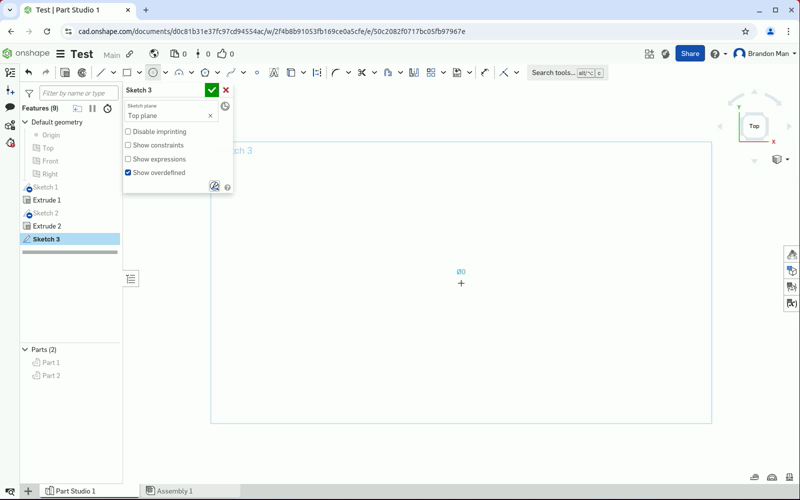
mouse_move(472, 282)
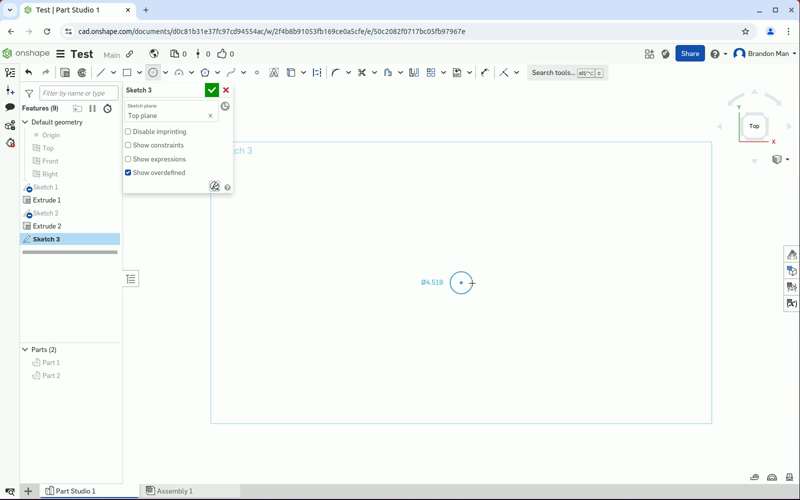
click(472, 282)
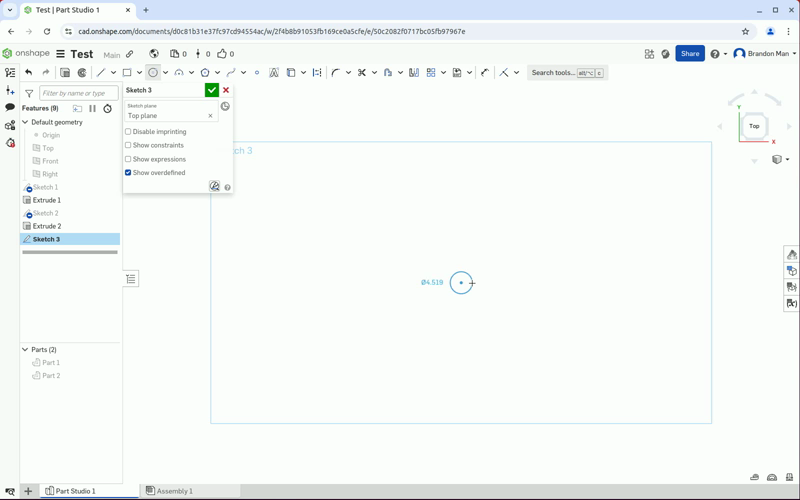
key(esc)
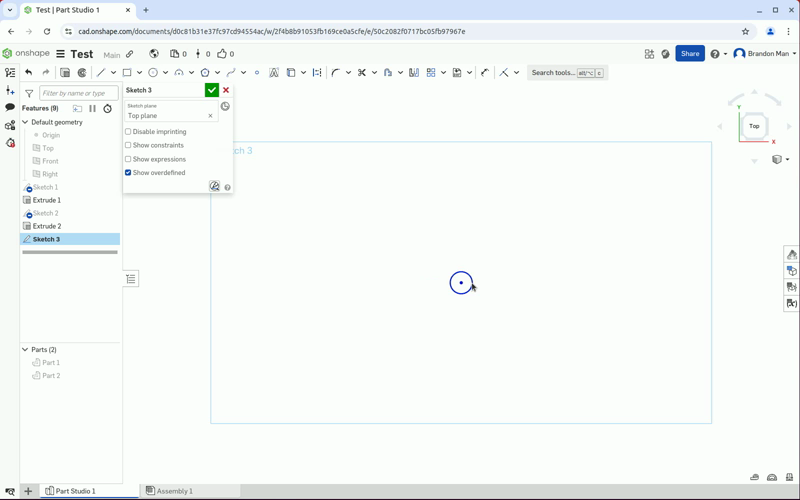
mouse_move(465, 280)
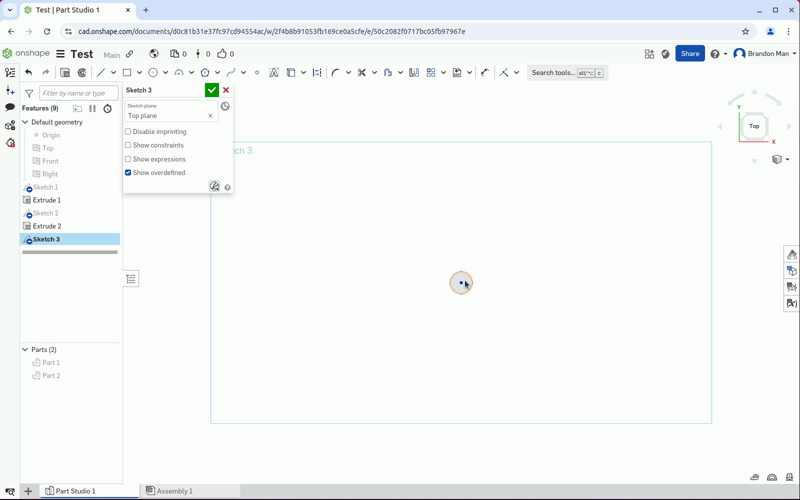
scroll(6)
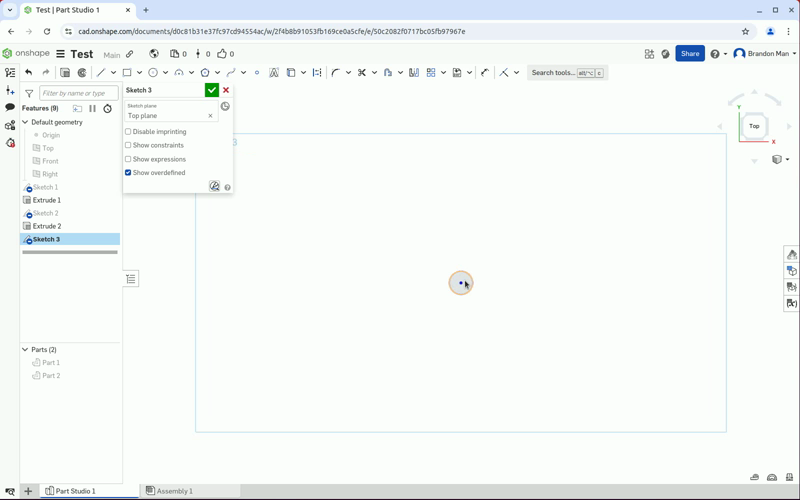
scroll(6)
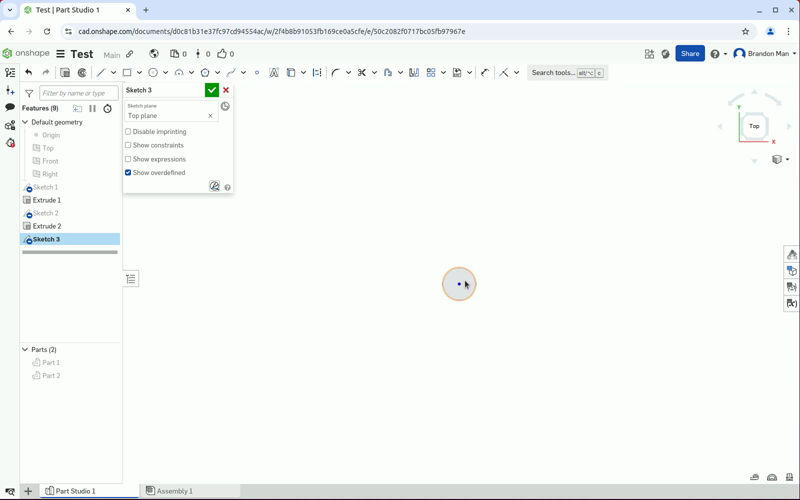
scroll(6)
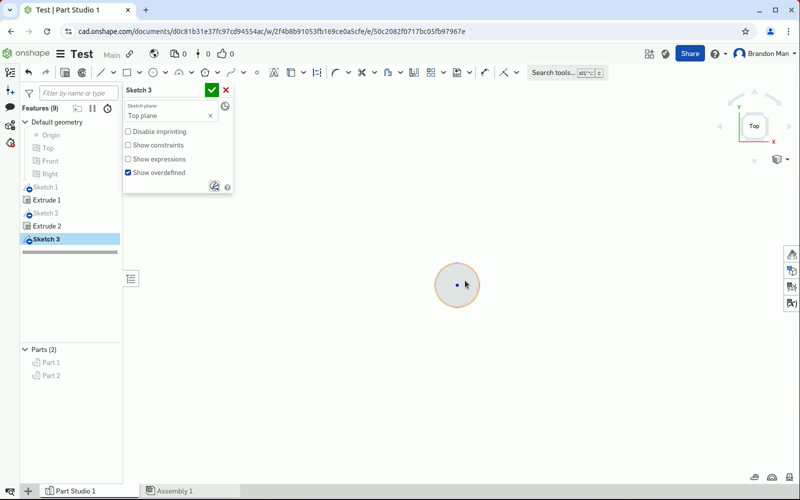
scroll(6)
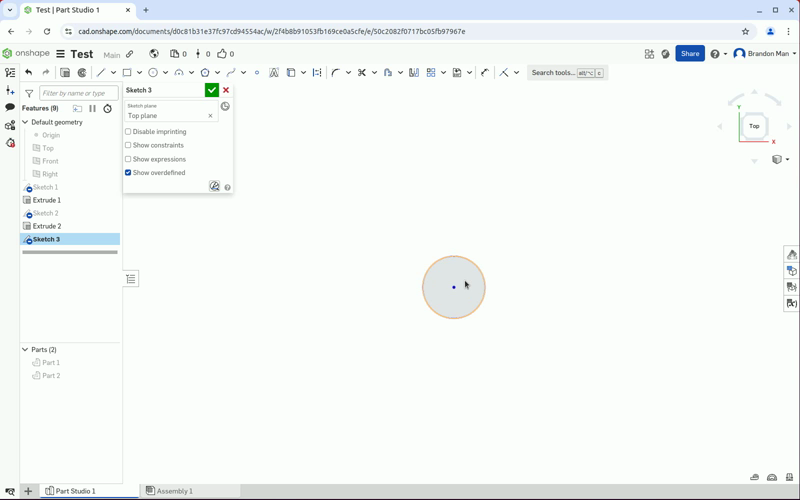
scroll(6)
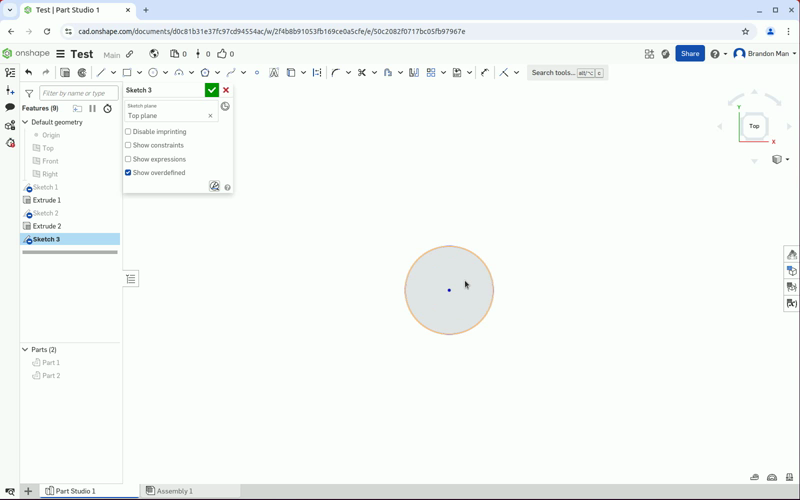
scroll(6)
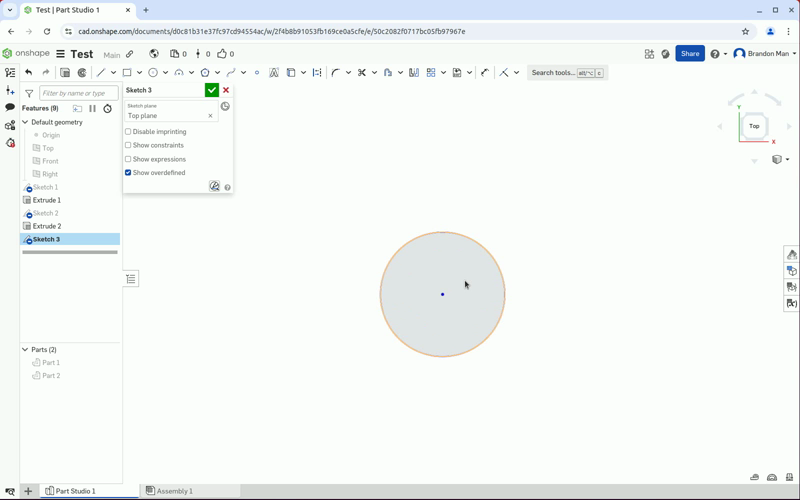
scroll(6)
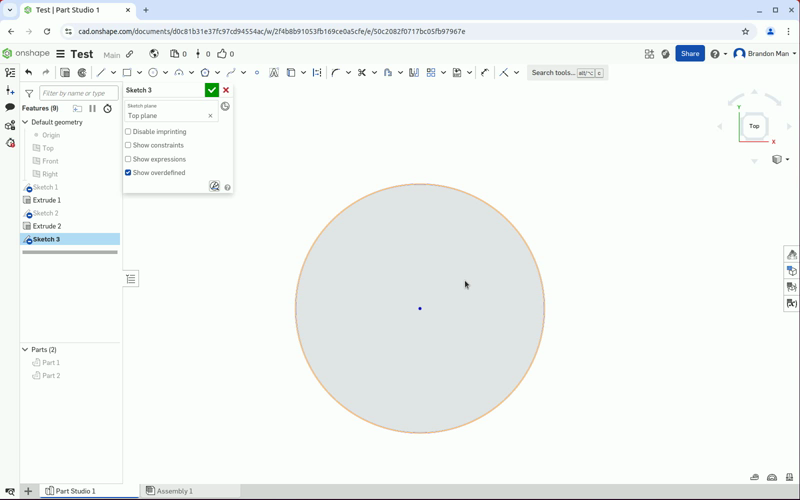
click(465, 280)
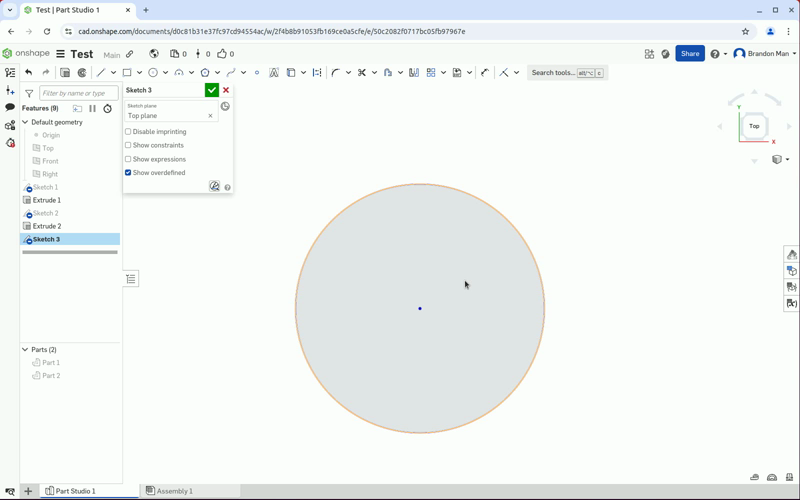
scroll(-6)
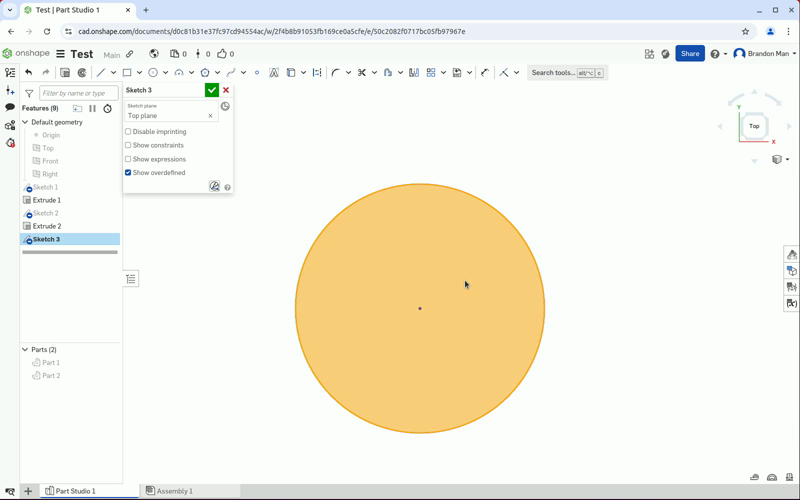
scroll(-6)
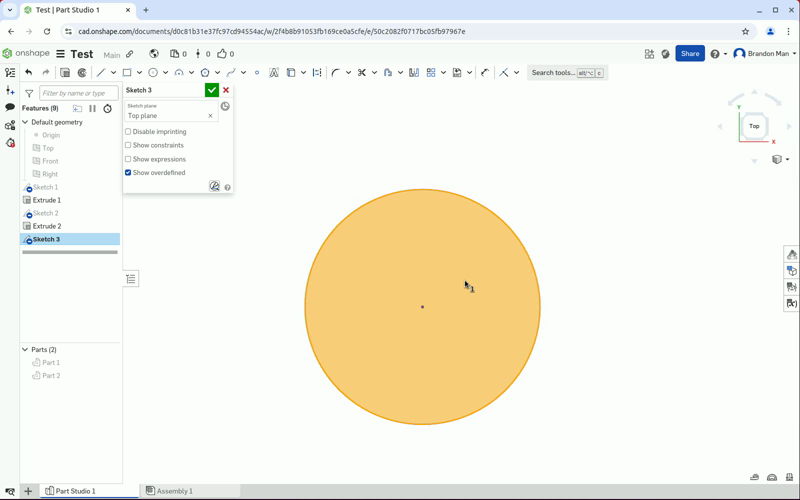
scroll(-6)
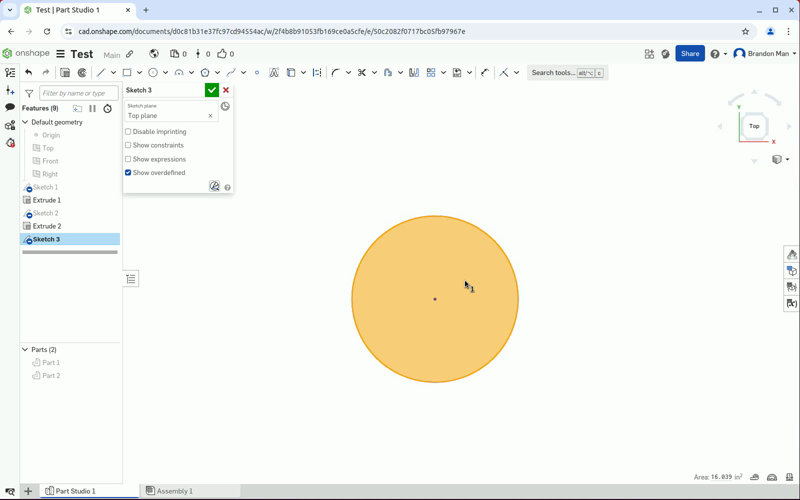
scroll(-6)
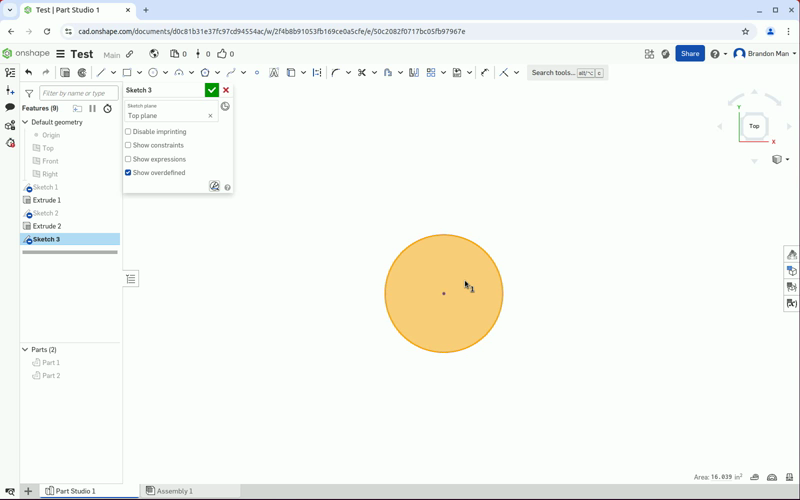
scroll(-6)
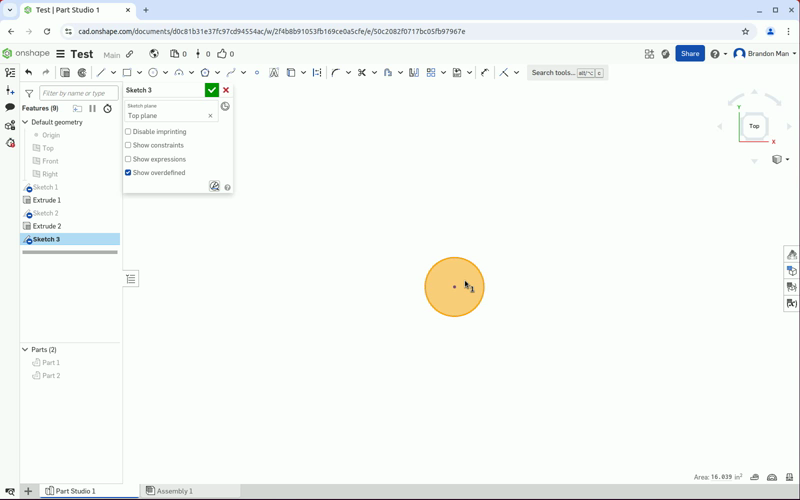
scroll(-6)
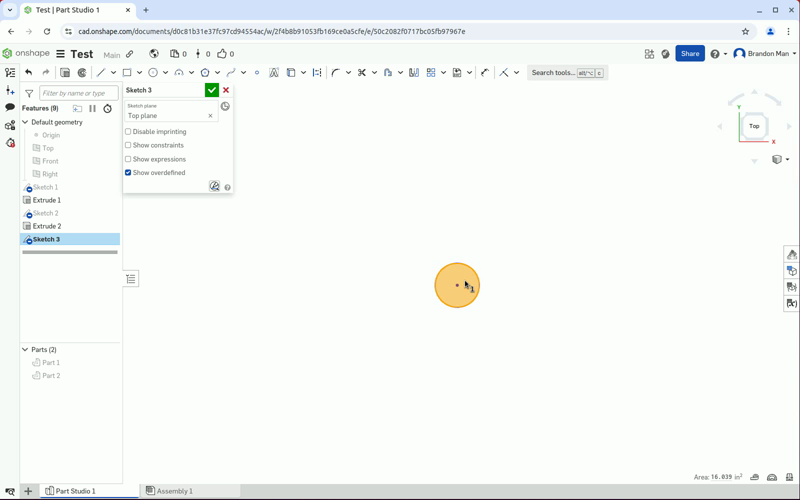
scroll(-6)
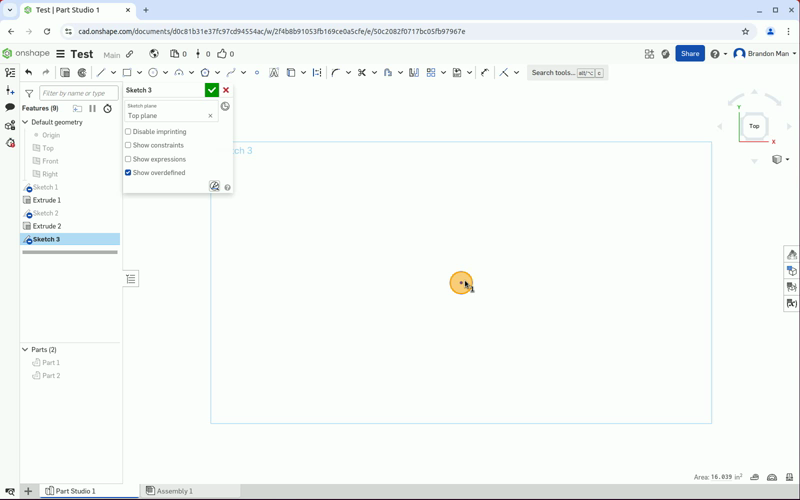
mouse_move(73, 352)
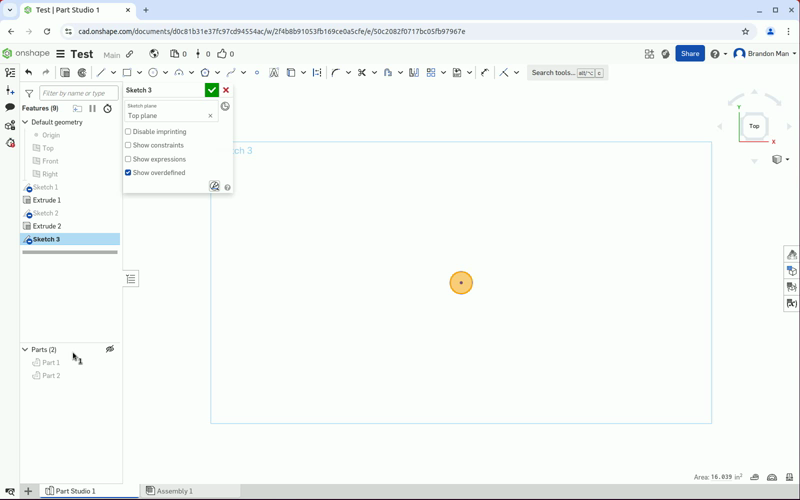
key(shift+y)
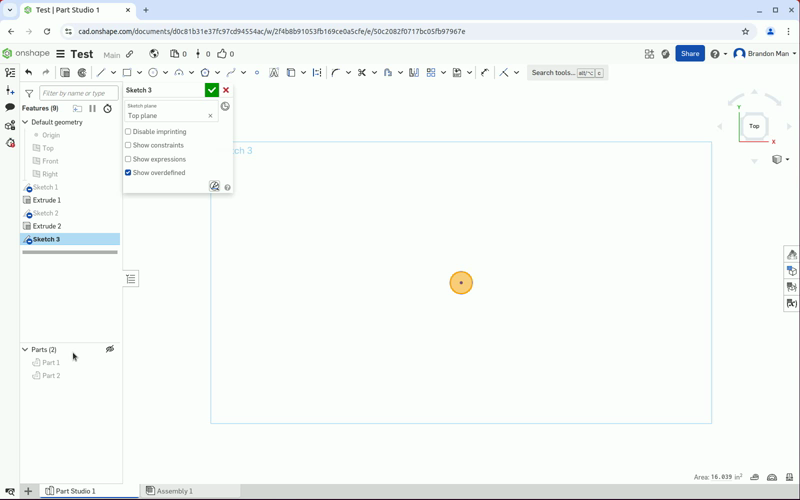
key(shift+e)
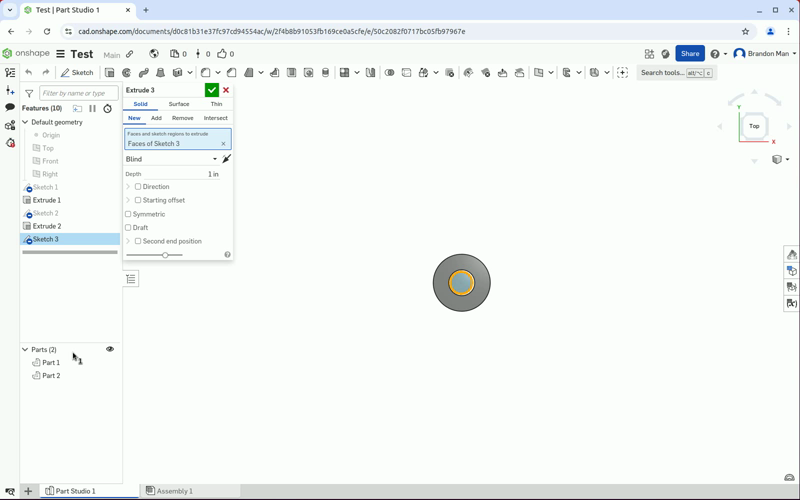
mouse_move(143, 106)
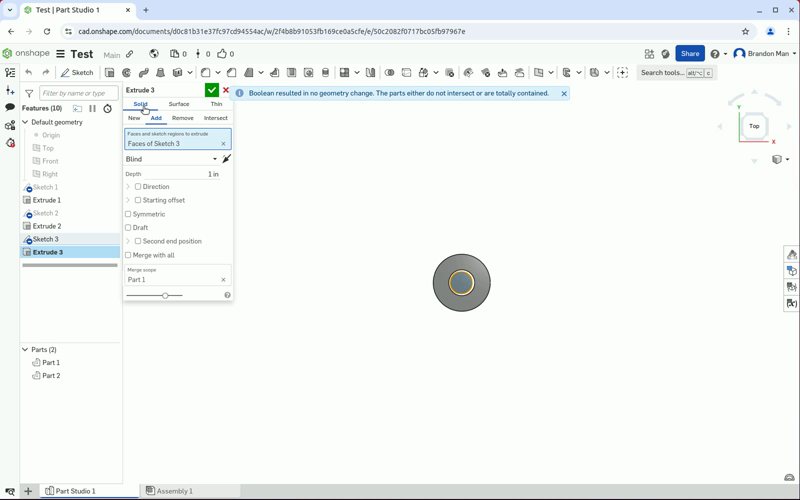
click(143, 106)
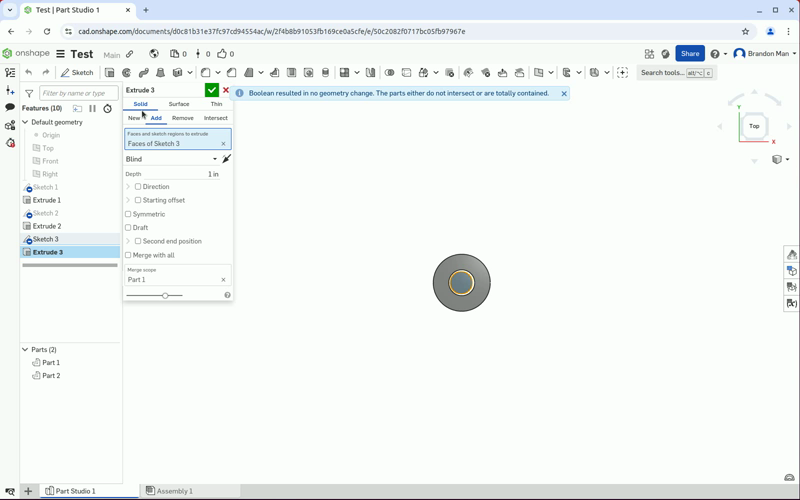
mouse_move(137, 120)
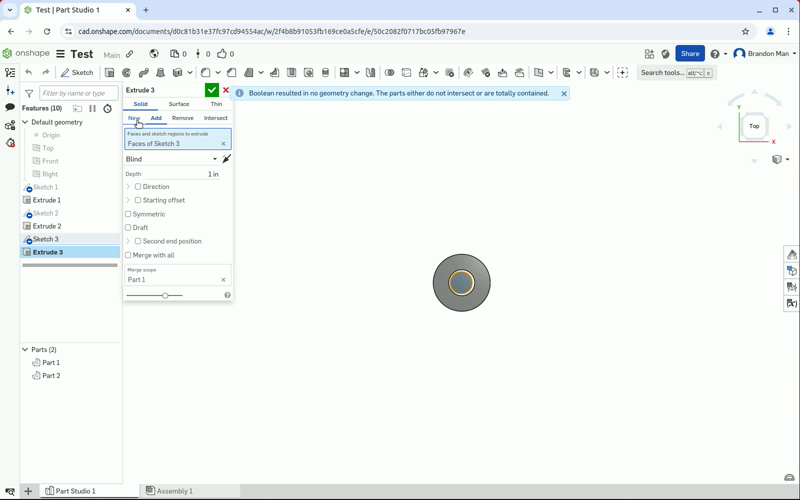
click(137, 120)
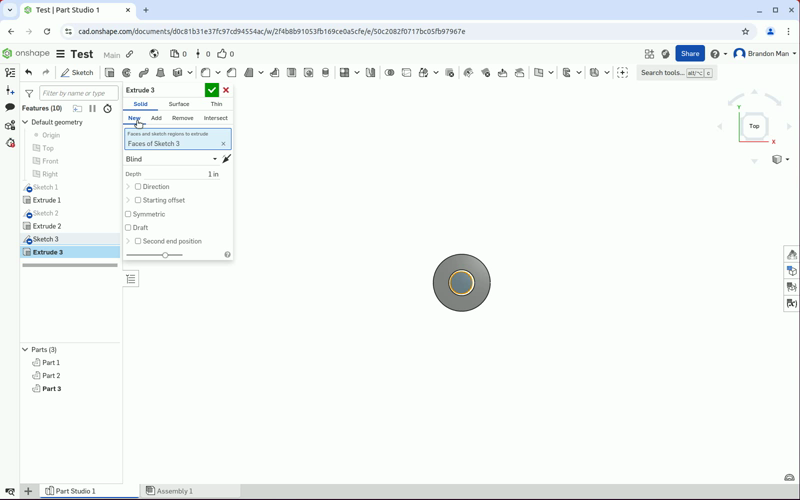
key(tab, 4)
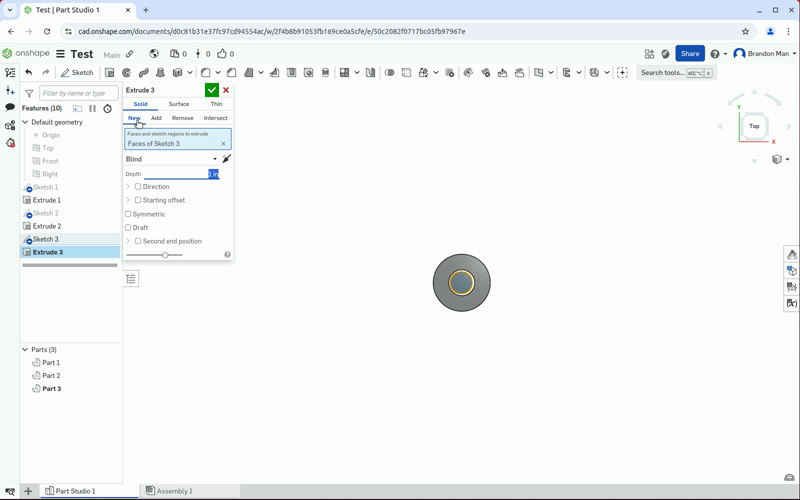
text(-1.685)
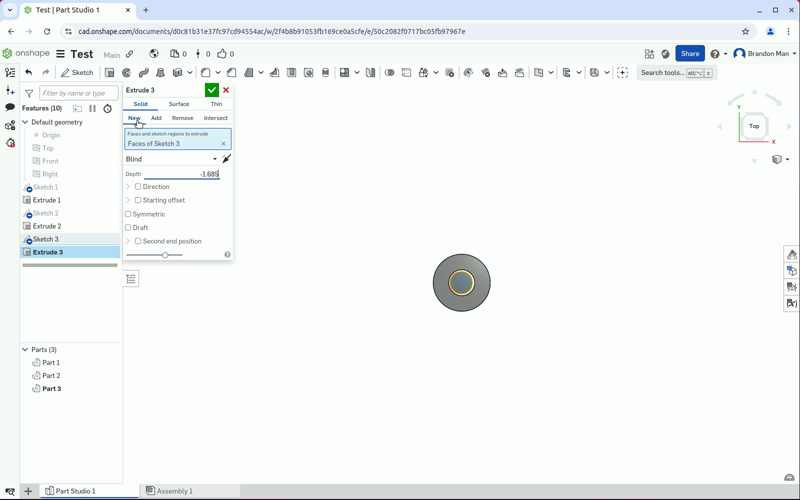
key(enter)
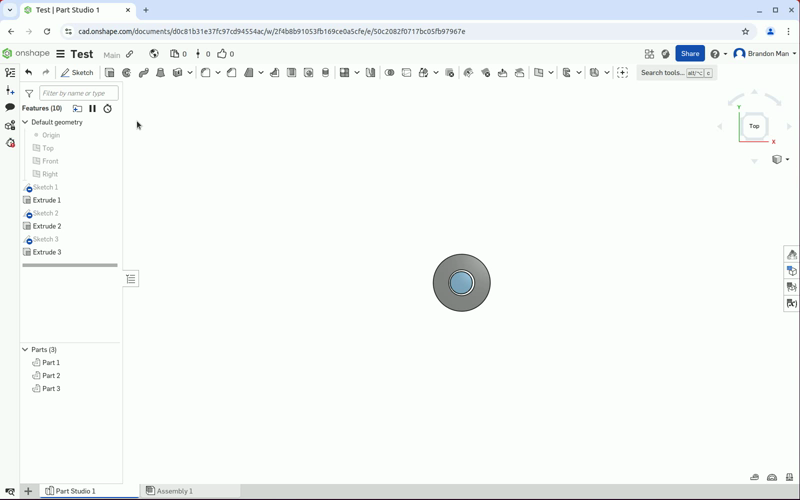
key(shift+h)
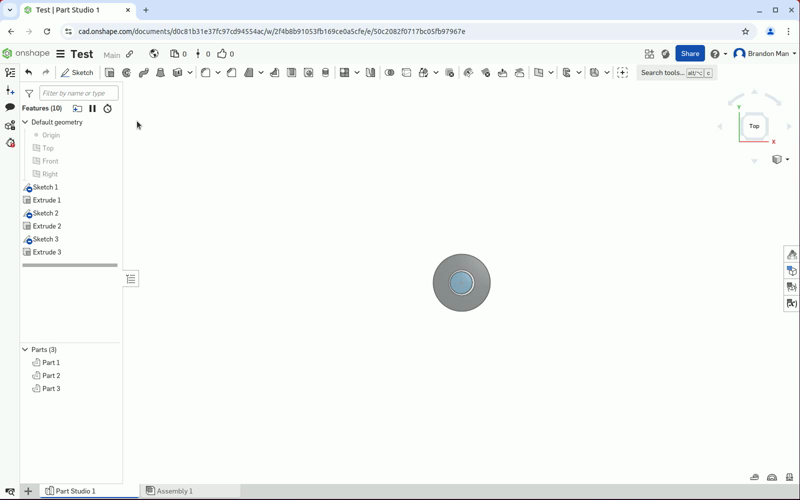
key(shift+h)
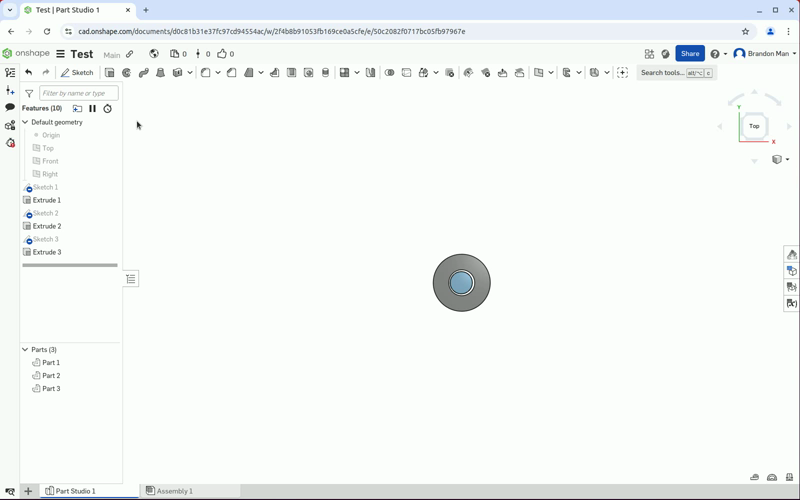
mouse_move(73, 189)
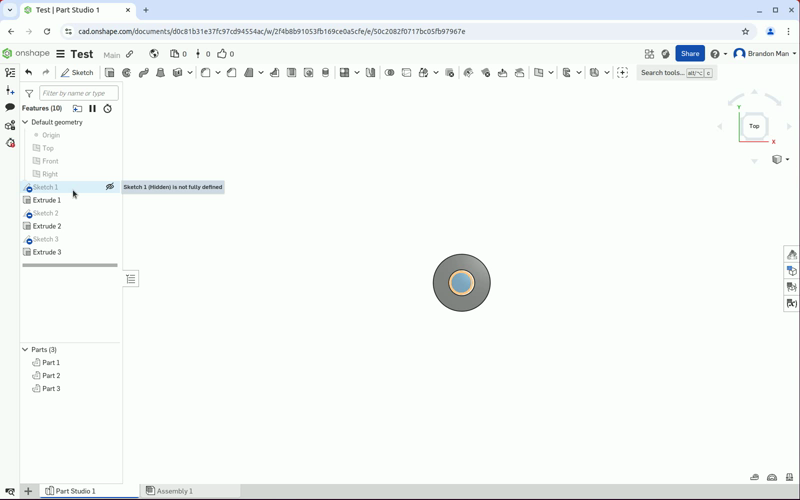
click(73, 189)
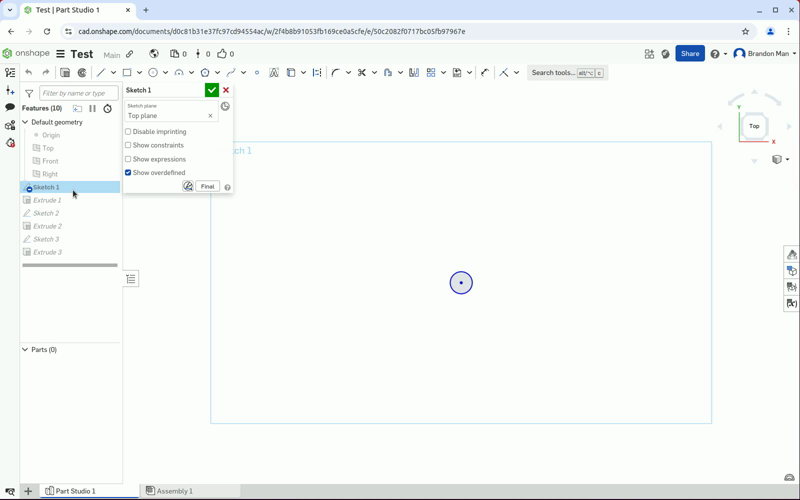
mouse_move(229, 92)
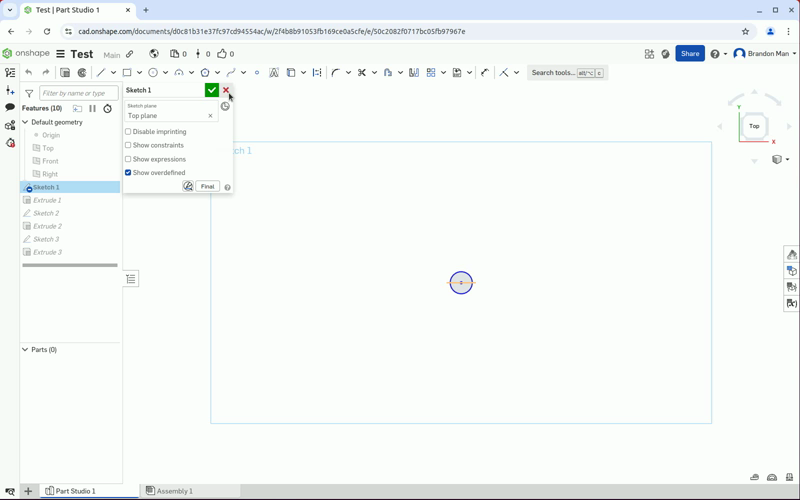
click(229, 92)
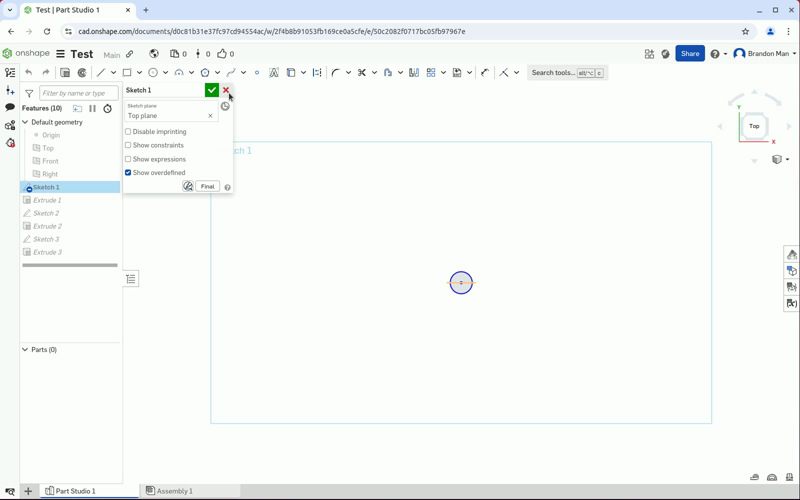
key(shift+s)
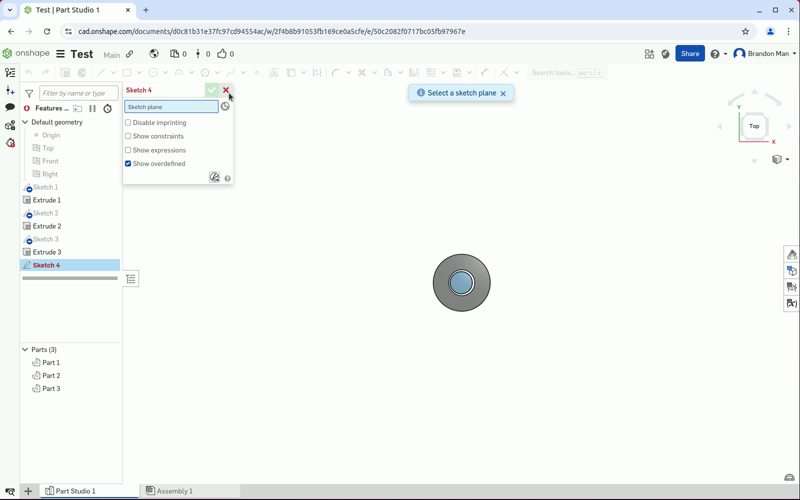
mouse_move(73, 150)
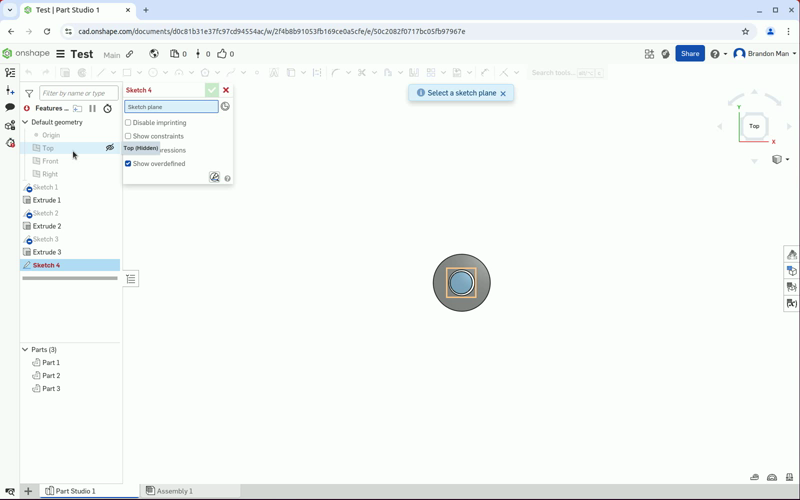
click(73, 150)
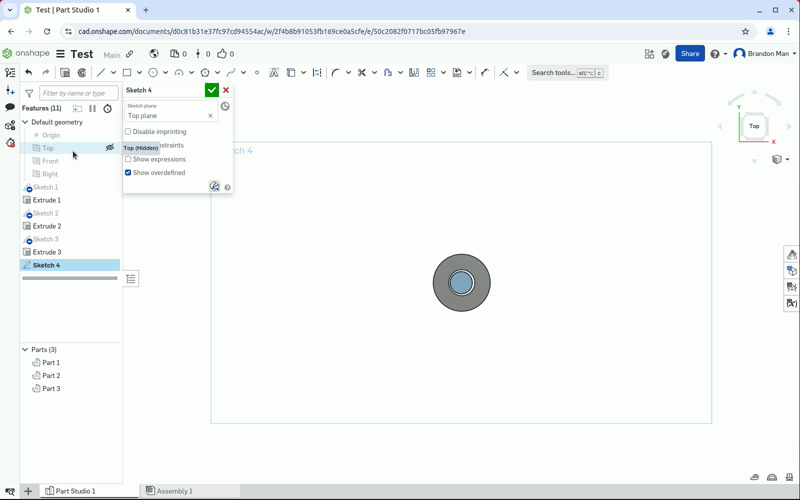
mouse_move(73, 352)
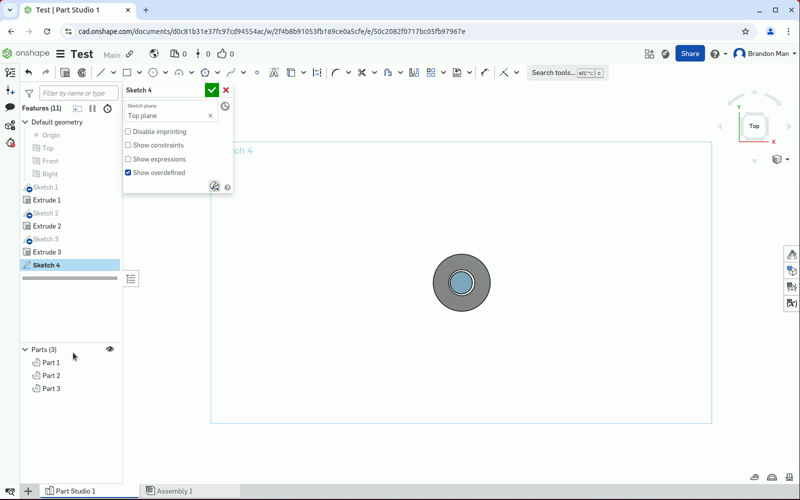
key(y)
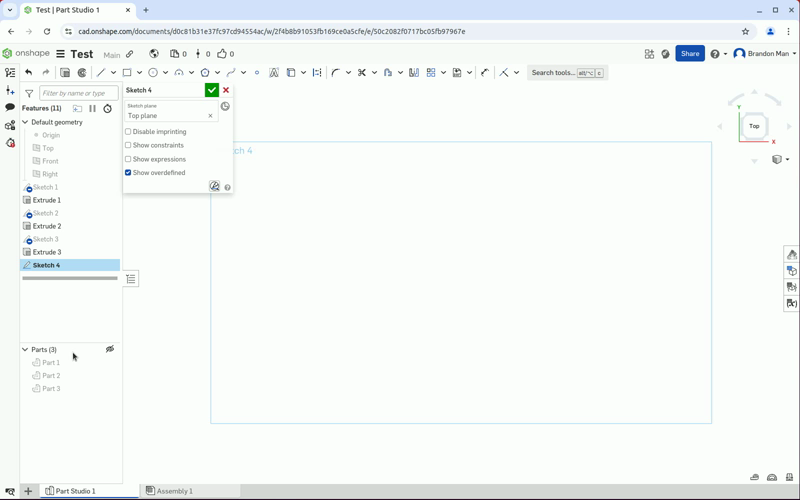
key(c)
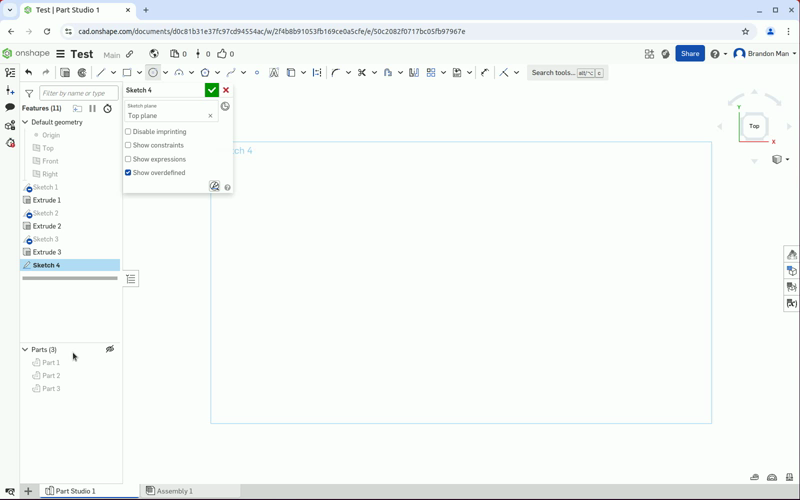
key_down(shift)
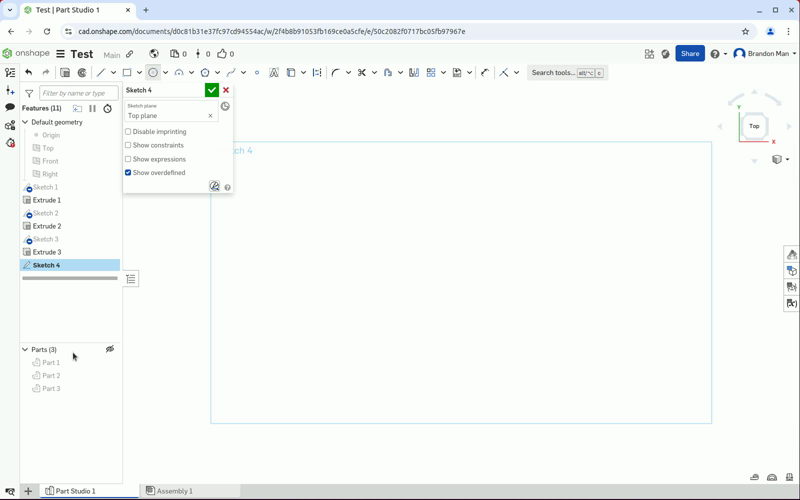
mouse_move(461, 282)
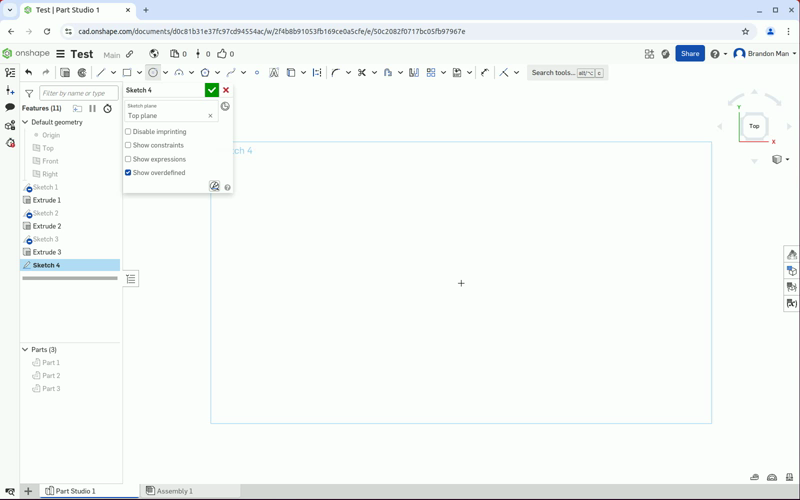
click(461, 282)
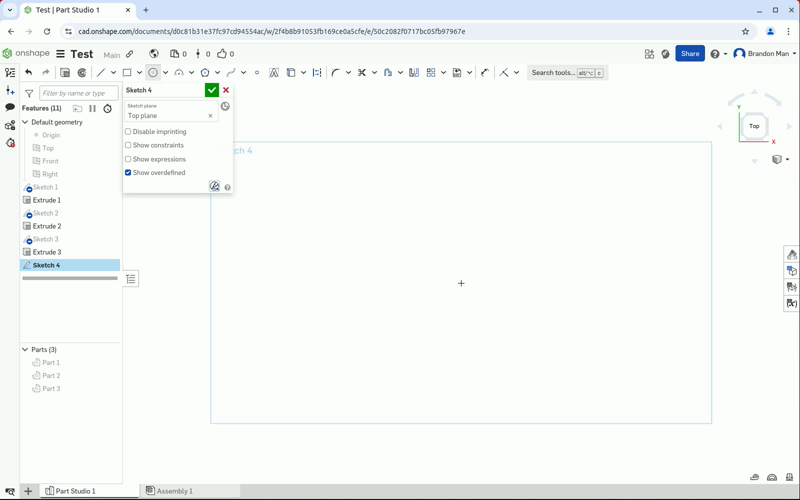
key_up(shift)
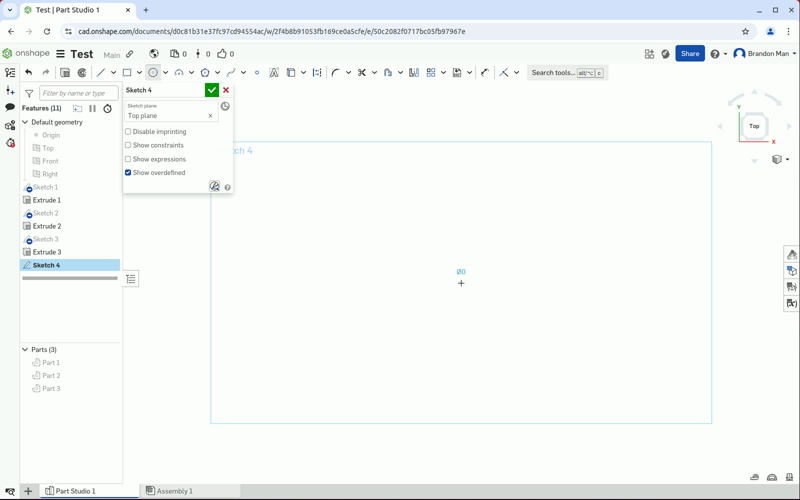
mouse_move(474, 282)
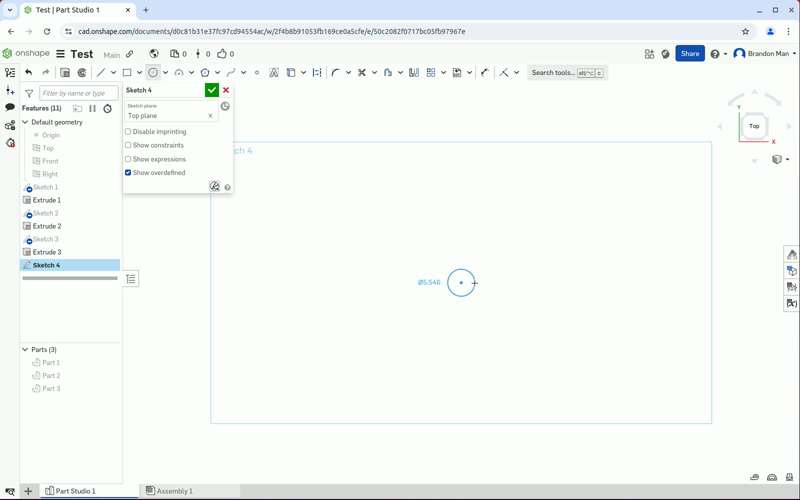
click(474, 282)
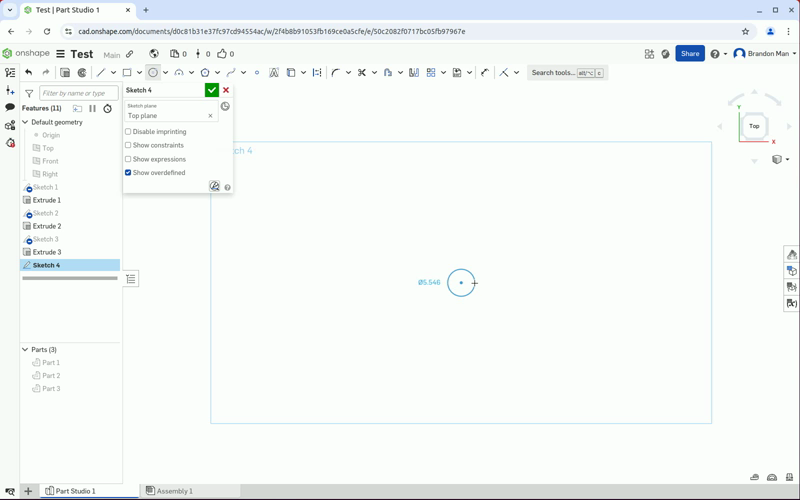
key(esc)
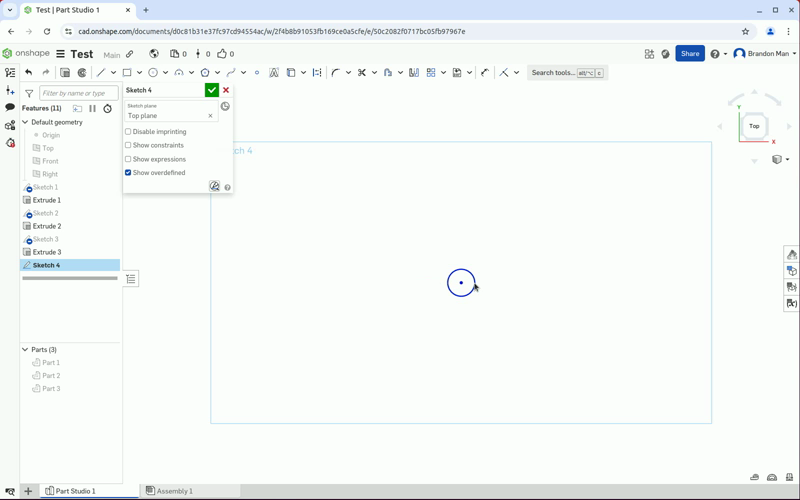
key(c)
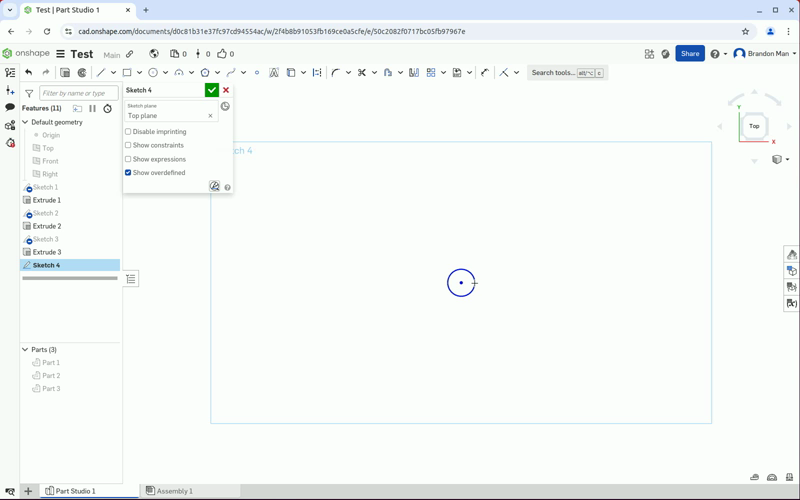
key_down(shift)
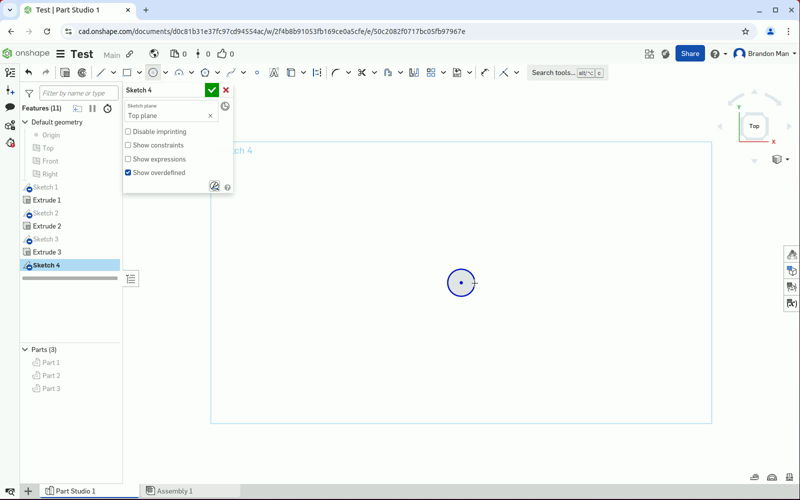
mouse_move(461, 282)
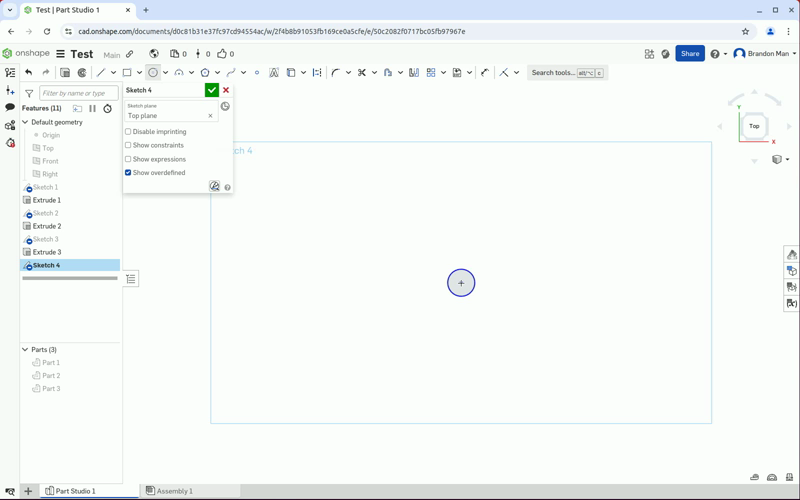
click(461, 282)
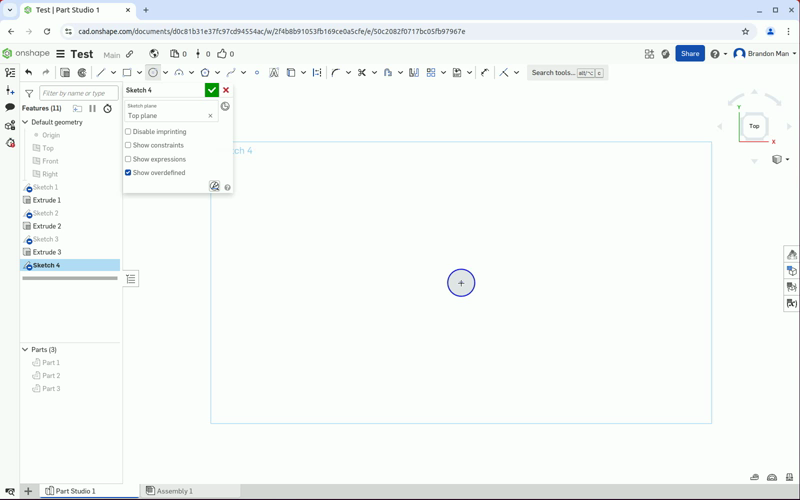
key_up(shift)
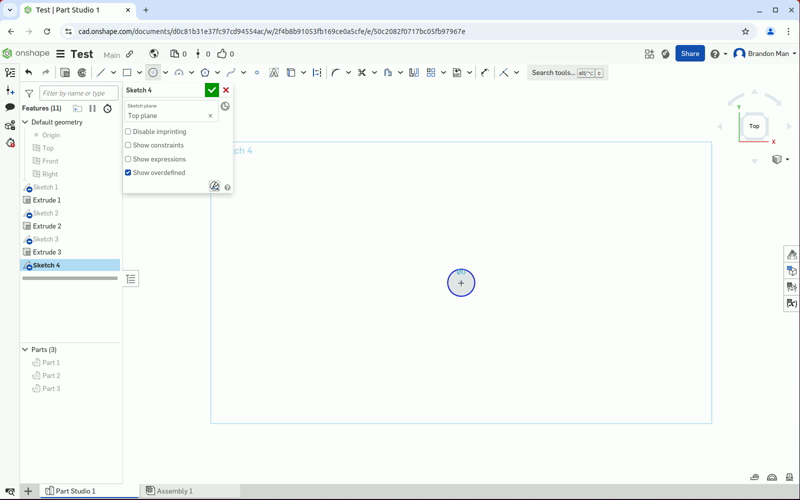
mouse_move(472, 282)
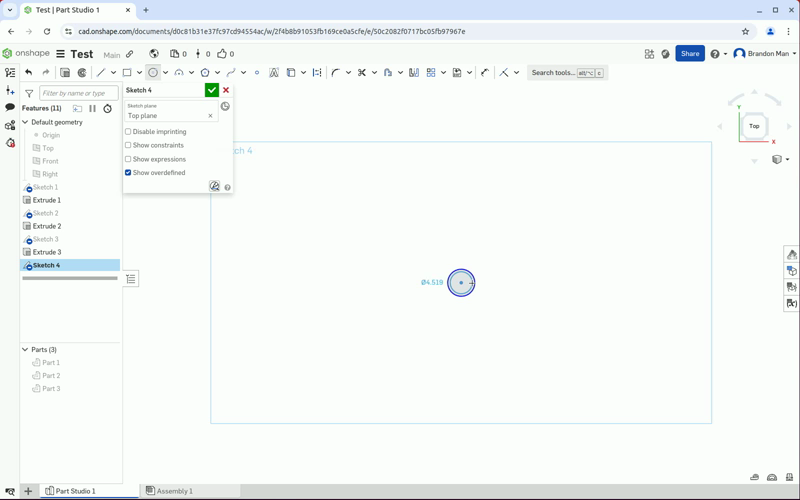
scroll(6)
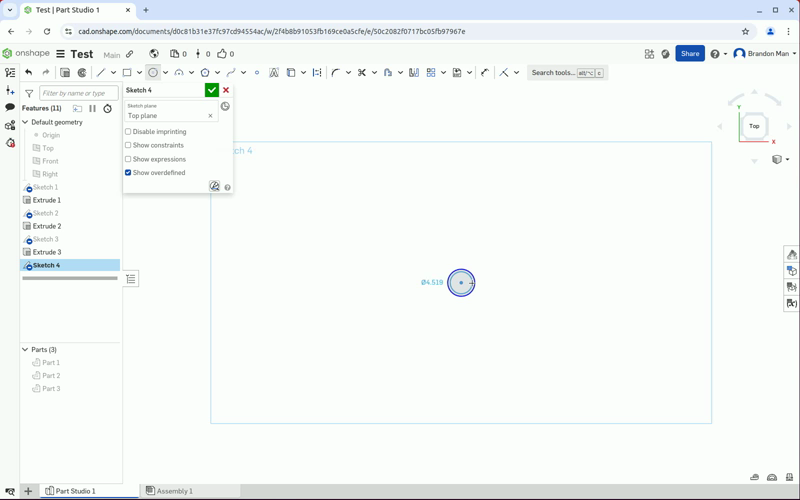
scroll(6)
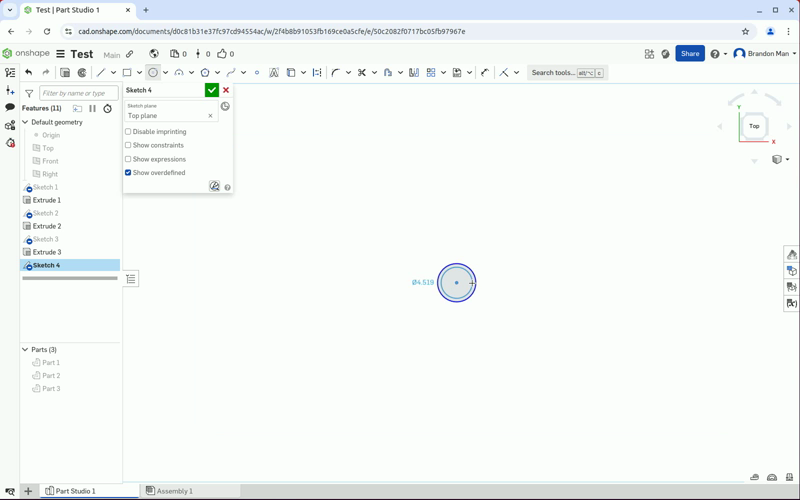
scroll(6)
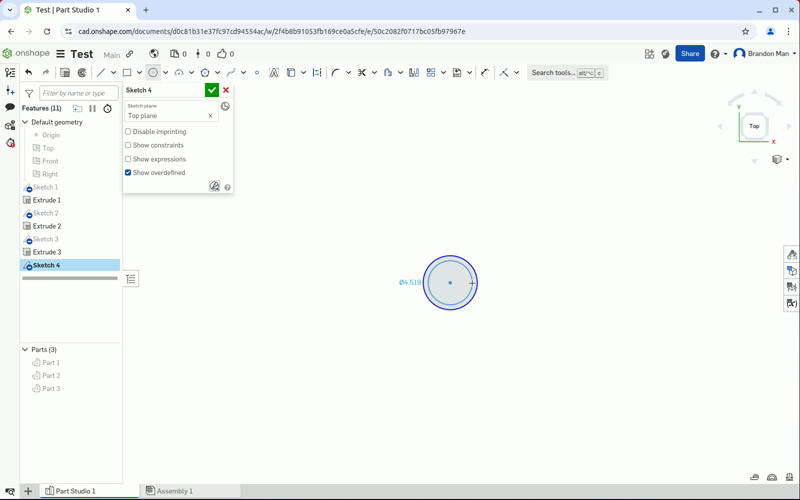
scroll(6)
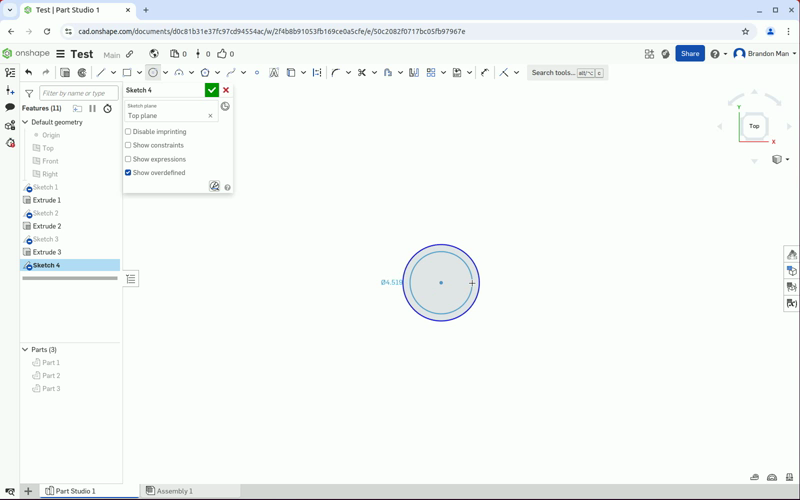
scroll(6)
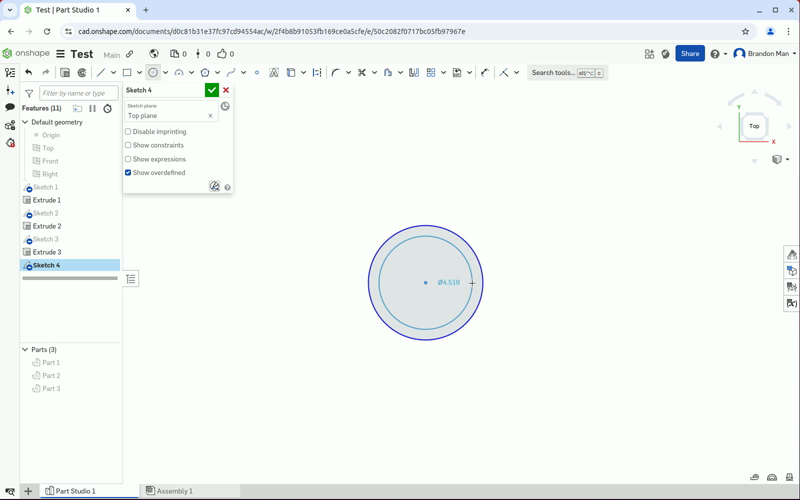
scroll(6)
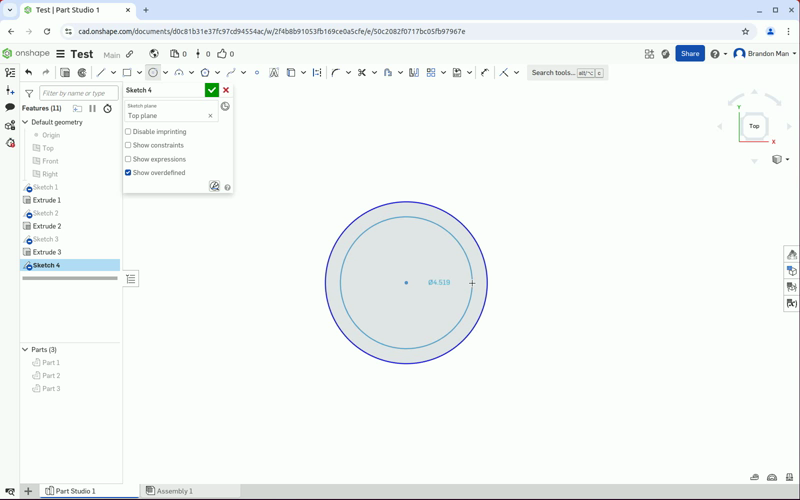
scroll(6)
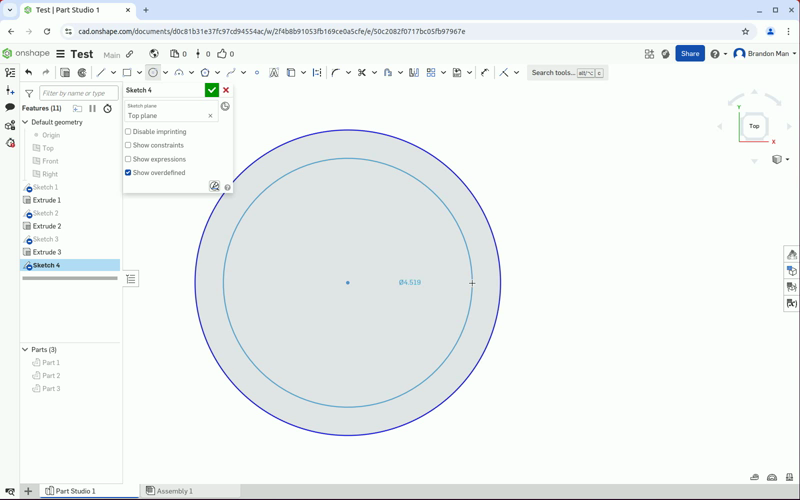
click(472, 282)
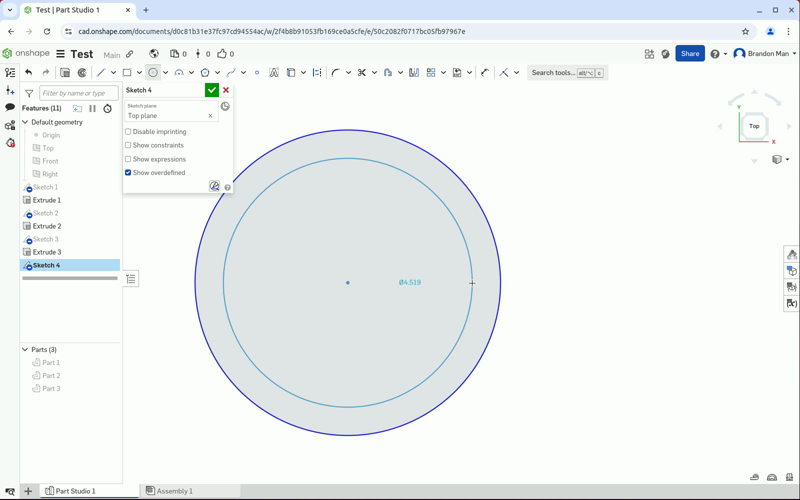
scroll(-6)
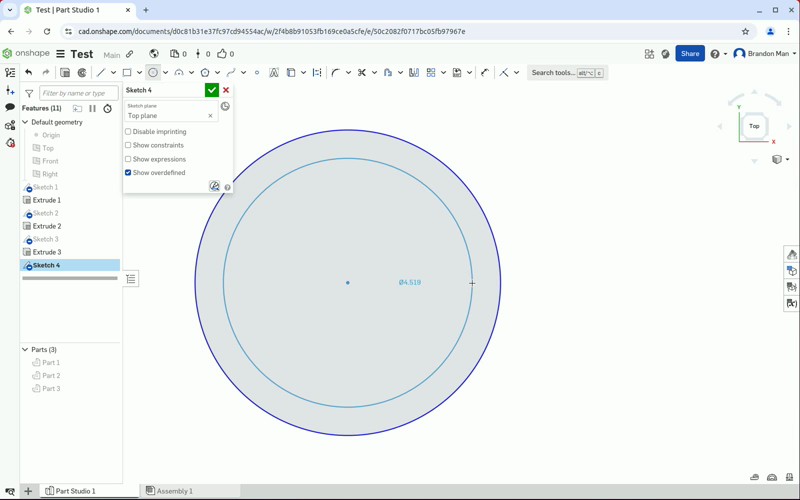
scroll(-6)
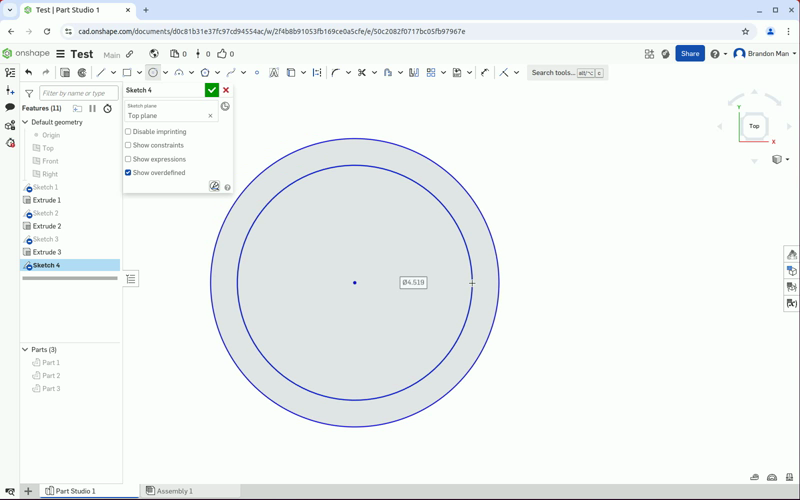
scroll(-6)
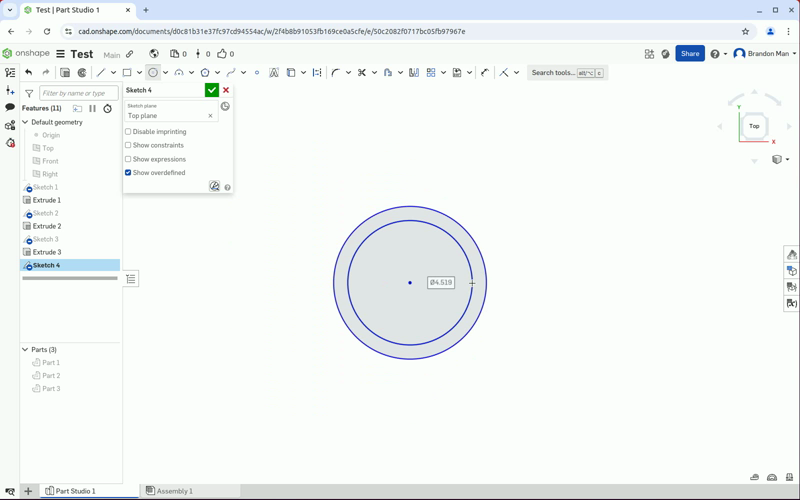
scroll(-6)
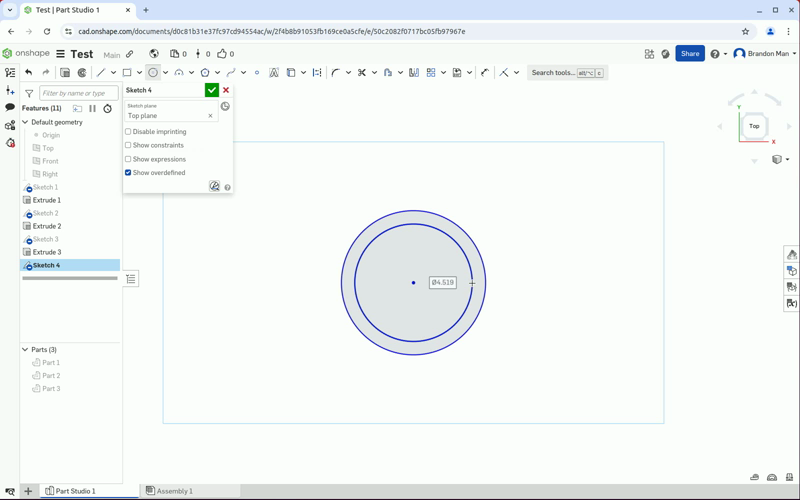
scroll(-6)
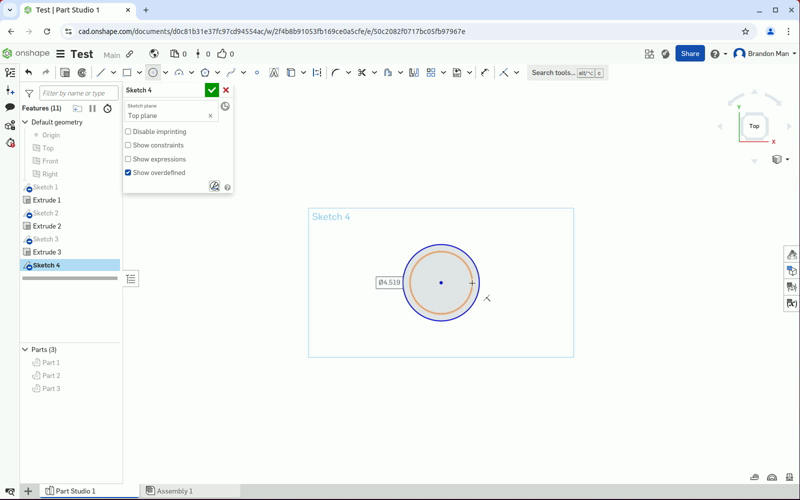
scroll(-6)
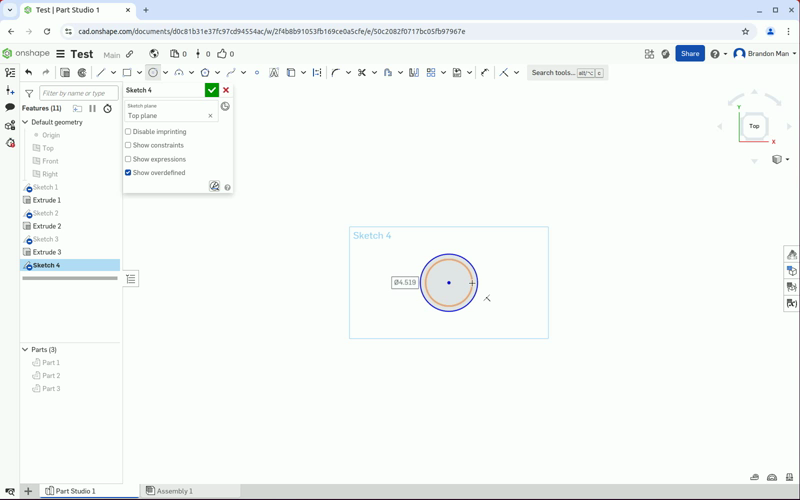
scroll(-6)
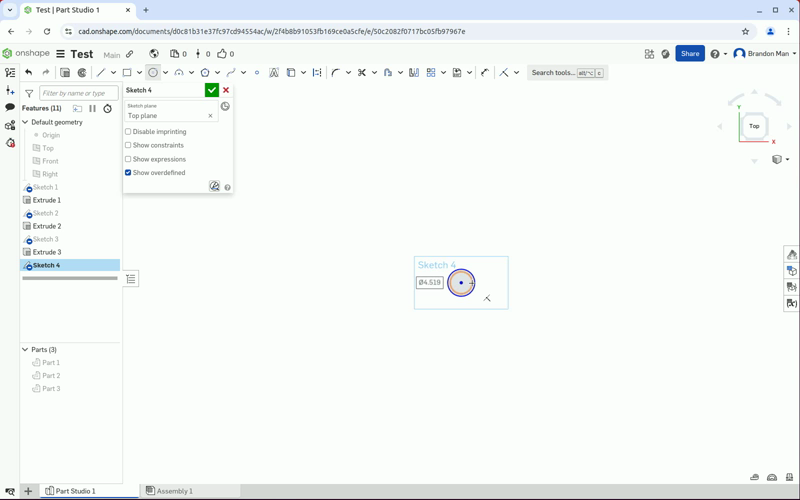
key(esc)
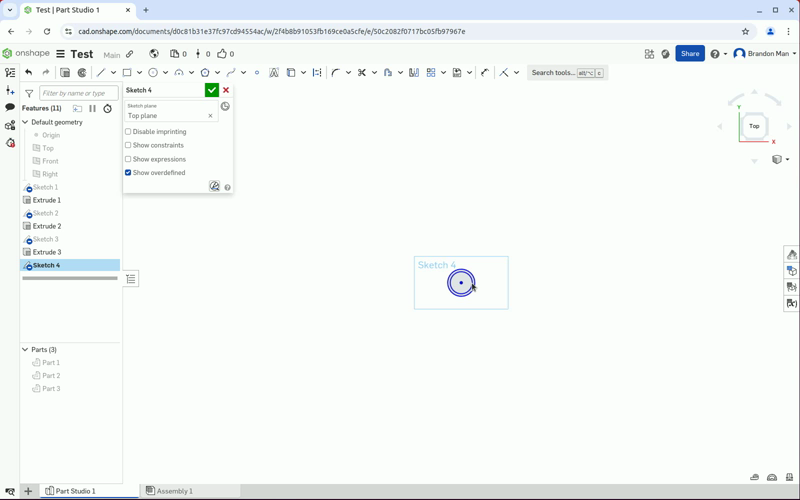
mouse_move(454, 292)
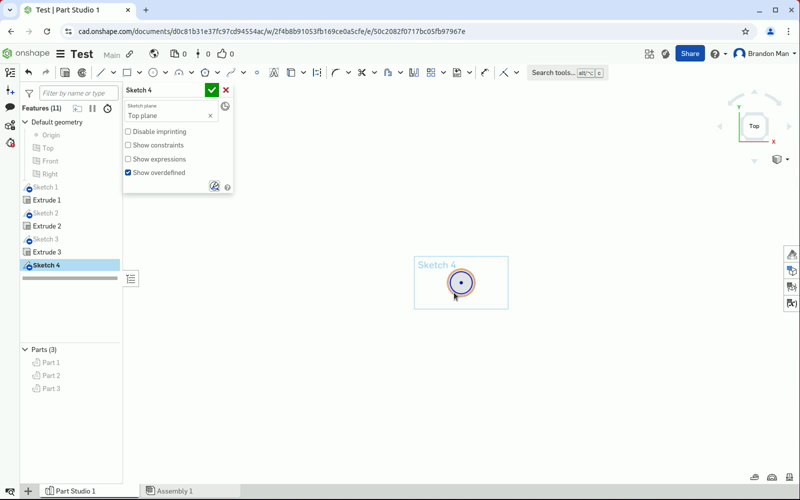
scroll(6)
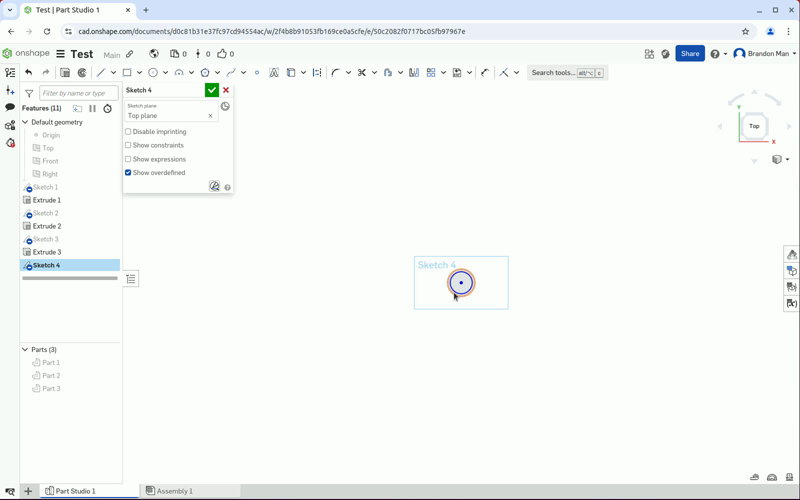
scroll(6)
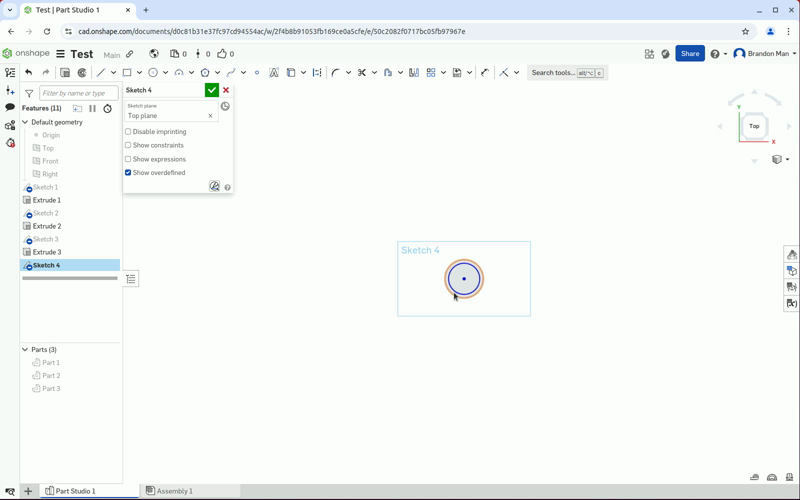
scroll(6)
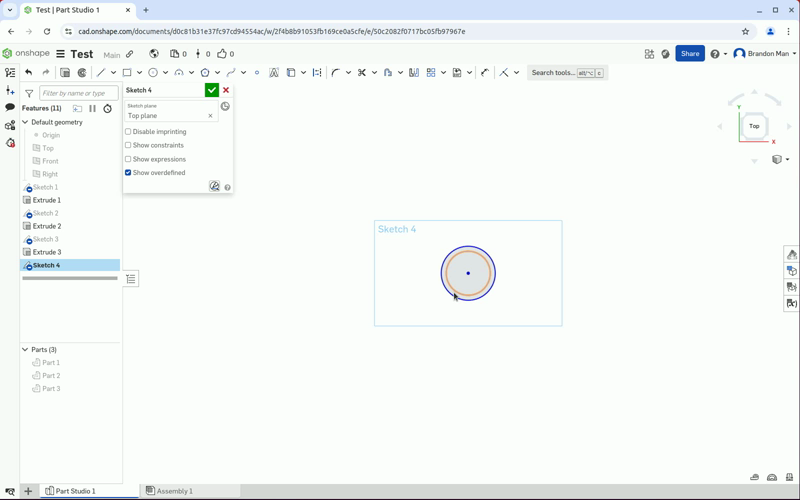
scroll(6)
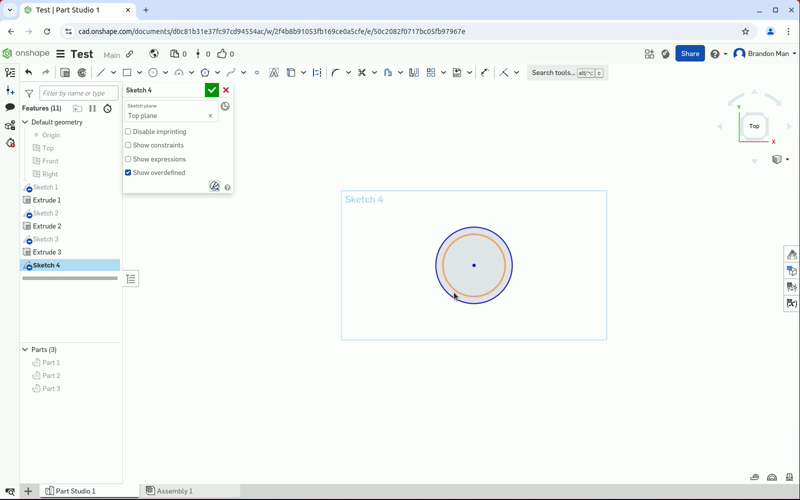
scroll(6)
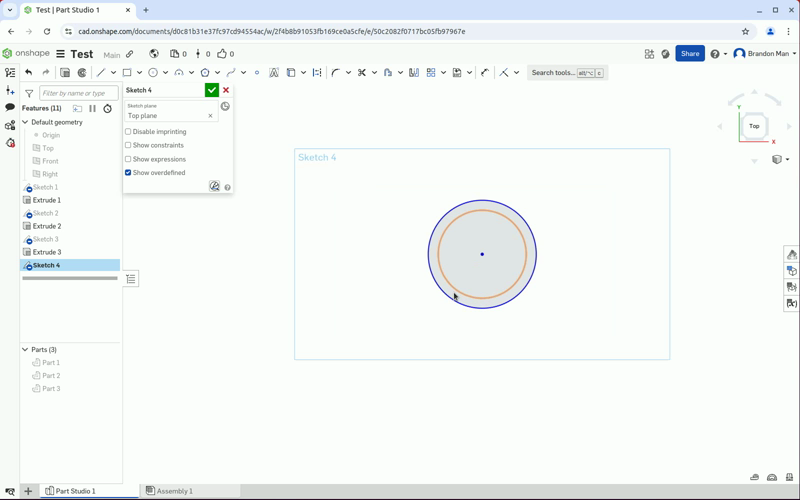
scroll(6)
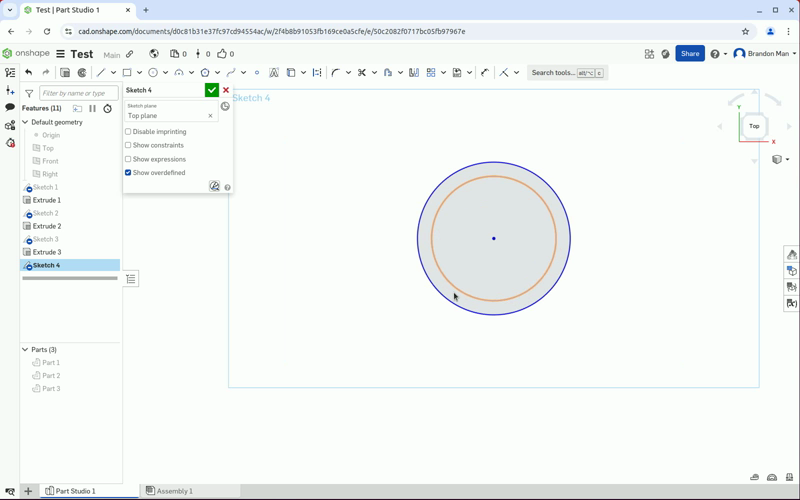
scroll(6)
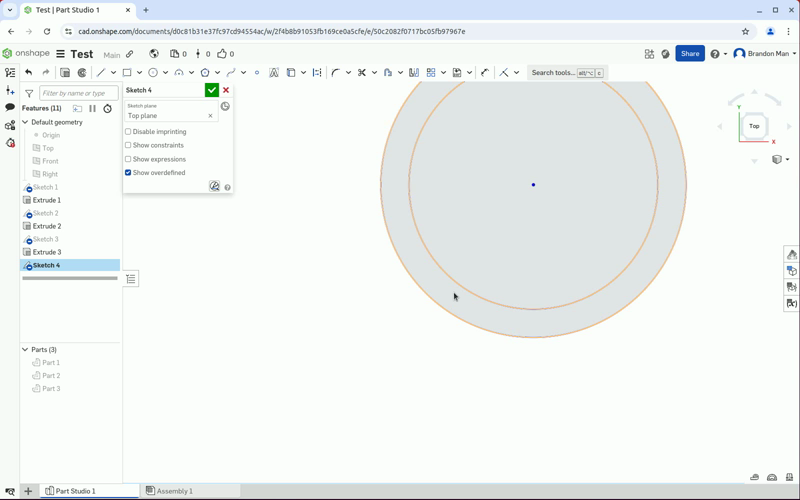
click(454, 292)
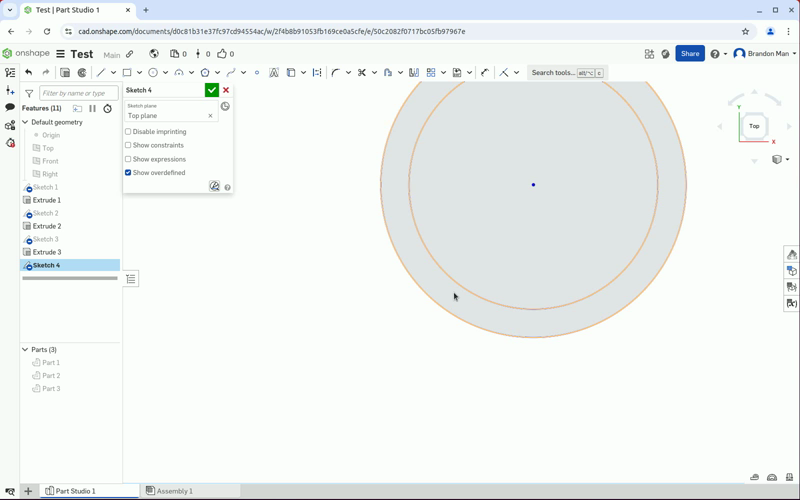
scroll(-6)
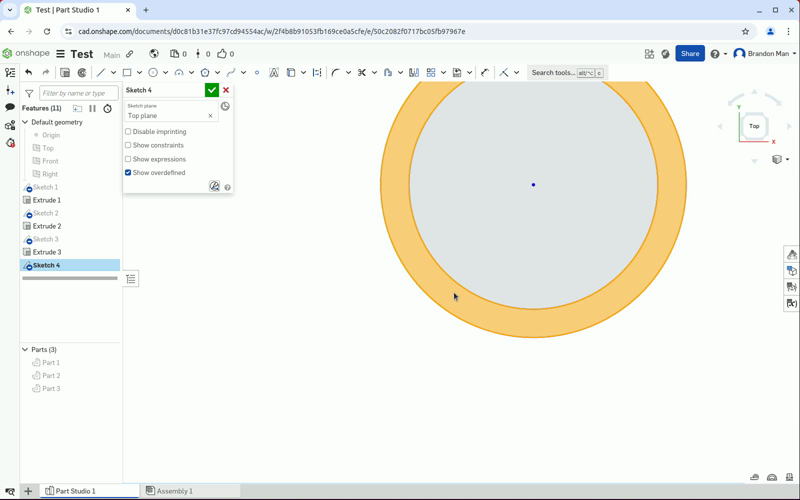
scroll(-6)
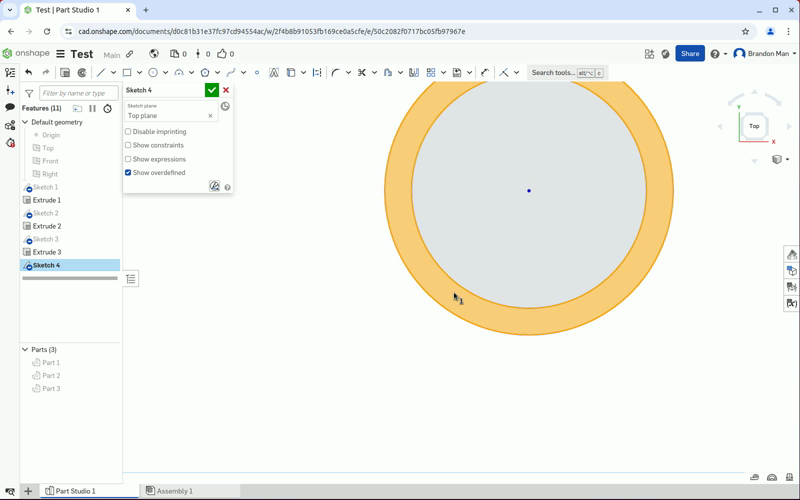
scroll(-6)
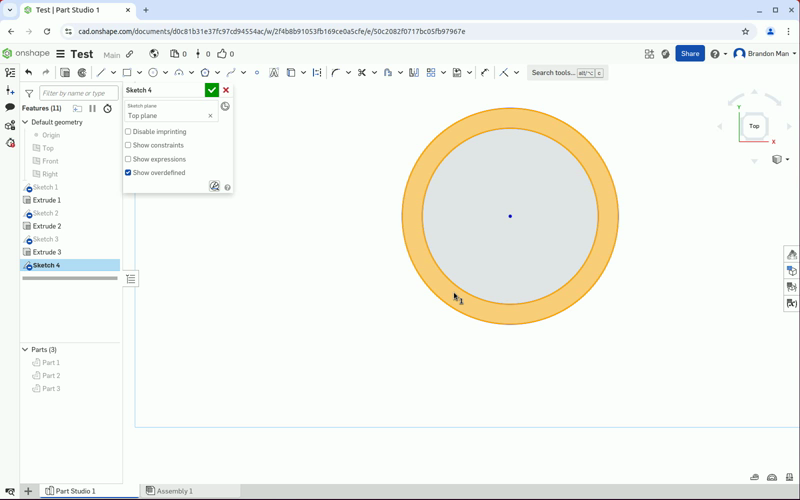
scroll(-6)
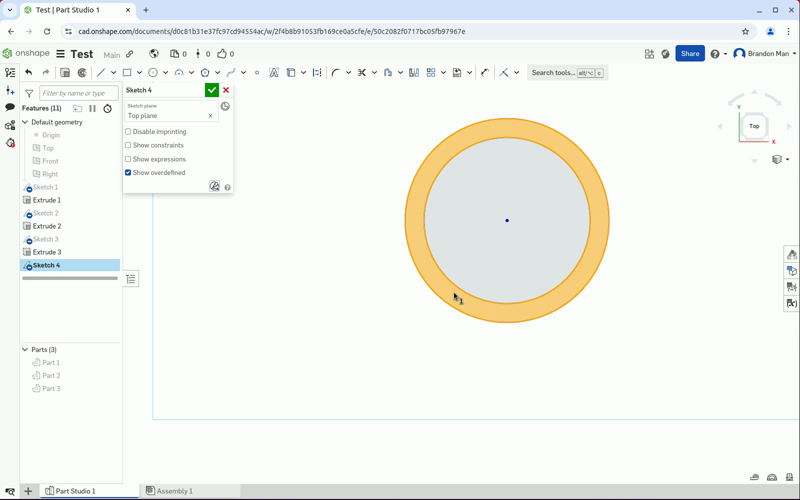
scroll(-6)
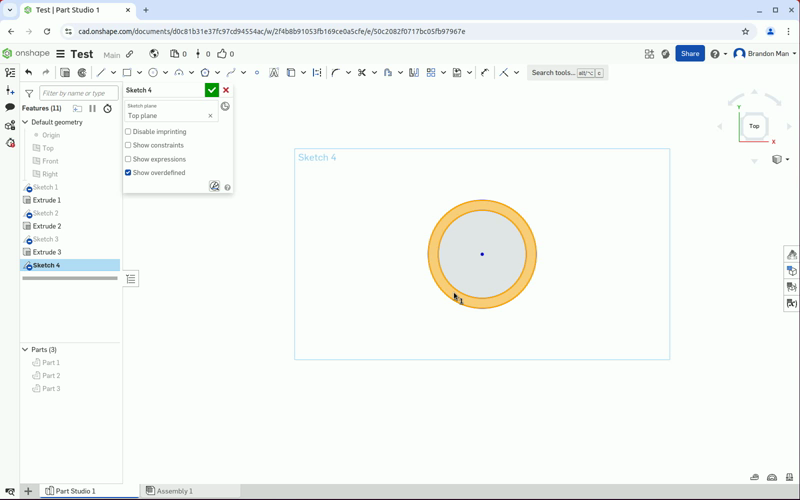
scroll(-6)
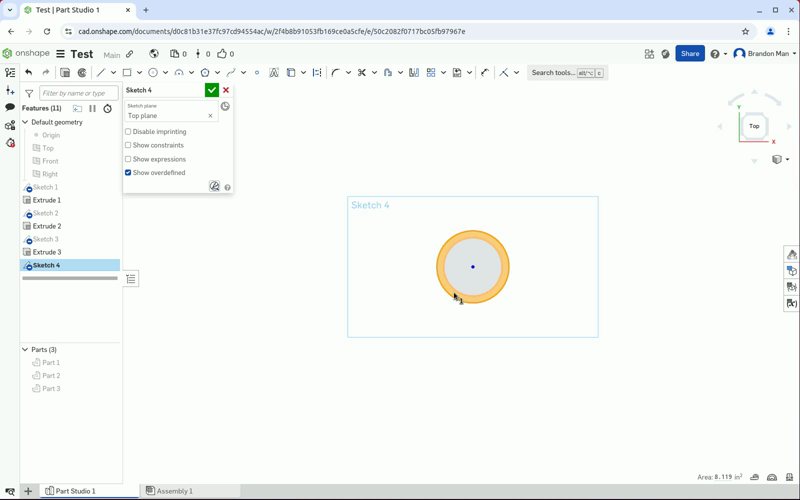
scroll(-6)
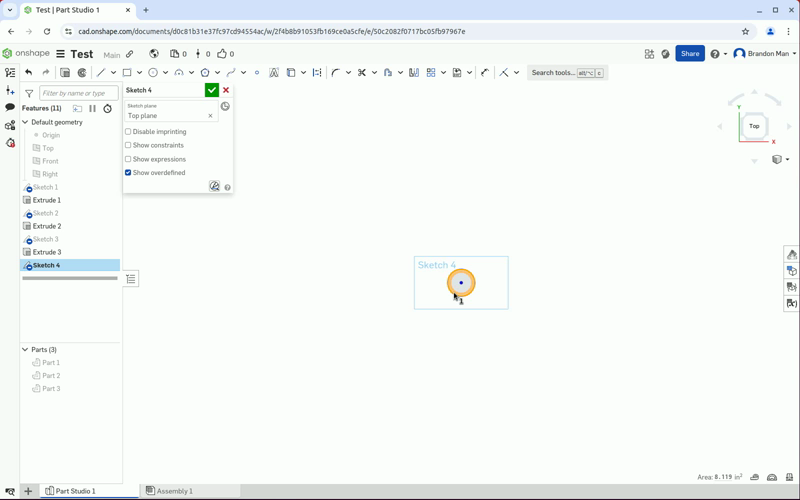
mouse_move(73, 352)
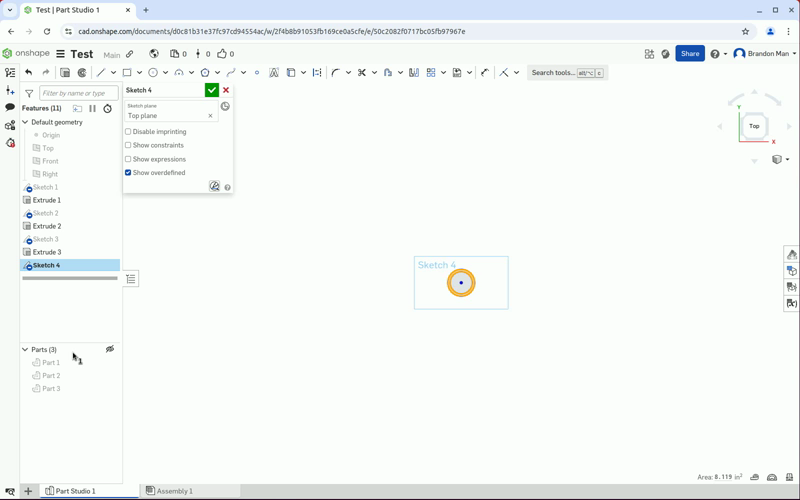
key(shift+y)
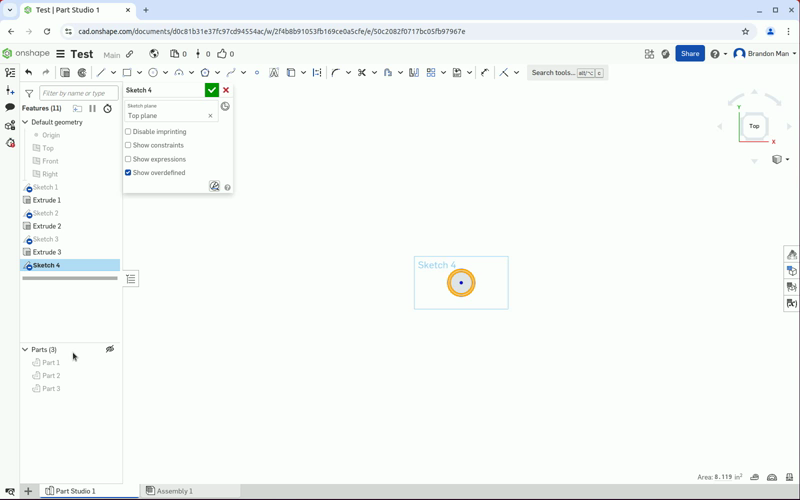
key(shift+e)
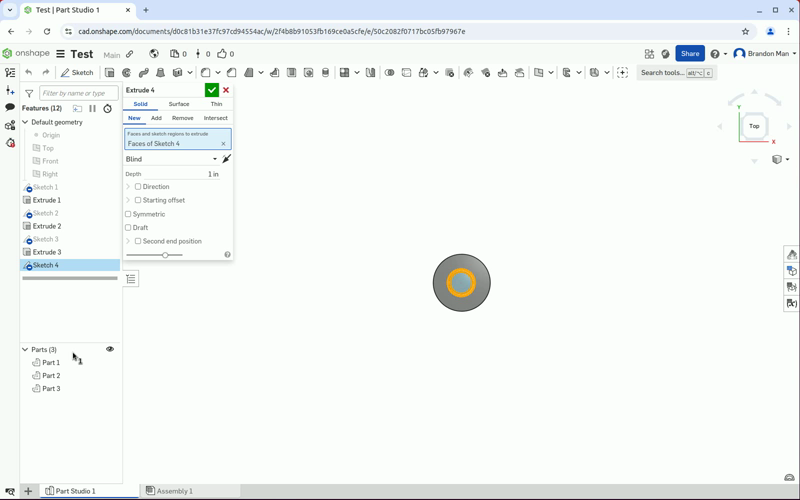
mouse_move(143, 106)
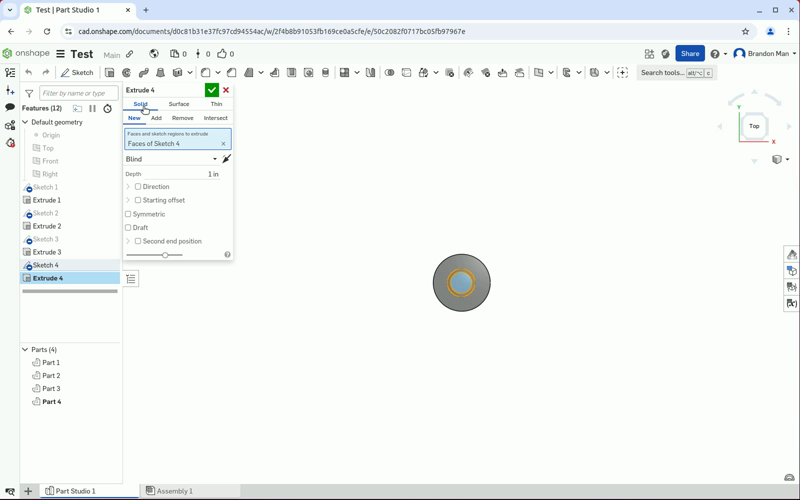
click(143, 106)
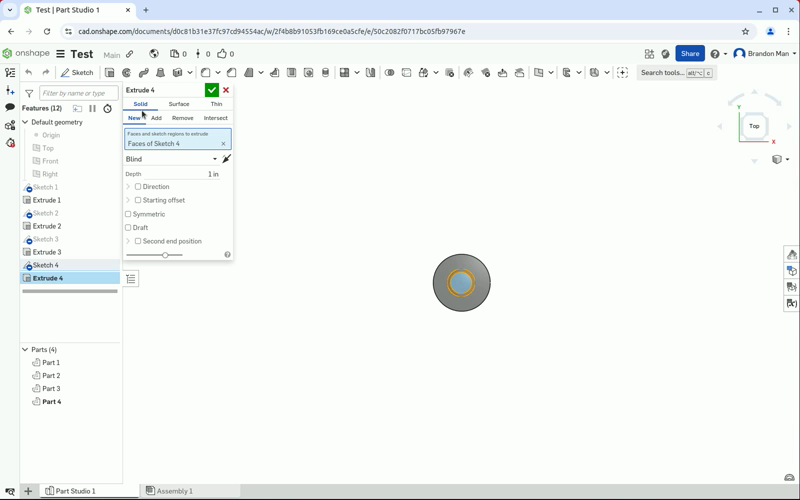
mouse_move(137, 120)
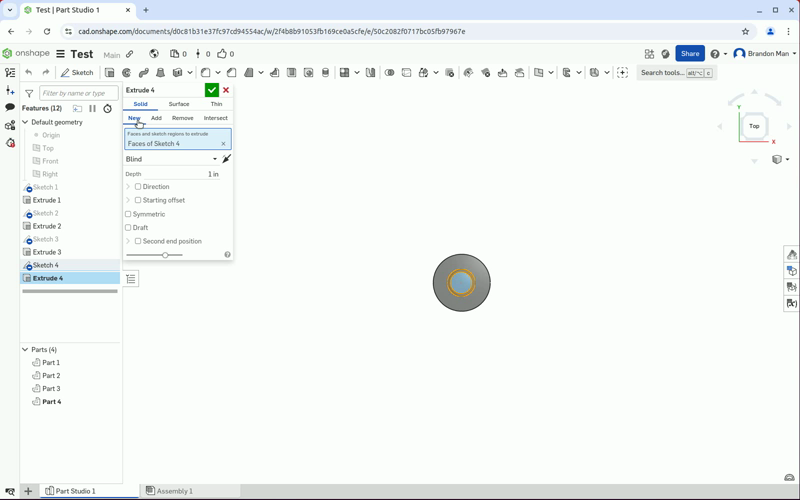
click(137, 120)
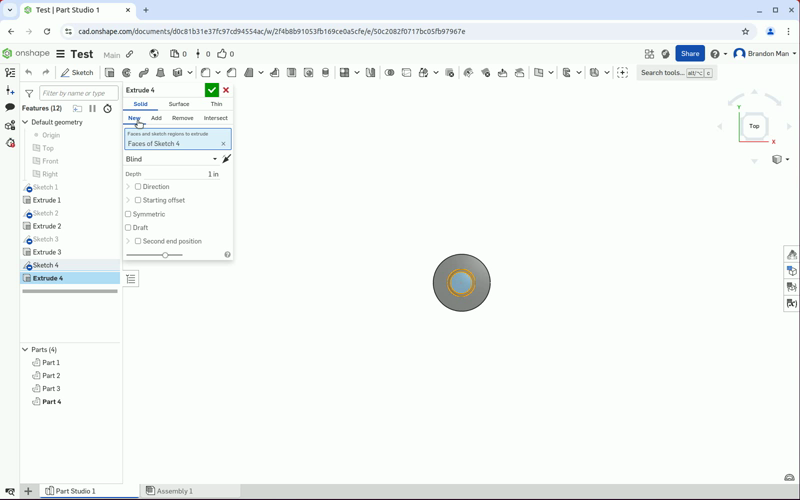
key(tab, 4)
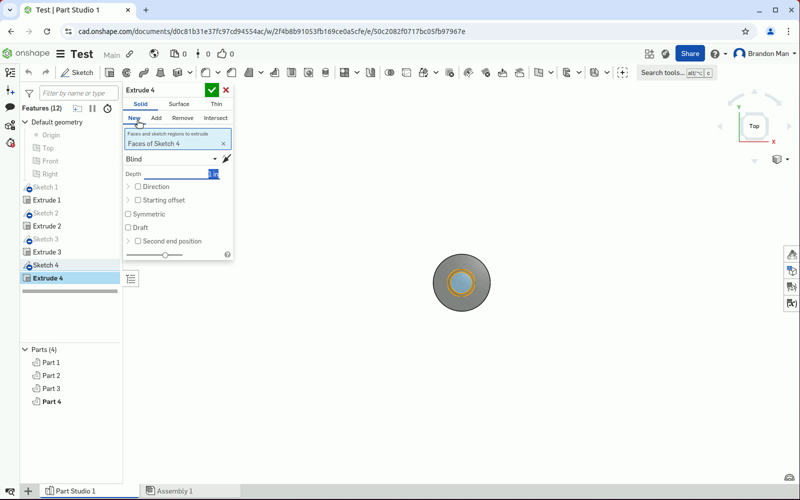
text(-1.685)
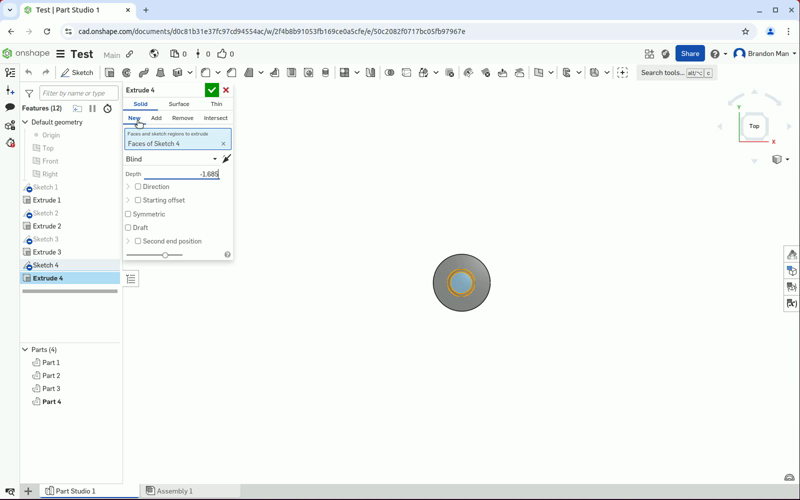
key(enter)
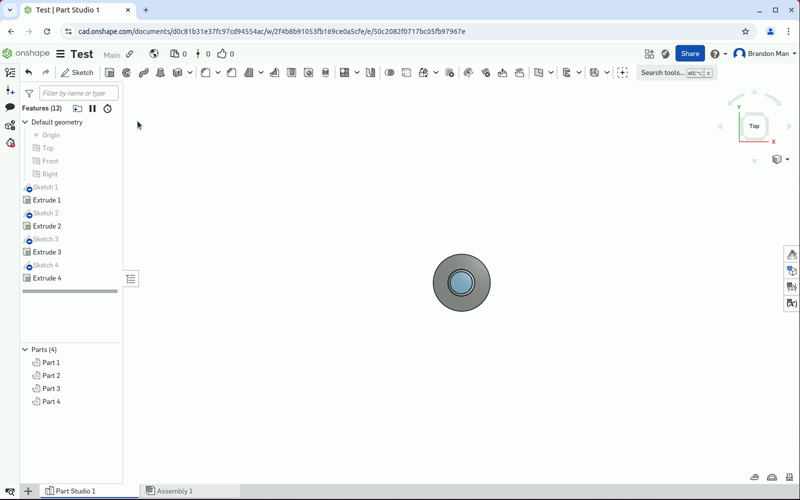
key(shift+h)
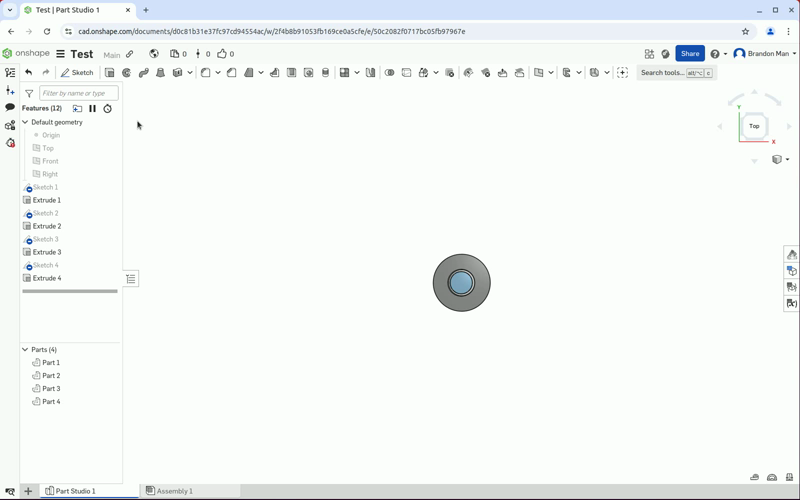
key(shift+h)
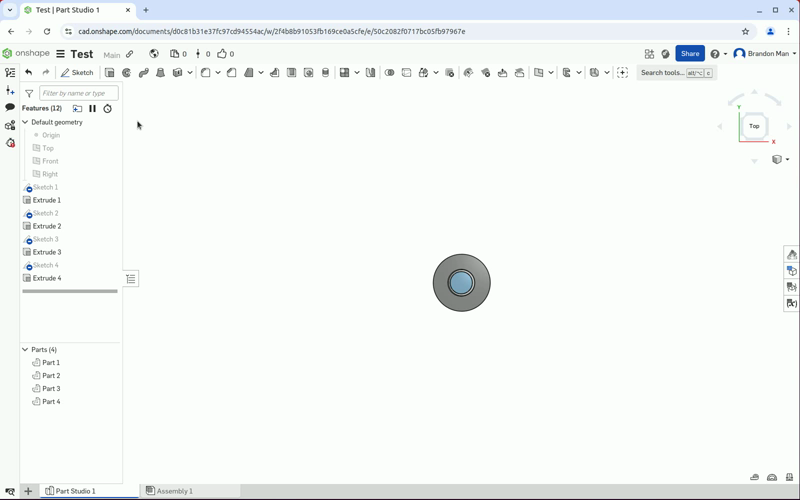
mouse_move(73, 189)
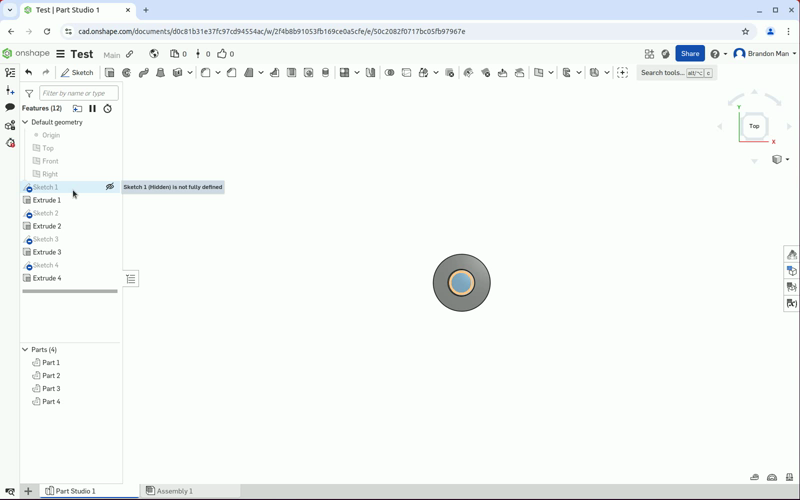
click(73, 189)
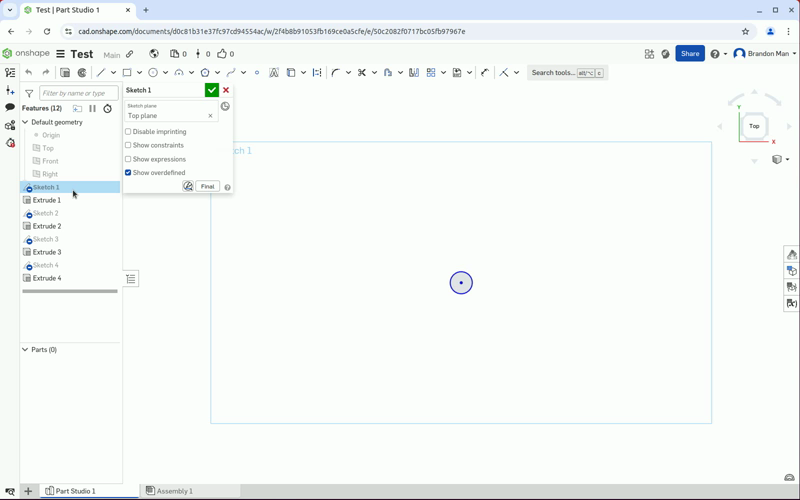
mouse_move(229, 92)
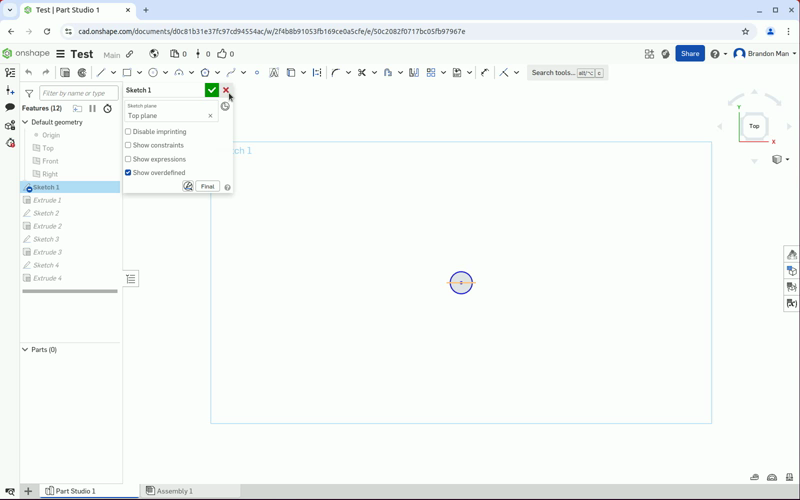
click(229, 92)
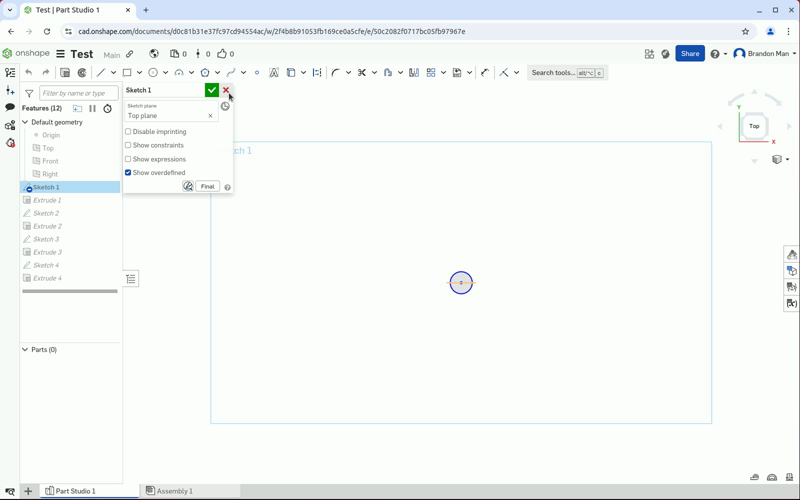
key(shift+s)
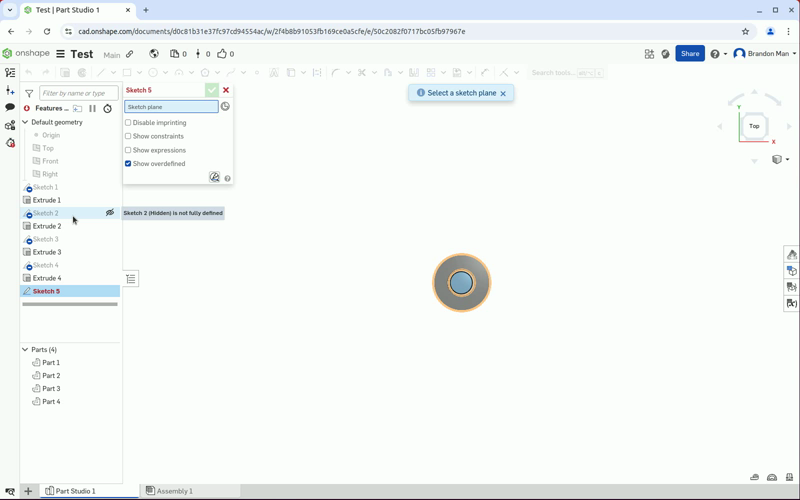
scroll(3)
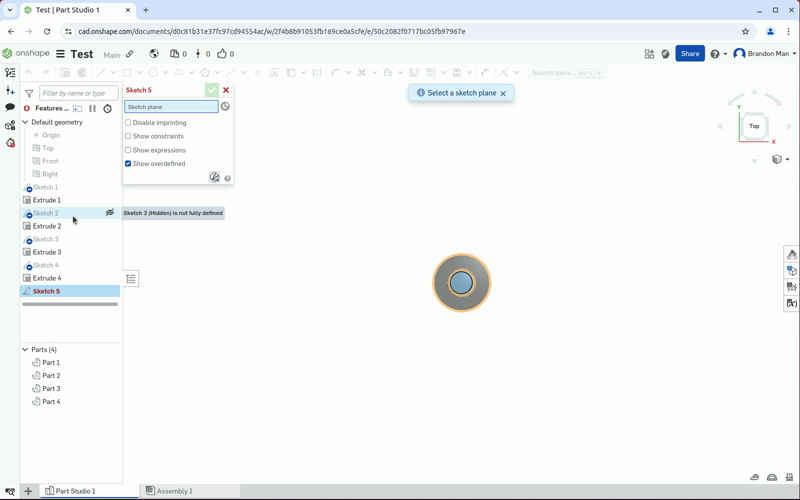
mouse_move(73, 150)
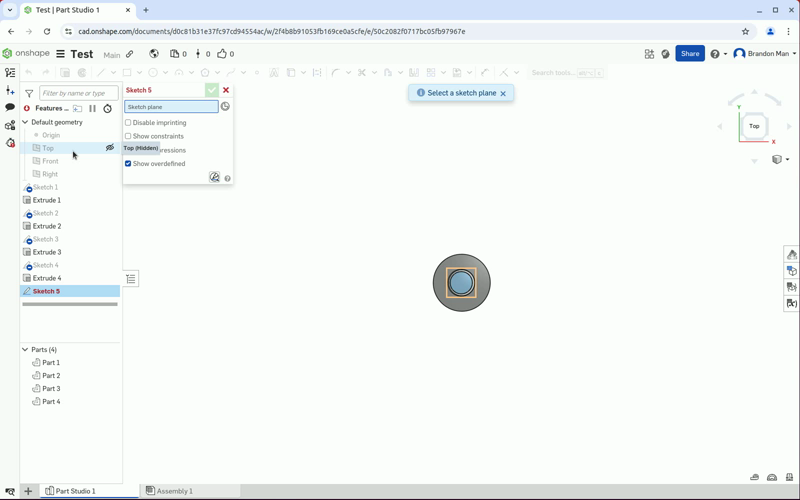
click(73, 150)
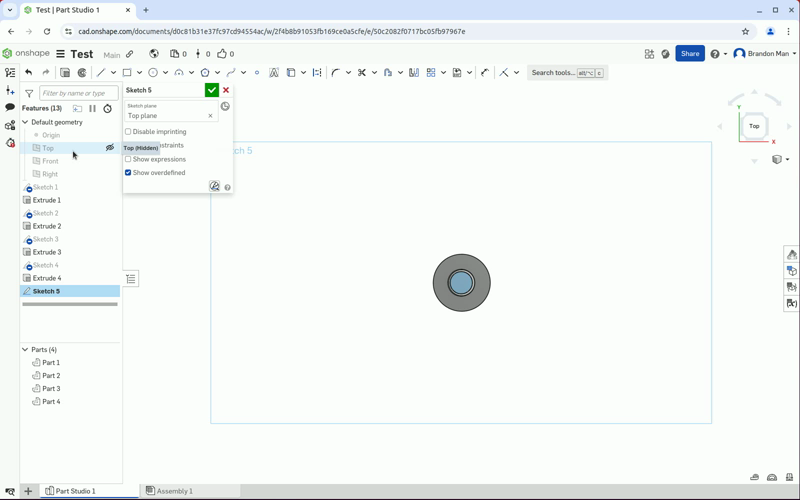
mouse_move(73, 352)
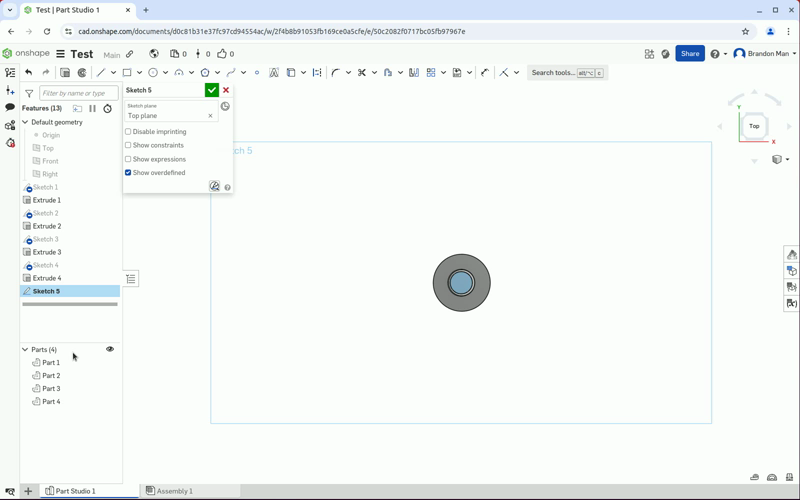
key(y)
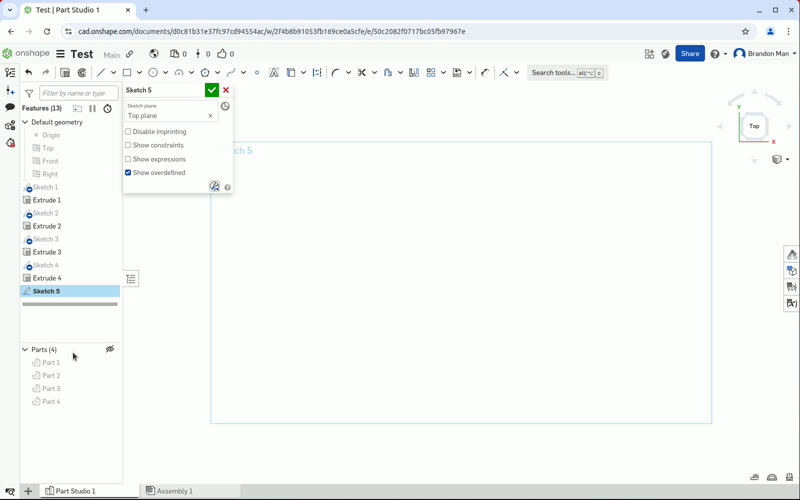
key(c)
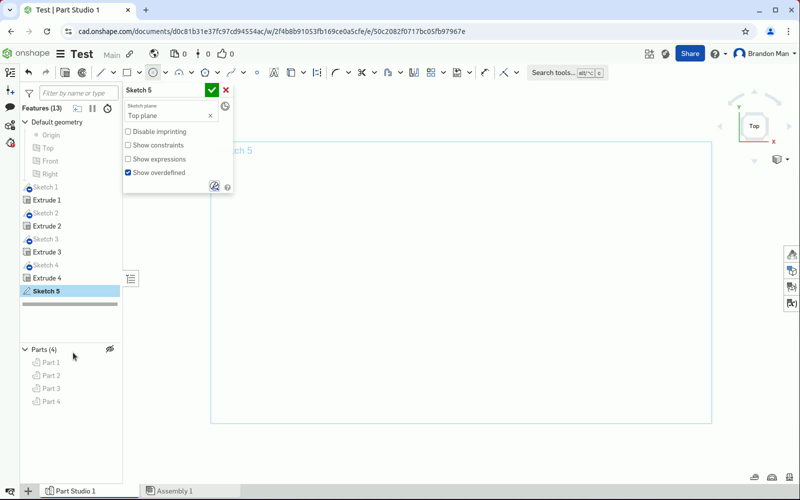
key_down(shift)
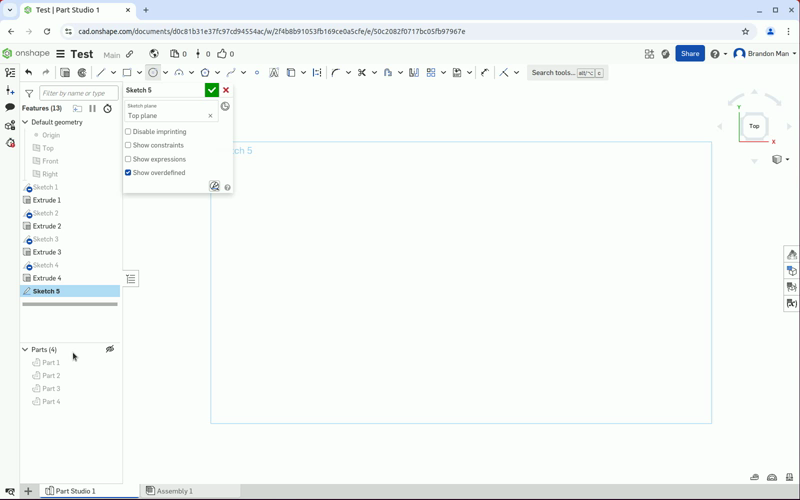
mouse_move(461, 282)
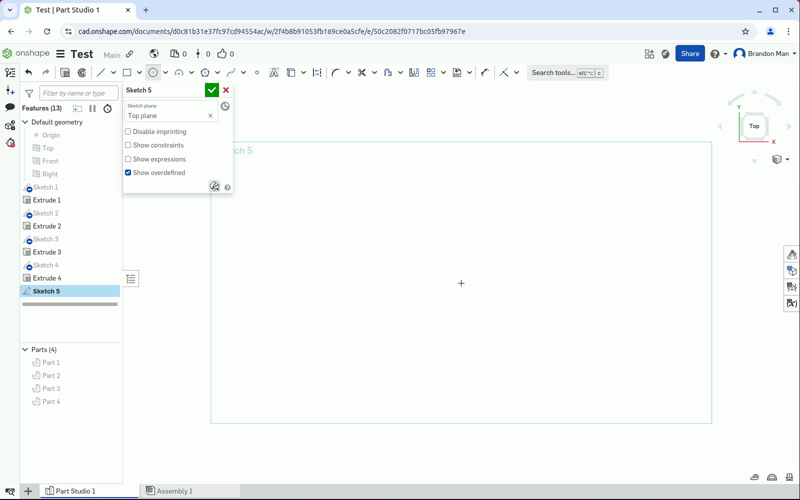
click(461, 282)
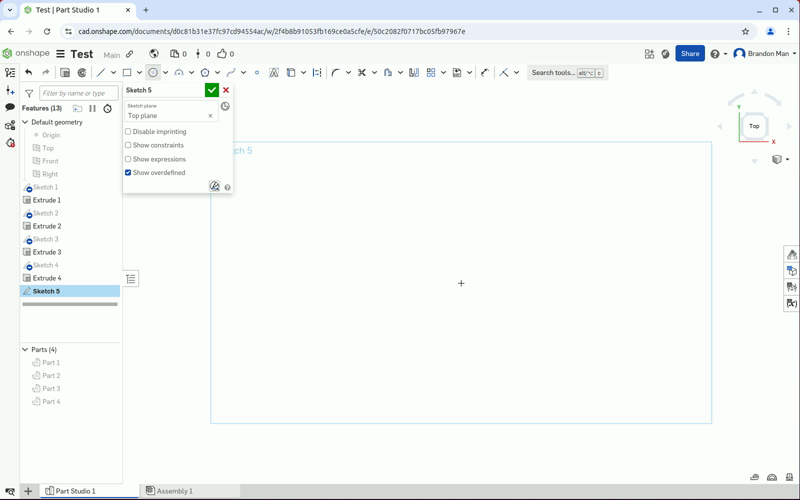
key_up(shift)
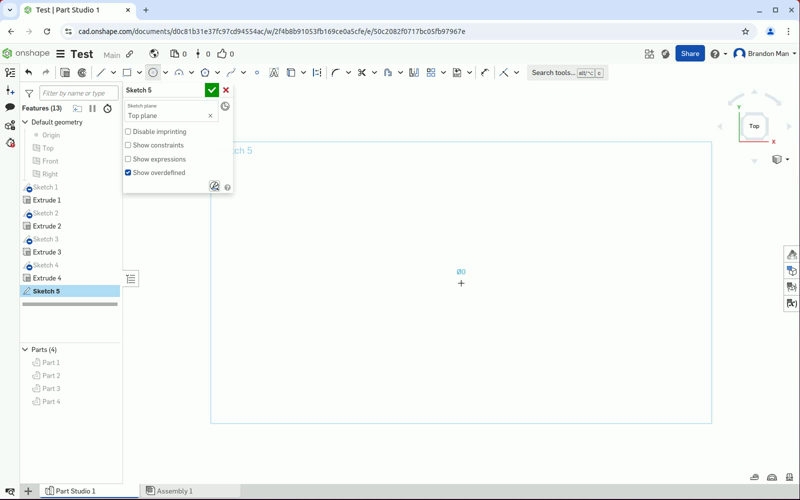
mouse_move(474, 282)
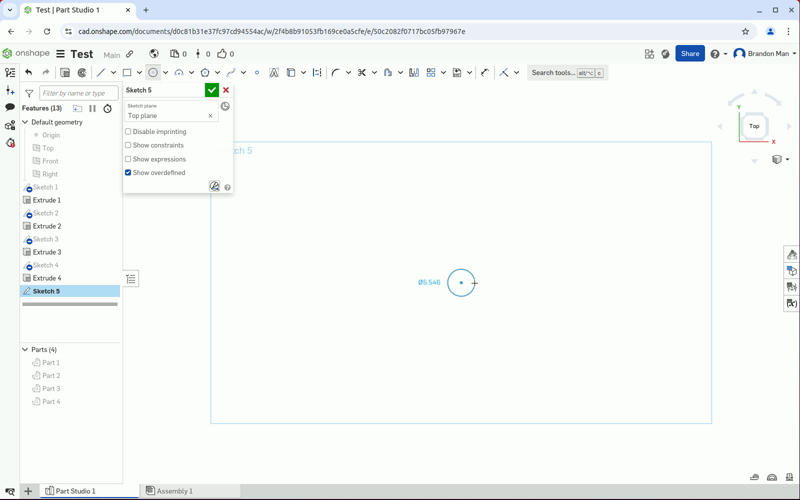
click(474, 282)
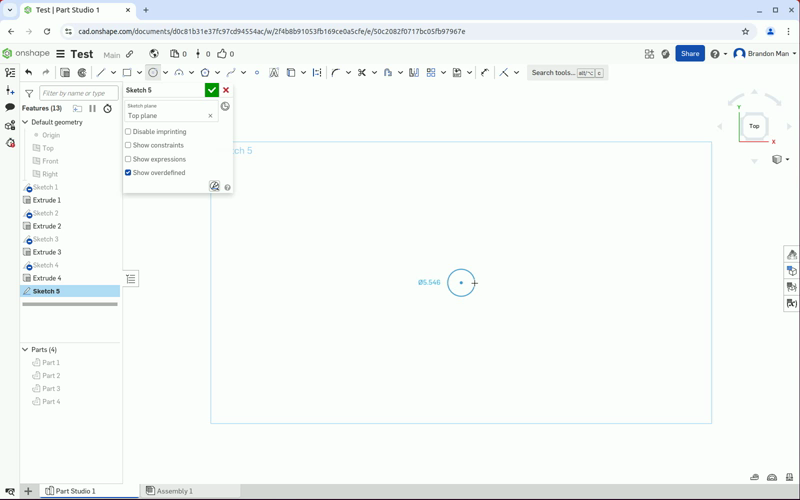
key(esc)
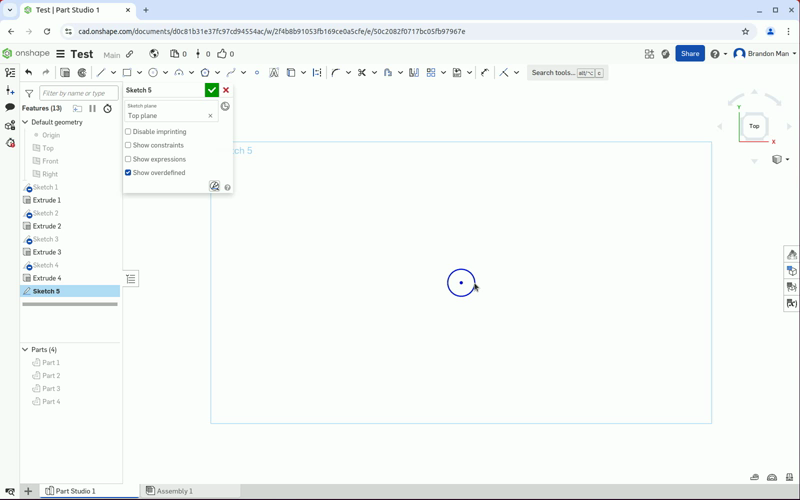
key(c)
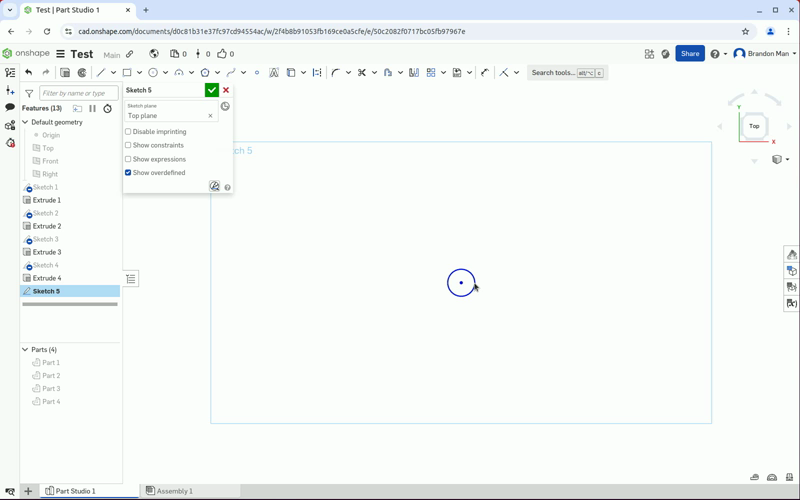
key_down(shift)
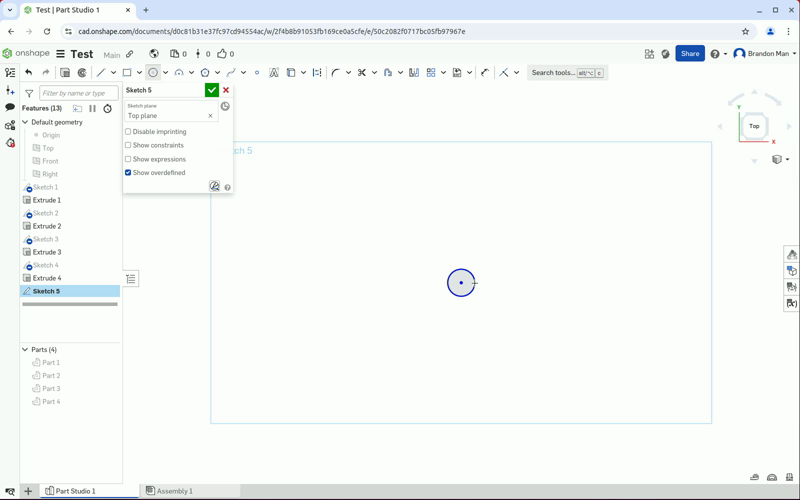
mouse_move(461, 282)
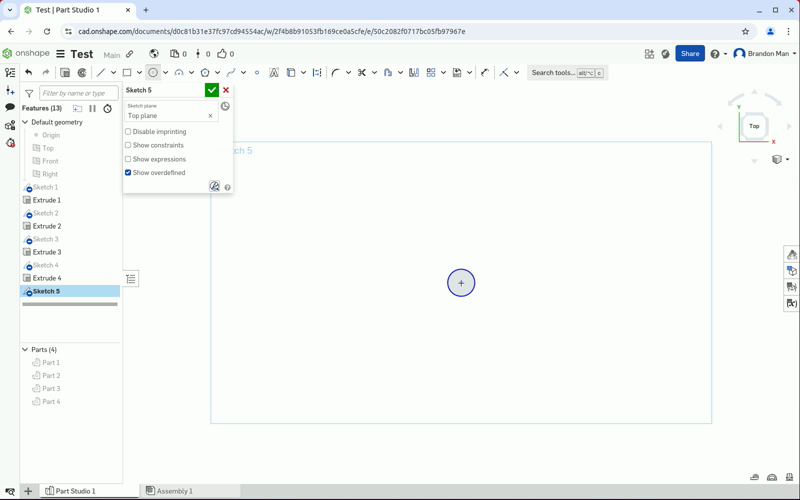
click(461, 282)
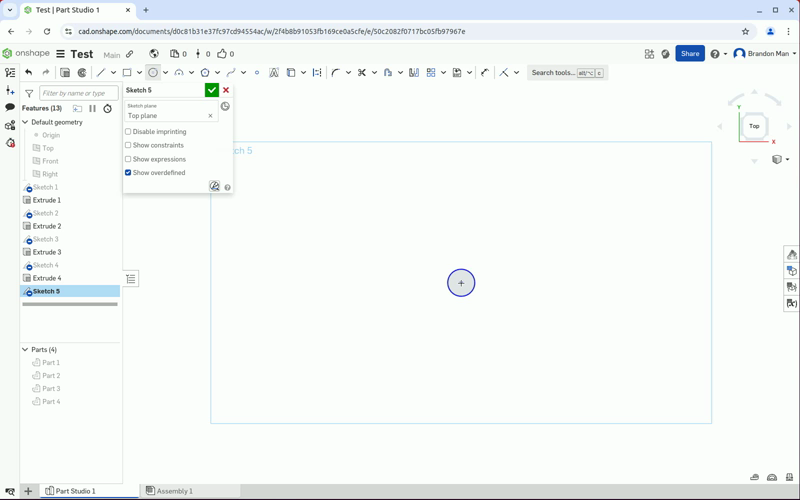
key_up(shift)
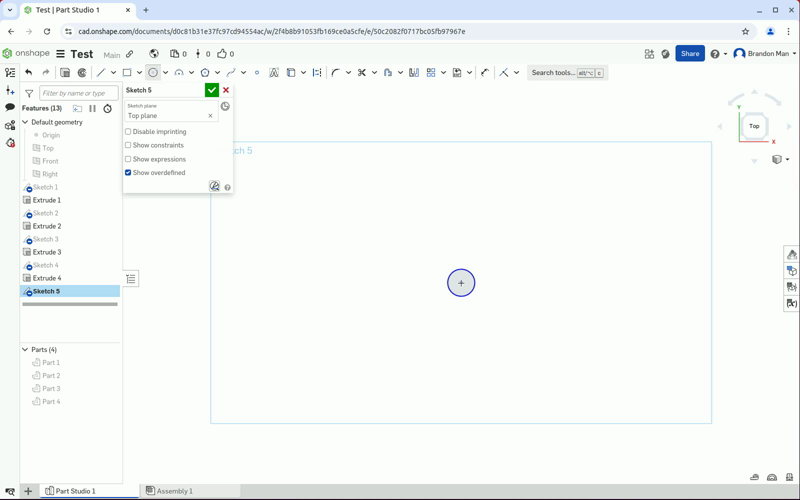
mouse_move(472, 282)
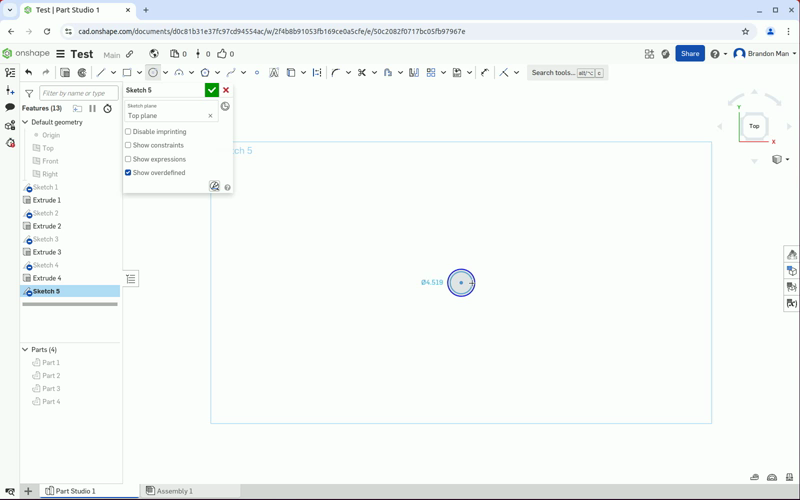
scroll(6)
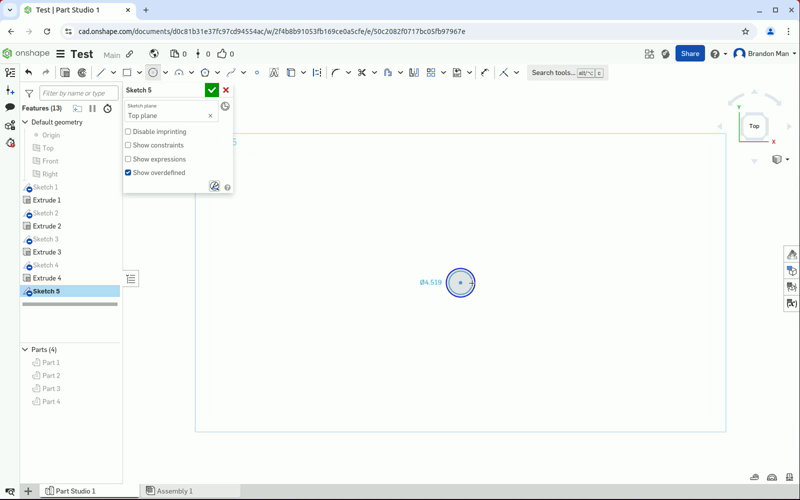
scroll(6)
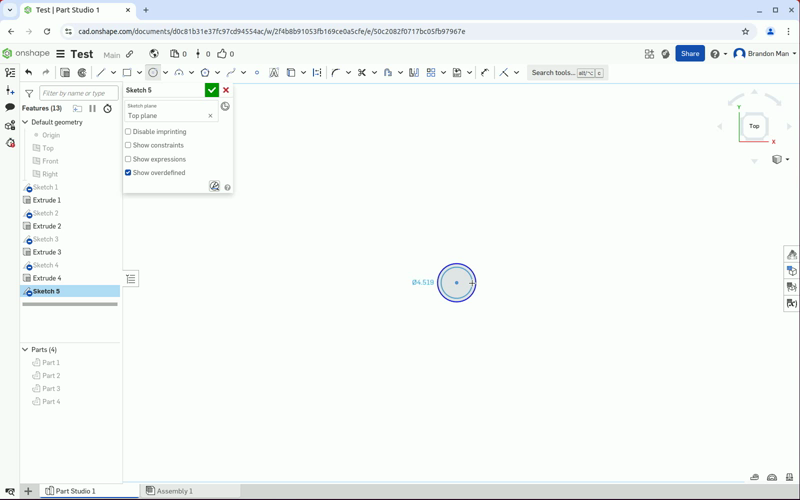
scroll(6)
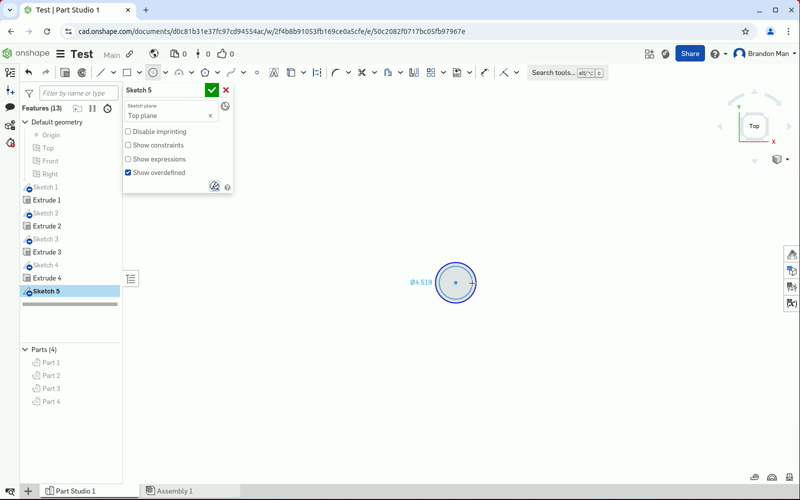
scroll(6)
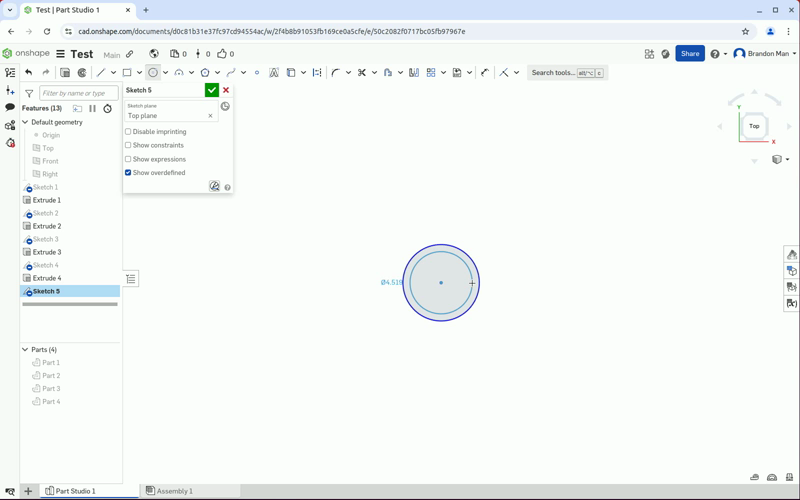
scroll(6)
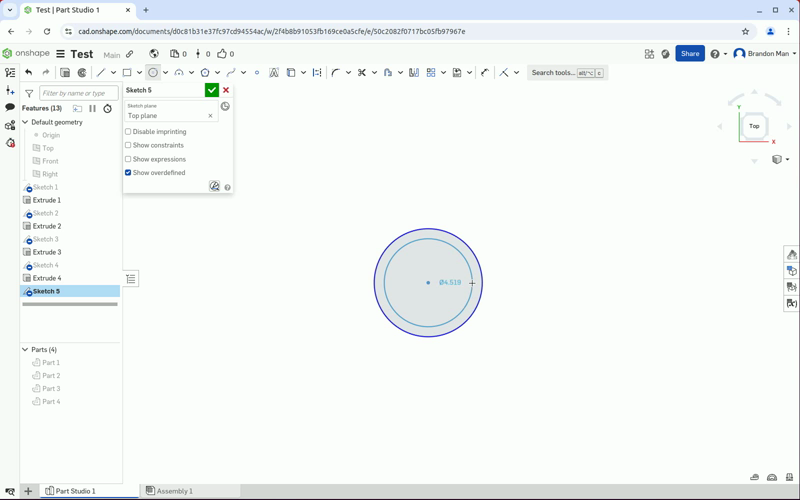
scroll(6)
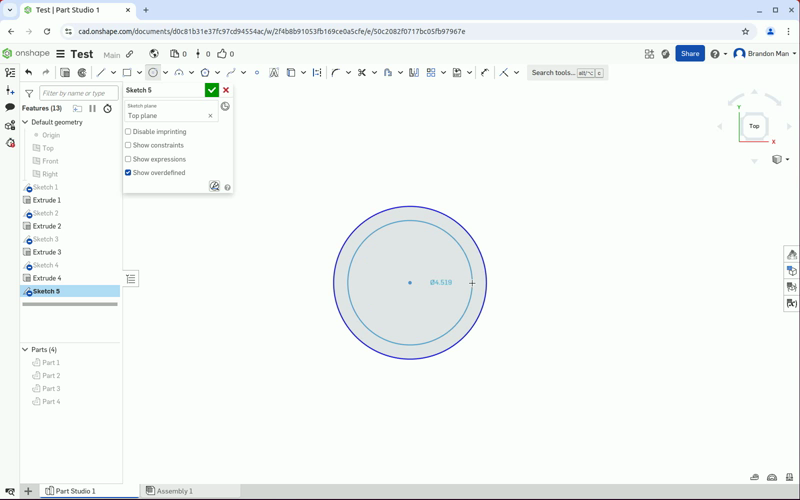
scroll(6)
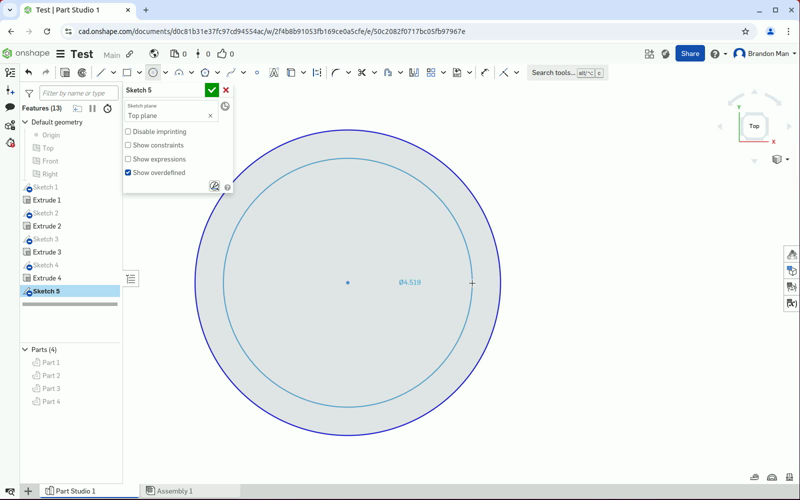
click(472, 282)
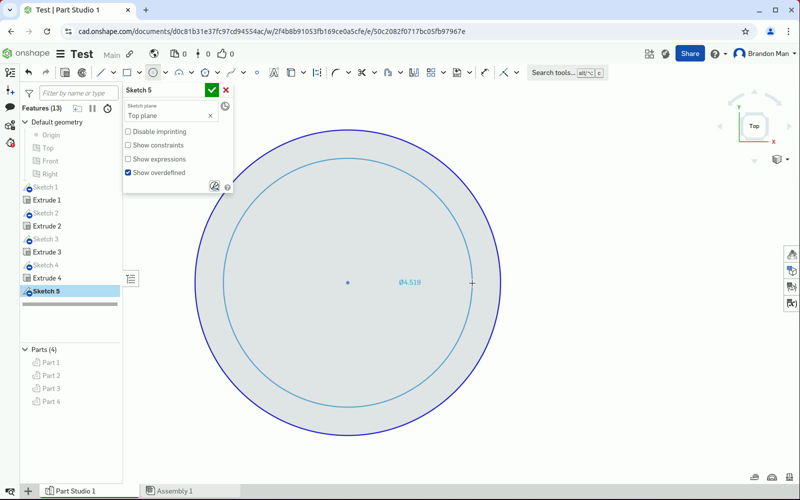
scroll(-6)
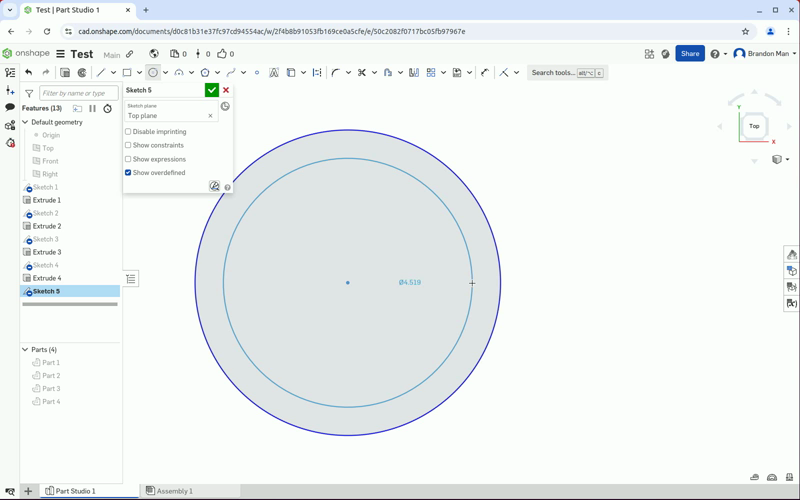
scroll(-6)
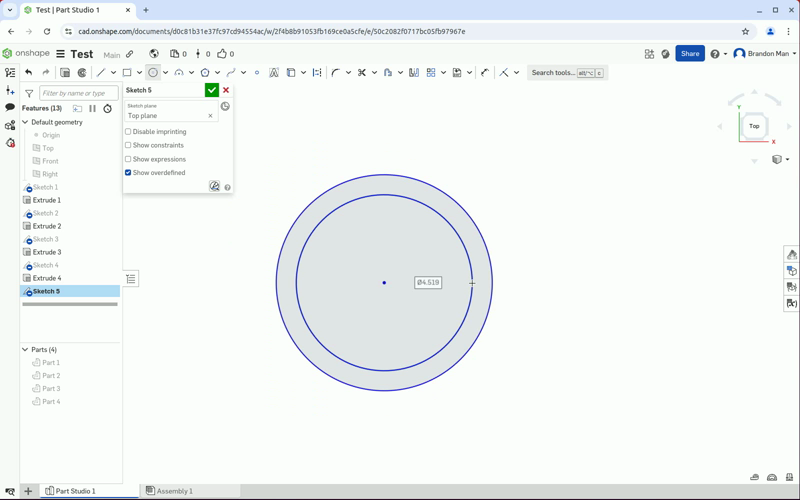
scroll(-6)
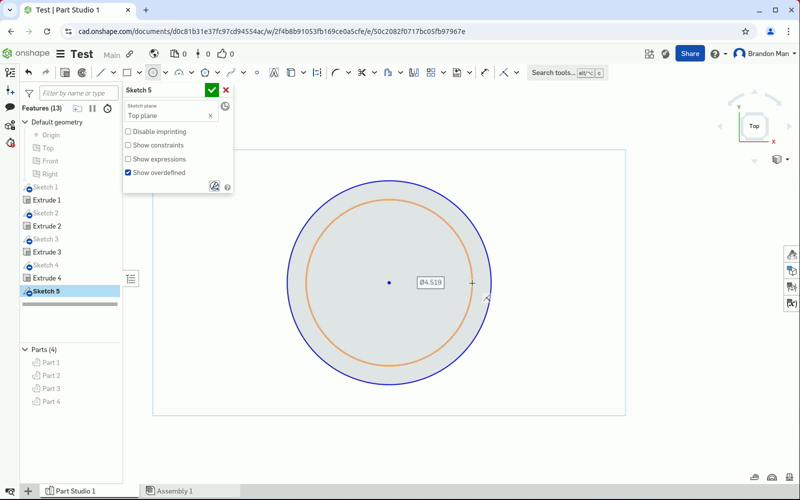
scroll(-6)
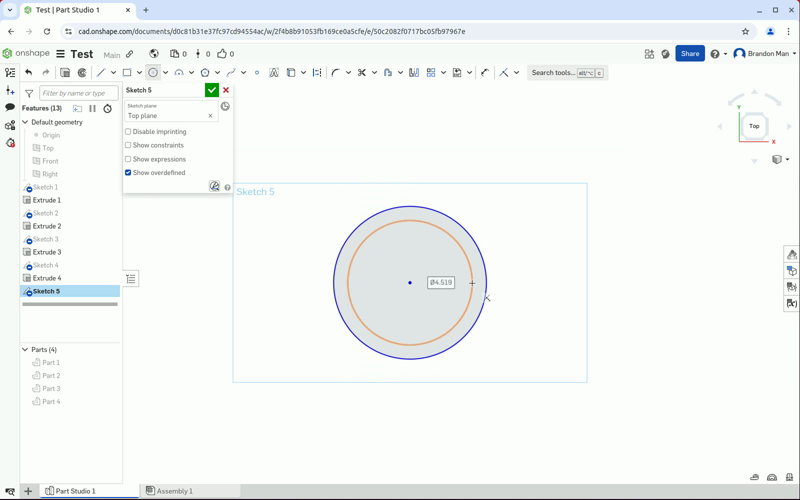
scroll(-6)
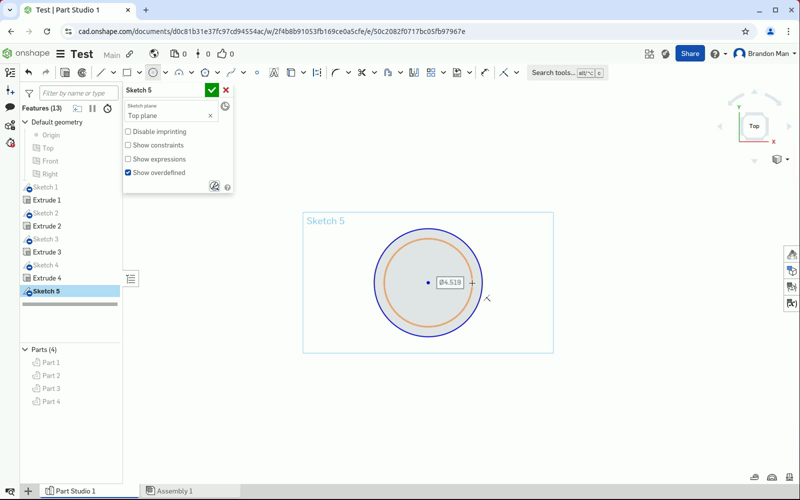
scroll(-6)
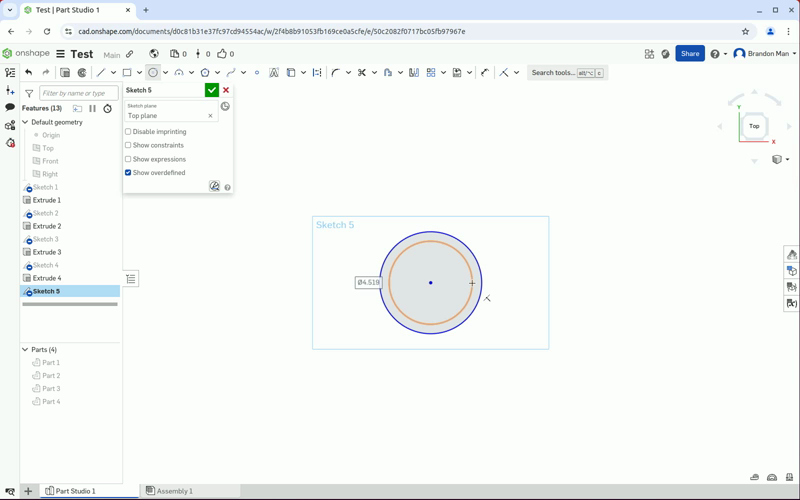
scroll(-6)
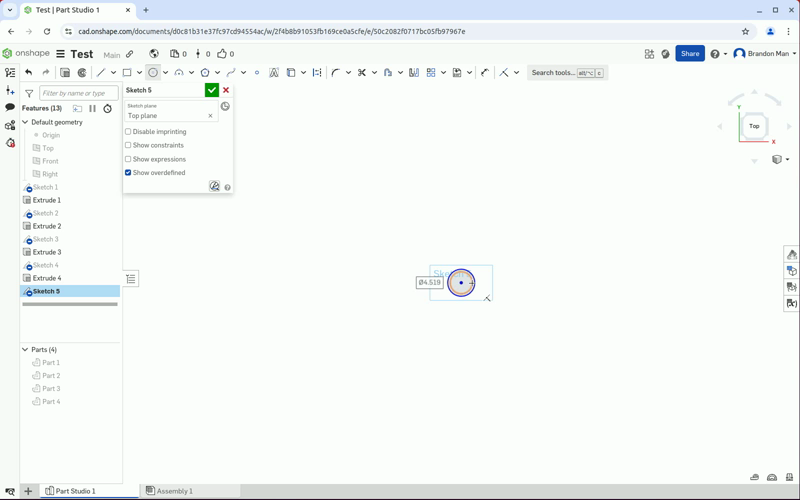
key(esc)
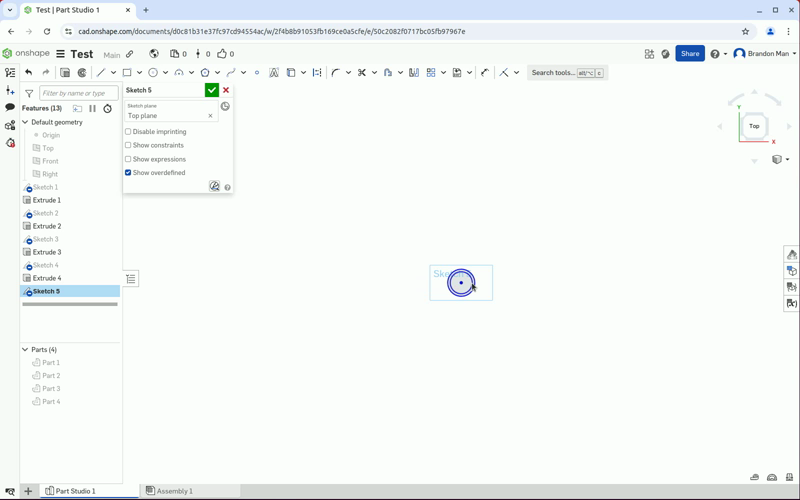
mouse_move(472, 281)
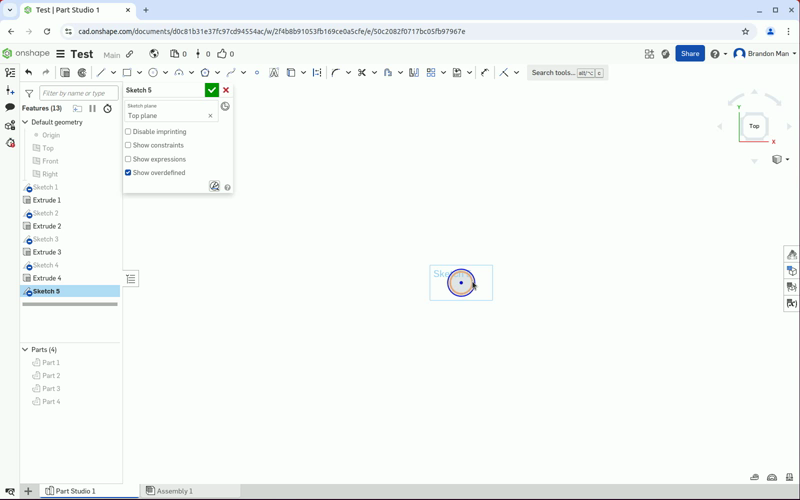
scroll(6)
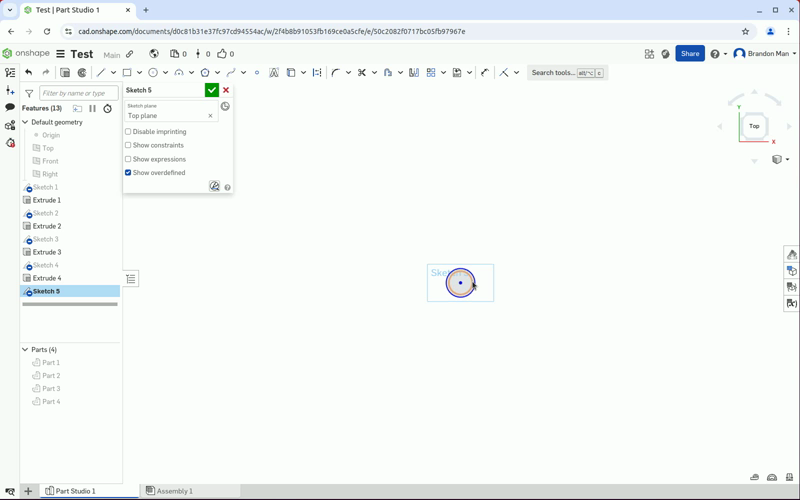
scroll(6)
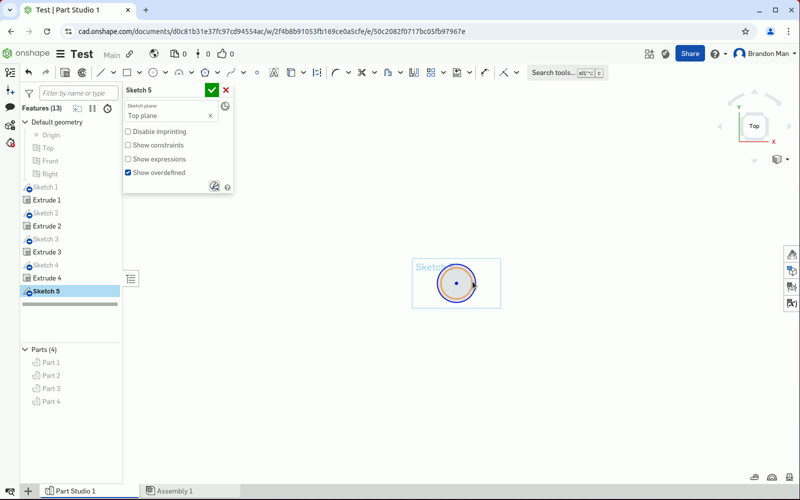
scroll(6)
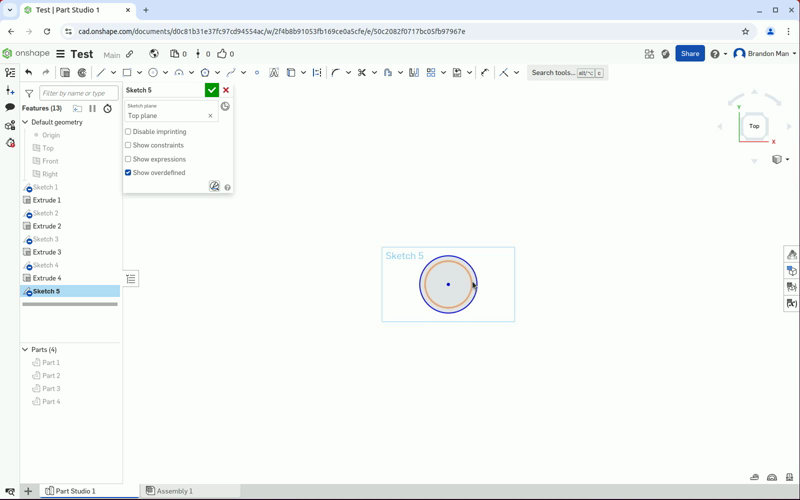
scroll(6)
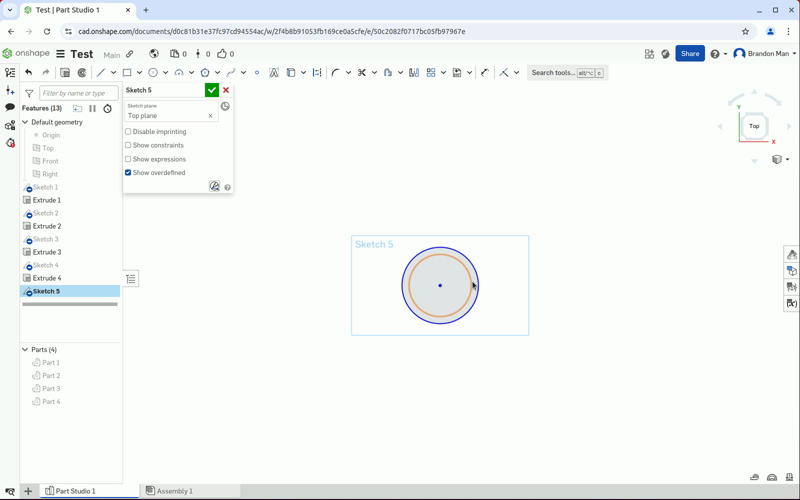
scroll(6)
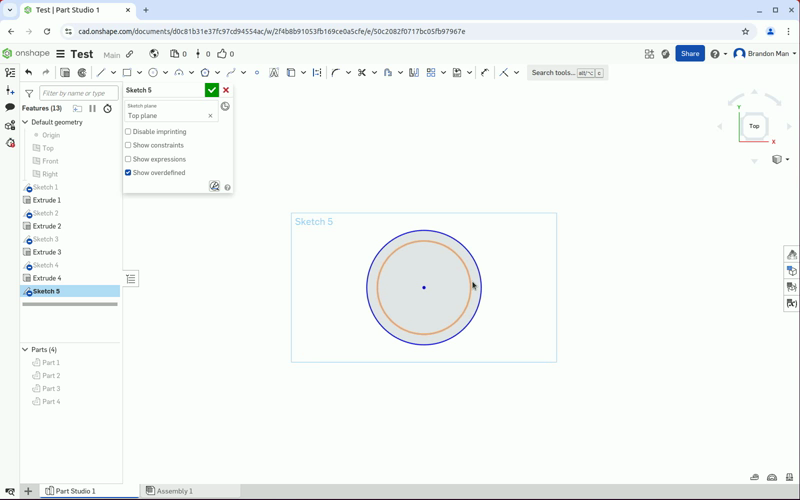
scroll(6)
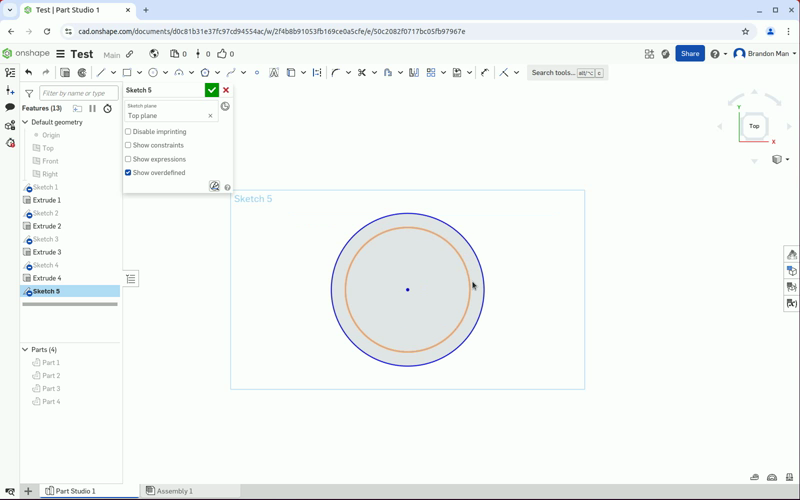
scroll(6)
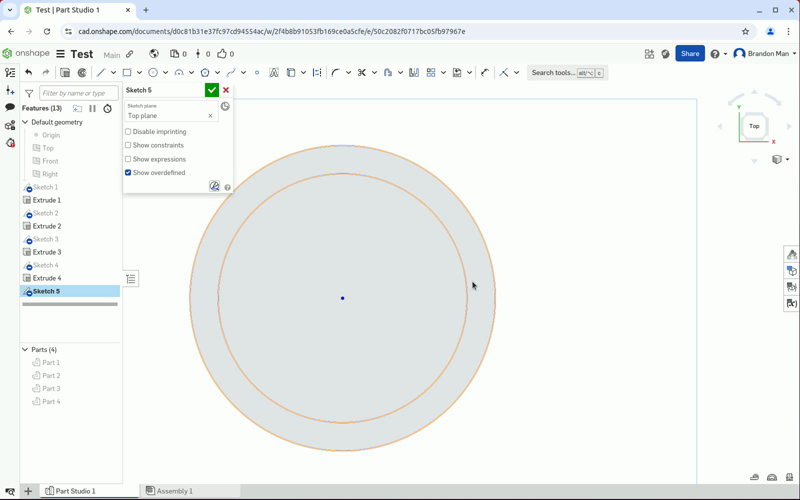
click(472, 281)
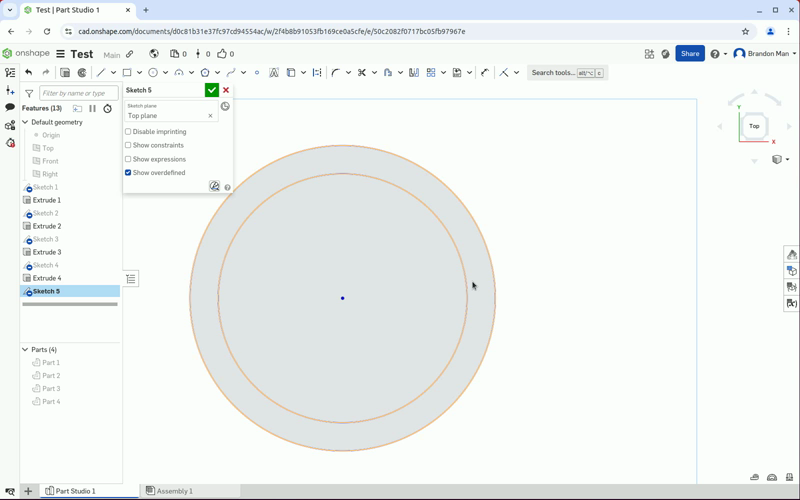
scroll(-6)
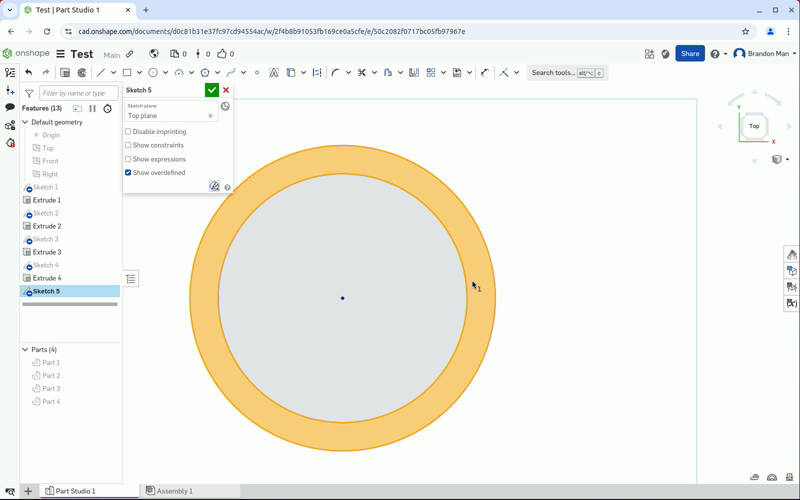
scroll(-6)
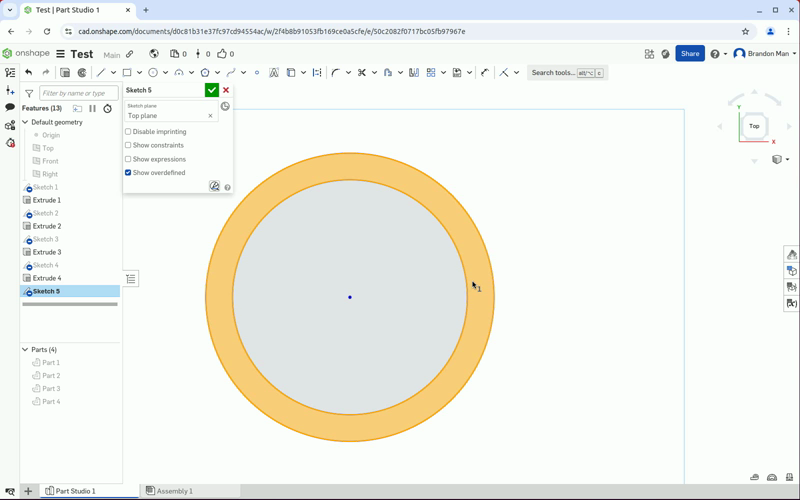
scroll(-6)
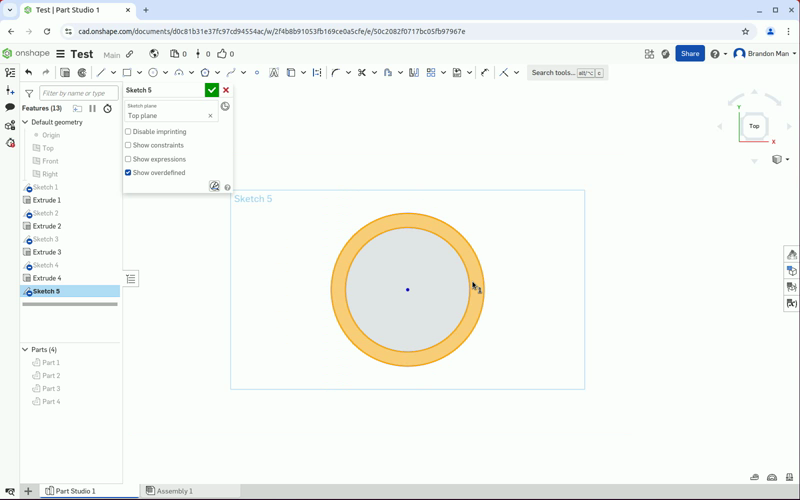
scroll(-6)
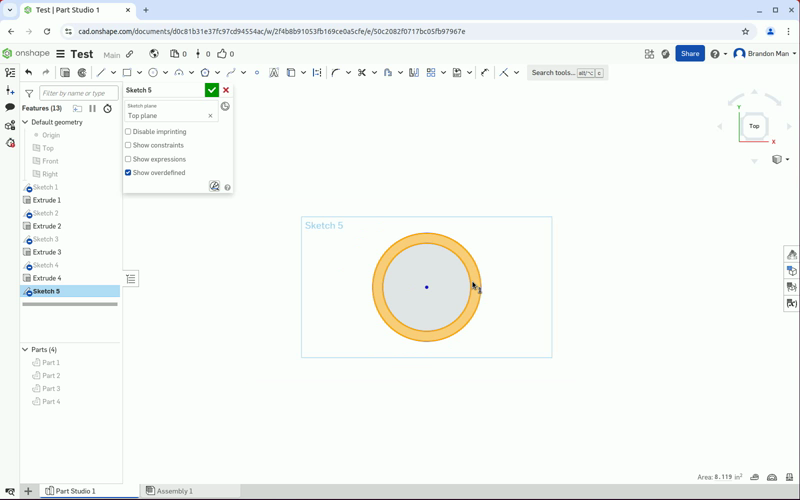
scroll(-6)
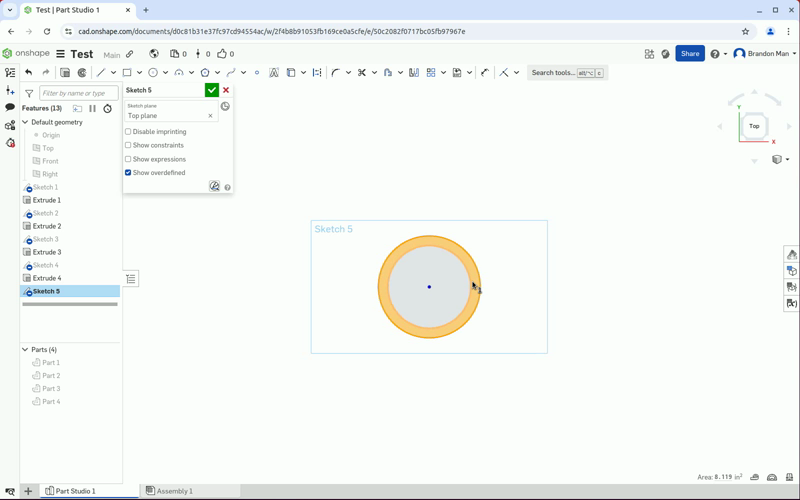
scroll(-6)
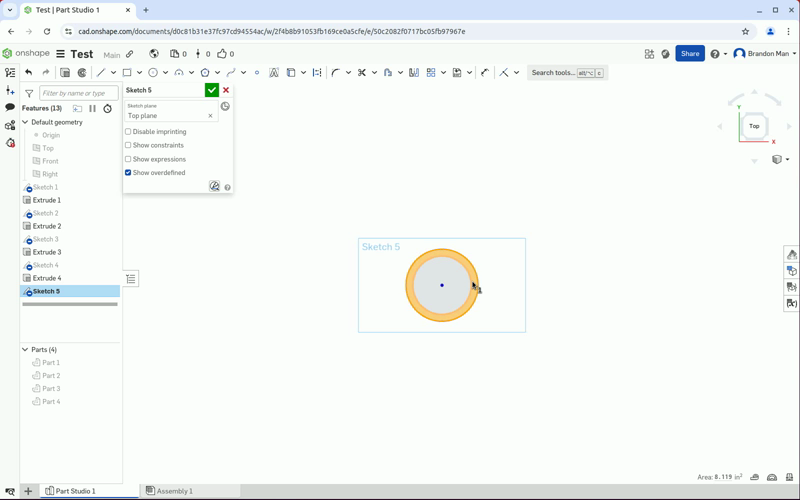
scroll(-6)
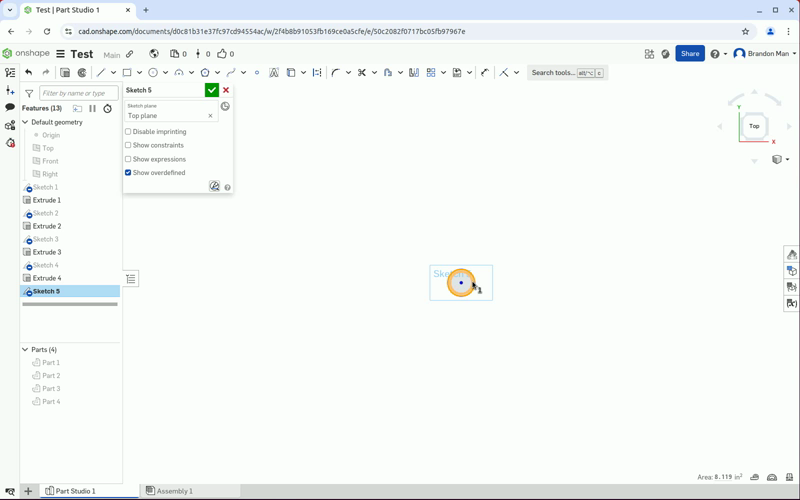
mouse_move(73, 352)
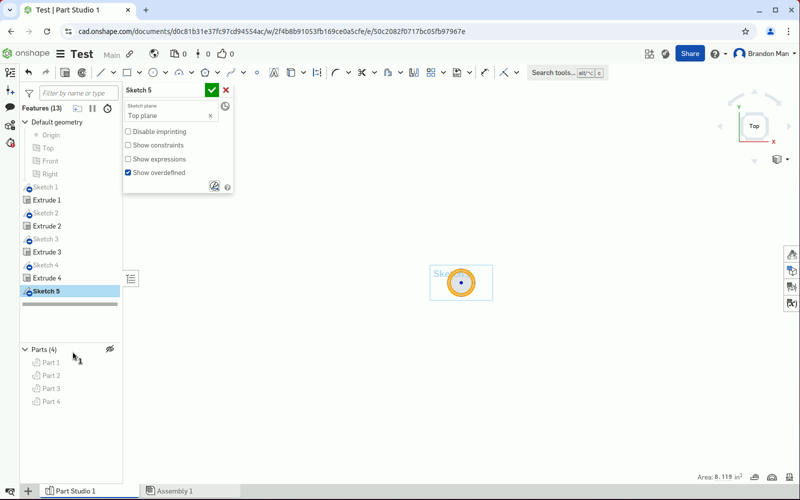
key(shift+y)
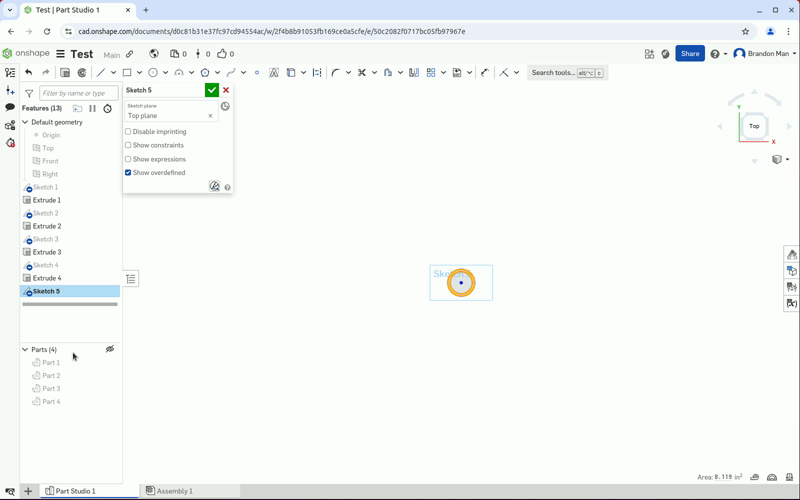
key(shift+e)
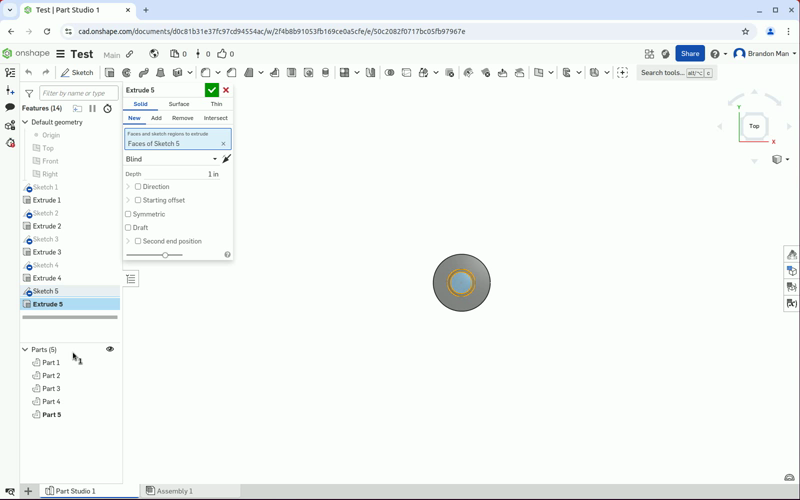
mouse_move(143, 106)
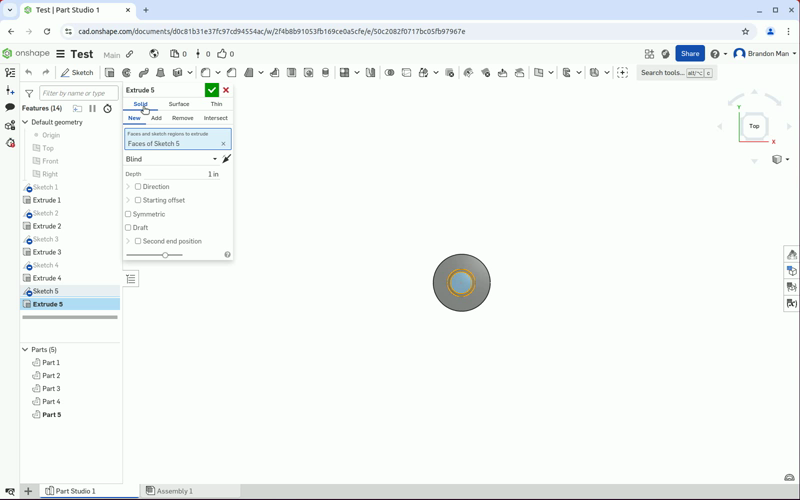
click(143, 106)
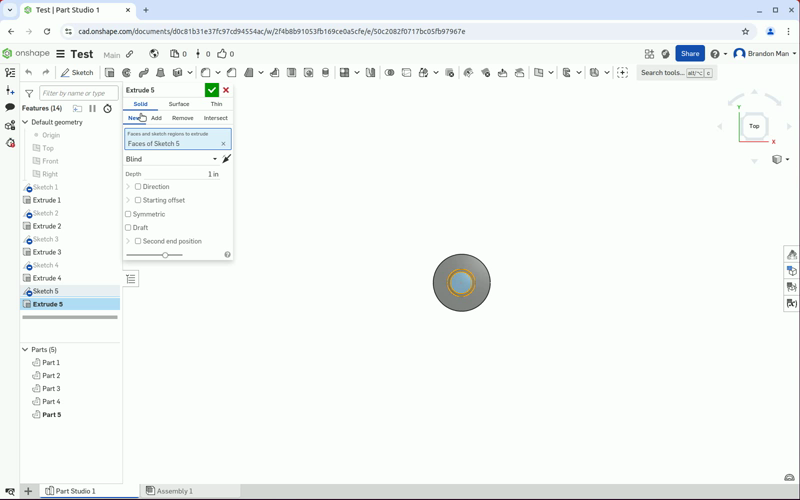
mouse_move(137, 120)
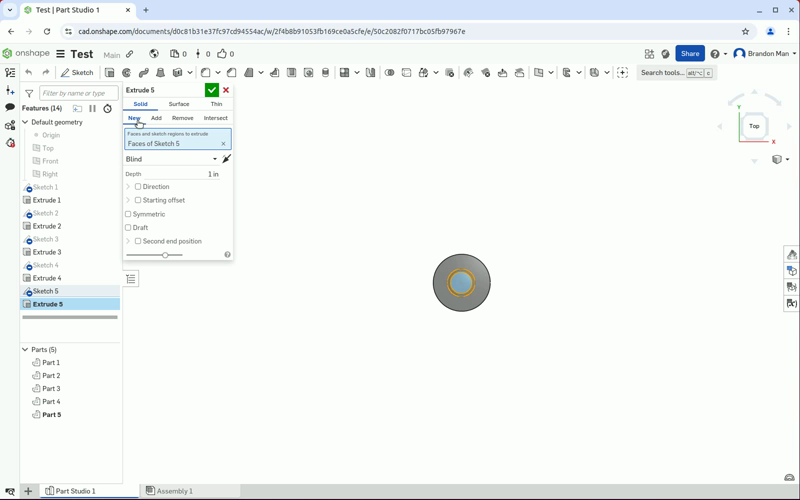
click(137, 120)
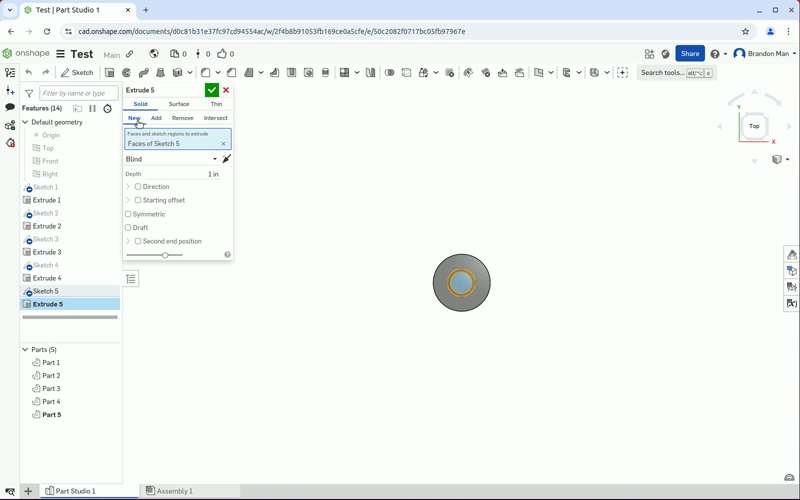
key(tab, 4)
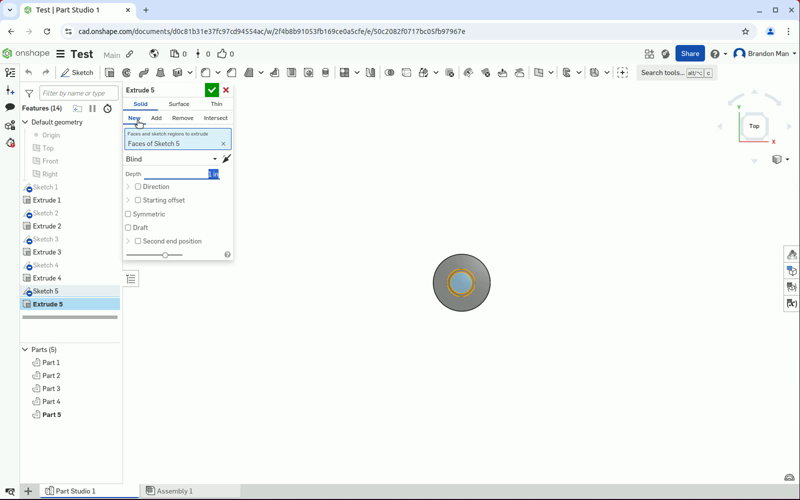
text(0.481)
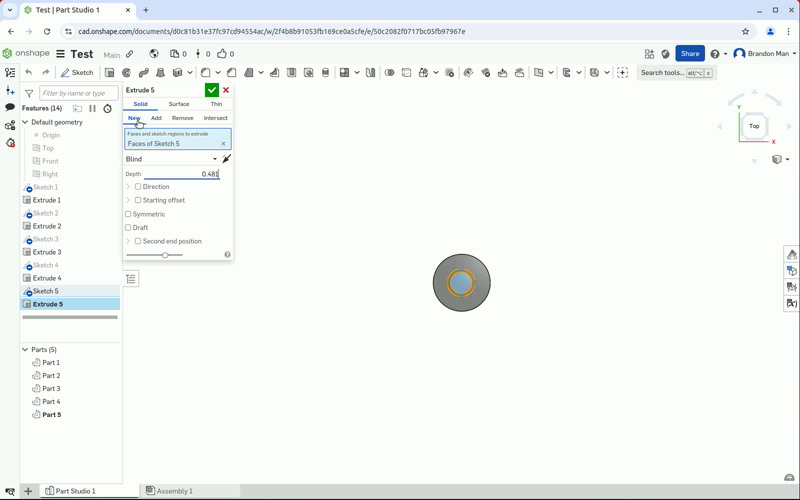
key(enter)
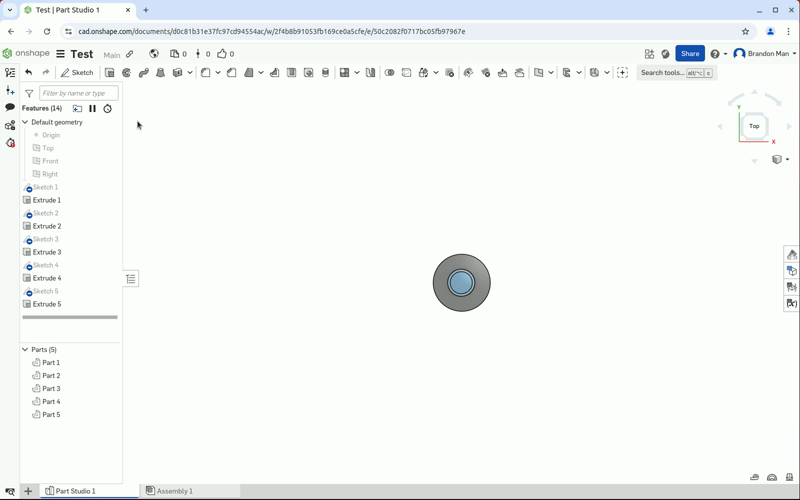
key(shift+h)
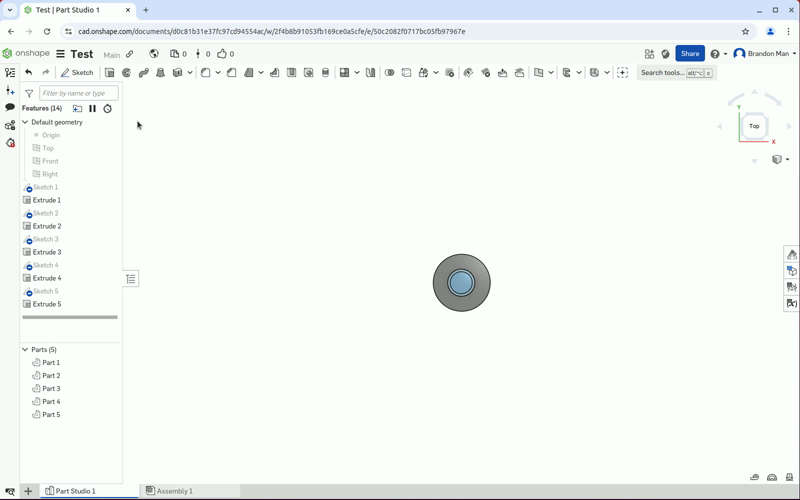
key(shift+h)
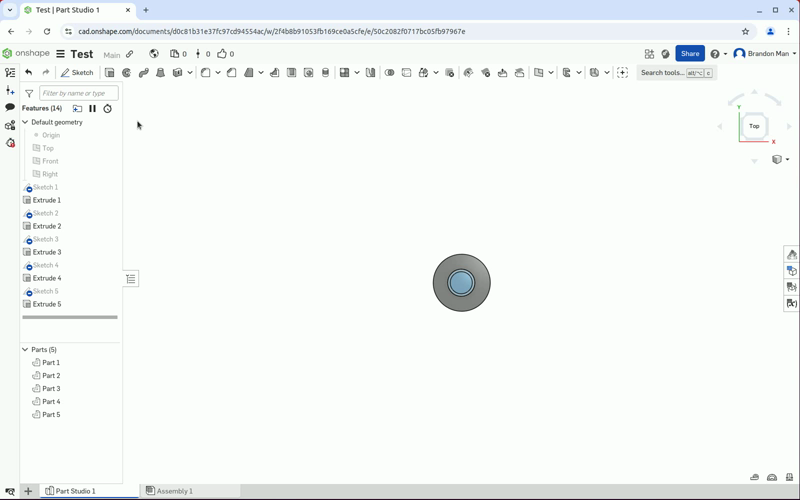
mouse_move(73, 189)
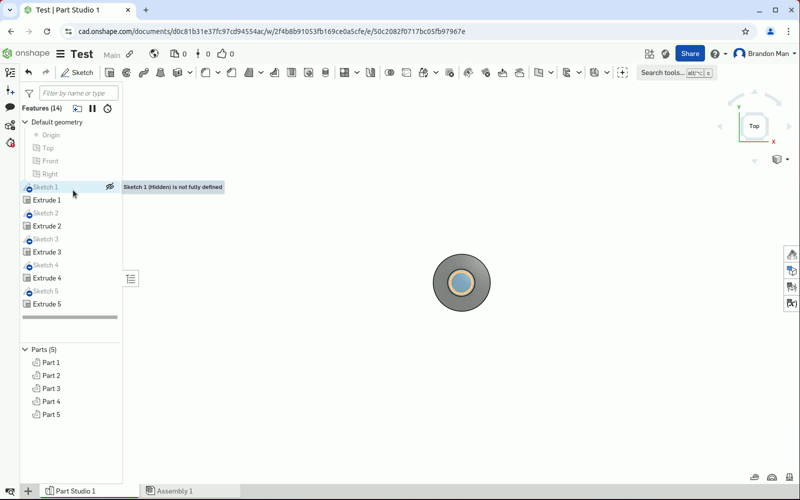
click(73, 189)
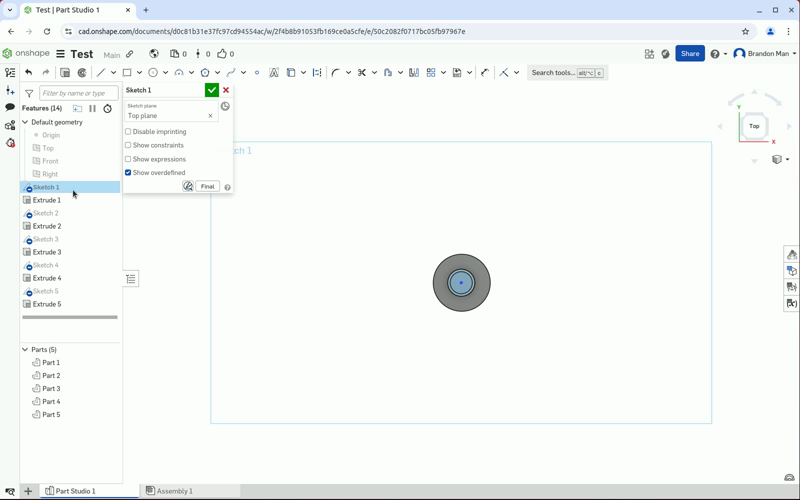
mouse_move(229, 92)
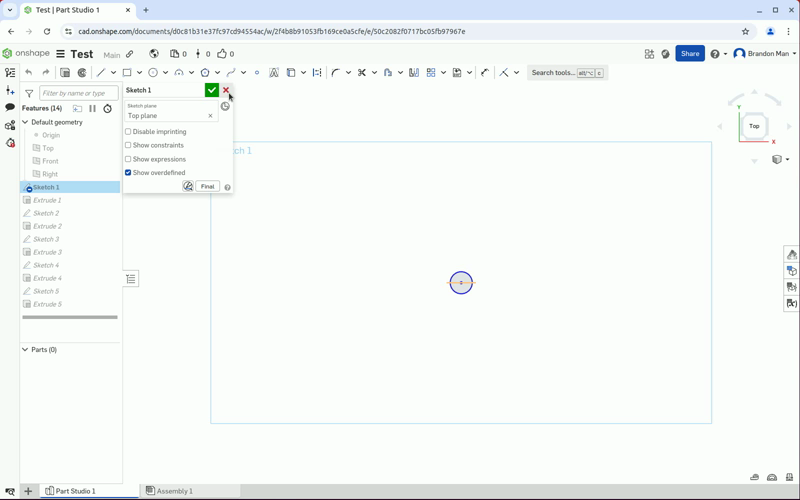
click(229, 92)
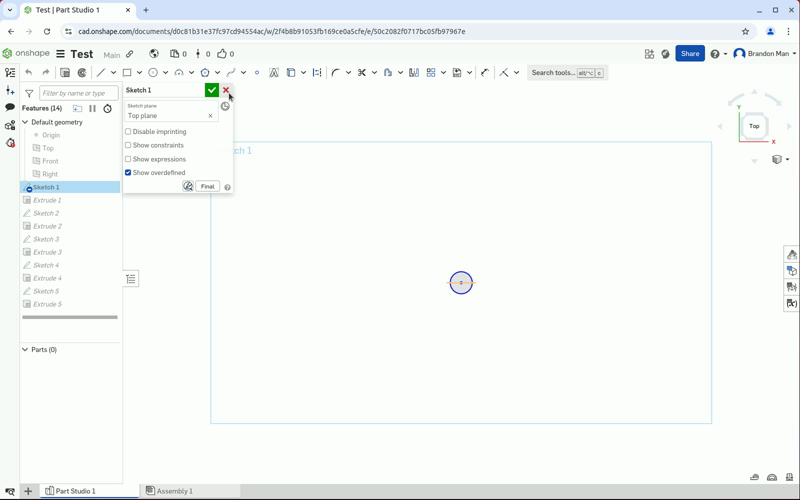
key(shift+s)
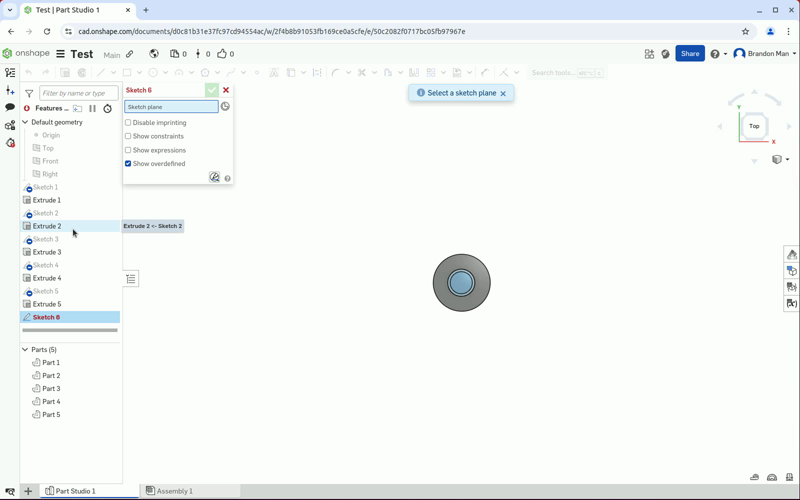
scroll(3)
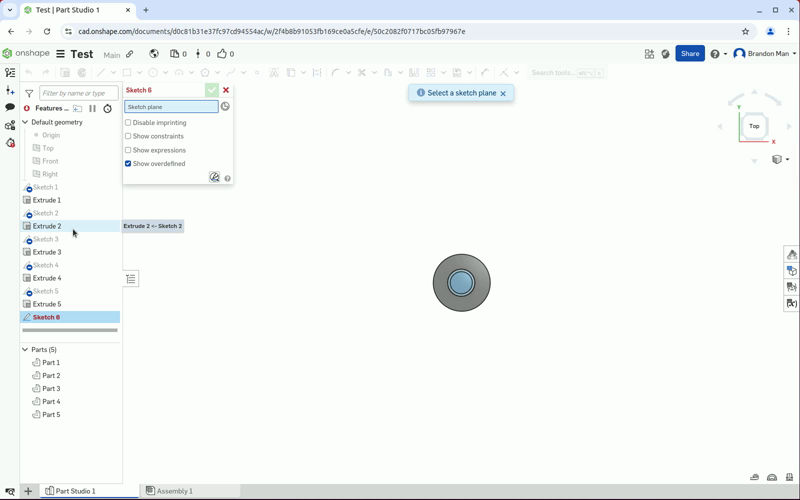
mouse_move(73, 150)
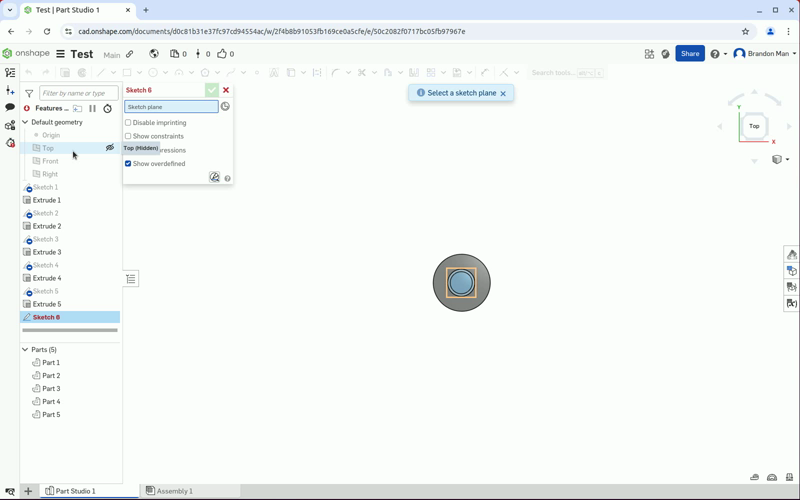
click(73, 150)
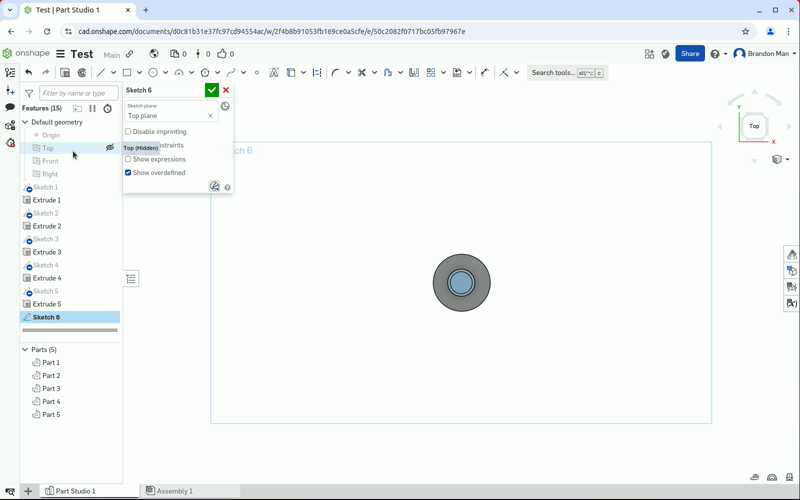
mouse_move(73, 352)
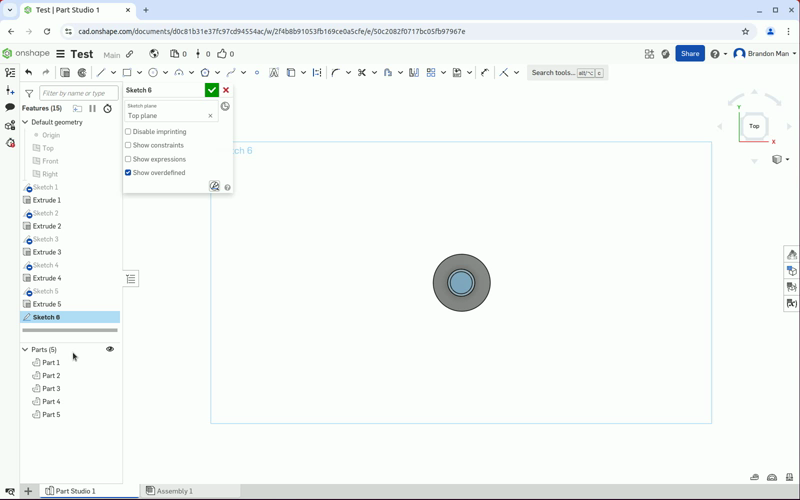
key(y)
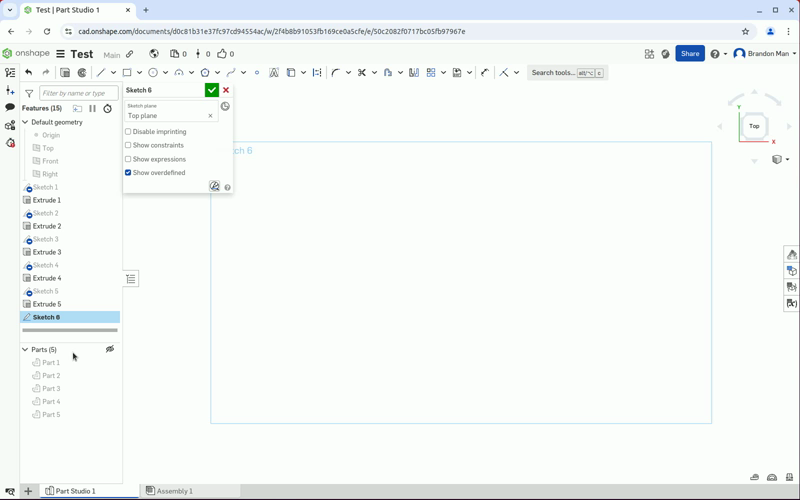
key(c)
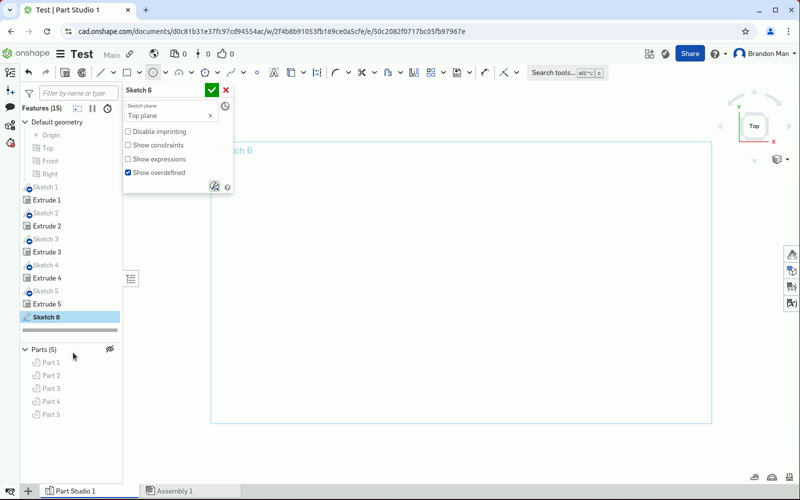
key_down(shift)
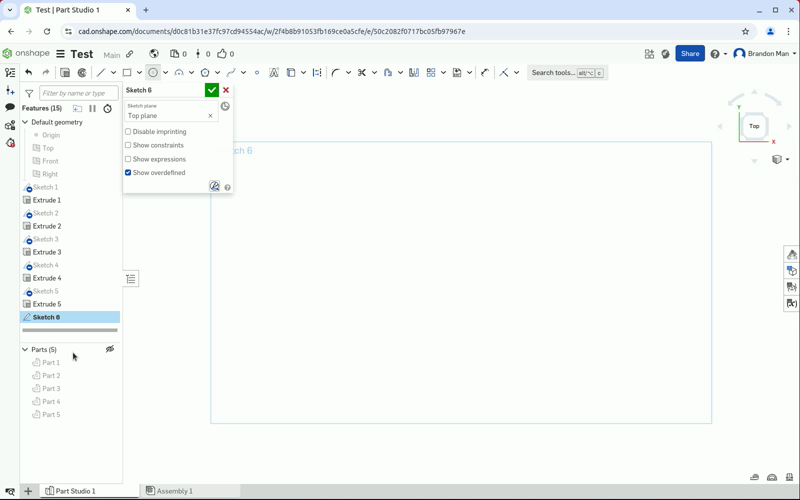
mouse_move(376, 282)
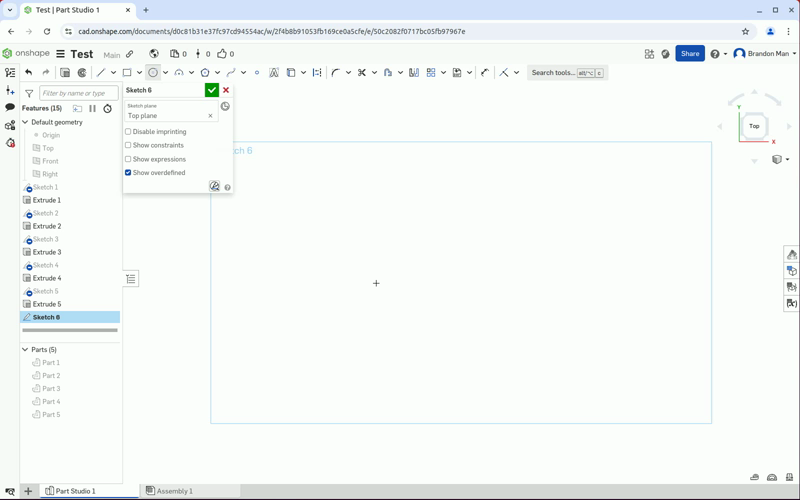
click(376, 282)
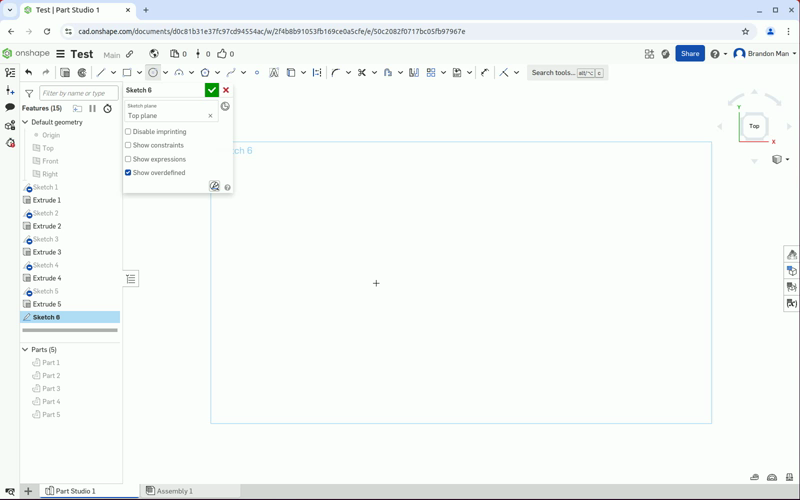
key_up(shift)
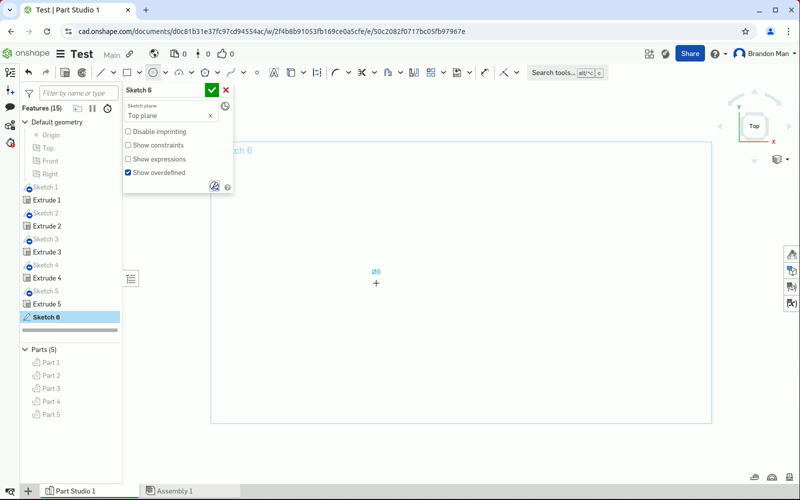
mouse_move(404, 282)
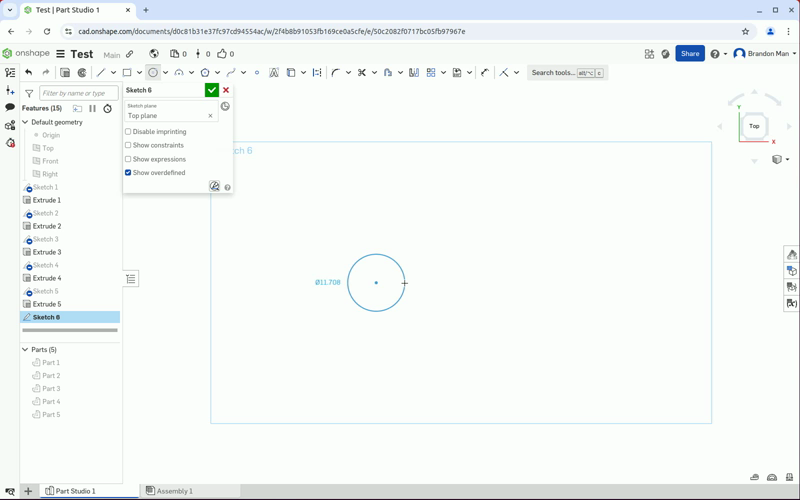
click(404, 282)
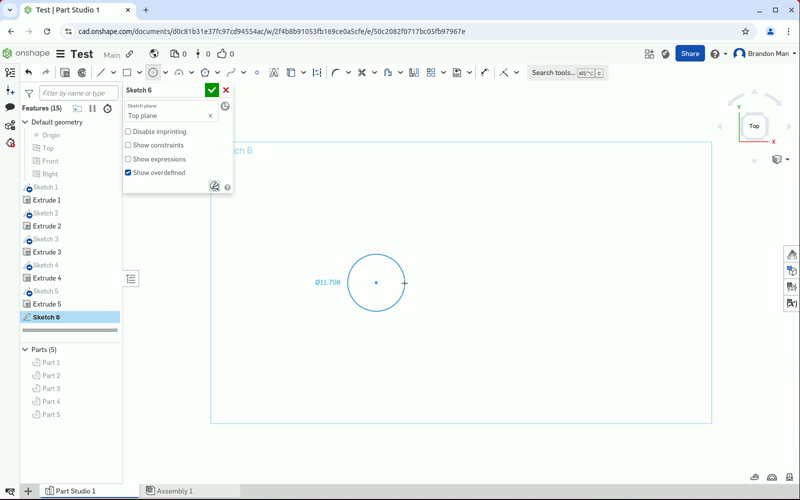
key(esc)
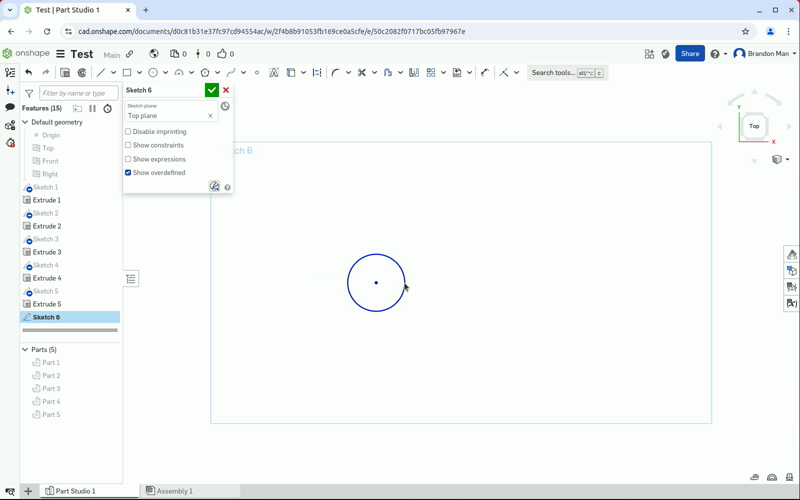
key(c)
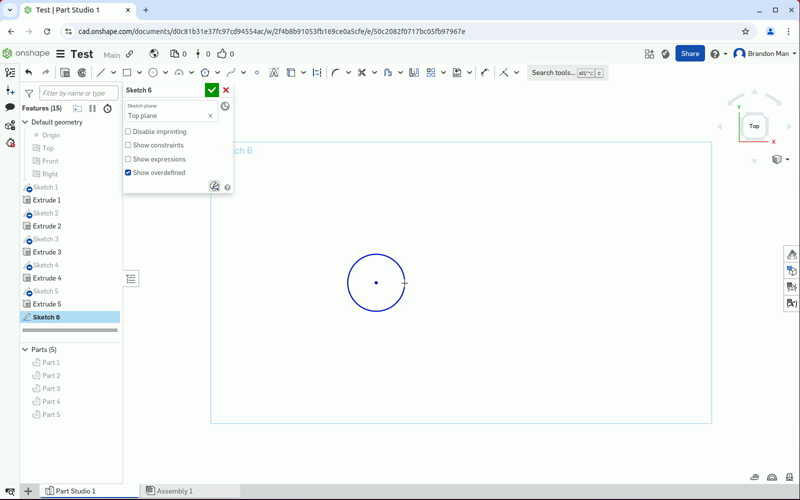
key_down(shift)
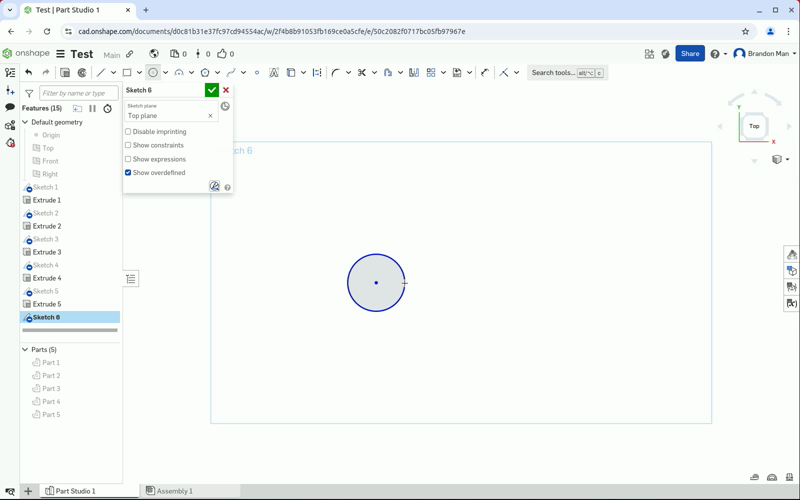
mouse_move(376, 282)
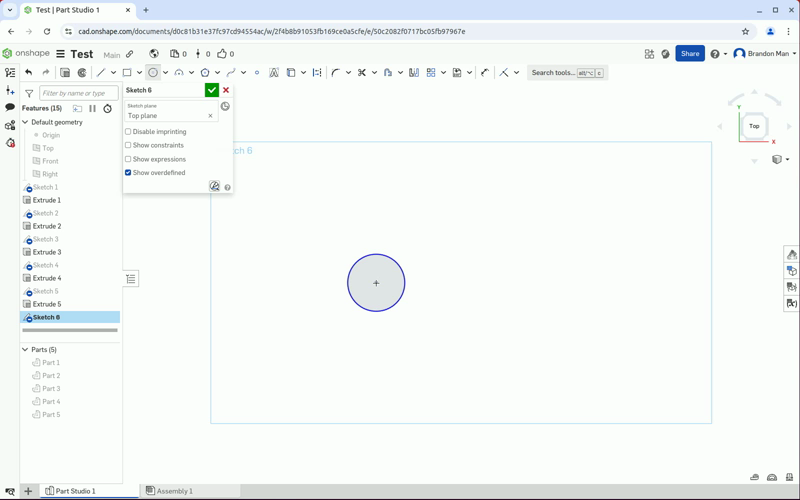
click(376, 282)
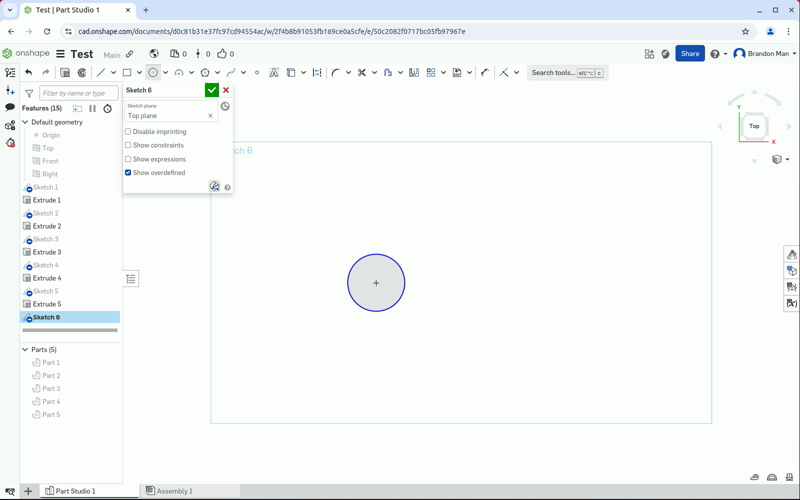
key_up(shift)
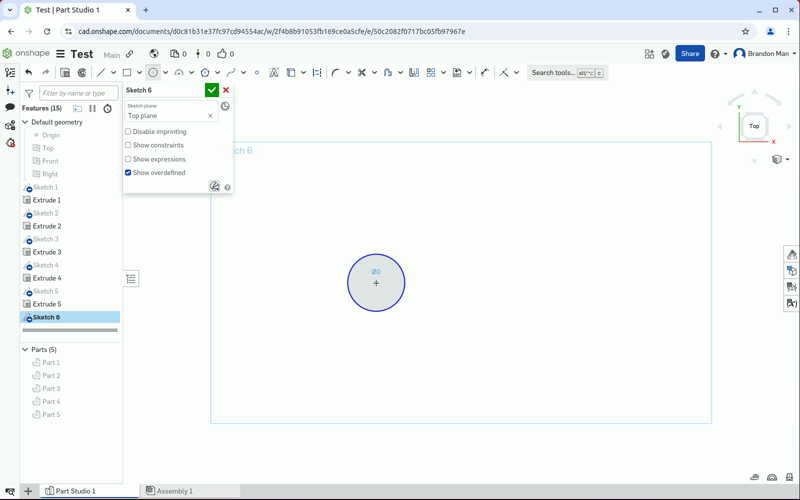
mouse_move(389, 282)
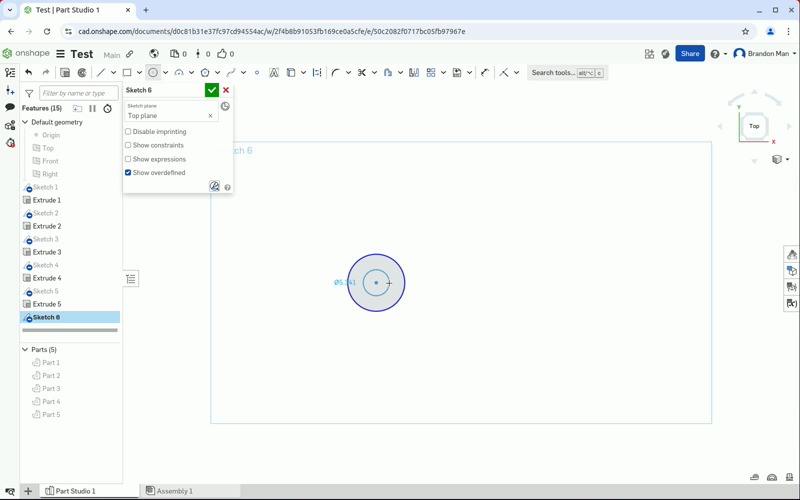
click(389, 282)
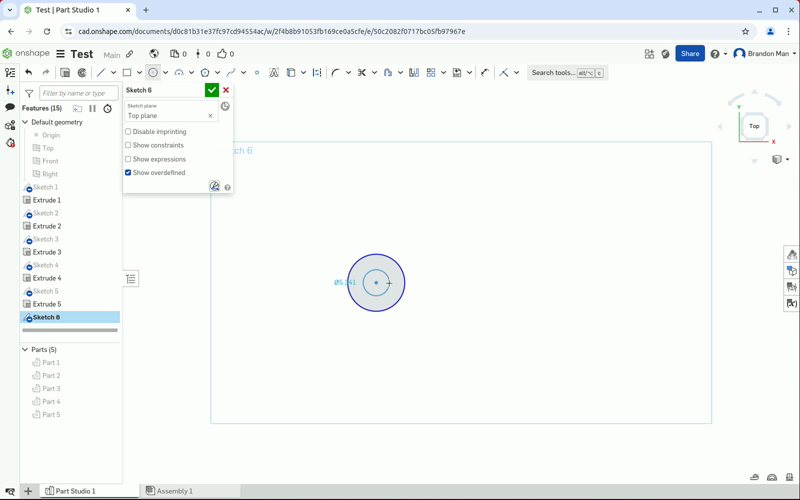
key(esc)
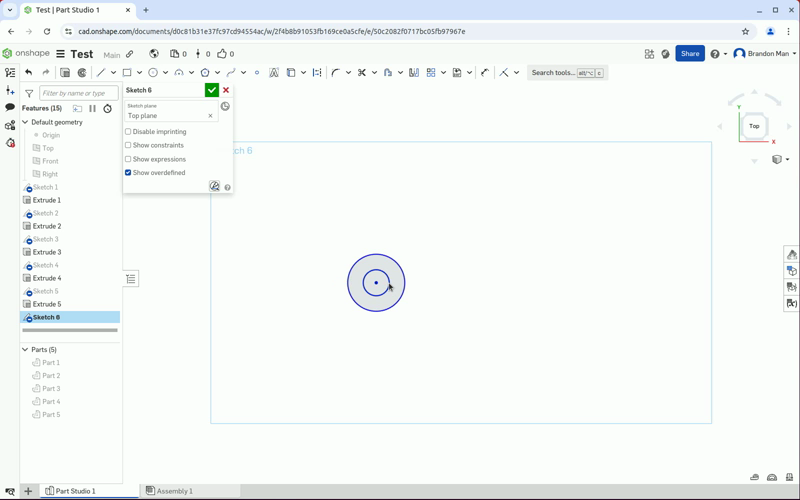
mouse_move(379, 301)
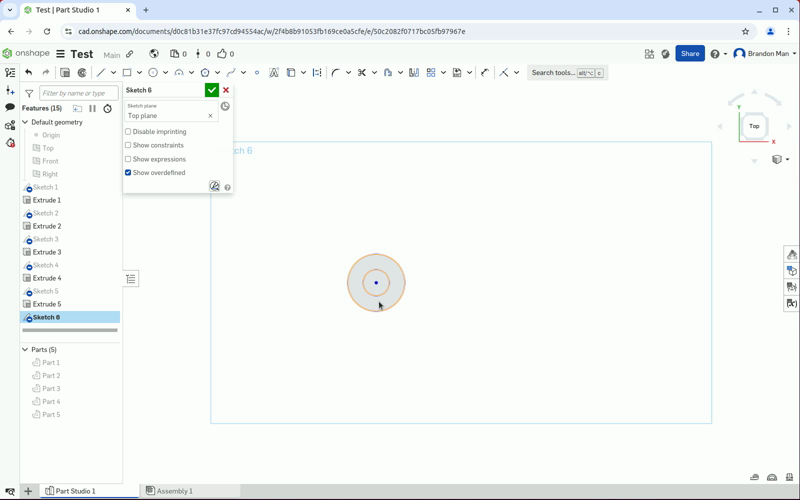
click(379, 301)
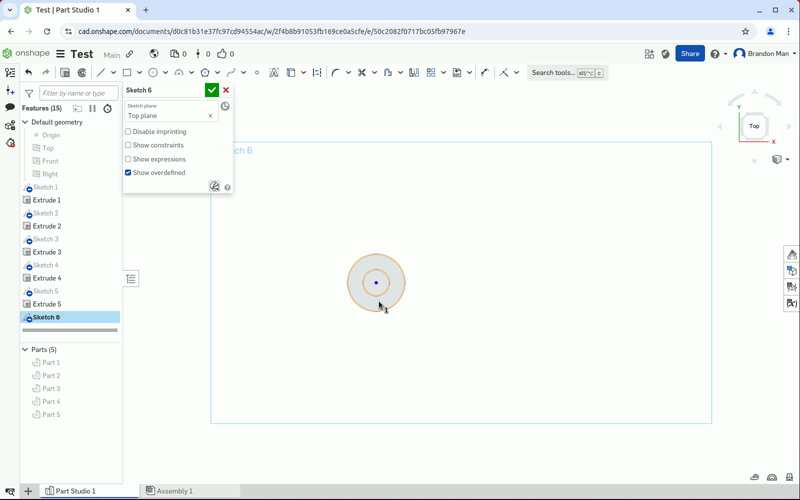
mouse_move(73, 352)
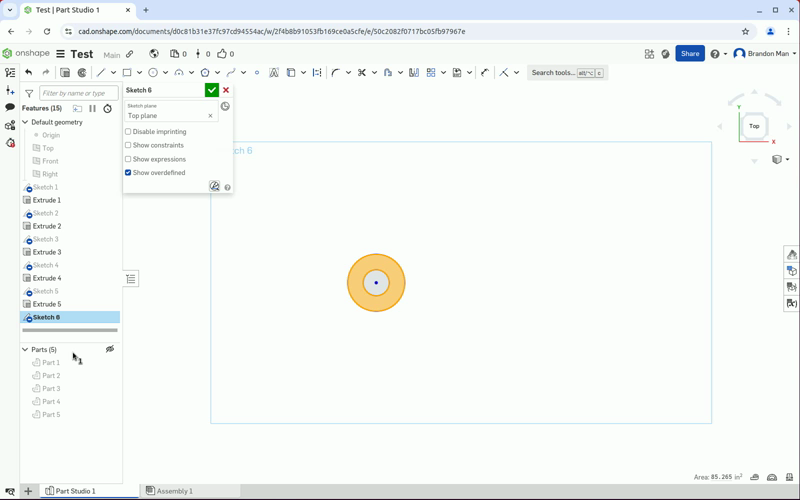
key(shift+y)
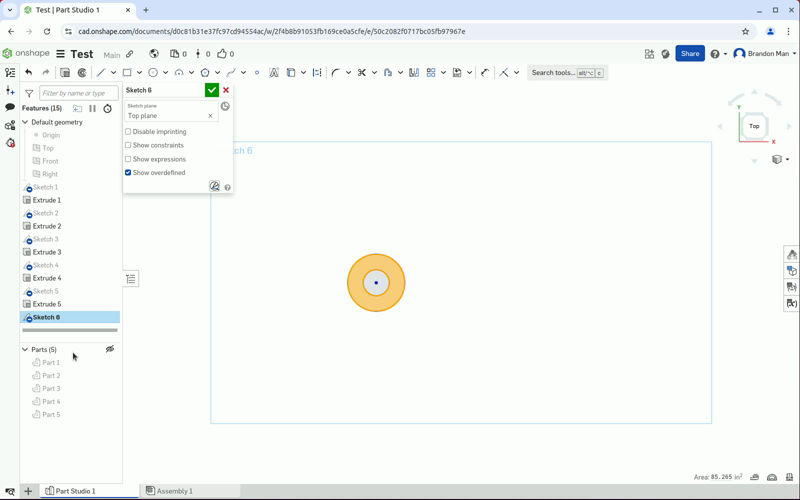
key(shift+e)
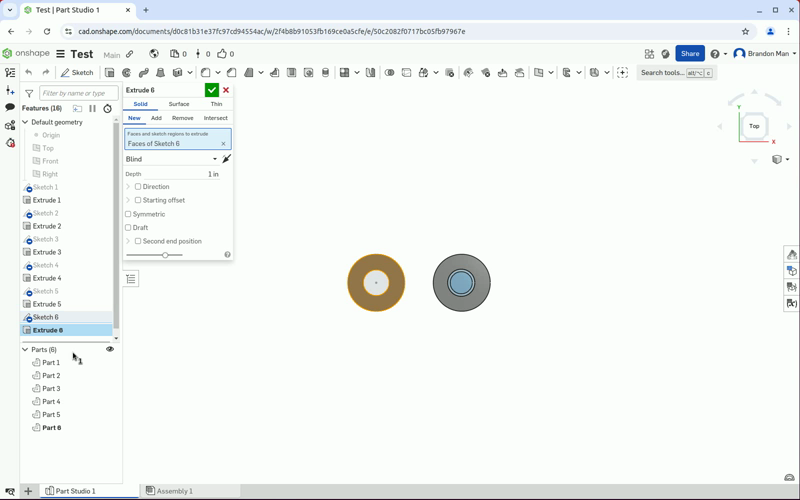
mouse_move(143, 106)
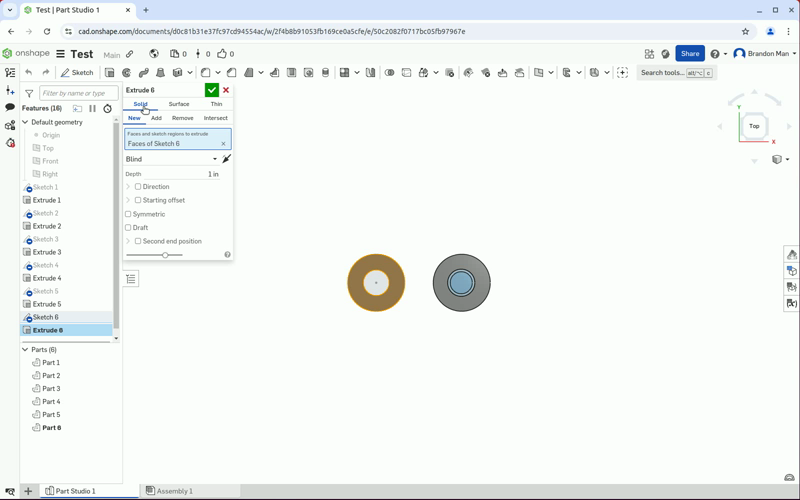
click(143, 106)
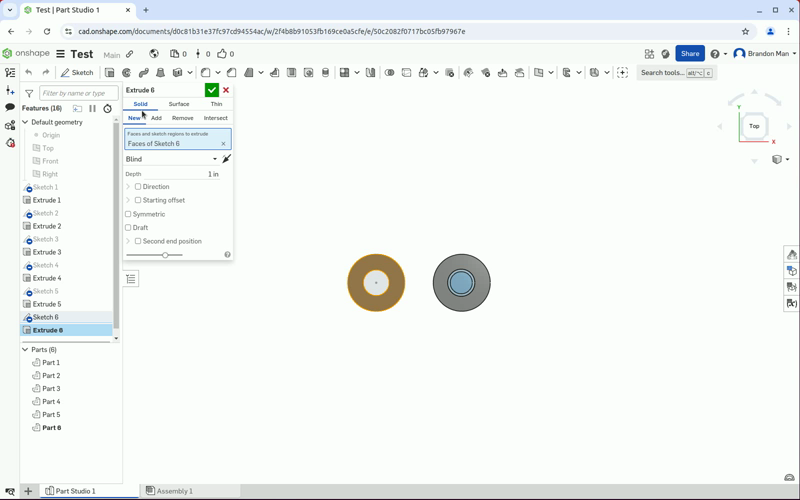
mouse_move(137, 120)
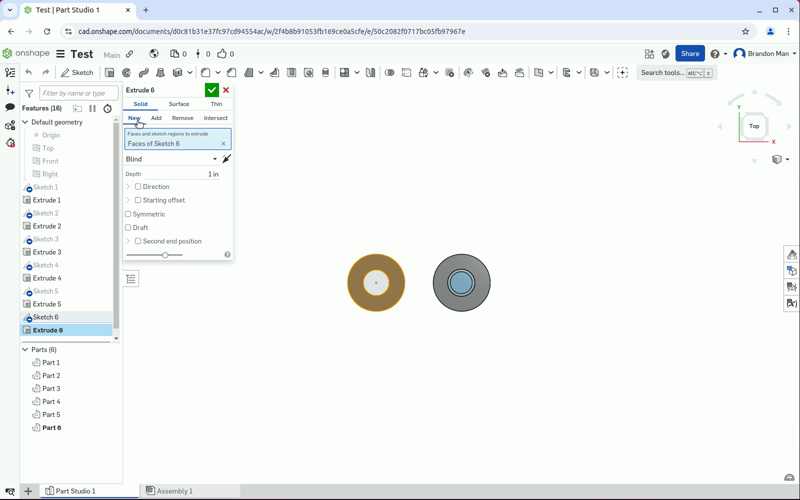
click(137, 120)
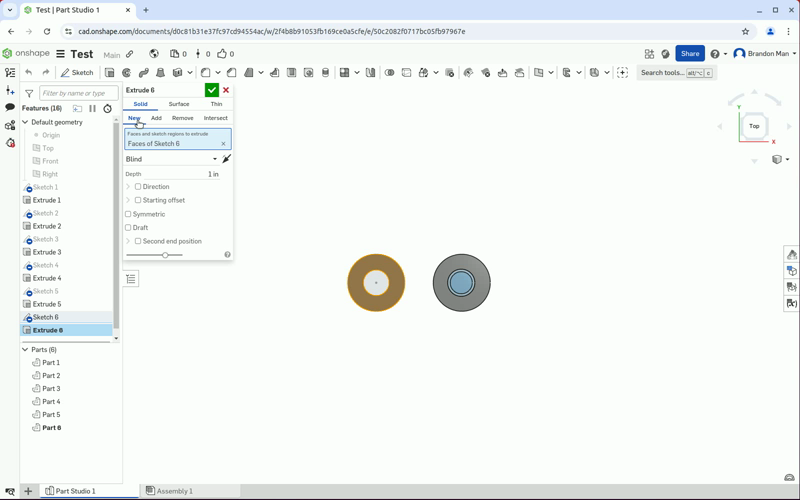
key(tab, 4)
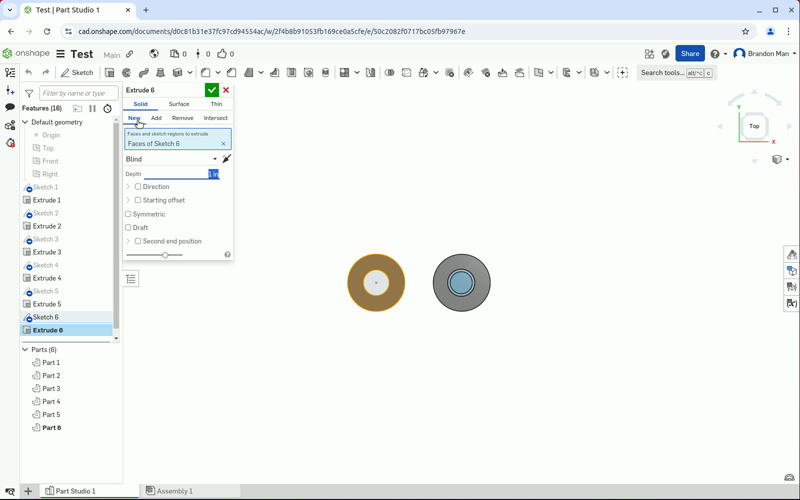
text(-1.685)
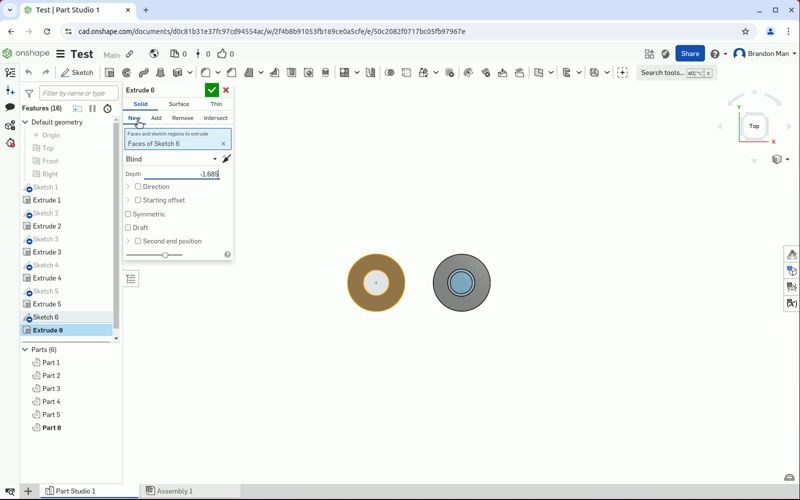
key(enter)
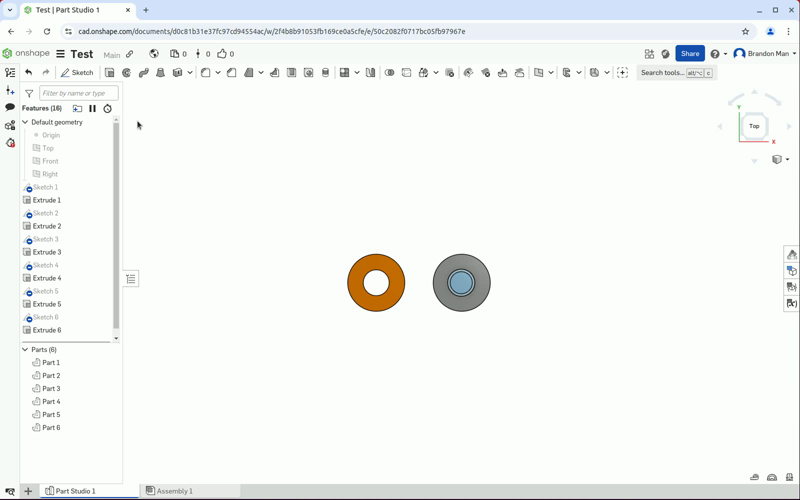
key(shift+h)
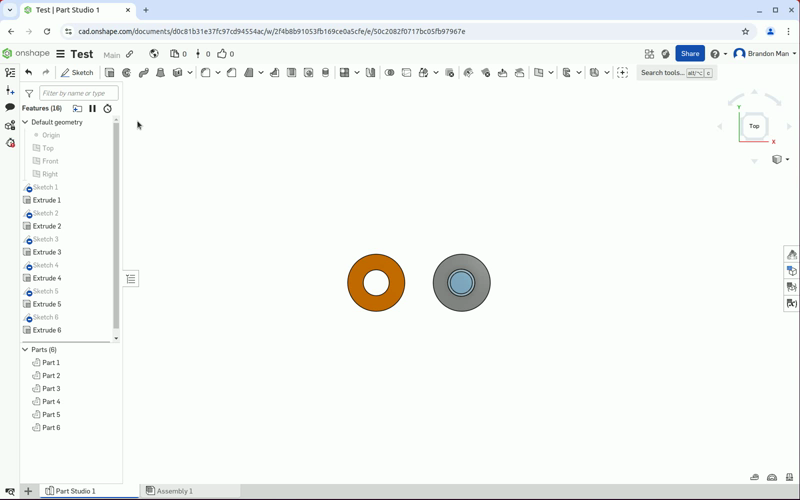
key(shift+h)
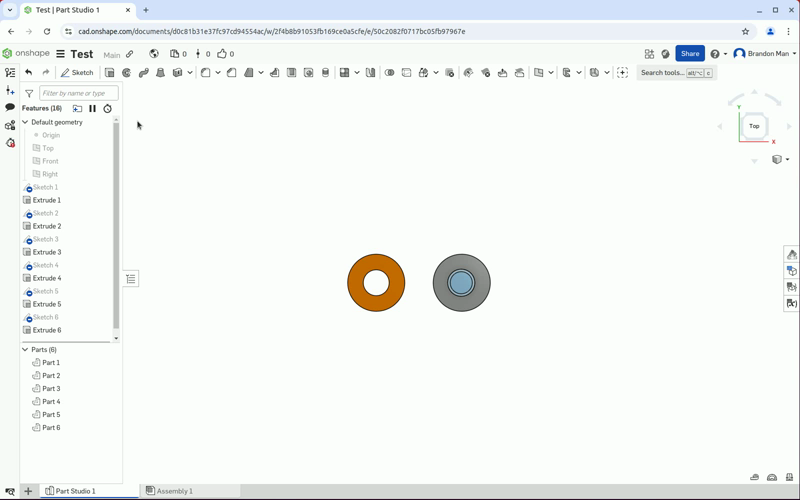
mouse_move(69, 189)
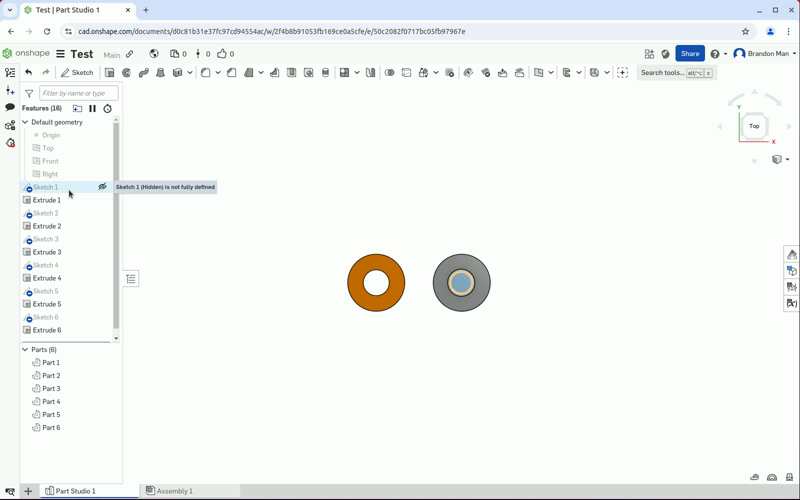
click(69, 189)
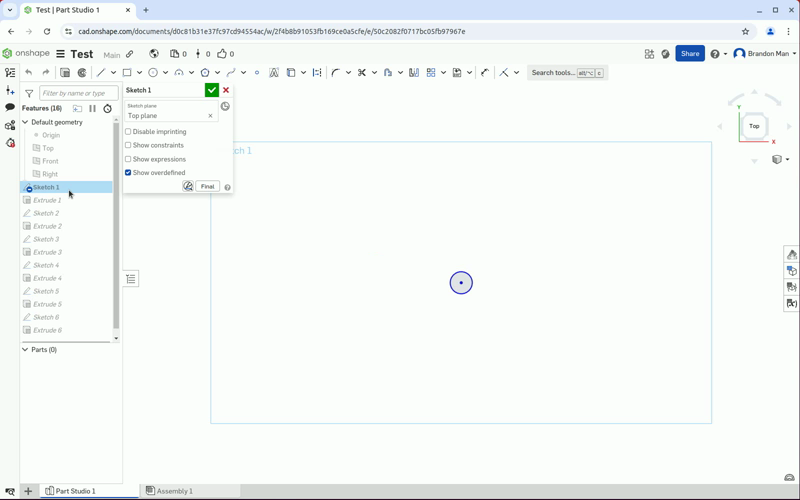
mouse_move(229, 92)
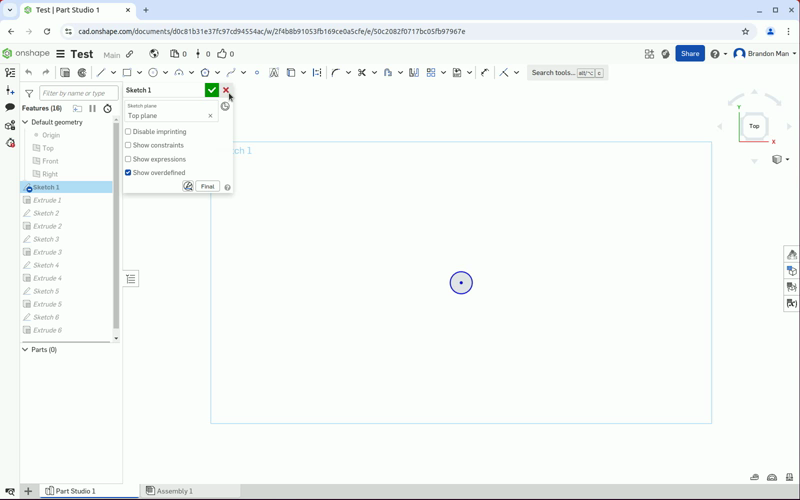
click(229, 92)
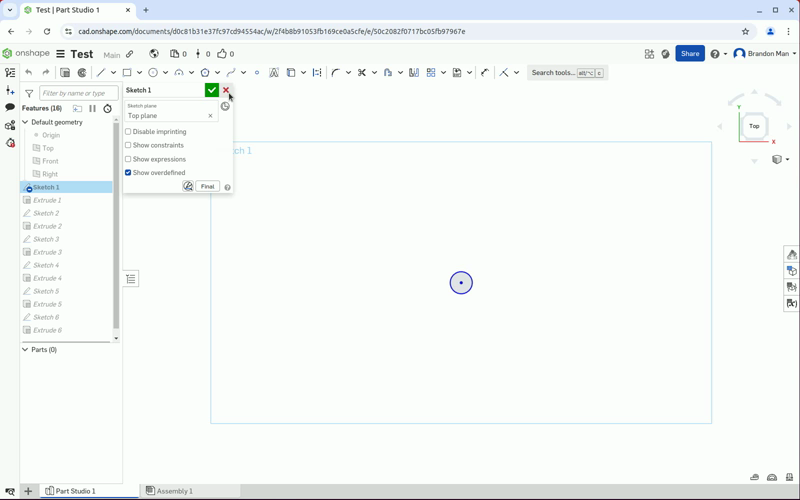
key(shift+s)
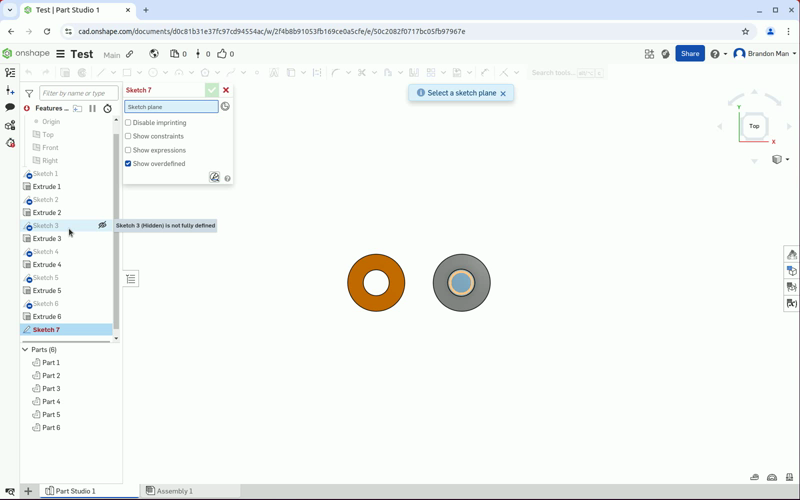
scroll(3)
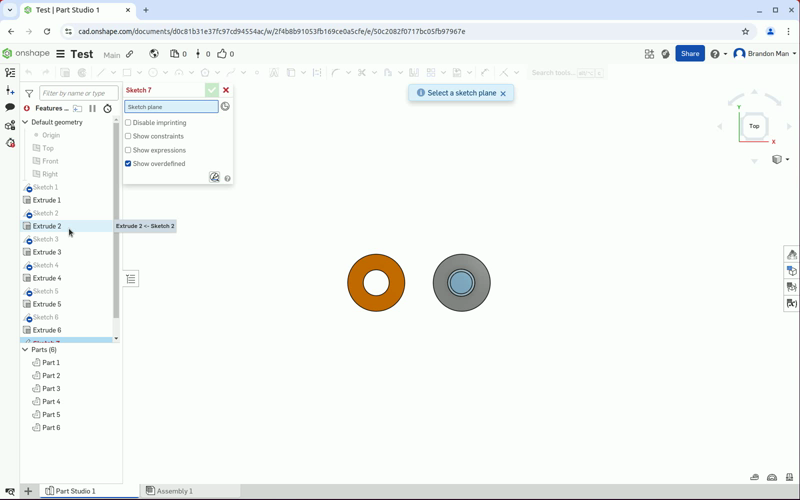
mouse_move(69, 150)
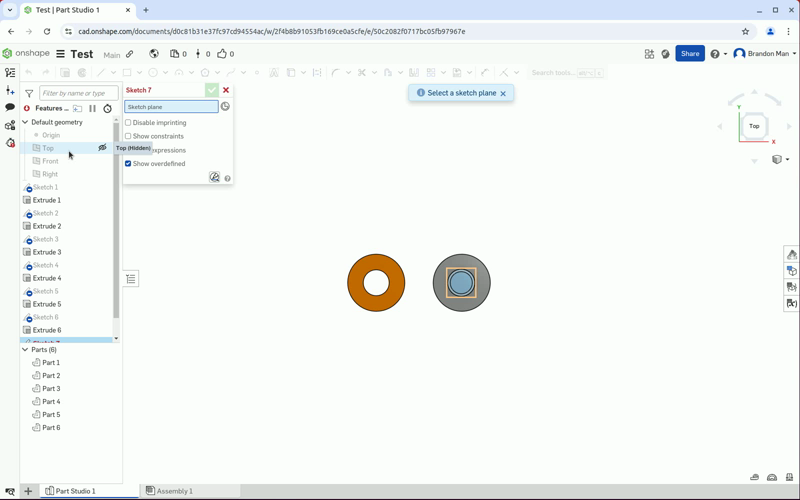
click(69, 150)
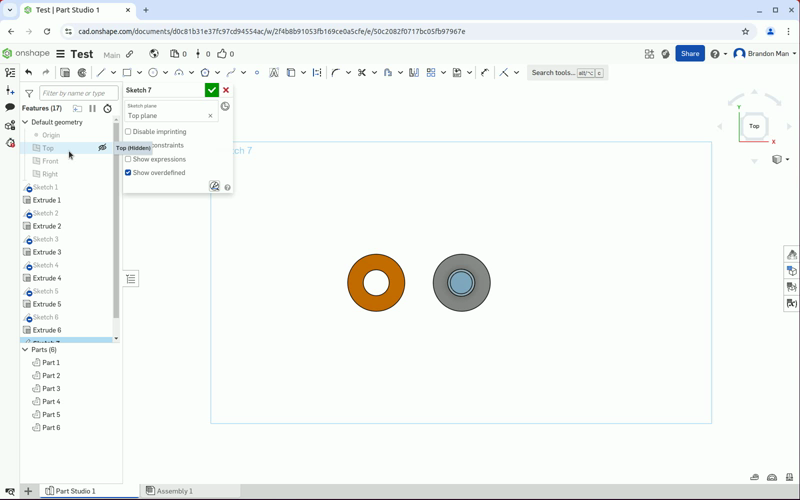
mouse_move(73, 352)
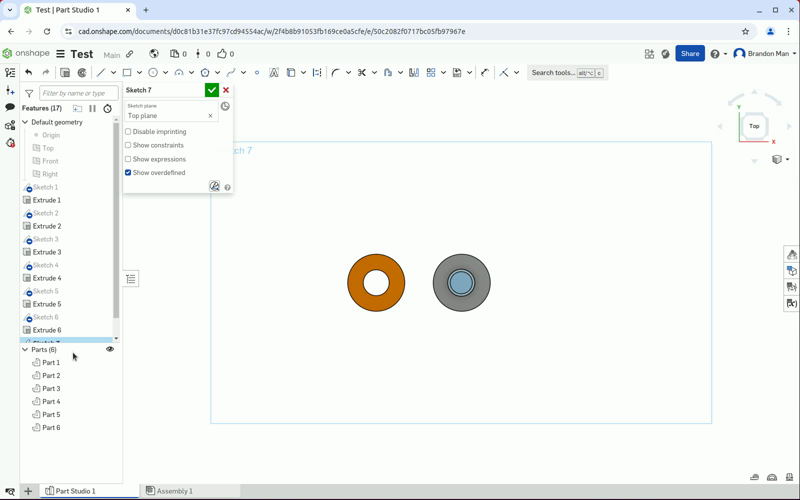
key(y)
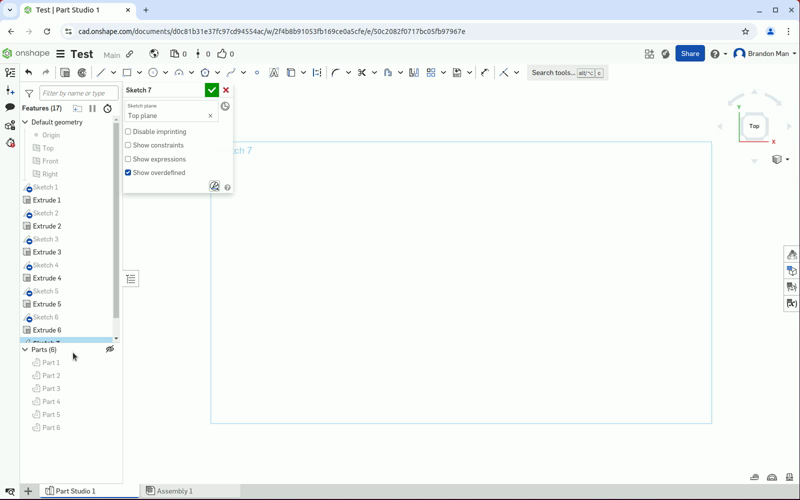
key(c)
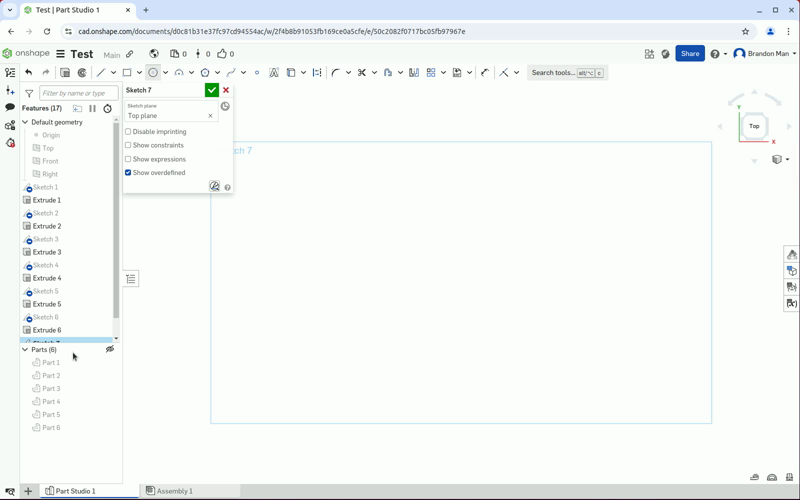
key_down(shift)
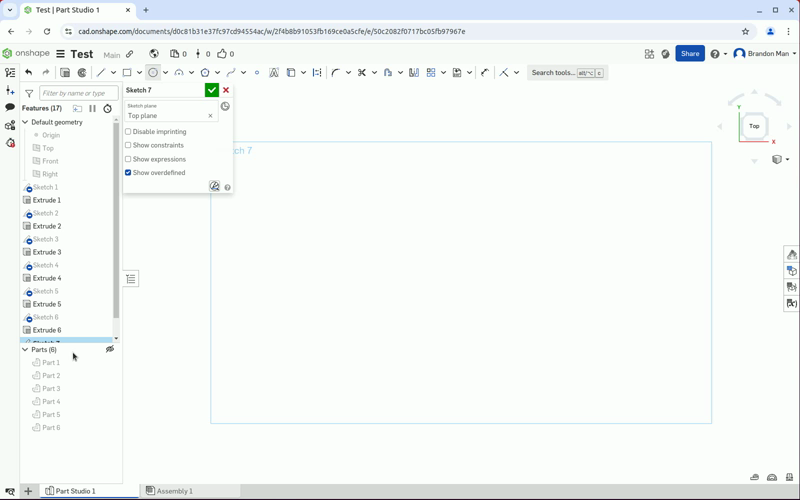
mouse_move(377, 282)
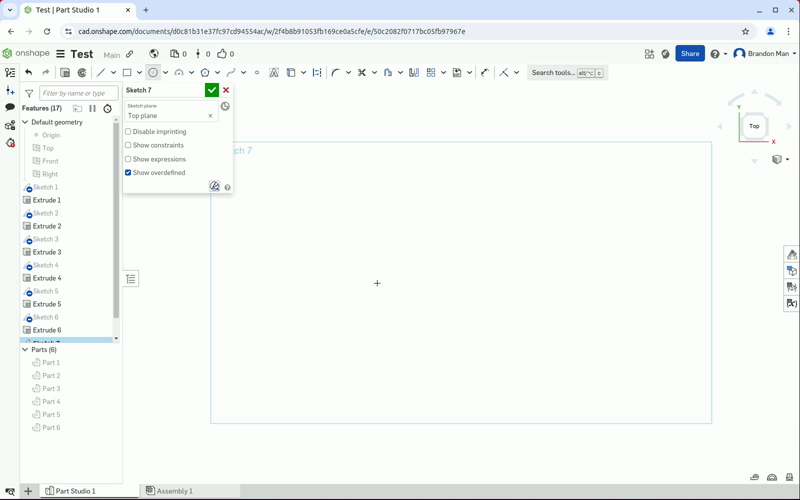
click(377, 282)
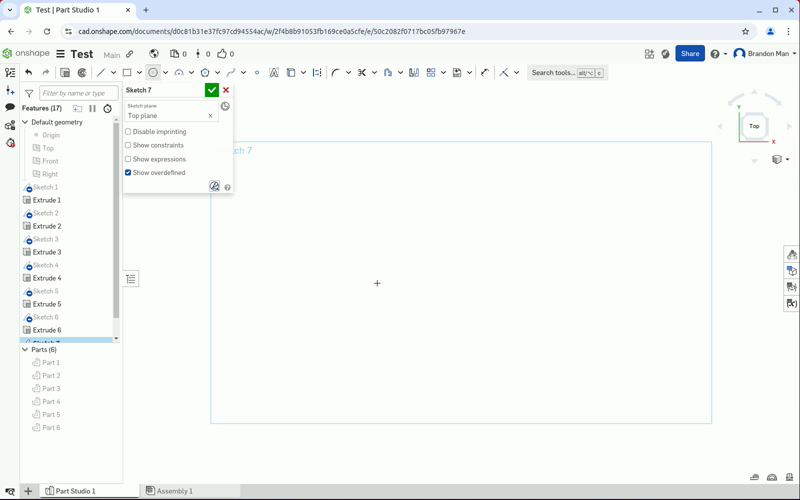
key_up(shift)
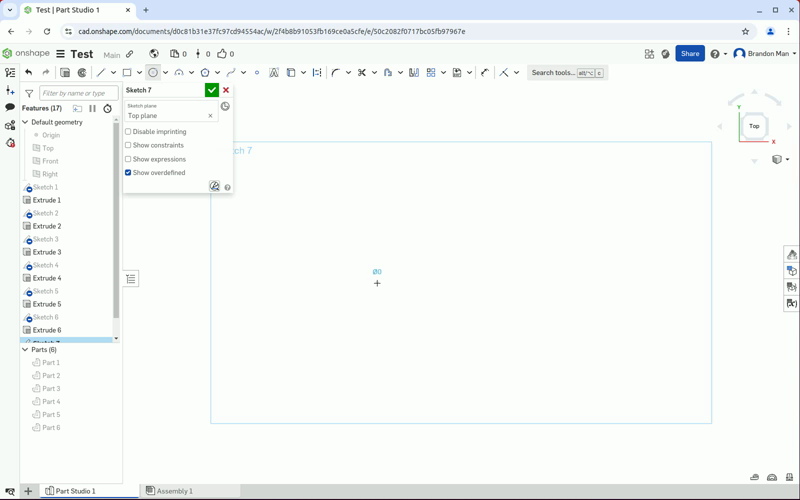
mouse_move(387, 282)
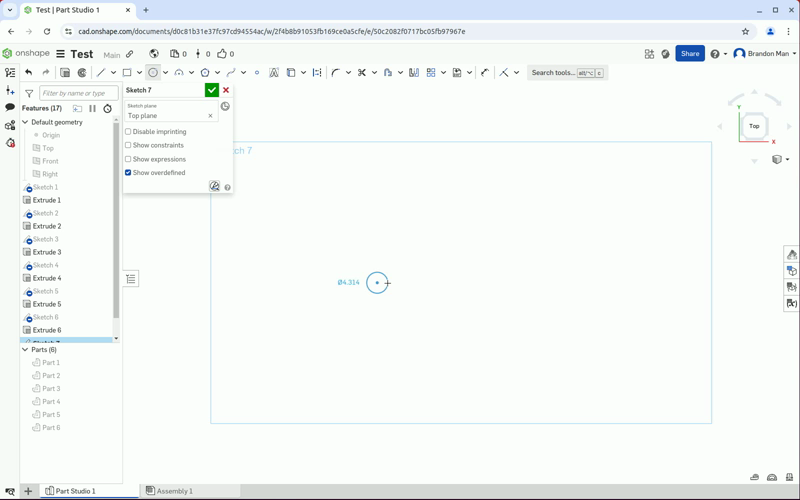
click(387, 282)
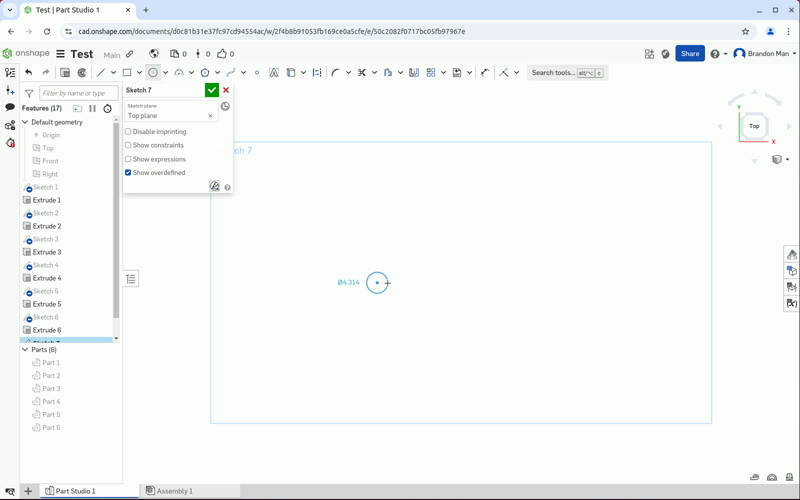
key(esc)
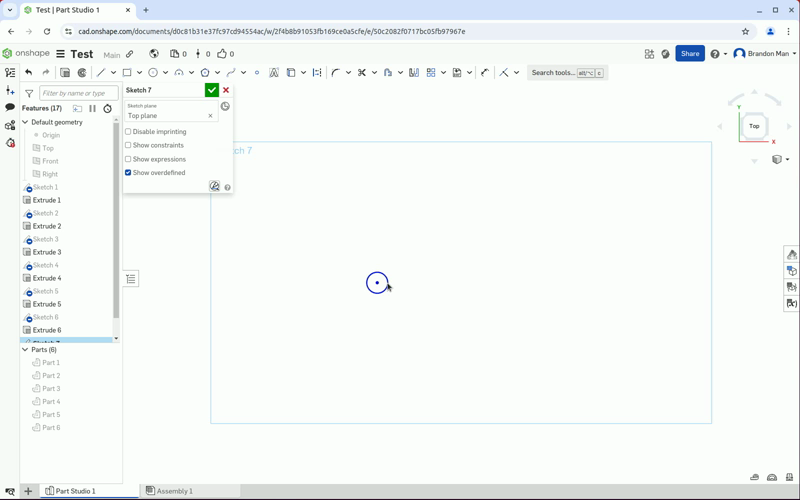
mouse_move(368, 279)
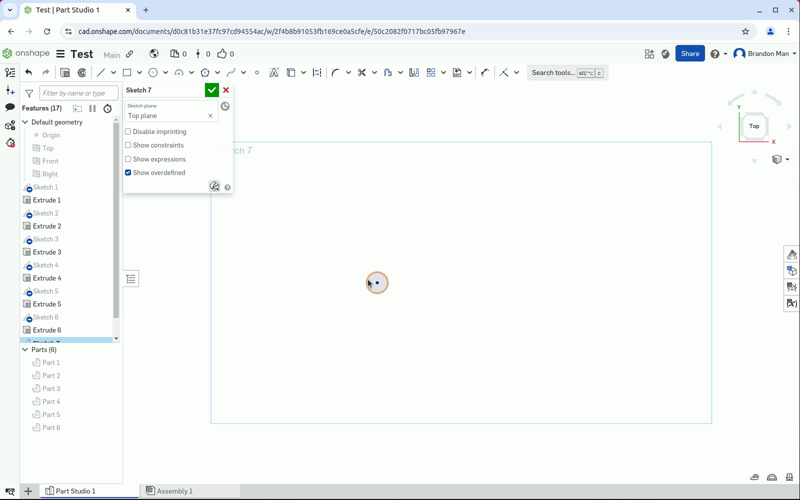
scroll(6)
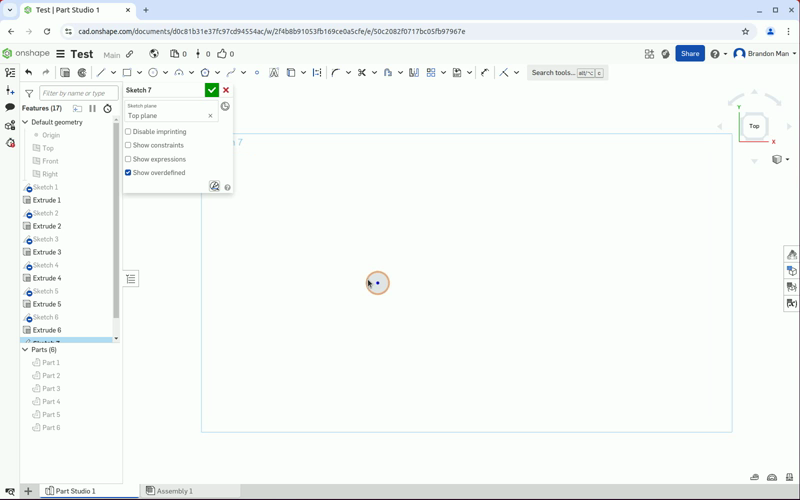
scroll(6)
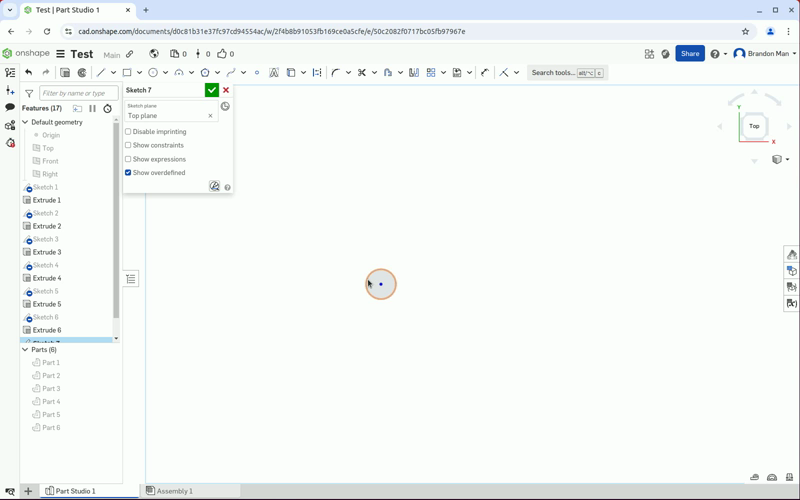
scroll(6)
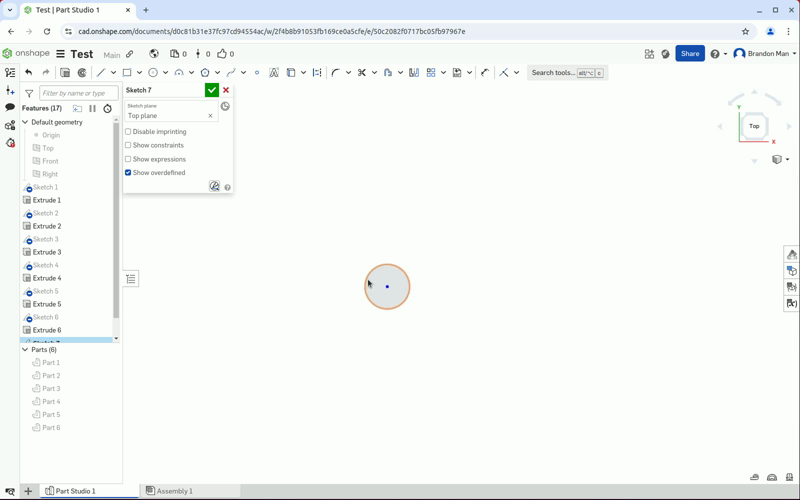
scroll(6)
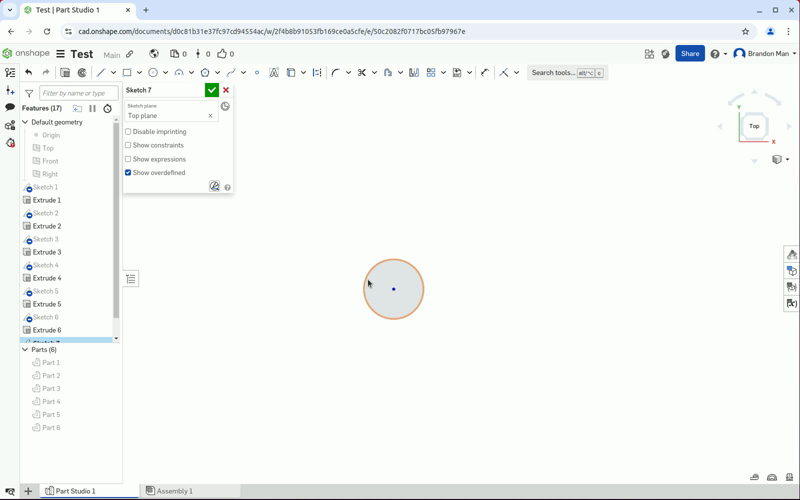
scroll(6)
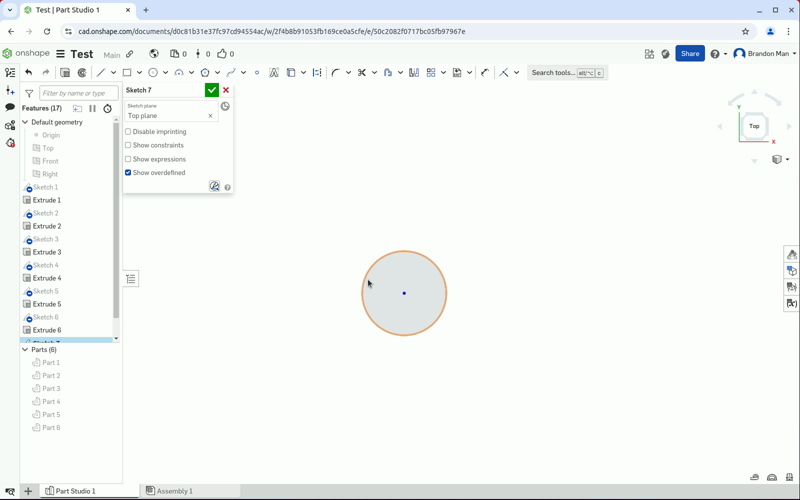
scroll(6)
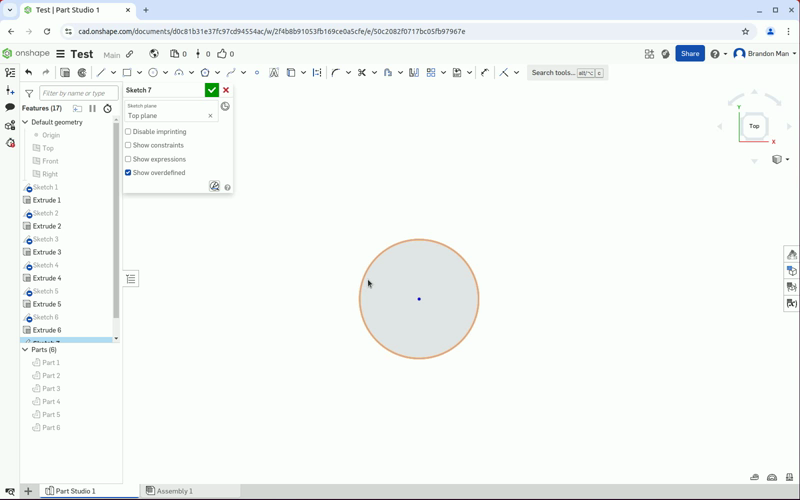
scroll(6)
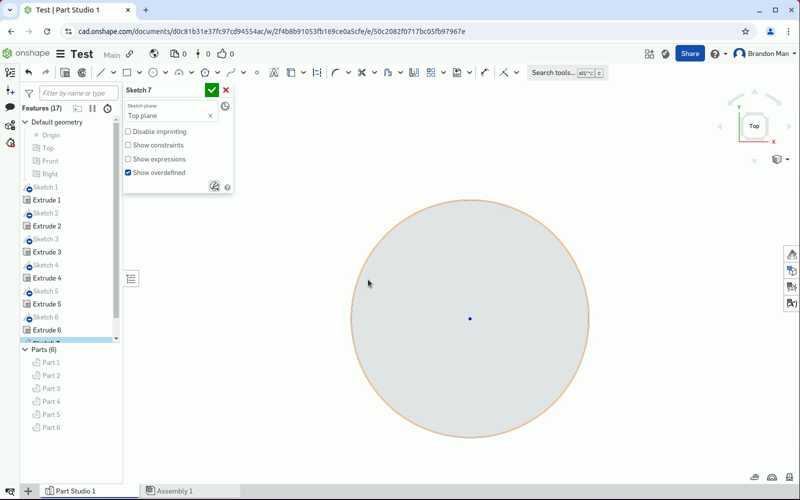
click(368, 279)
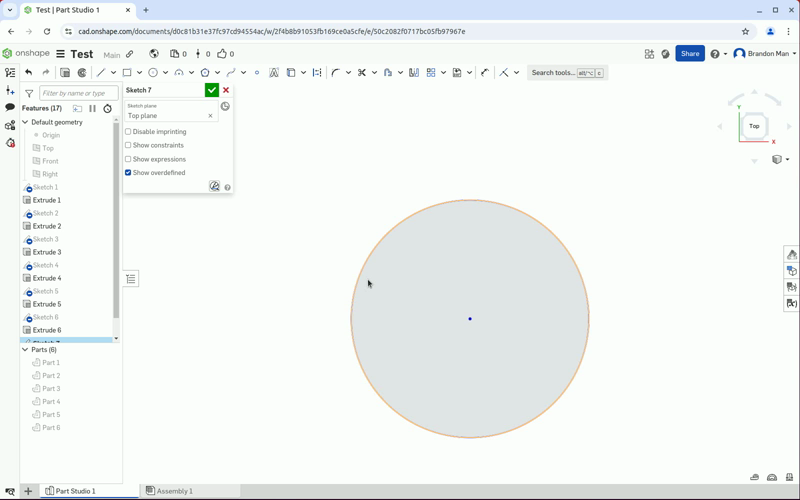
scroll(-6)
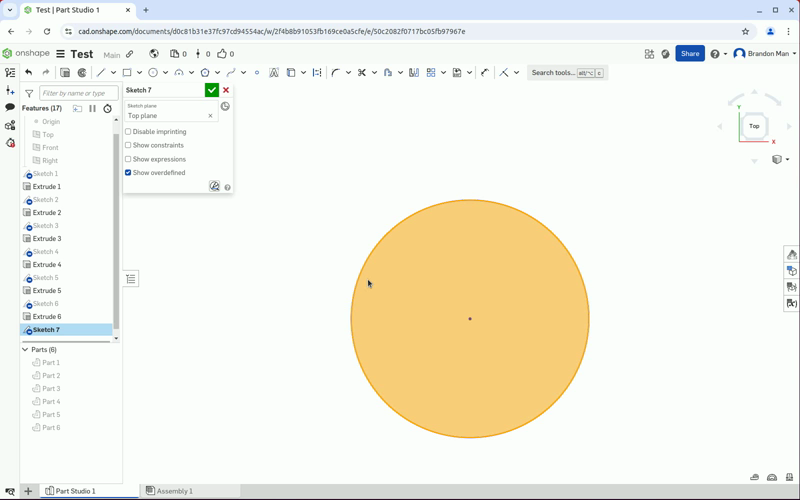
scroll(-6)
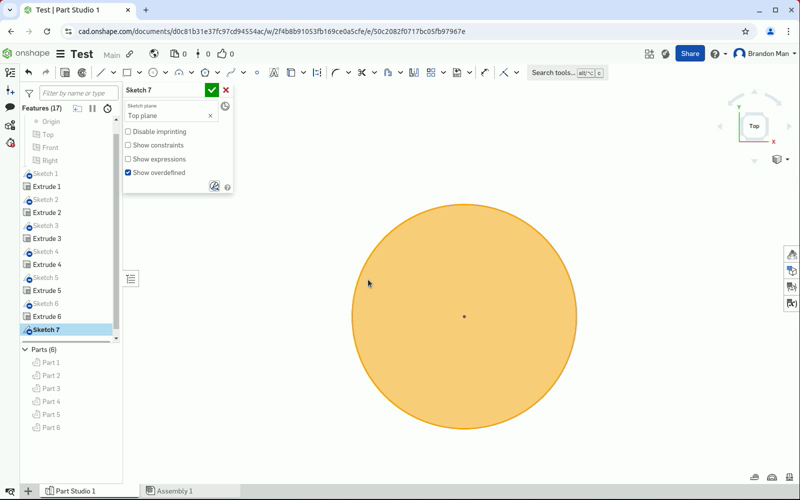
scroll(-6)
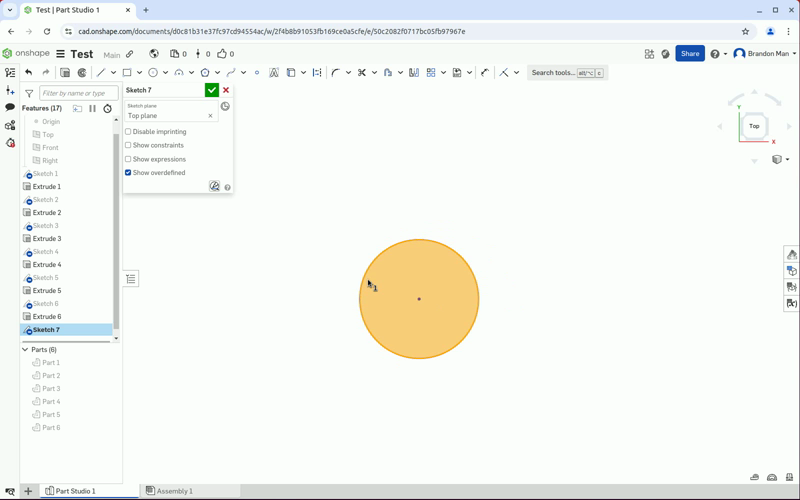
scroll(-6)
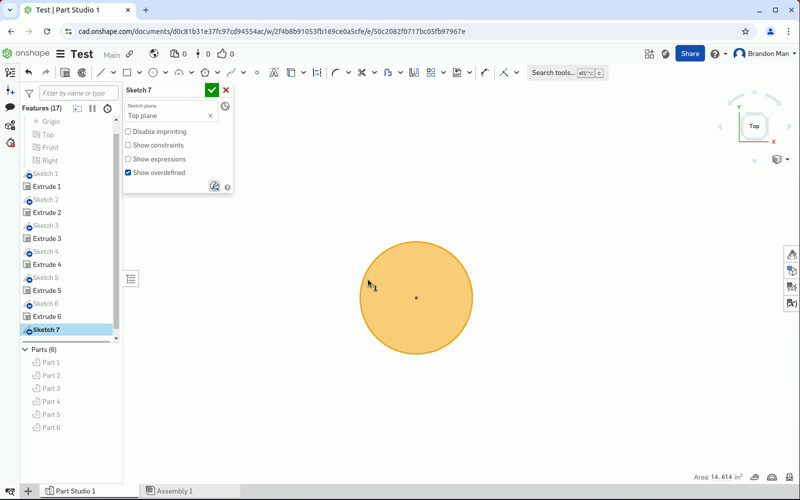
scroll(-6)
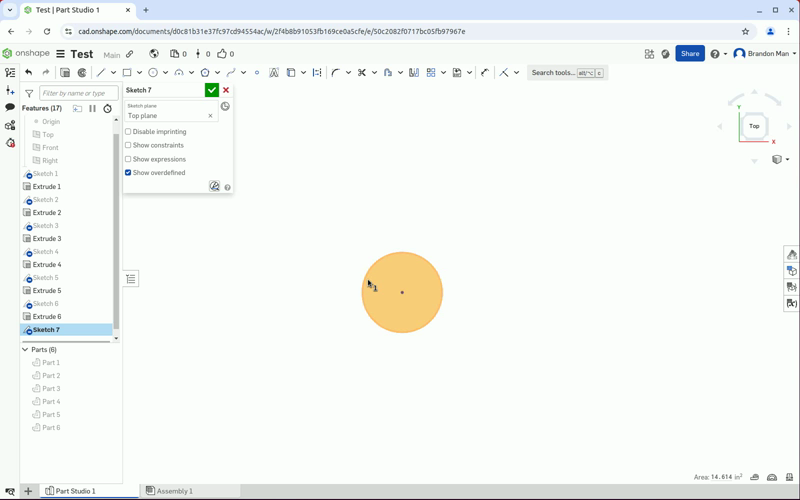
scroll(-6)
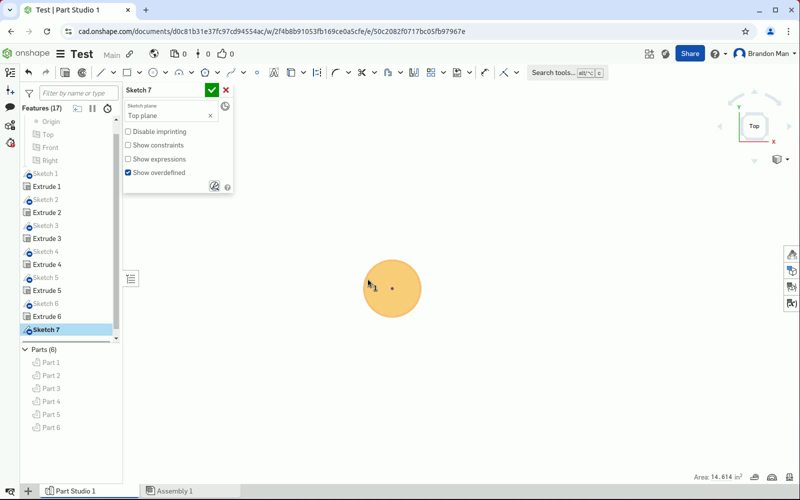
scroll(-6)
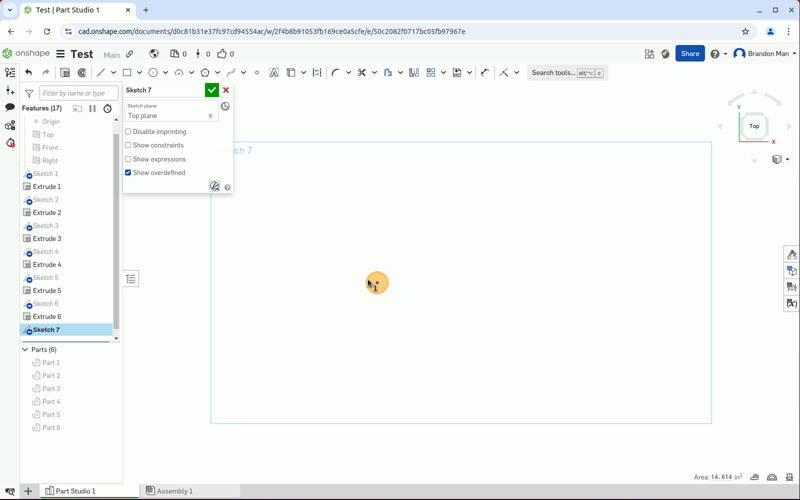
mouse_move(73, 352)
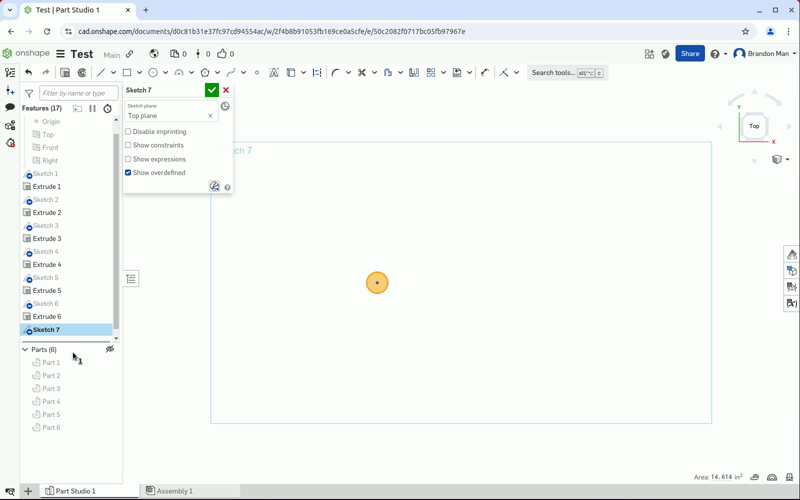
key(shift+y)
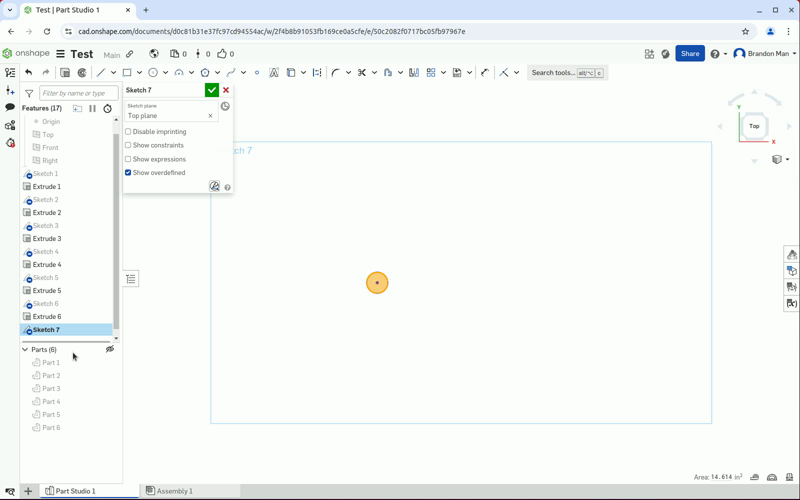
key(shift+e)
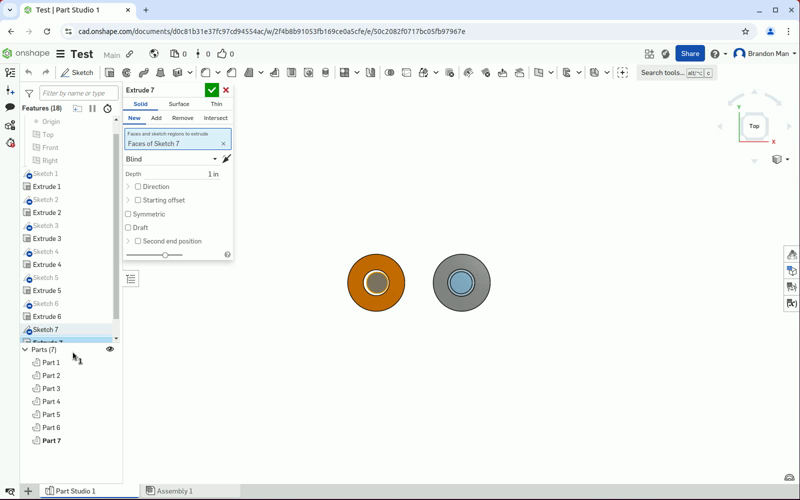
mouse_move(143, 106)
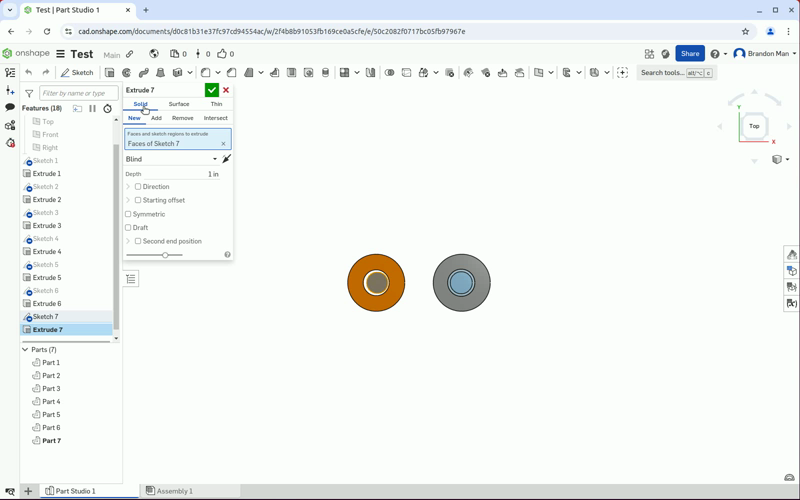
click(143, 106)
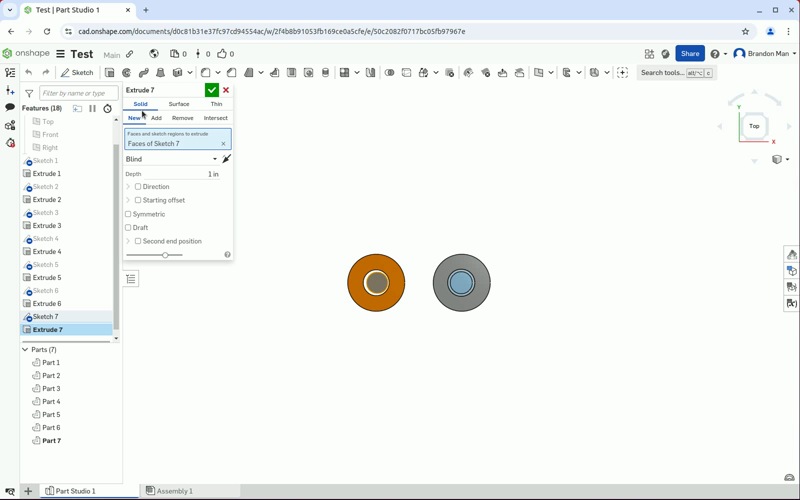
mouse_move(137, 120)
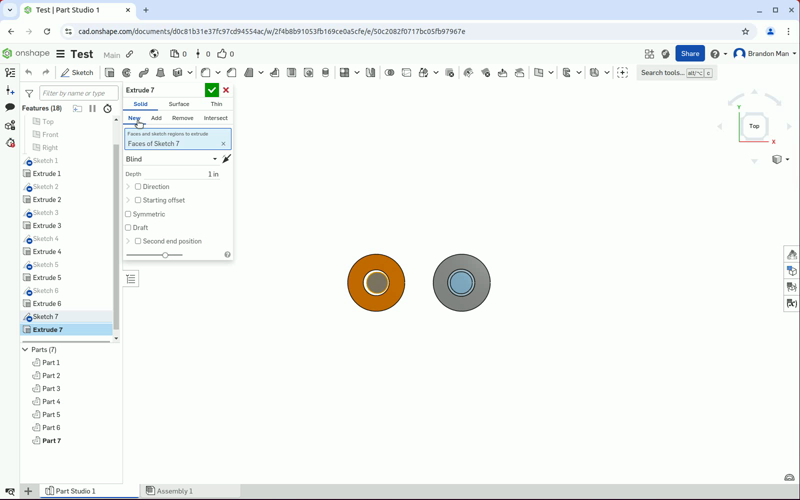
click(137, 120)
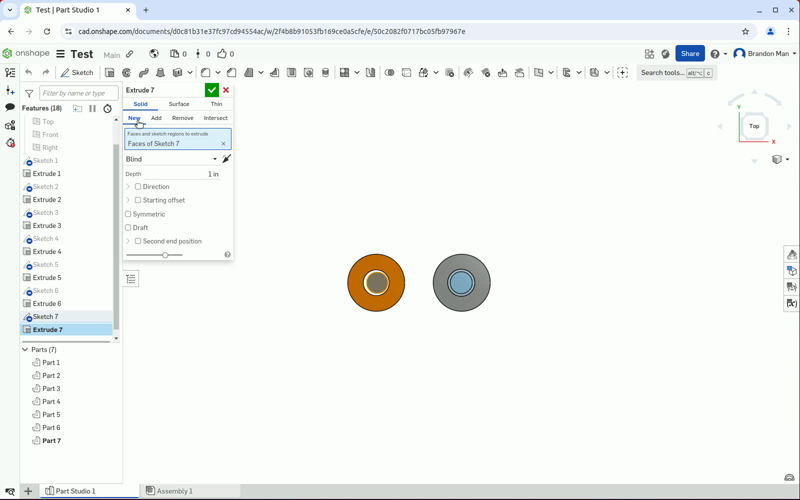
key(tab, 4)
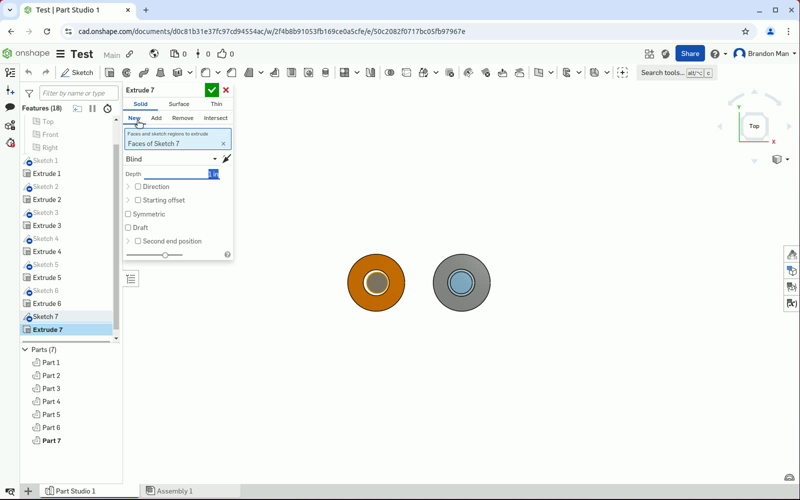
text(-1.685)
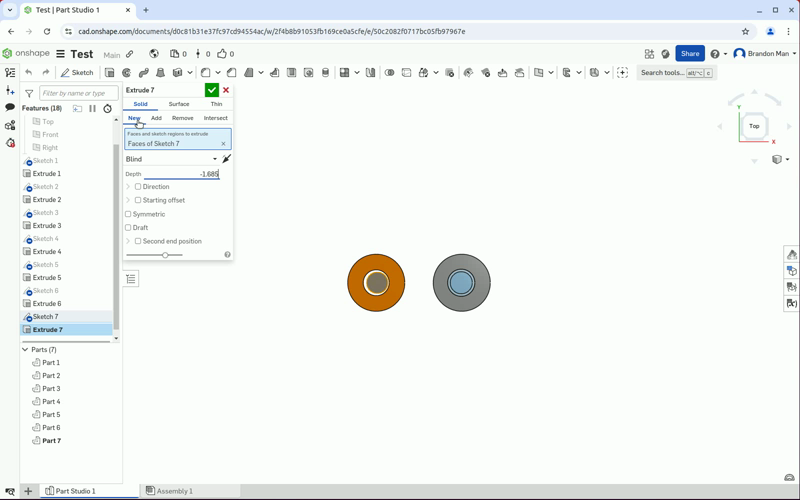
key(enter)
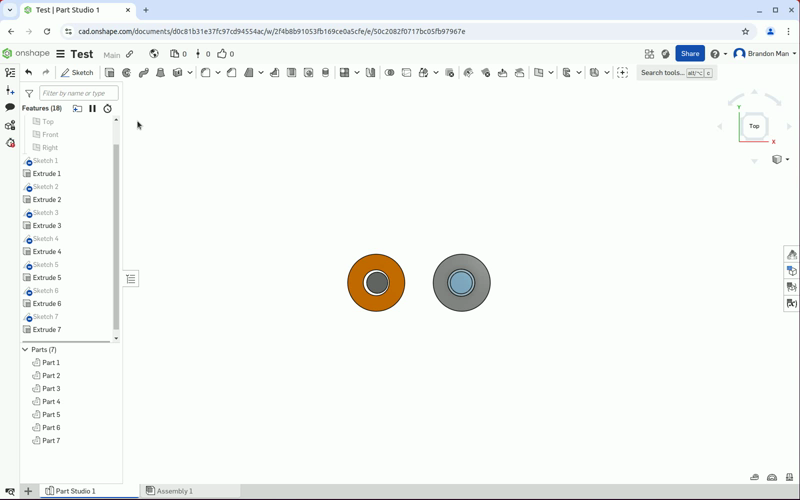
key(shift+h)
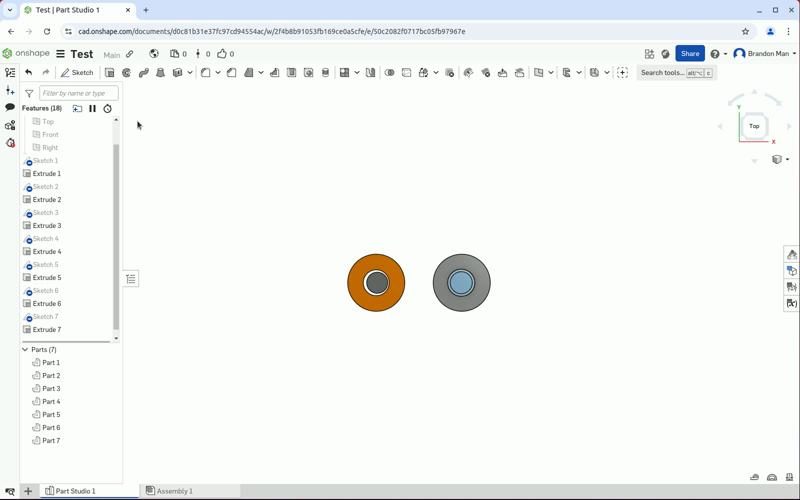
key(shift+h)
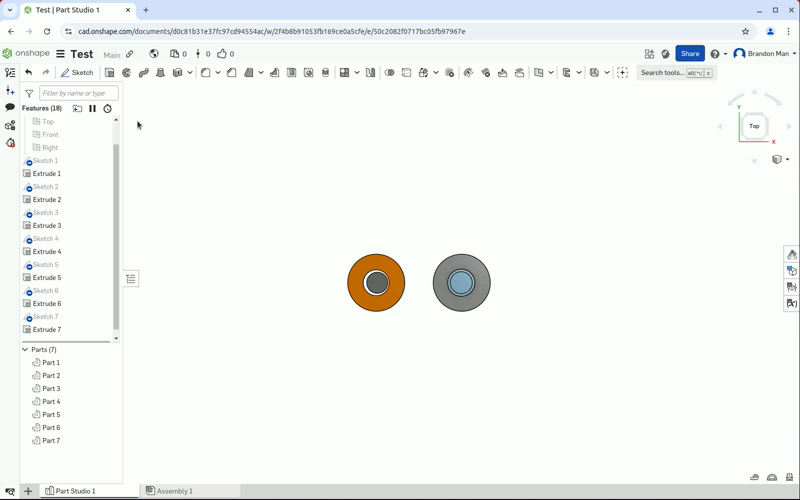
mouse_move(69, 163)
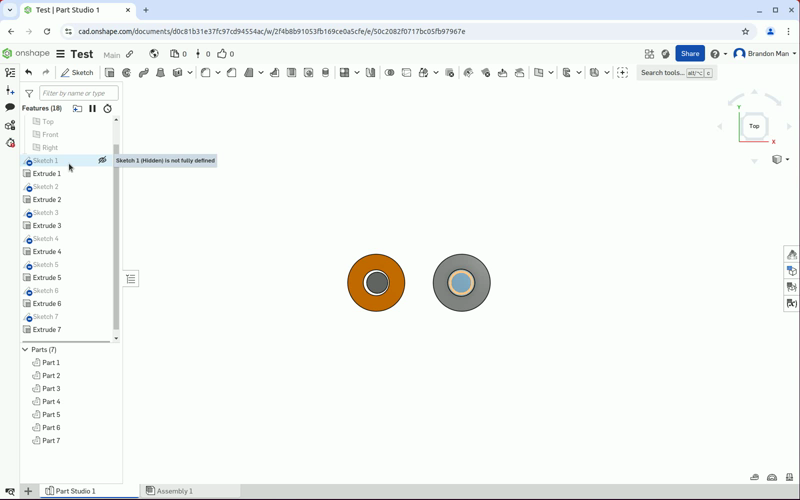
click(69, 163)
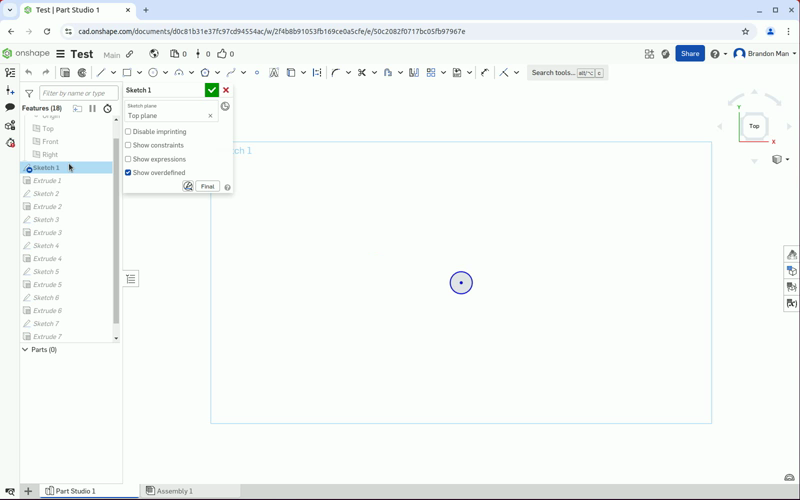
mouse_move(229, 92)
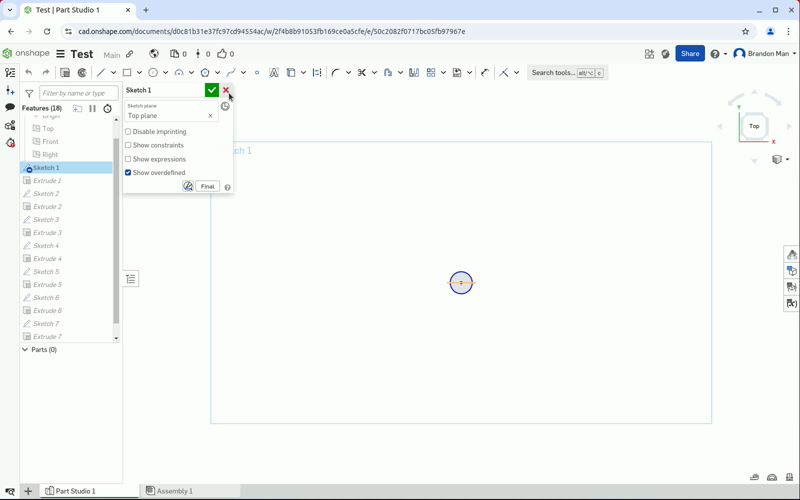
click(229, 92)
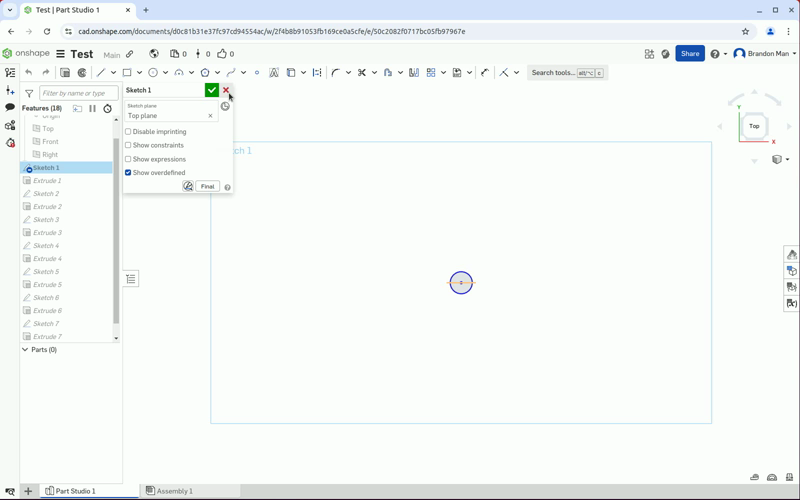
key(shift+s)
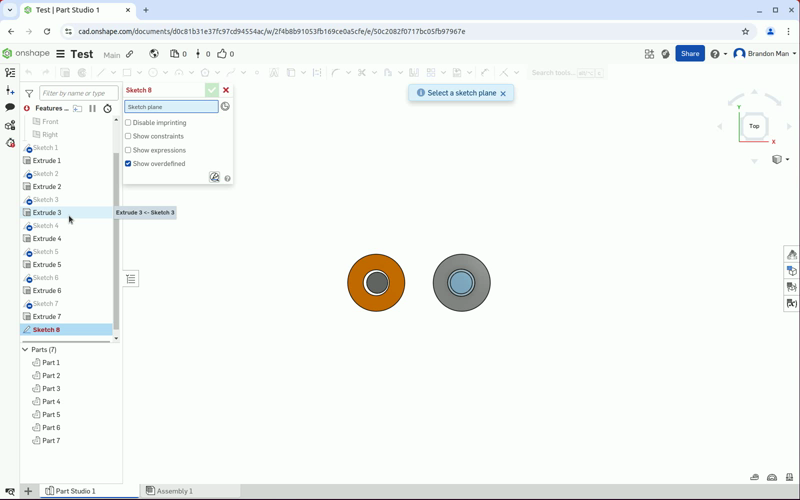
scroll(3)
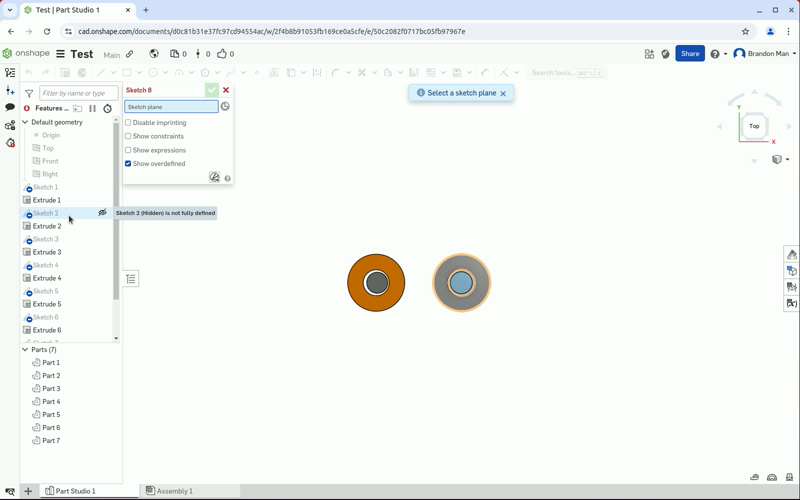
mouse_move(69, 150)
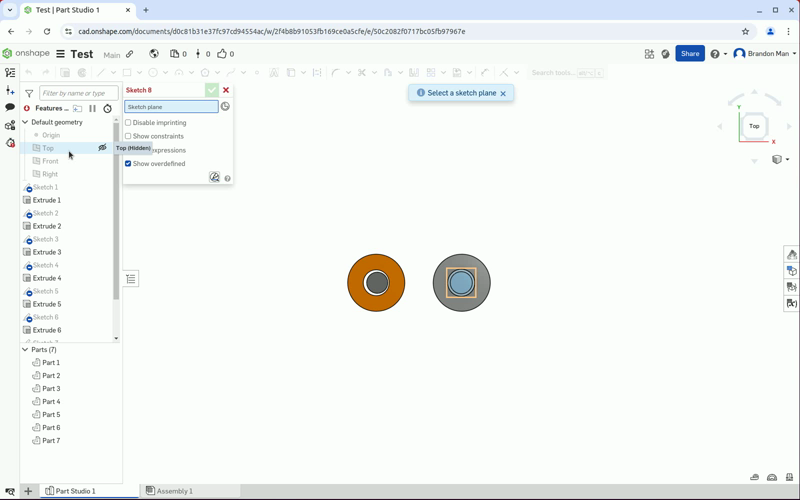
click(69, 150)
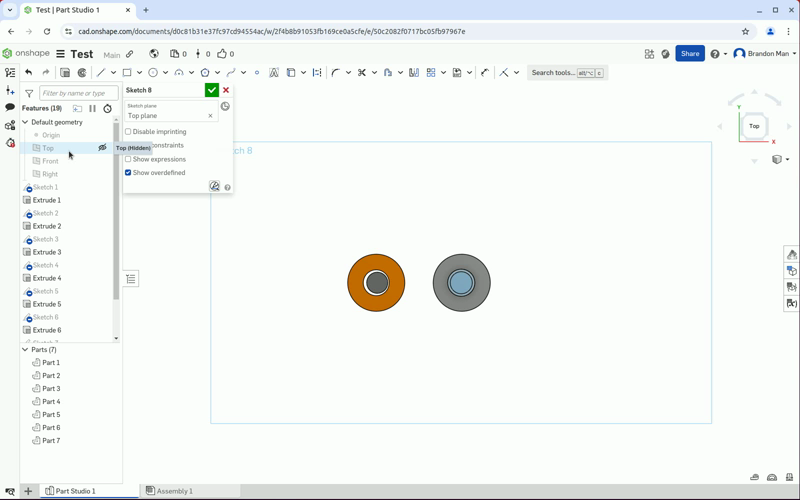
mouse_move(73, 352)
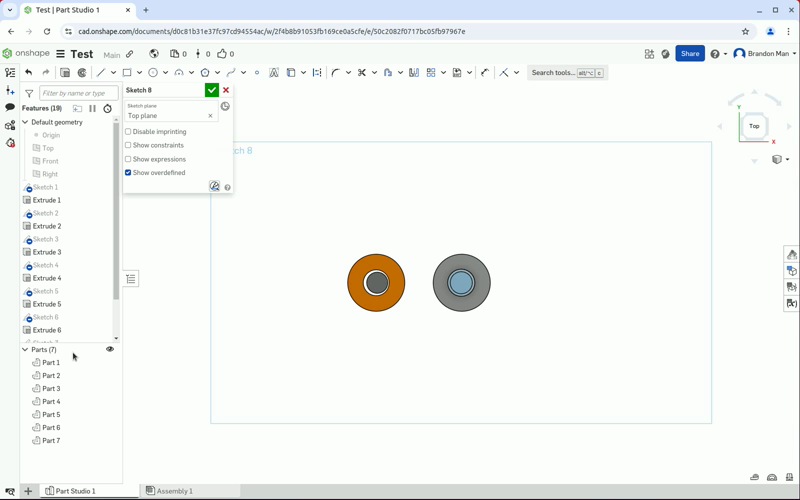
key(y)
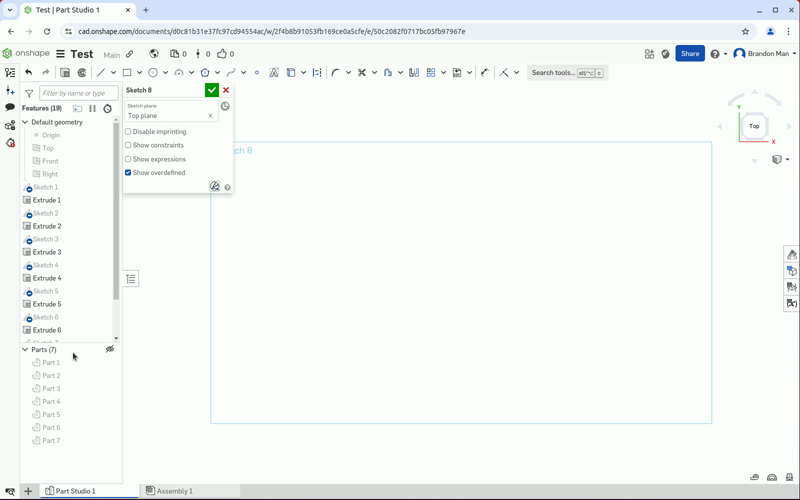
key(c)
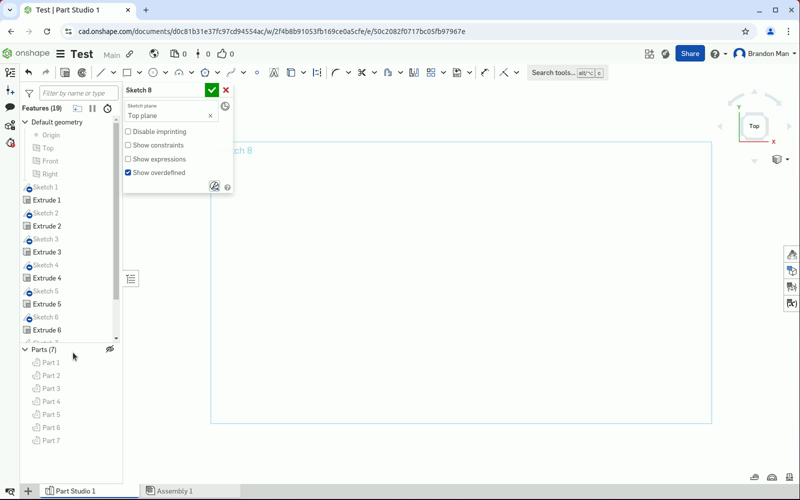
key_down(shift)
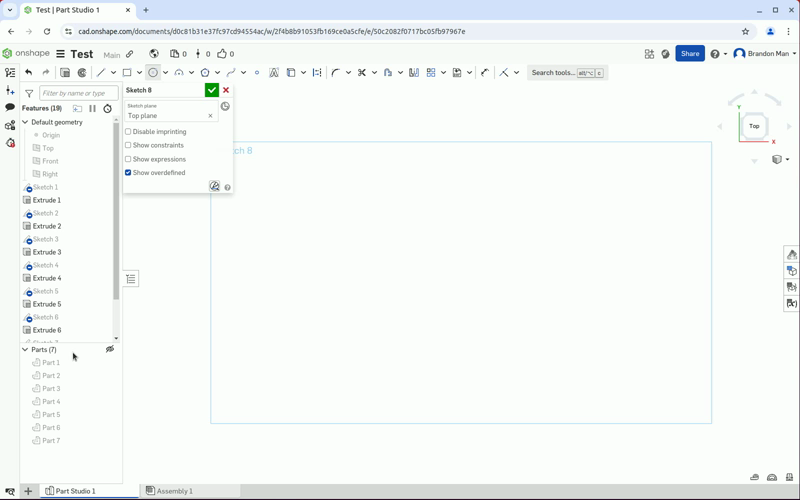
mouse_move(375, 282)
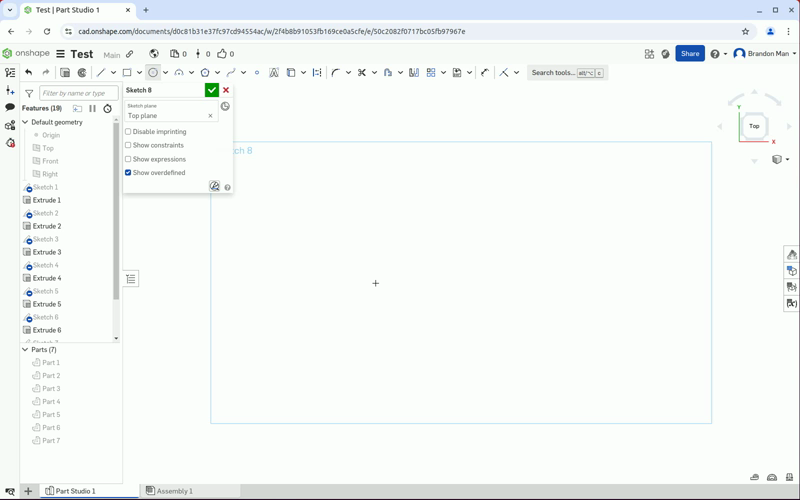
click(375, 282)
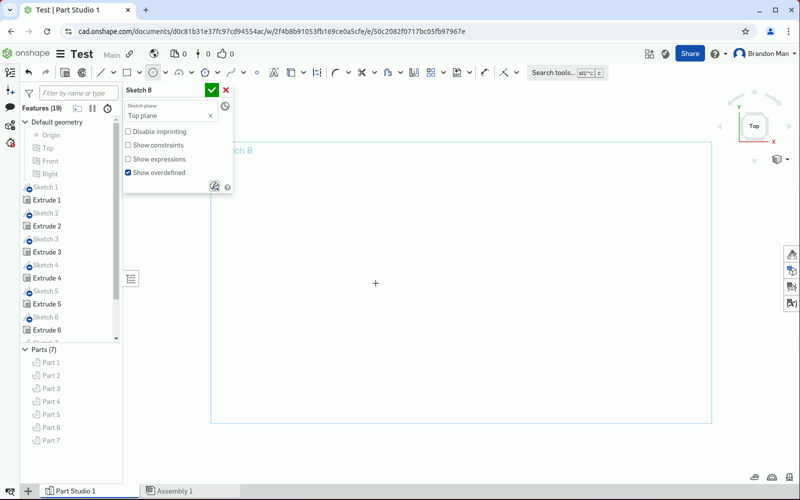
key_up(shift)
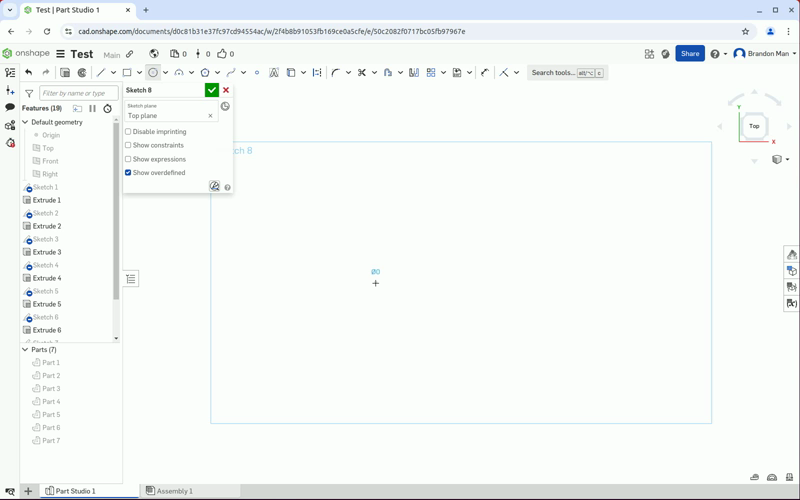
mouse_move(389, 282)
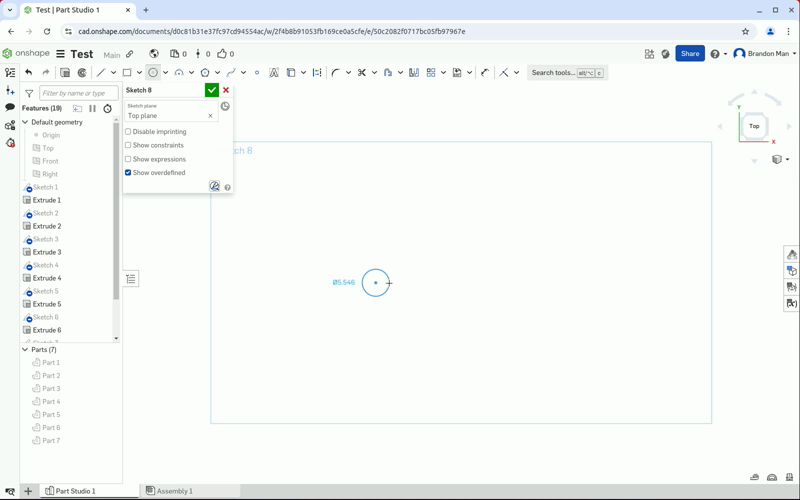
click(389, 282)
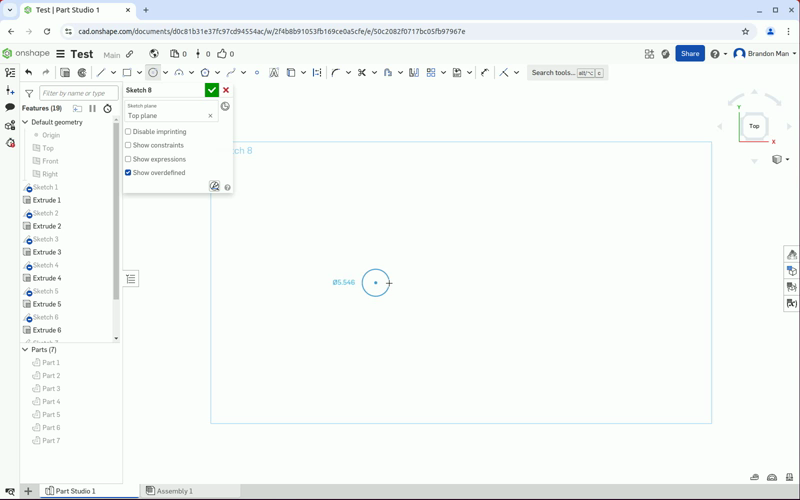
key(esc)
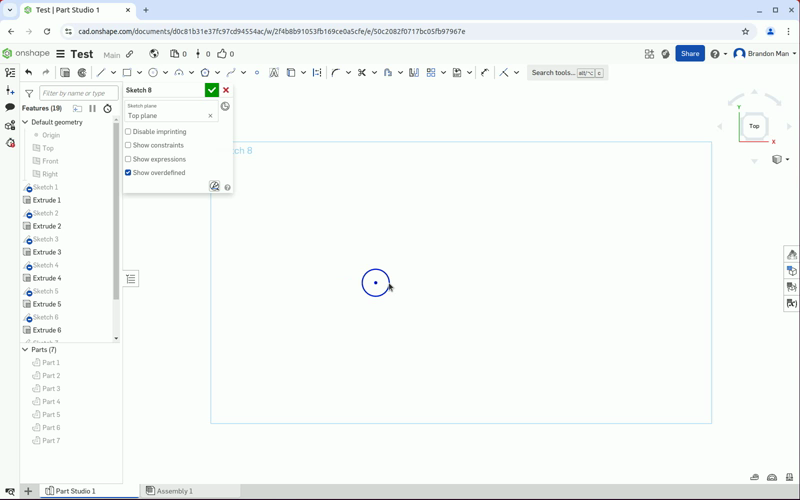
key(c)
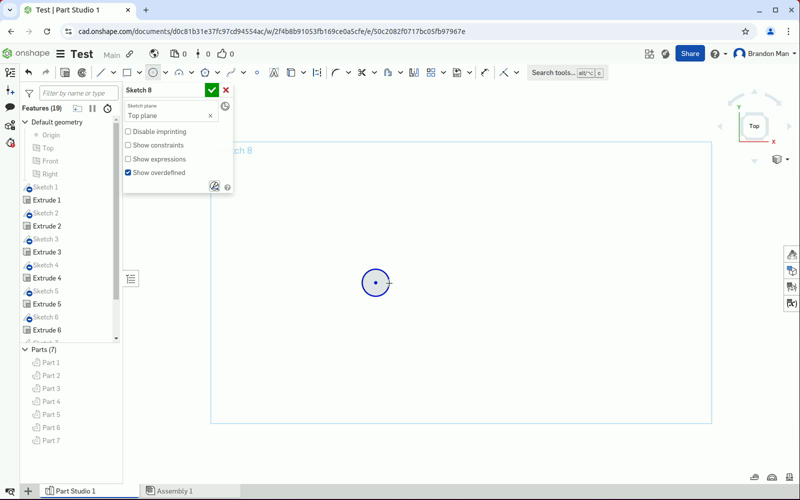
key_down(shift)
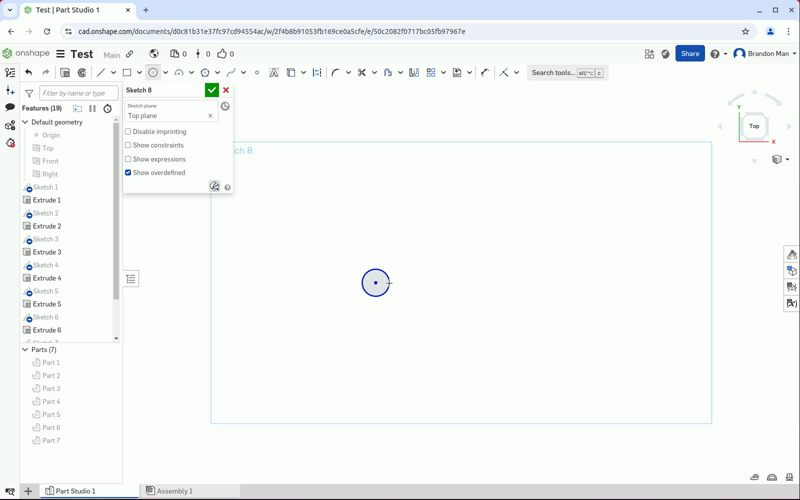
mouse_move(375, 282)
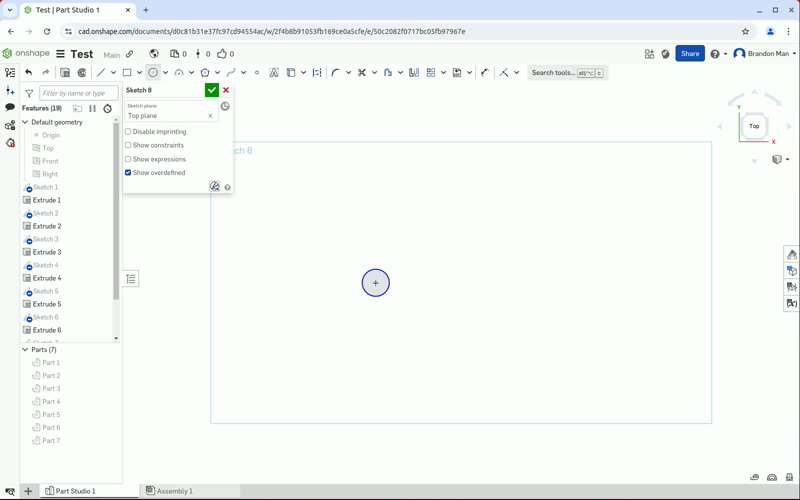
click(375, 282)
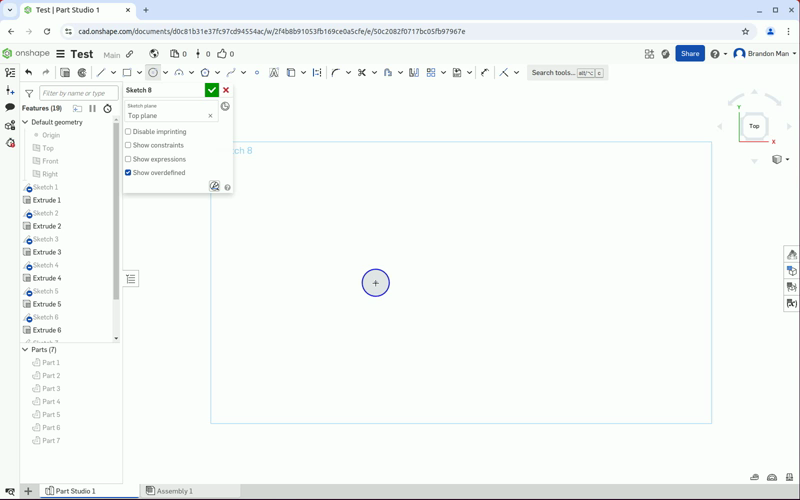
key_up(shift)
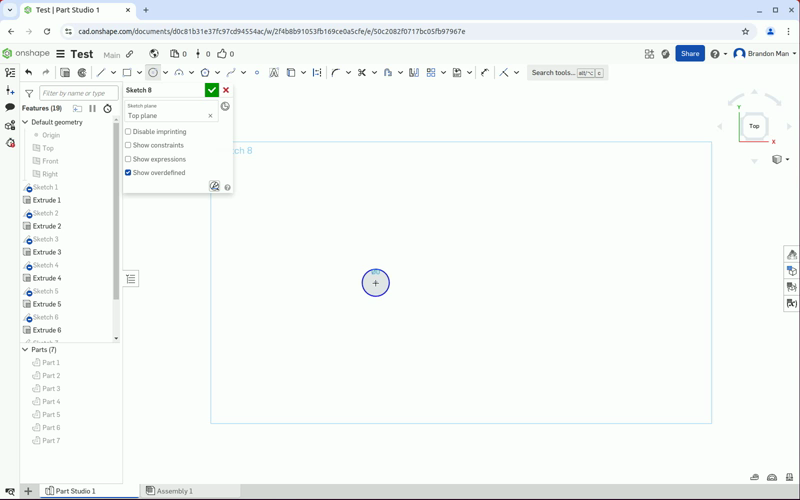
mouse_move(386, 282)
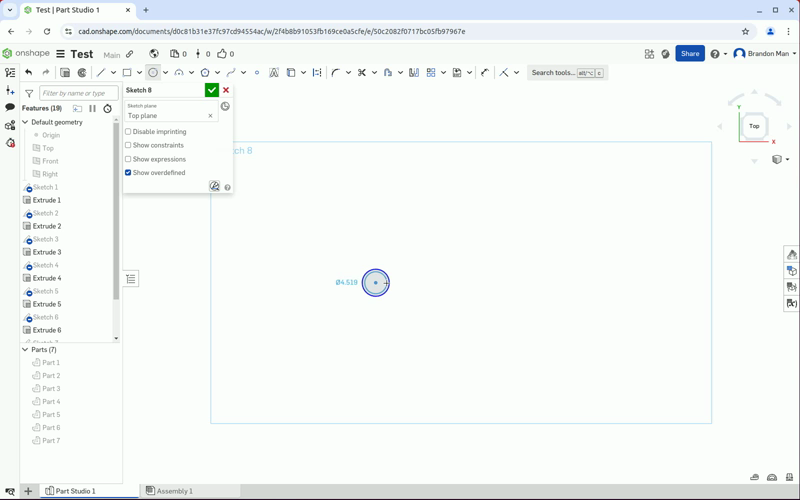
scroll(6)
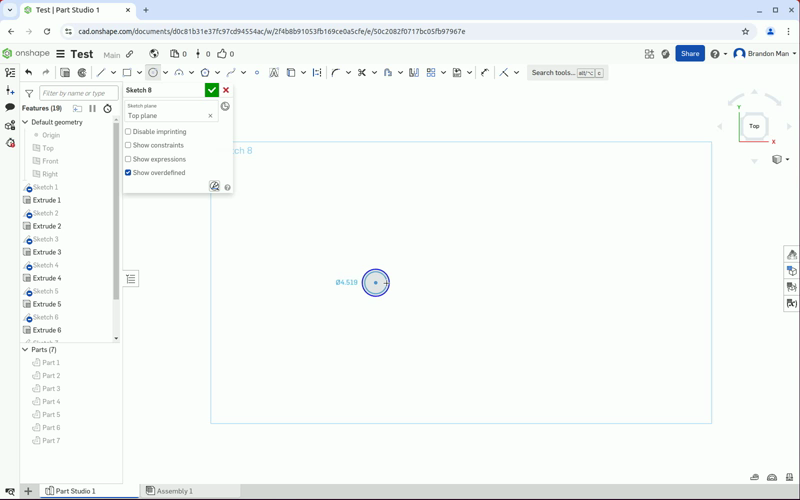
scroll(6)
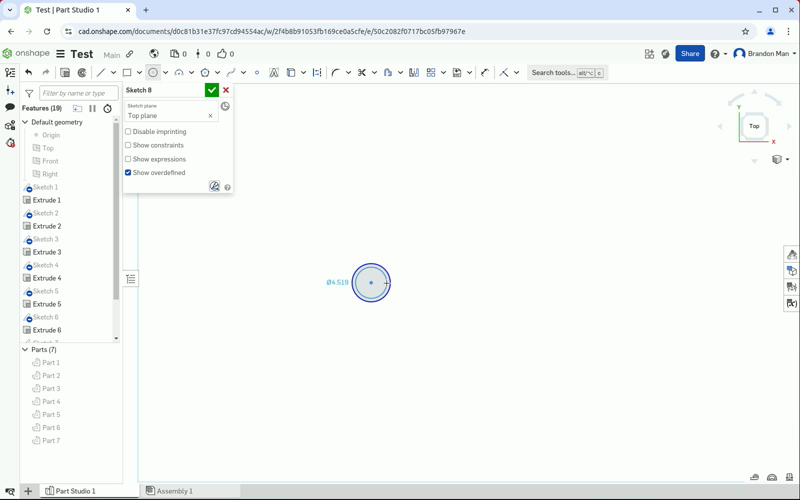
scroll(6)
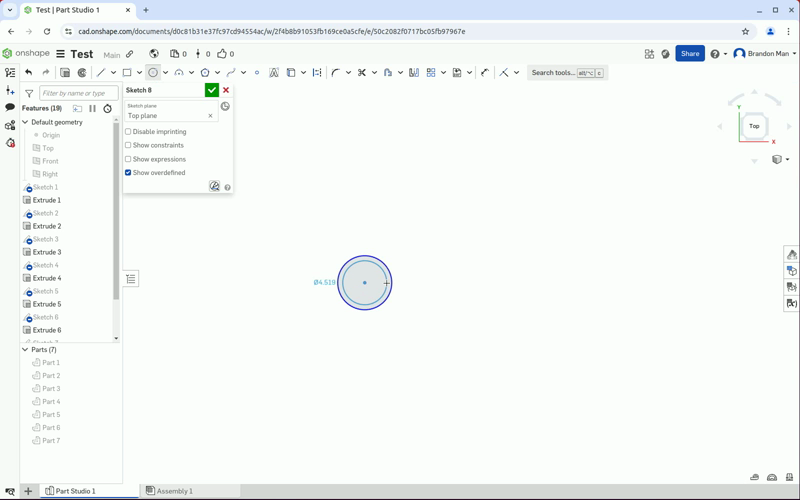
scroll(6)
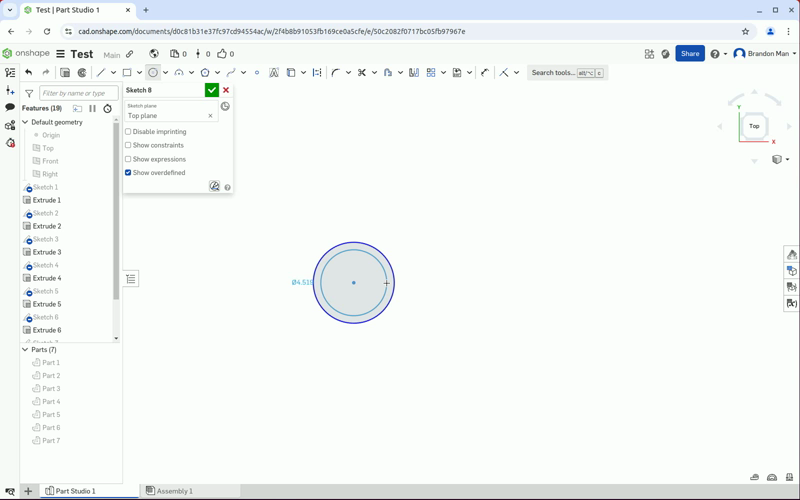
scroll(6)
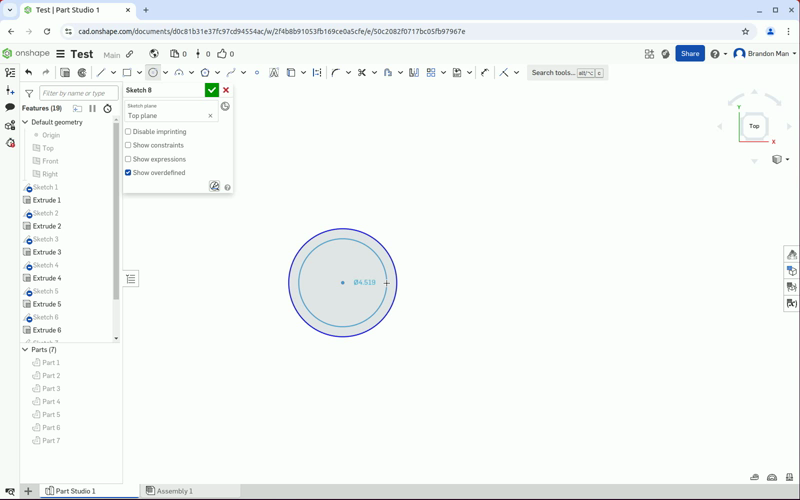
scroll(6)
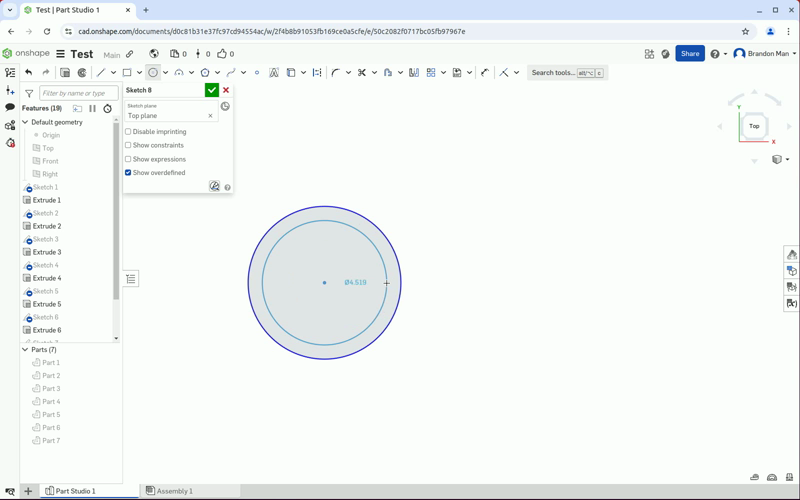
scroll(6)
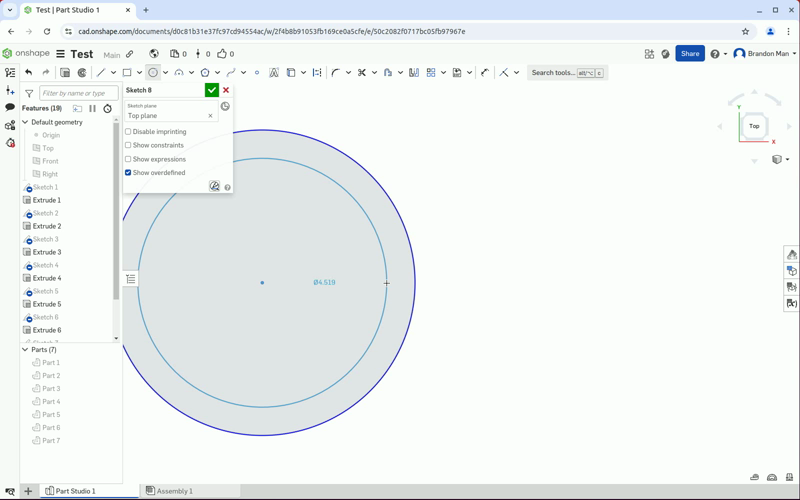
click(386, 282)
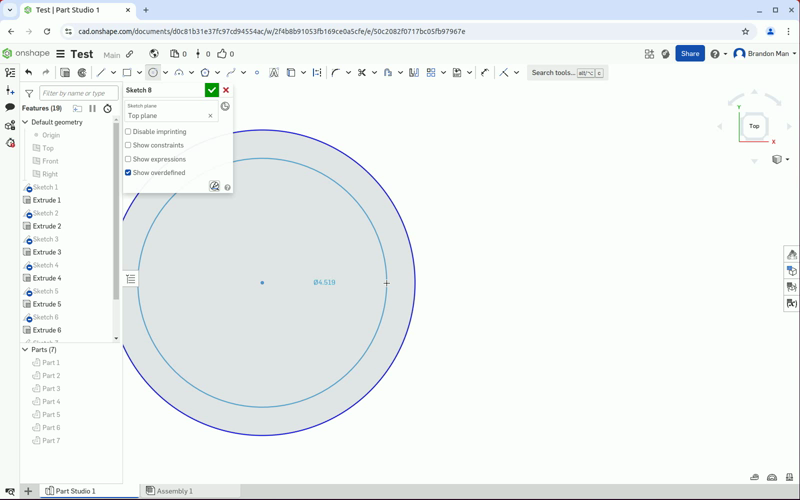
scroll(-6)
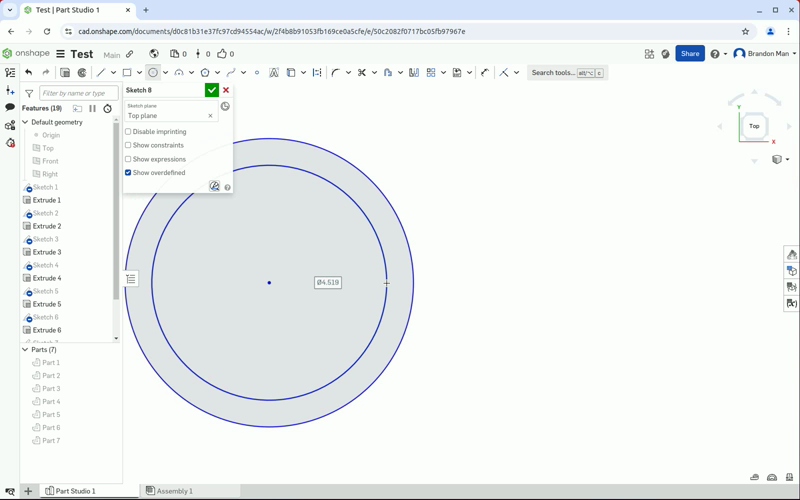
scroll(-6)
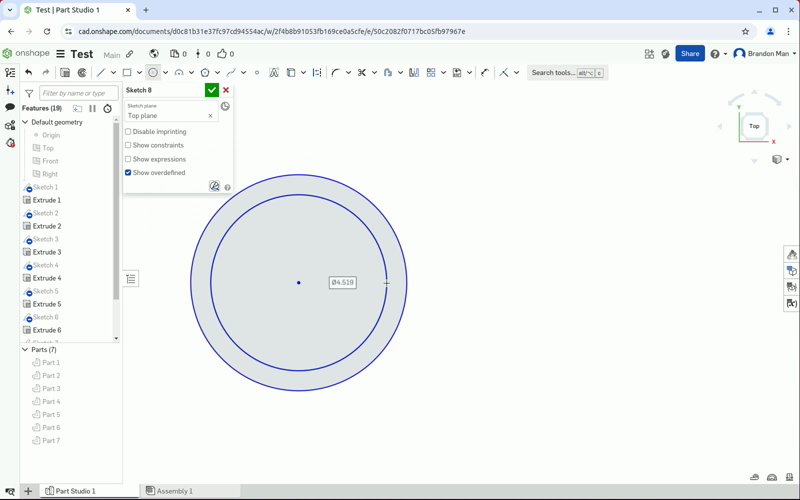
scroll(-6)
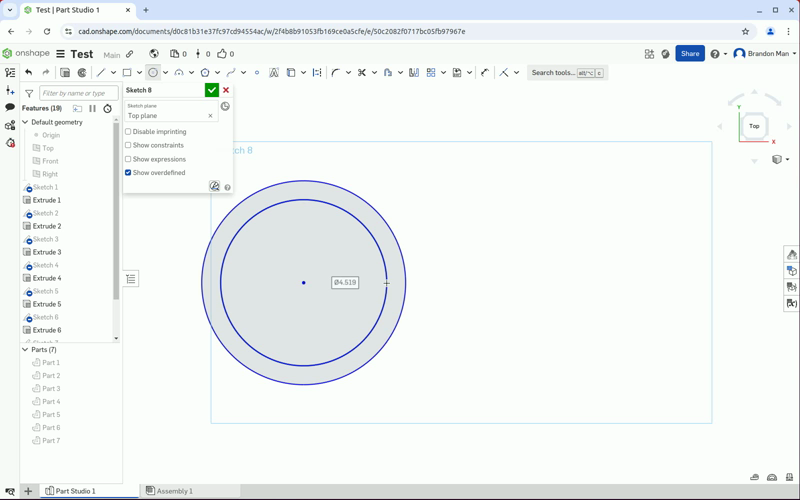
scroll(-6)
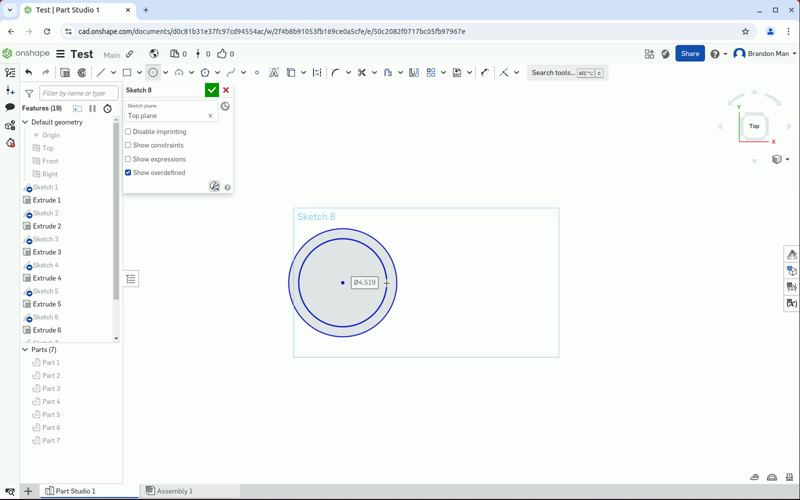
scroll(-6)
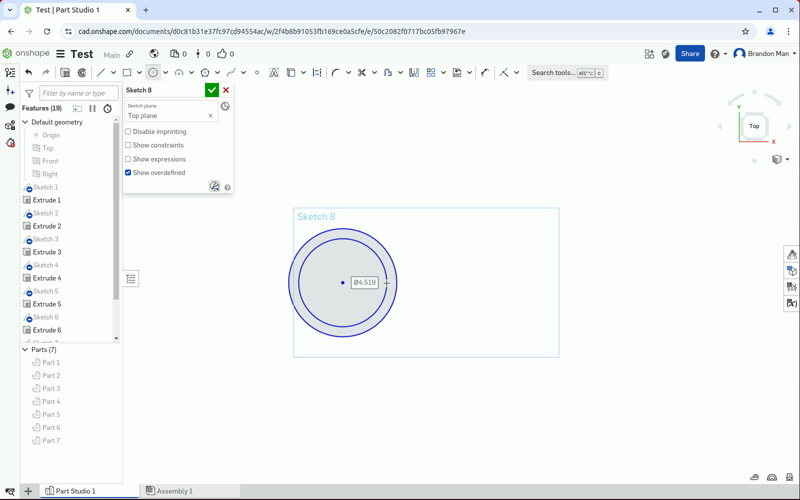
scroll(-6)
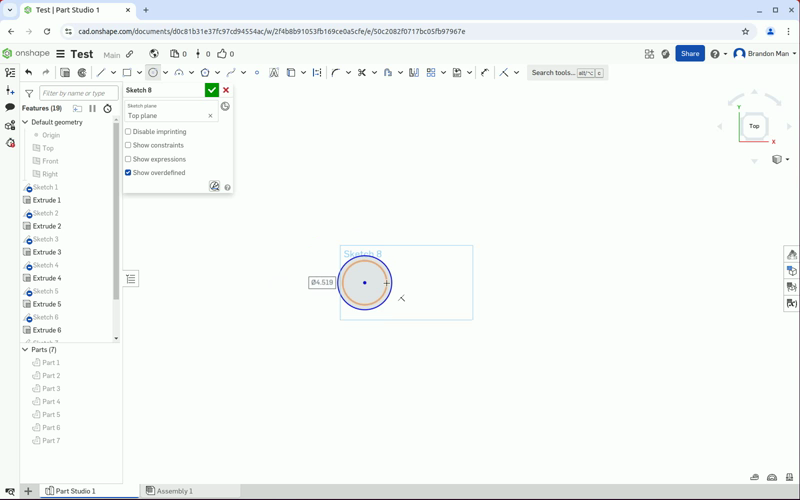
scroll(-6)
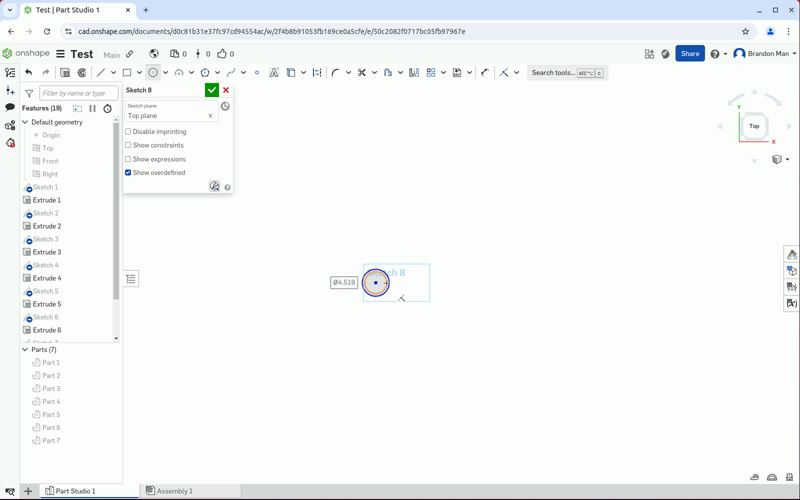
key(esc)
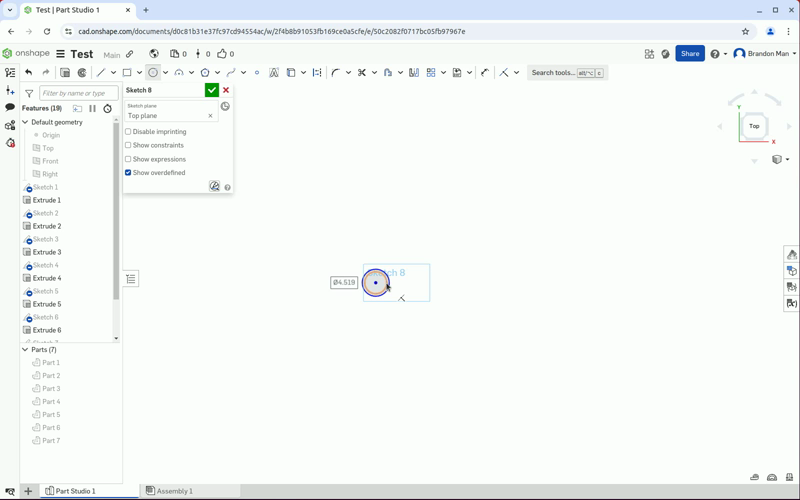
mouse_move(385, 275)
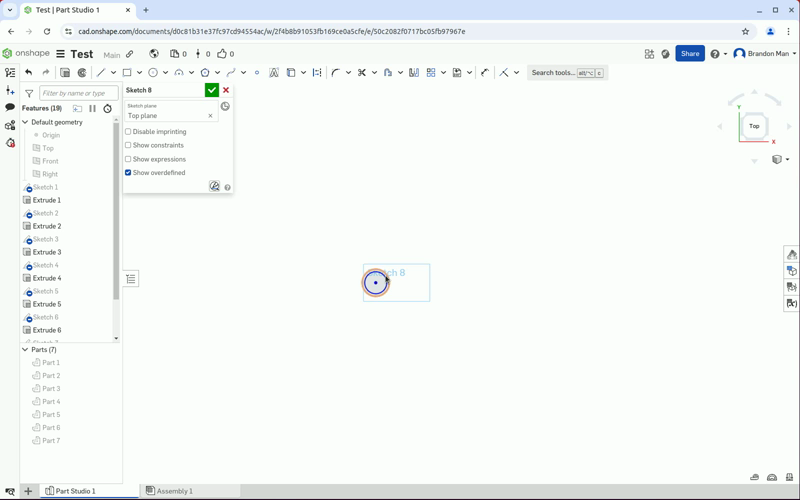
scroll(6)
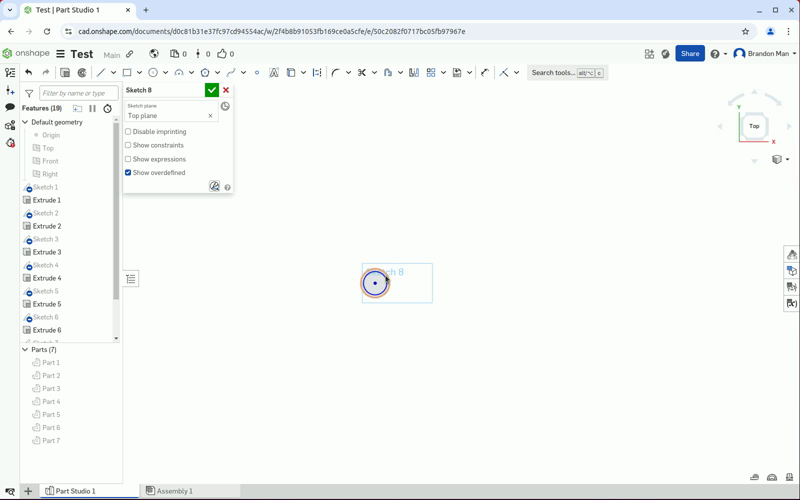
scroll(6)
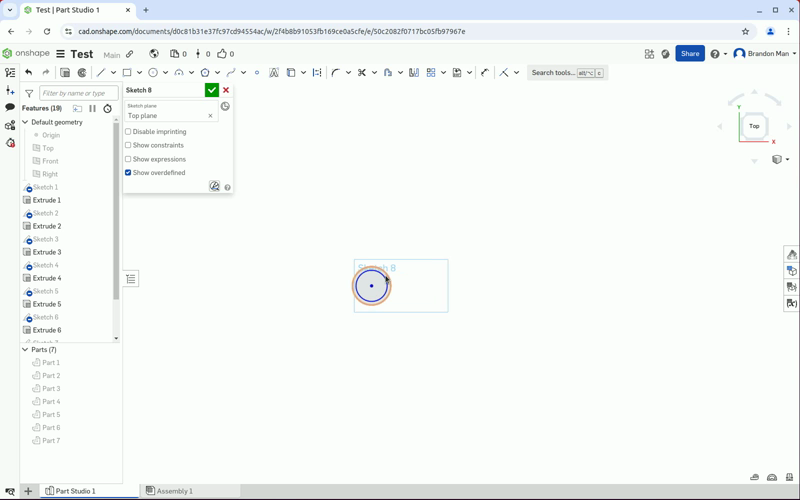
scroll(6)
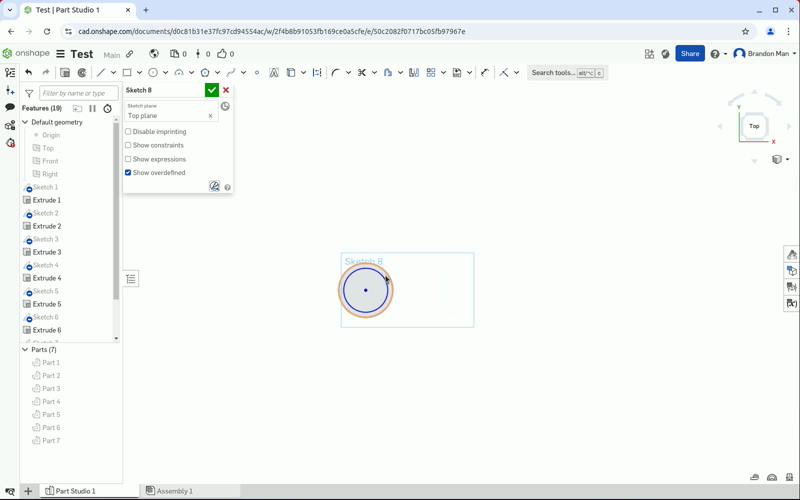
scroll(6)
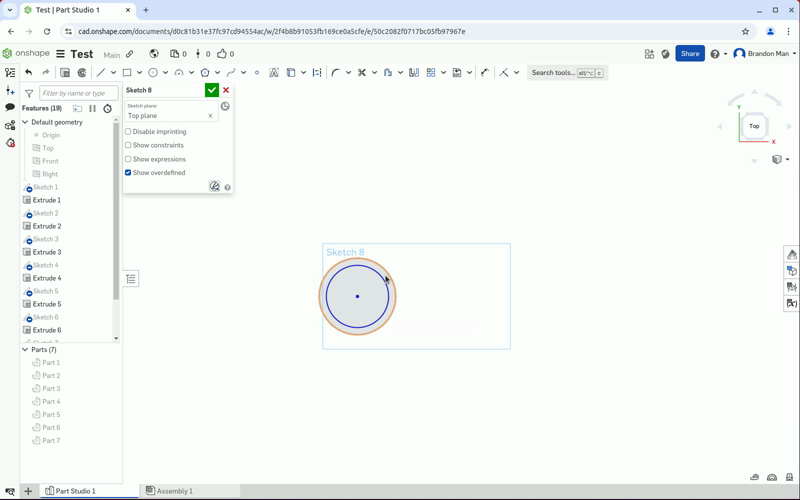
scroll(6)
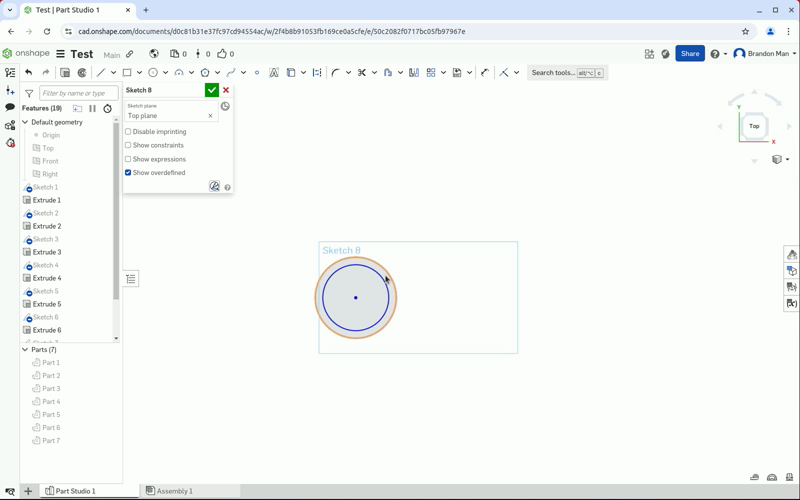
scroll(6)
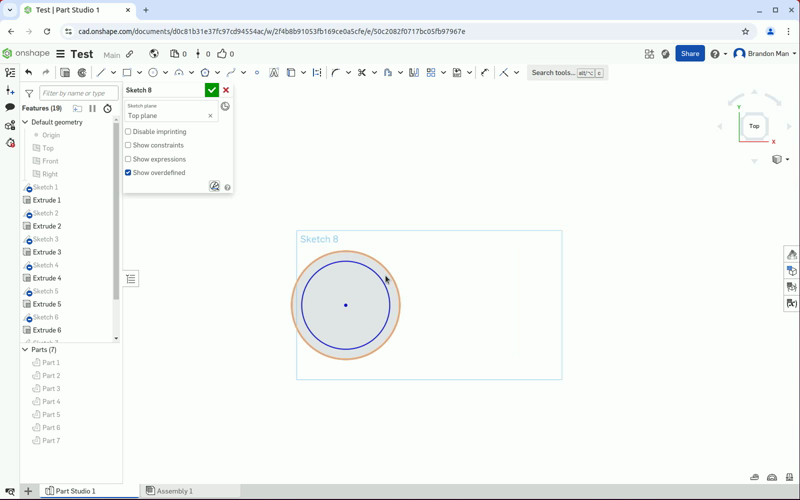
scroll(6)
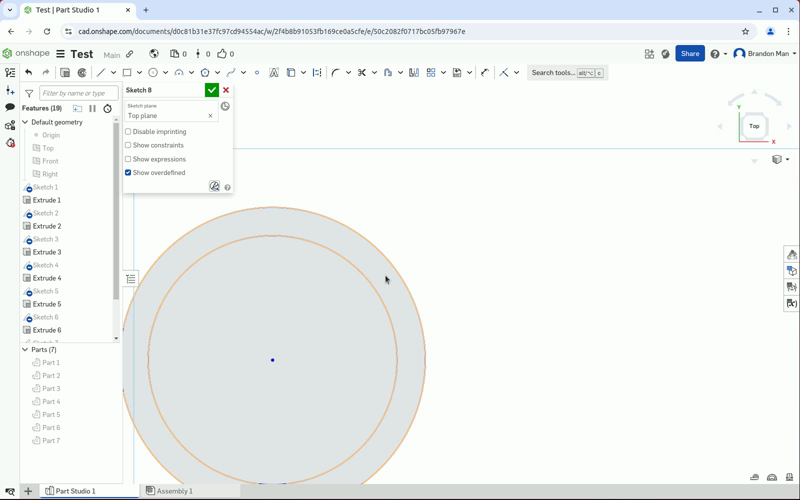
click(385, 275)
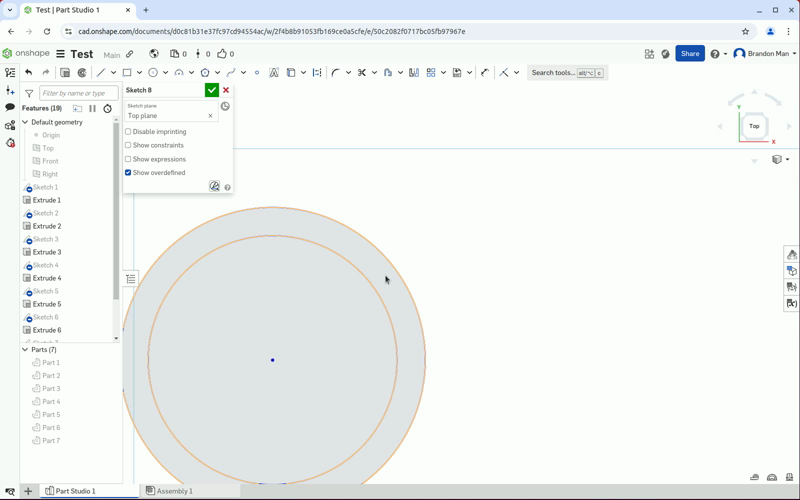
scroll(-6)
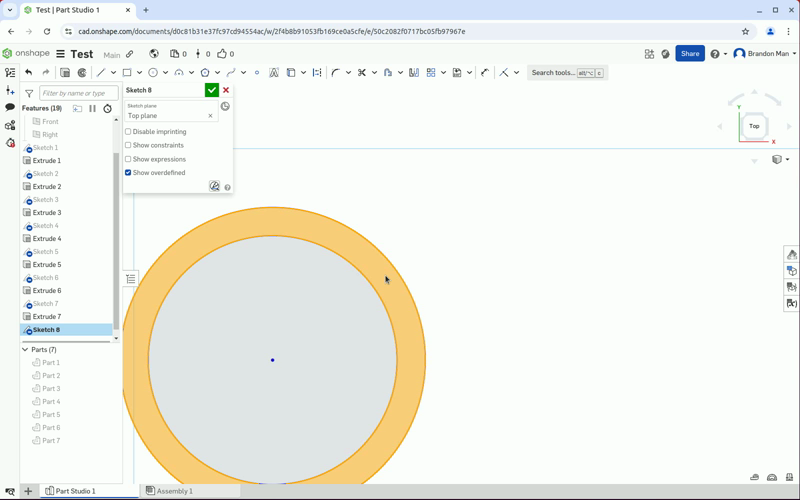
scroll(-6)
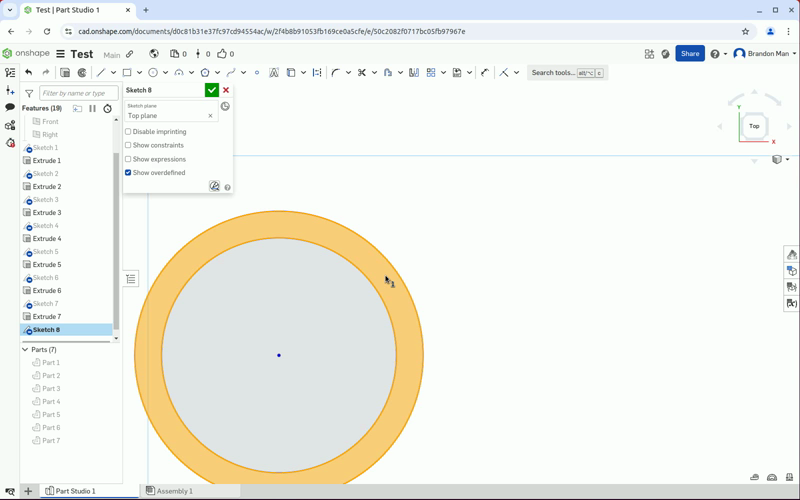
scroll(-6)
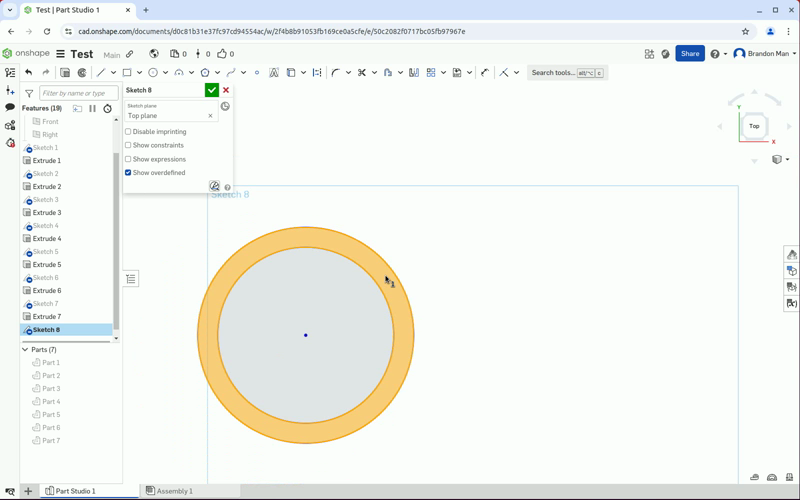
scroll(-6)
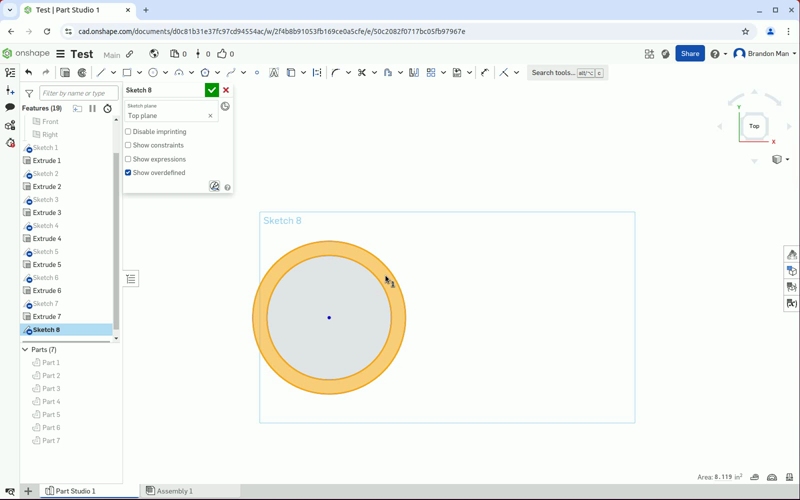
scroll(-6)
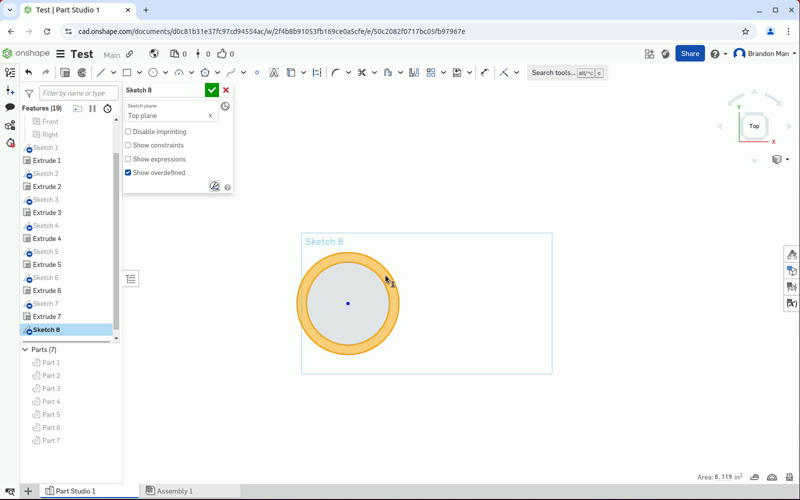
scroll(-6)
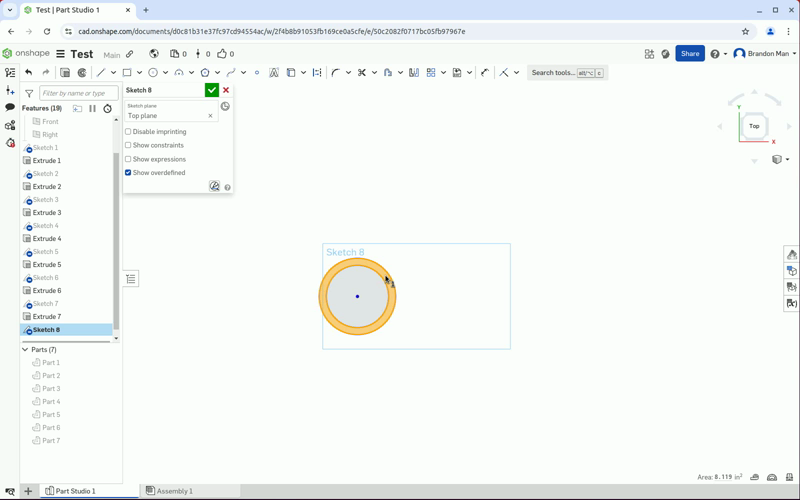
scroll(-6)
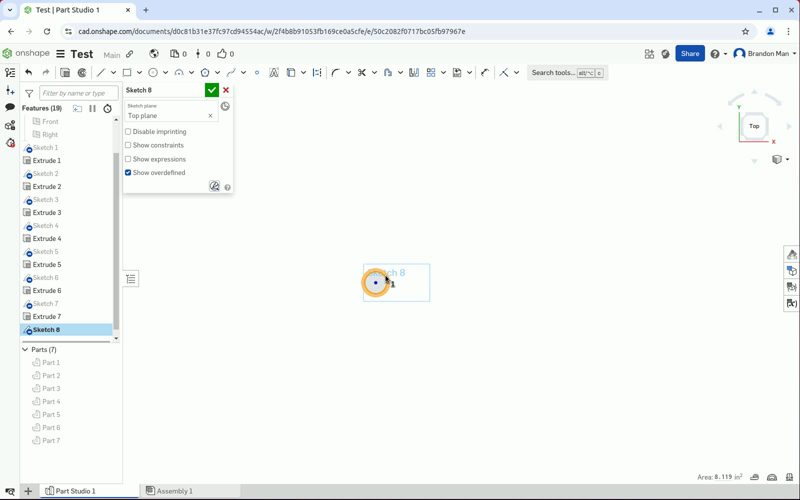
mouse_move(73, 352)
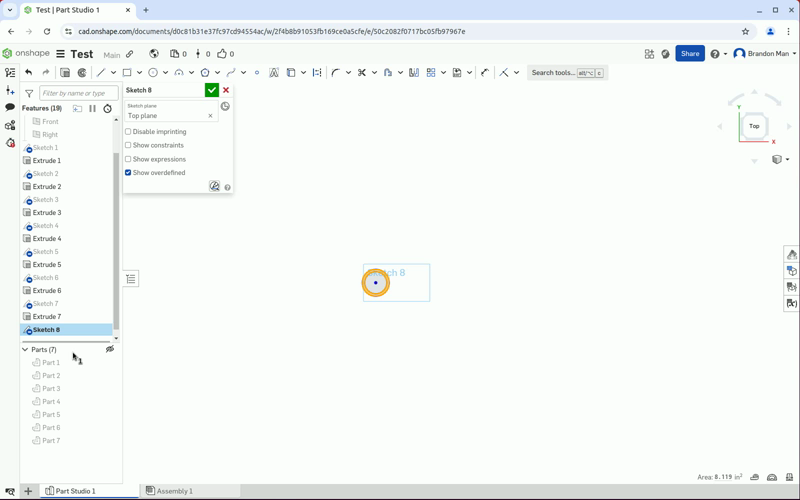
key(shift+y)
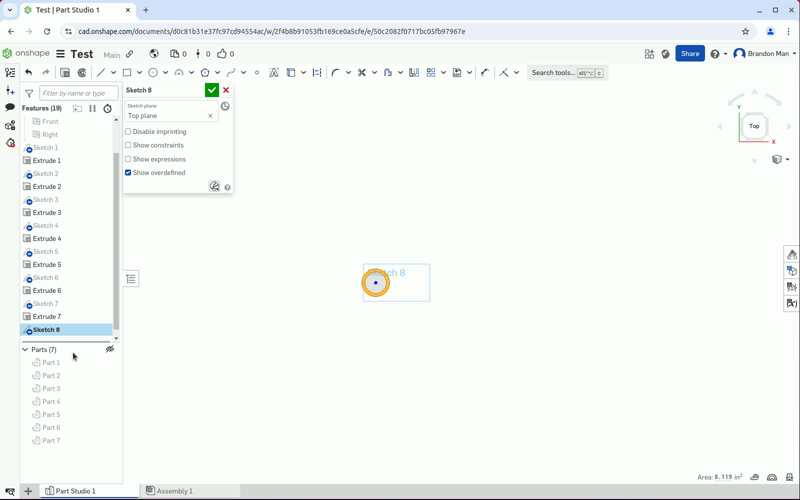
key(shift+e)
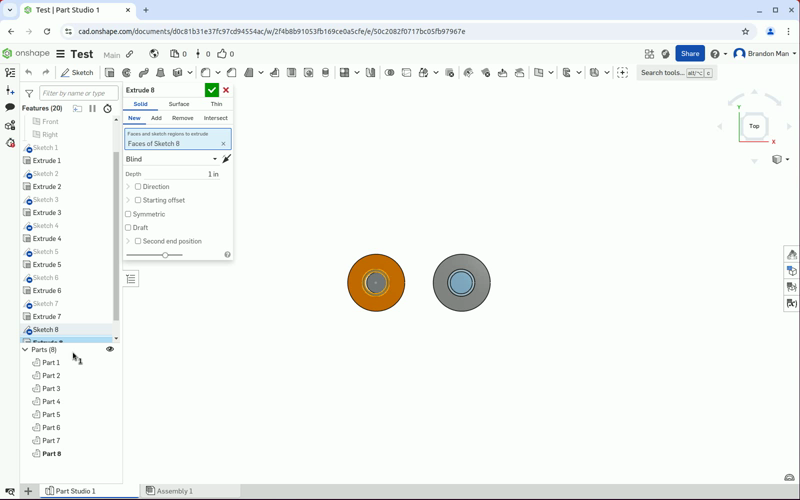
mouse_move(143, 106)
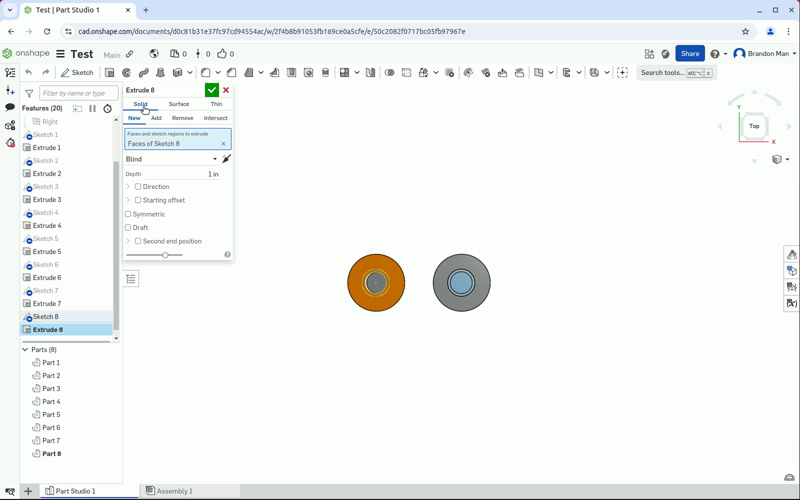
click(143, 106)
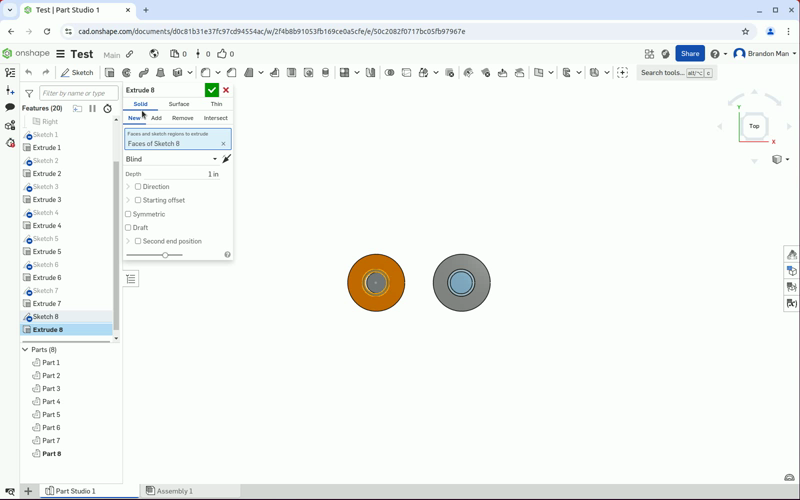
mouse_move(137, 120)
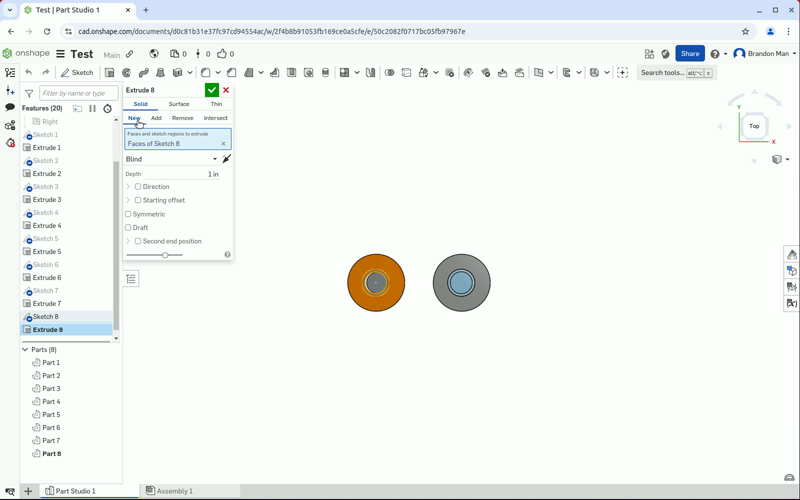
click(137, 120)
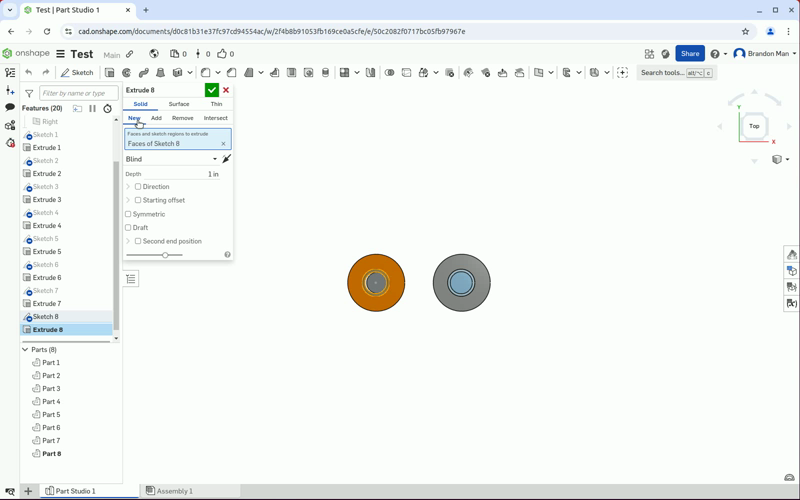
key(tab, 4)
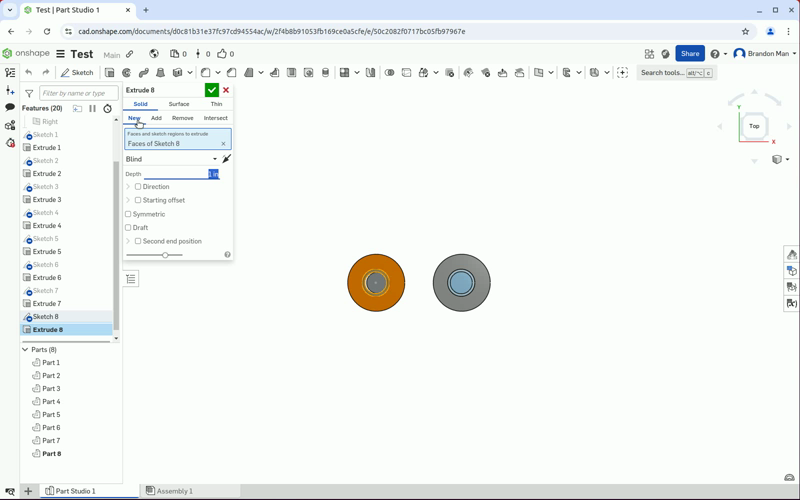
text(-1.685)
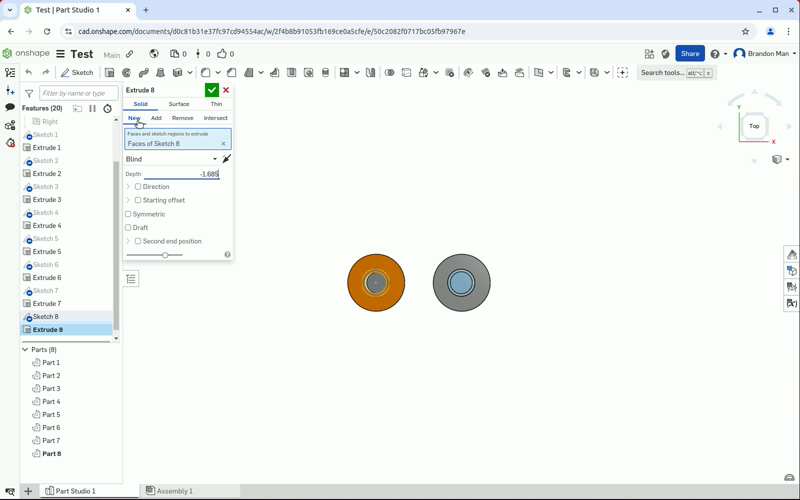
key(enter)
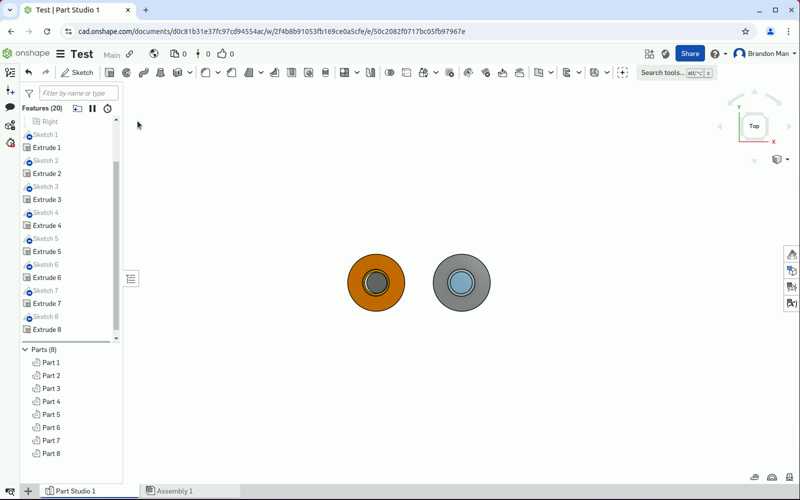
key(shift+h)
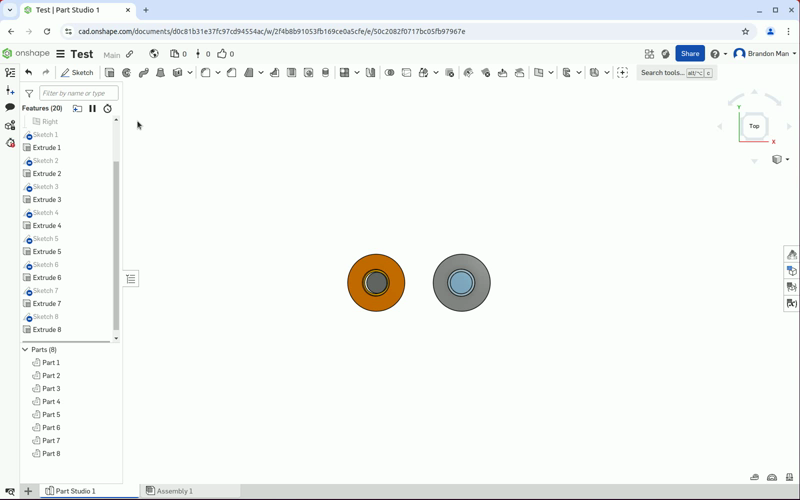
key(shift+h)
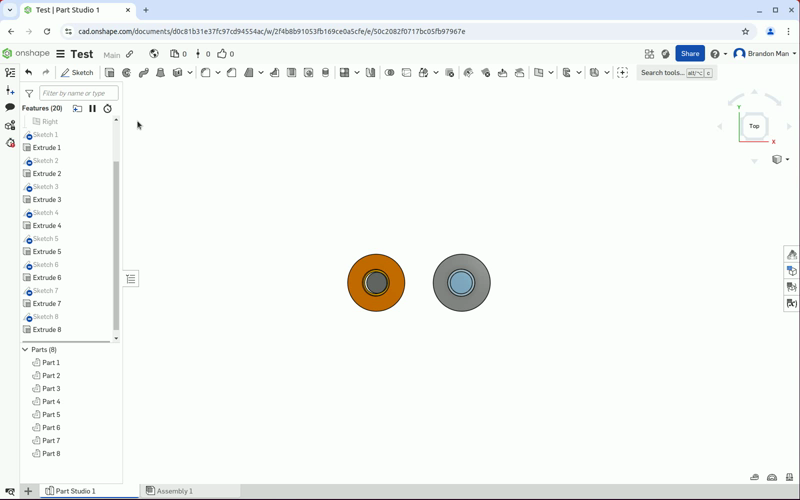
mouse_move(69, 137)
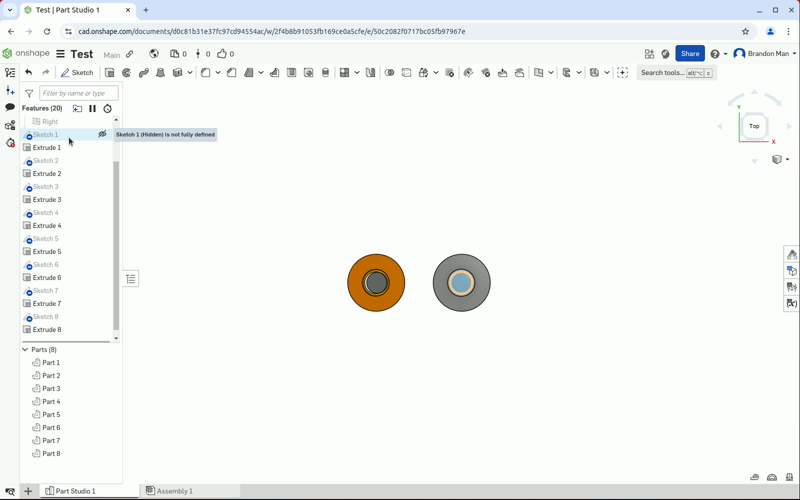
click(69, 137)
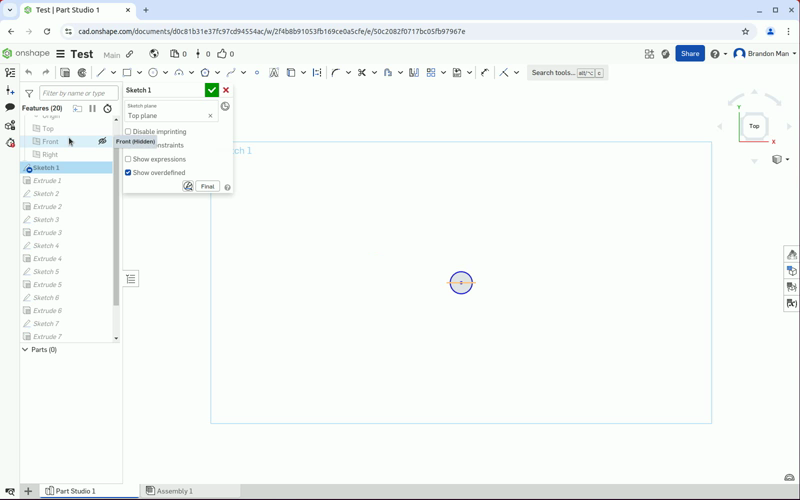
mouse_move(229, 92)
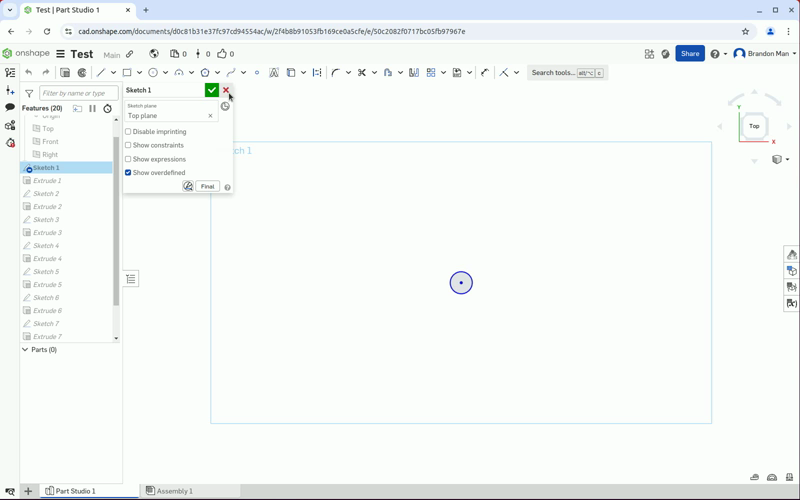
click(229, 92)
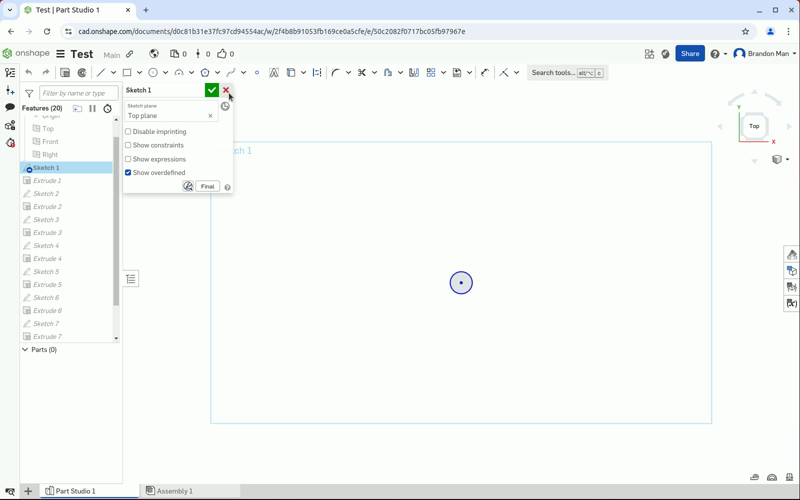
key(shift+s)
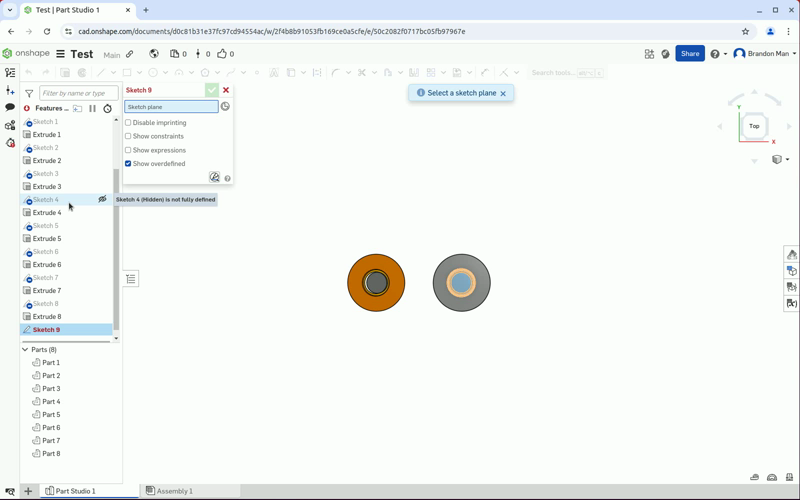
scroll(3)
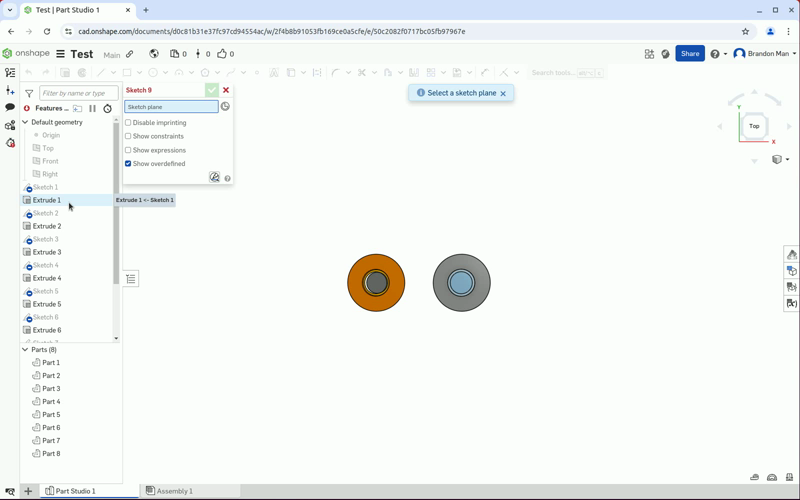
mouse_move(69, 150)
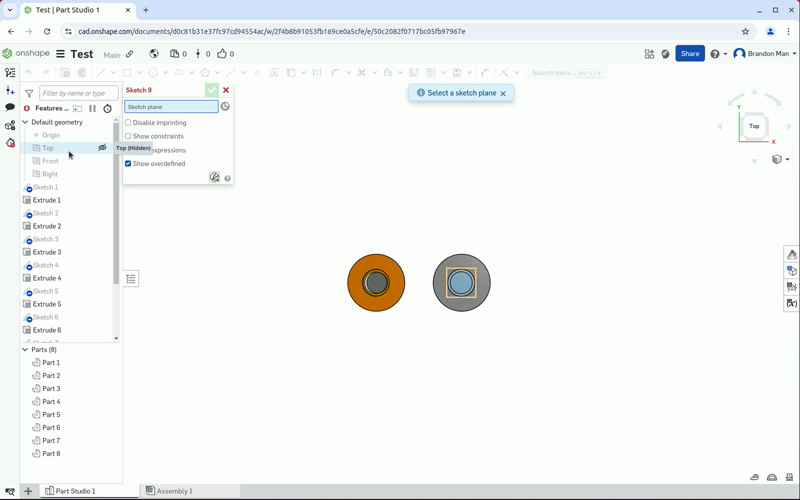
click(69, 150)
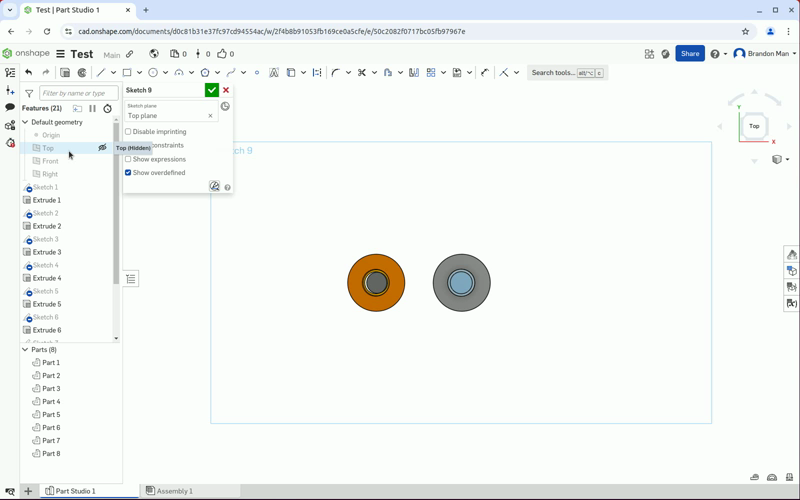
mouse_move(73, 352)
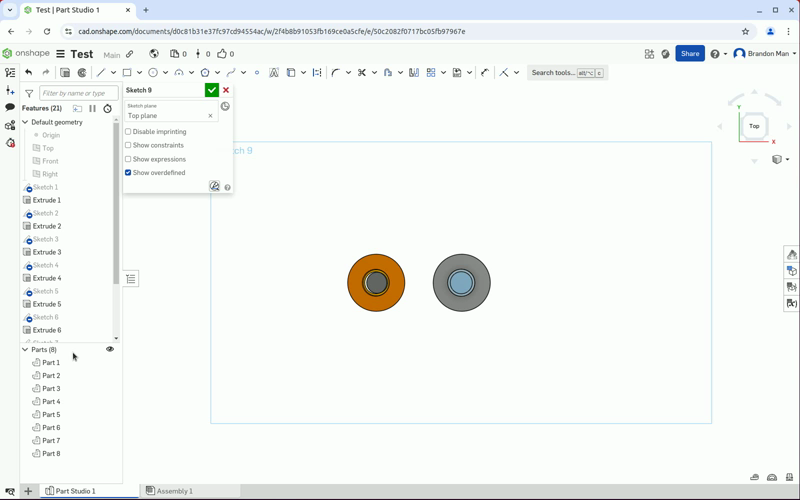
key(y)
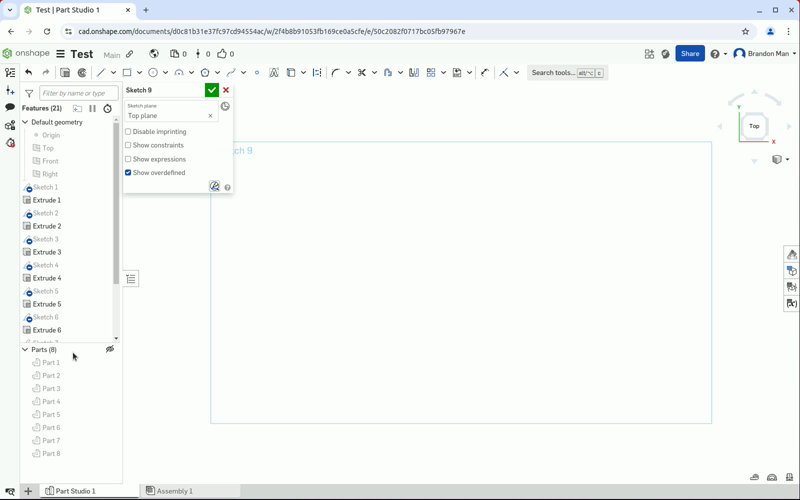
key(c)
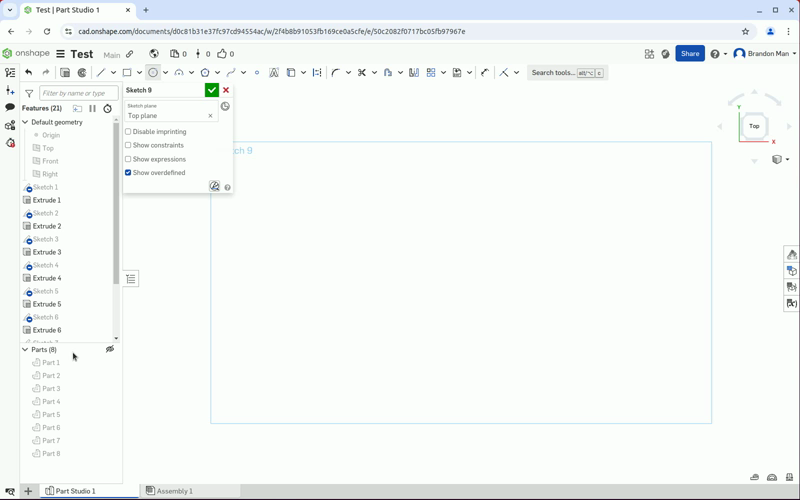
key_down(shift)
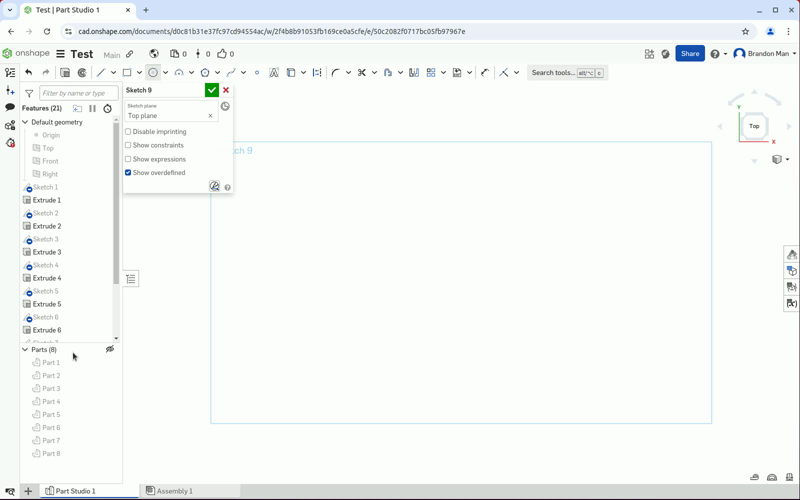
mouse_move(375, 282)
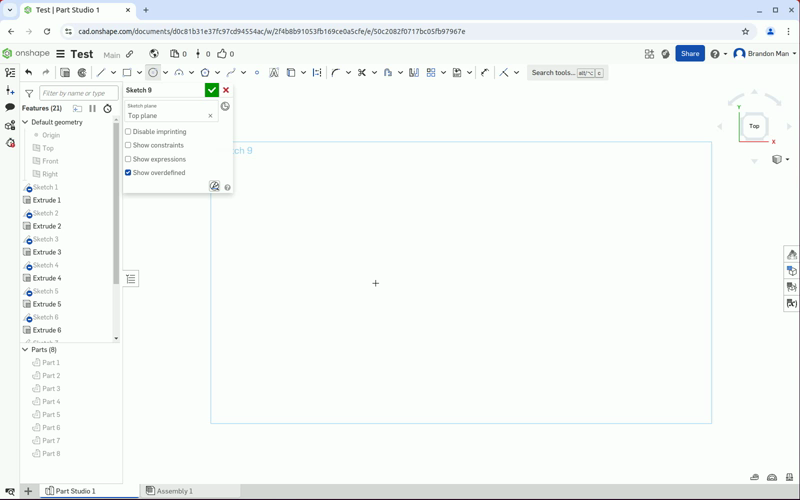
click(375, 282)
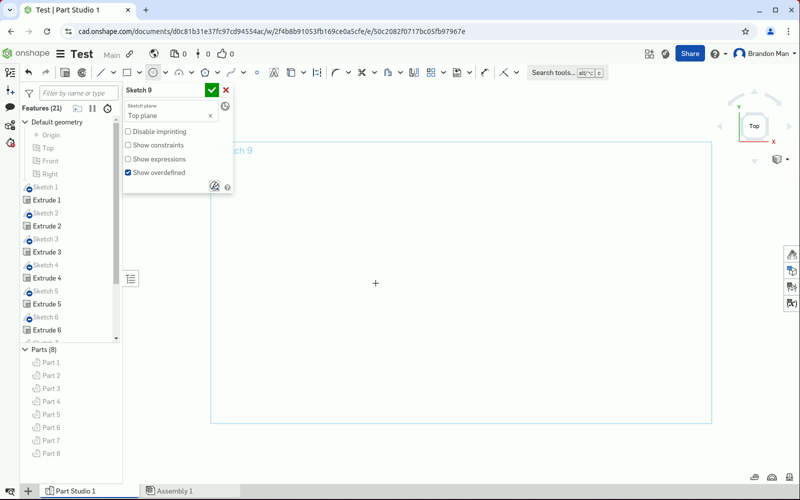
key_up(shift)
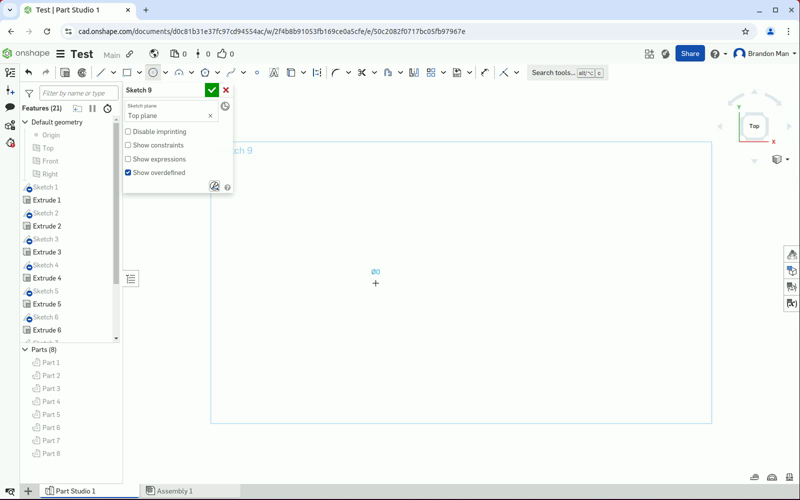
mouse_move(389, 282)
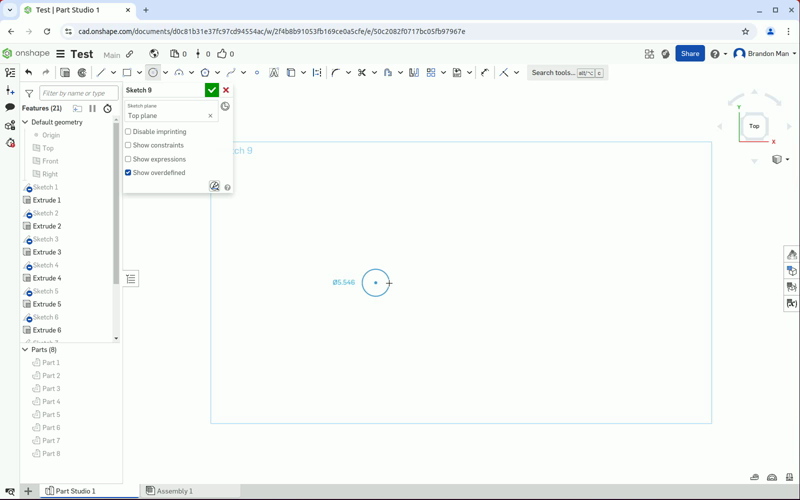
click(389, 282)
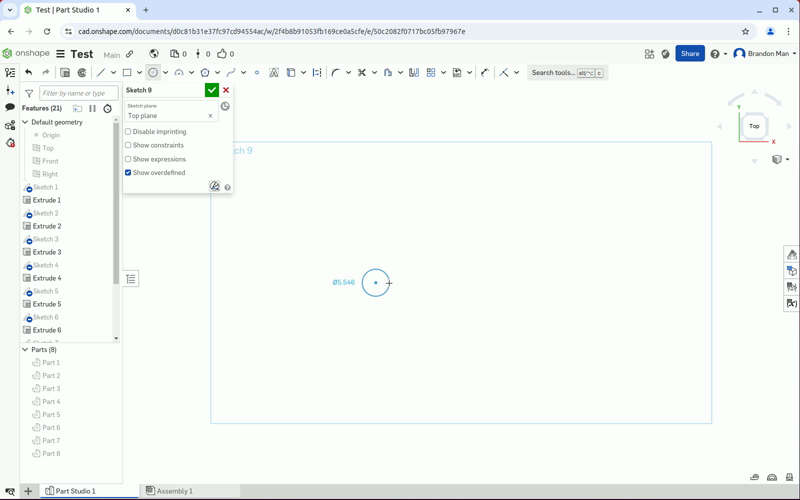
key(esc)
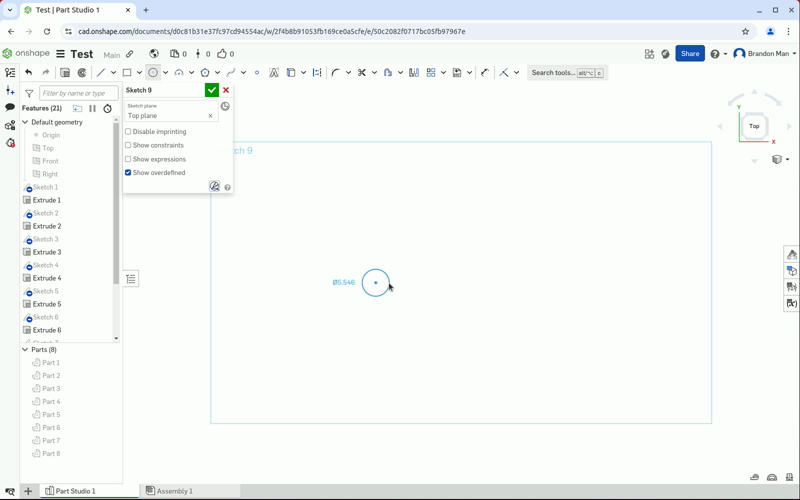
key(c)
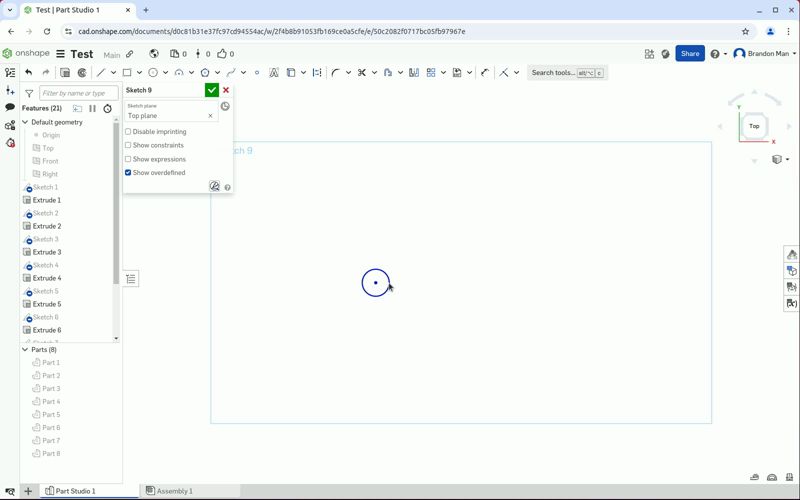
key_down(shift)
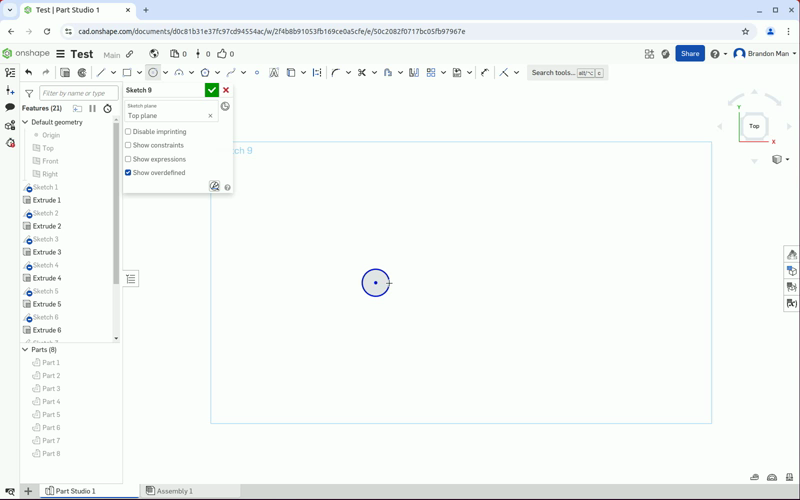
mouse_move(375, 282)
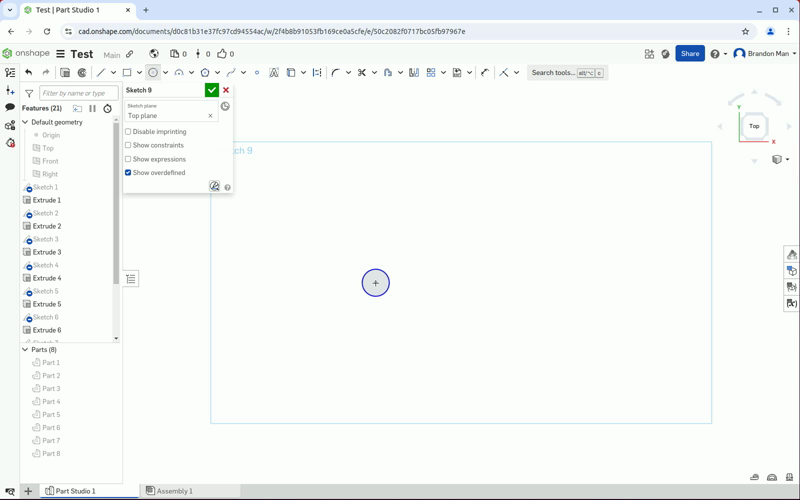
click(375, 282)
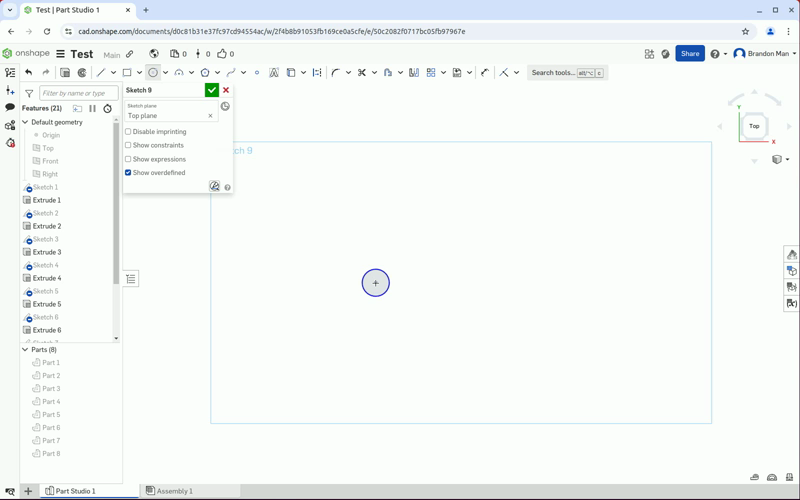
key_up(shift)
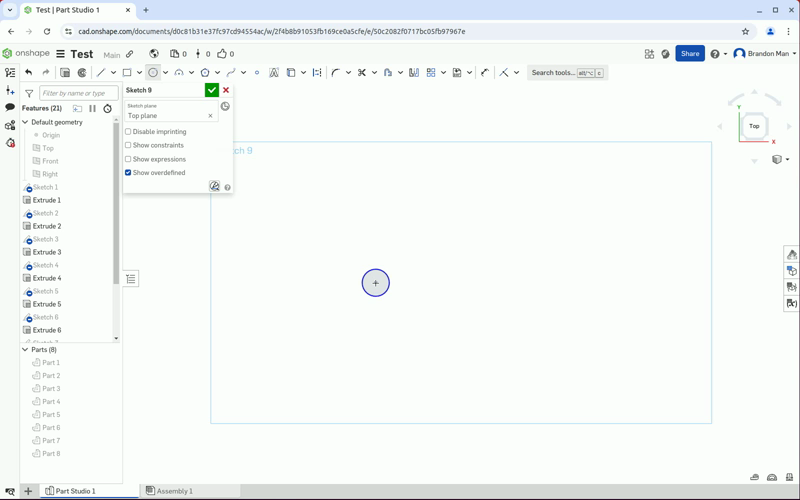
mouse_move(386, 282)
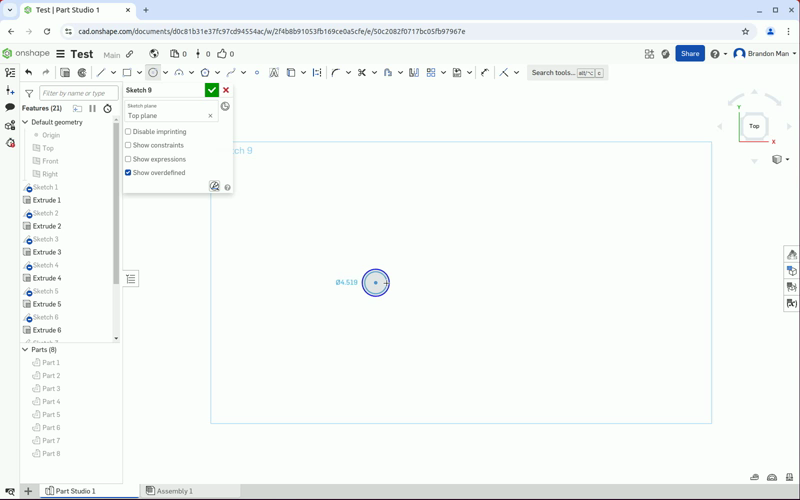
scroll(6)
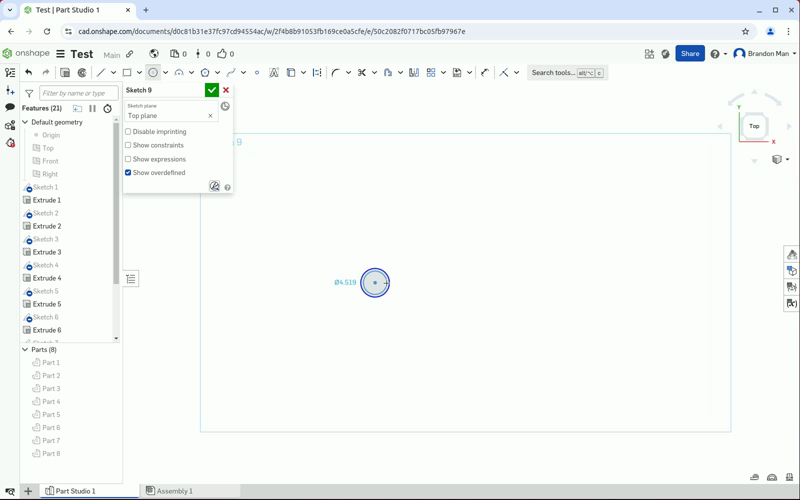
scroll(6)
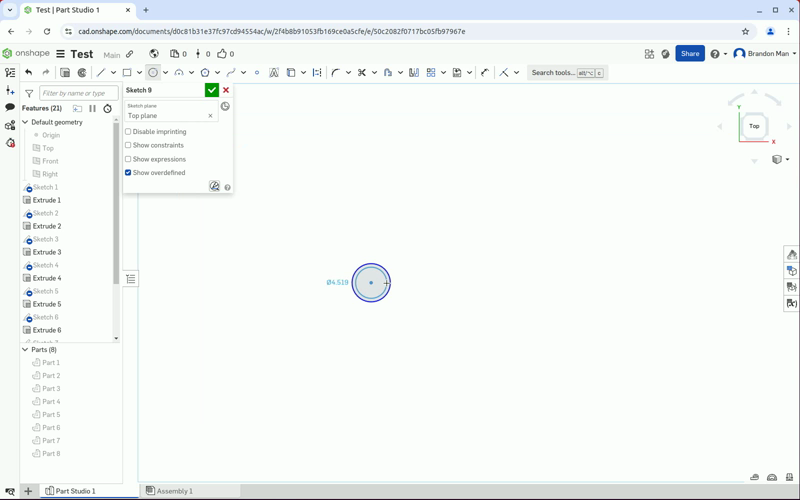
scroll(6)
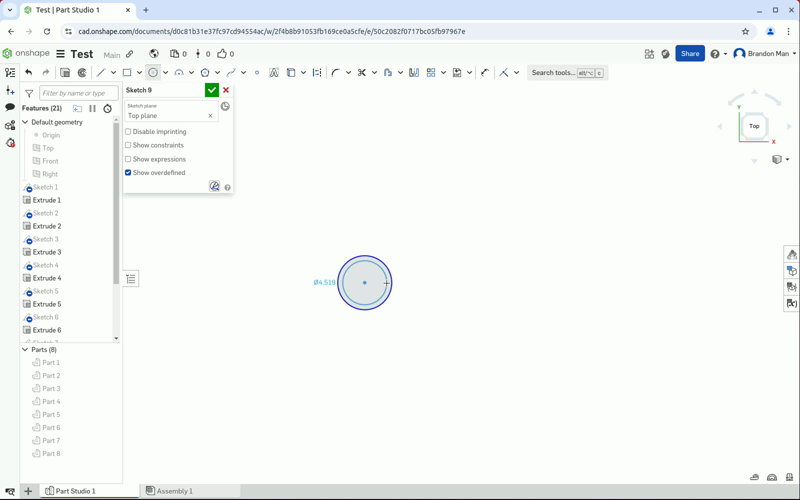
scroll(6)
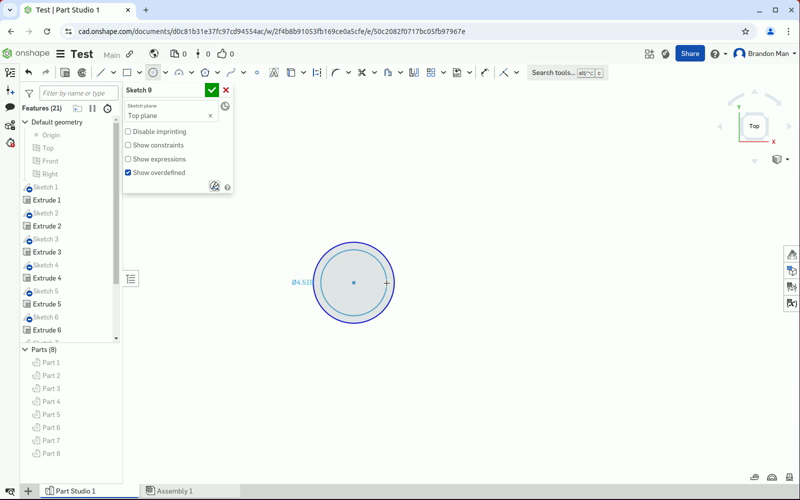
scroll(6)
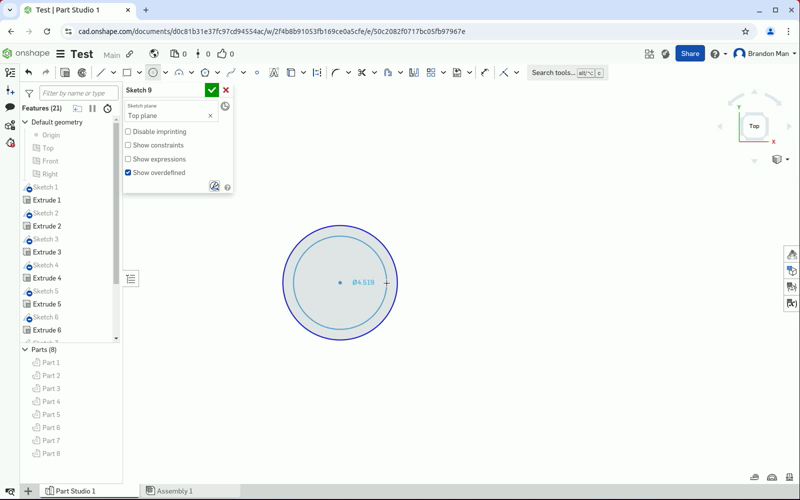
scroll(6)
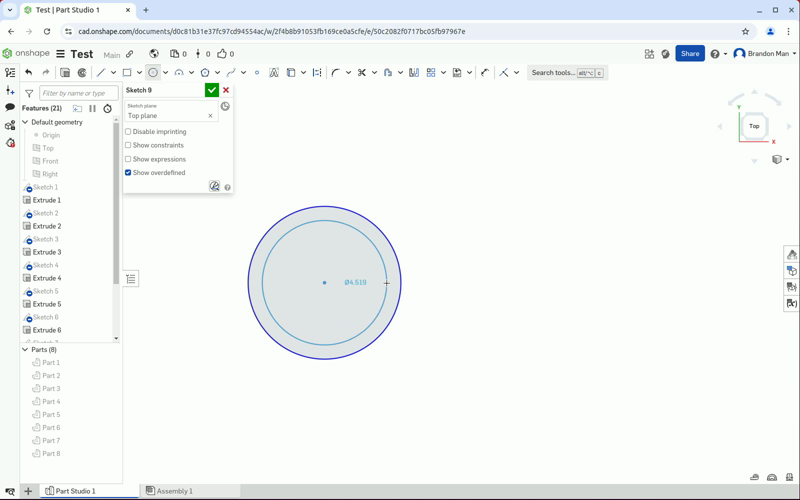
scroll(6)
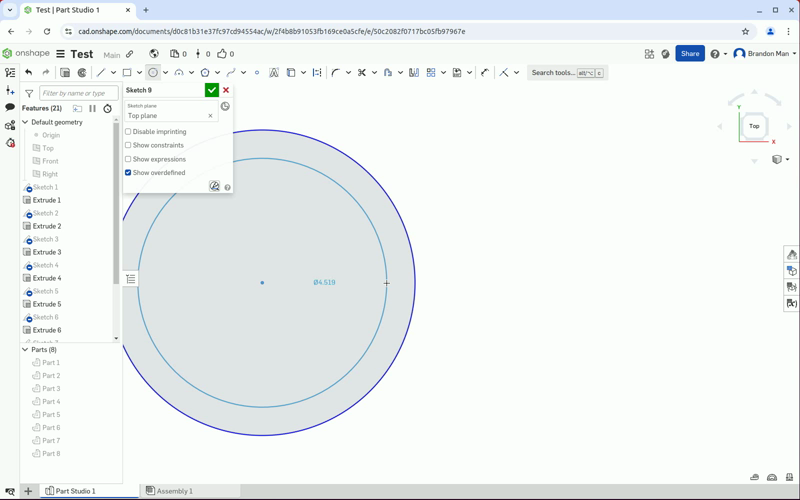
click(386, 282)
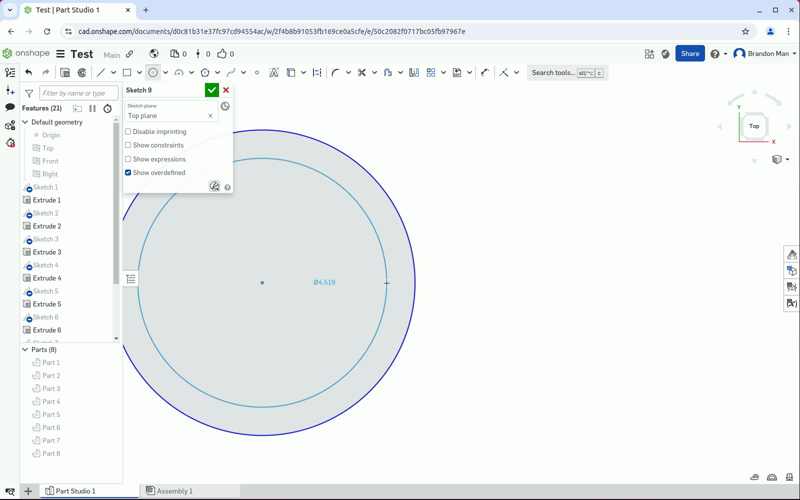
scroll(-6)
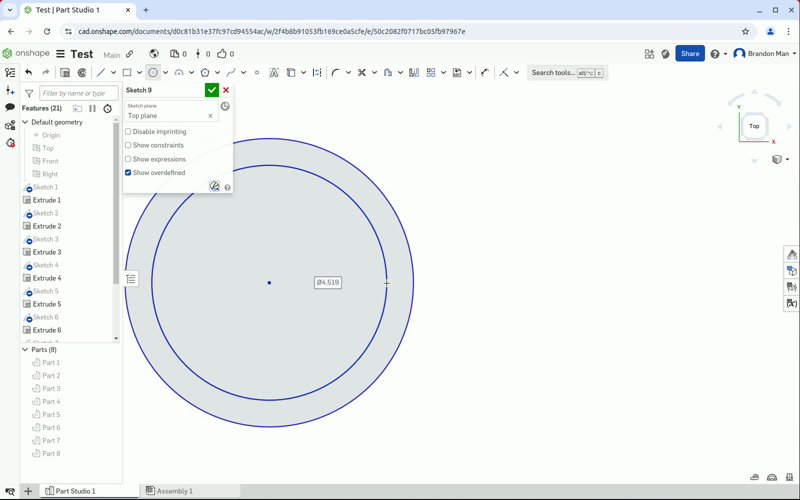
scroll(-6)
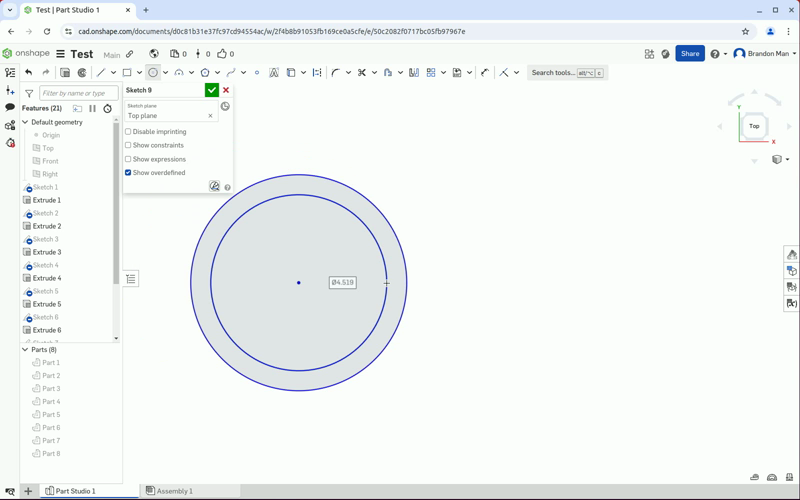
scroll(-6)
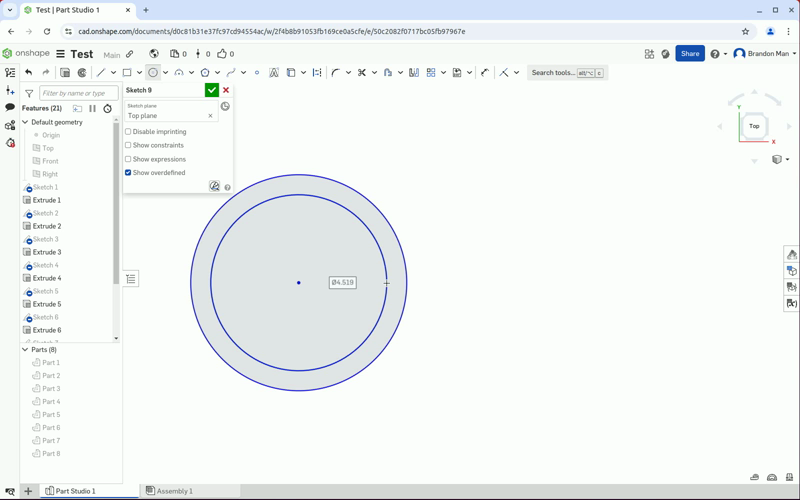
scroll(-6)
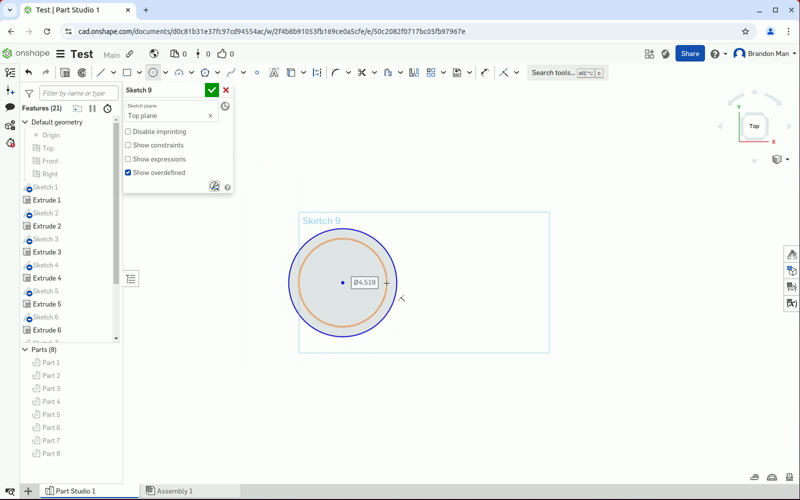
scroll(-6)
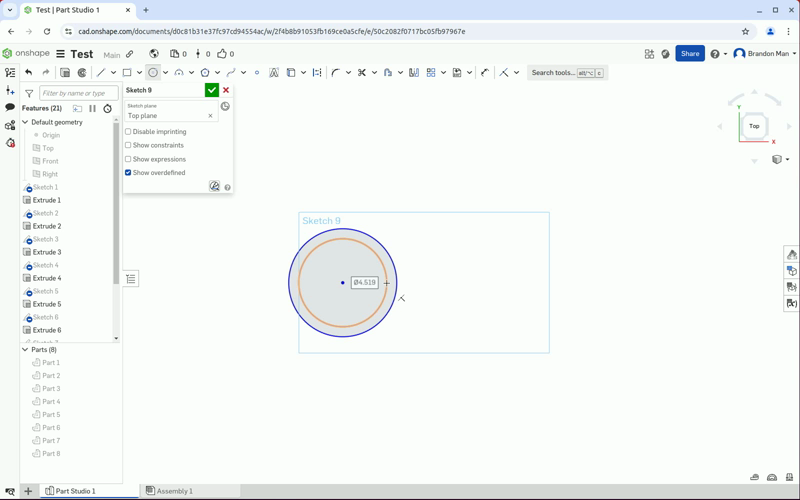
scroll(-6)
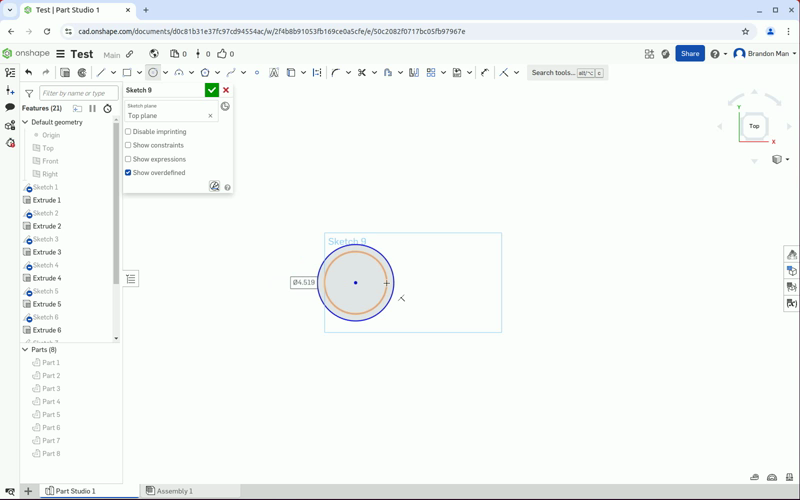
scroll(-6)
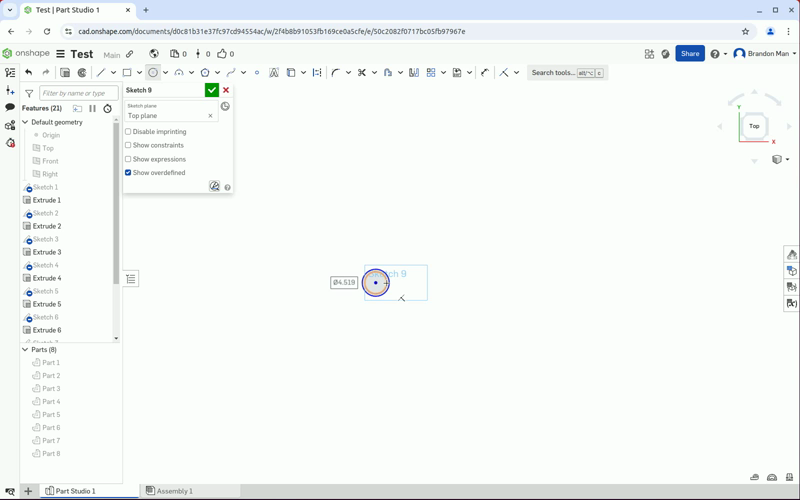
key(esc)
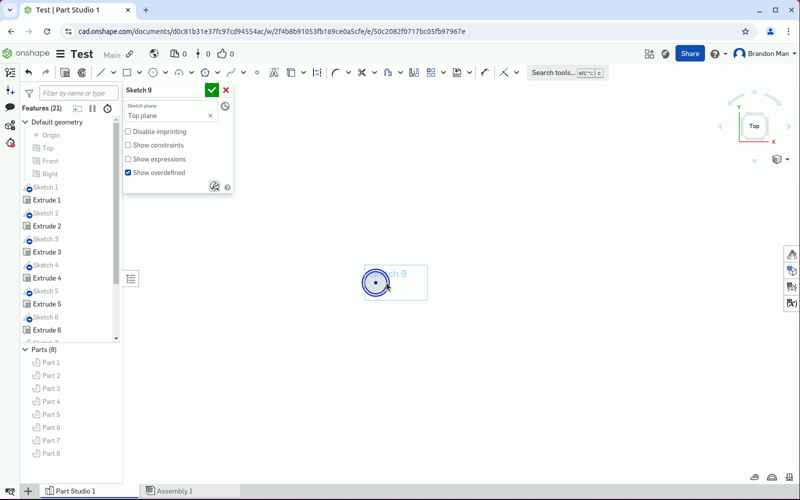
mouse_move(385, 290)
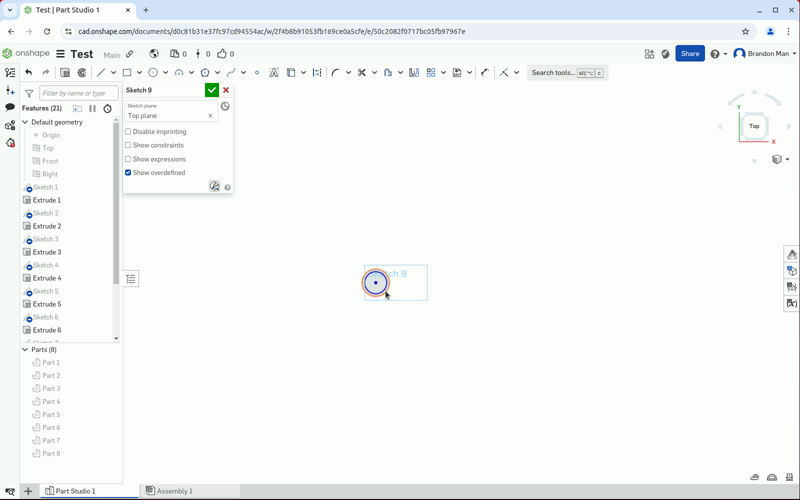
scroll(6)
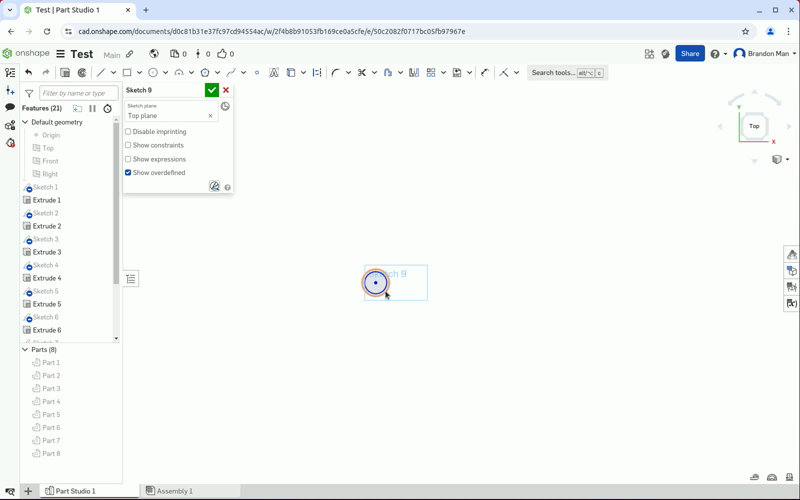
scroll(6)
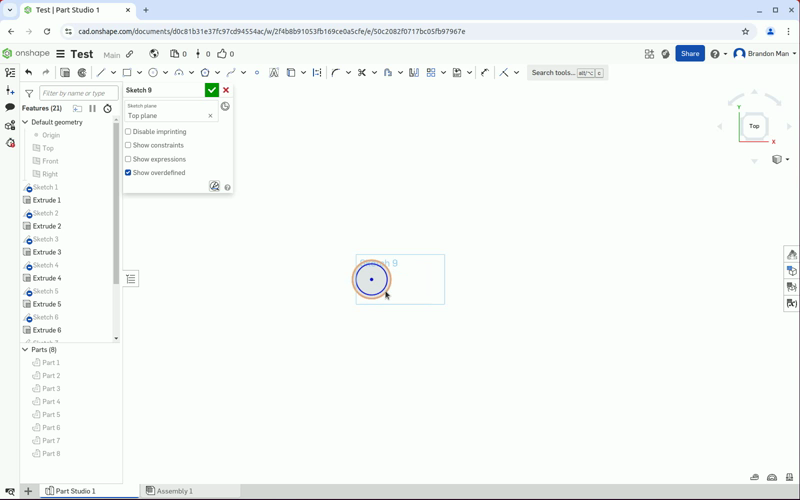
scroll(6)
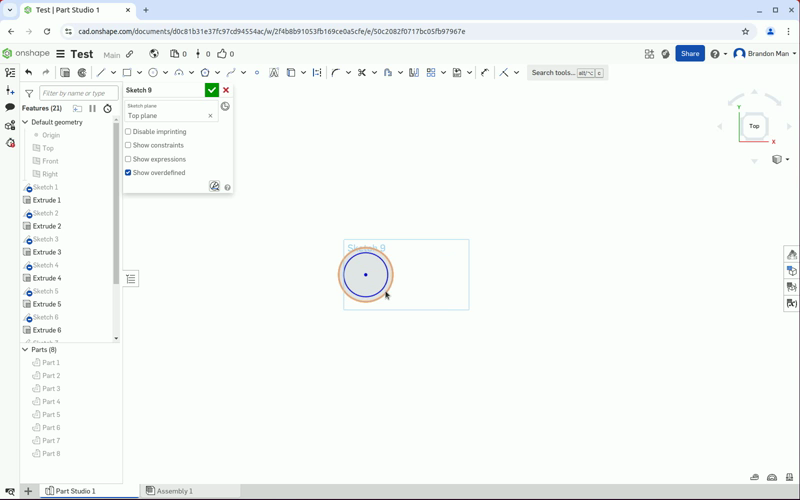
scroll(6)
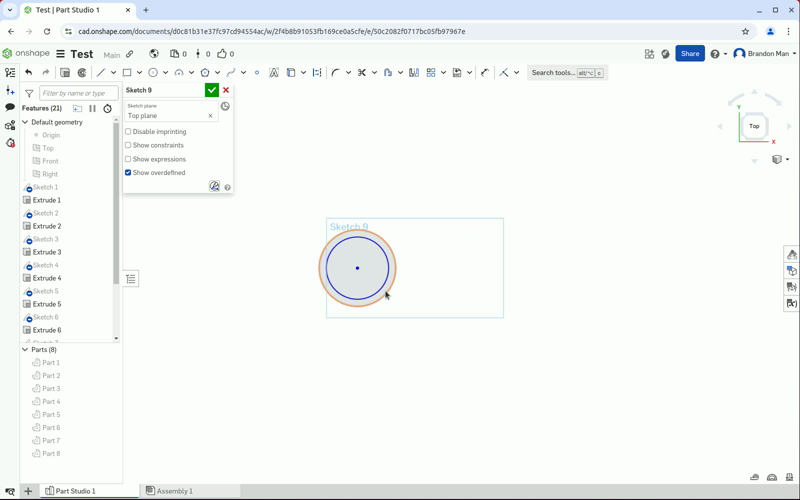
scroll(6)
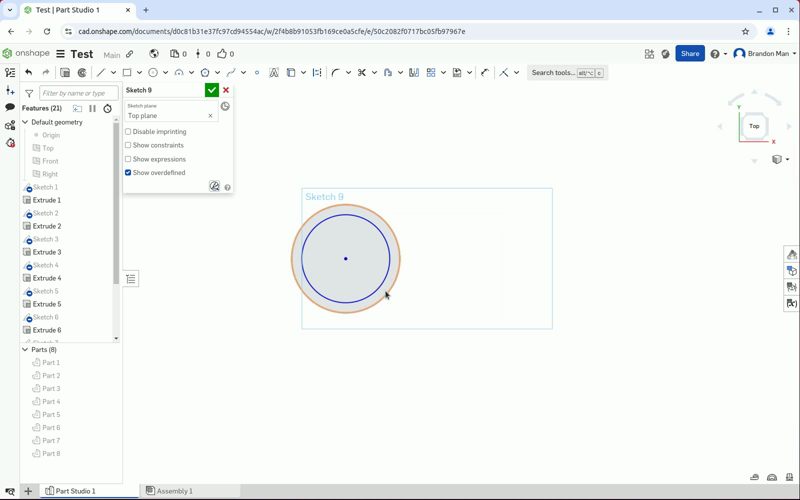
scroll(6)
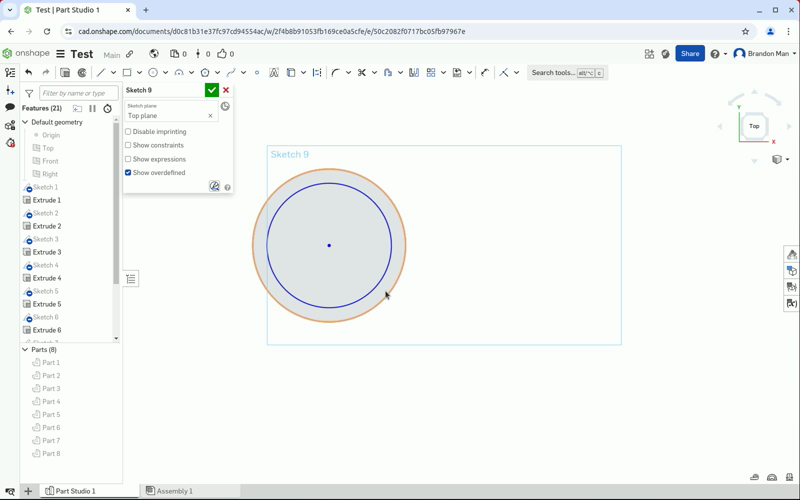
scroll(6)
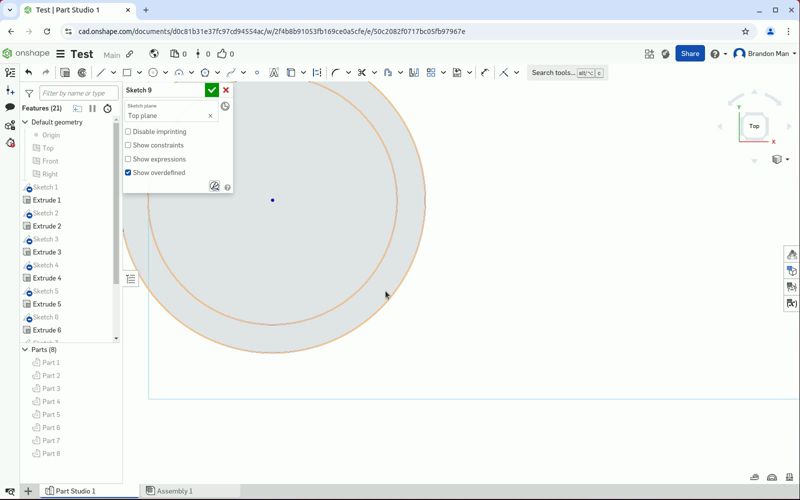
click(385, 290)
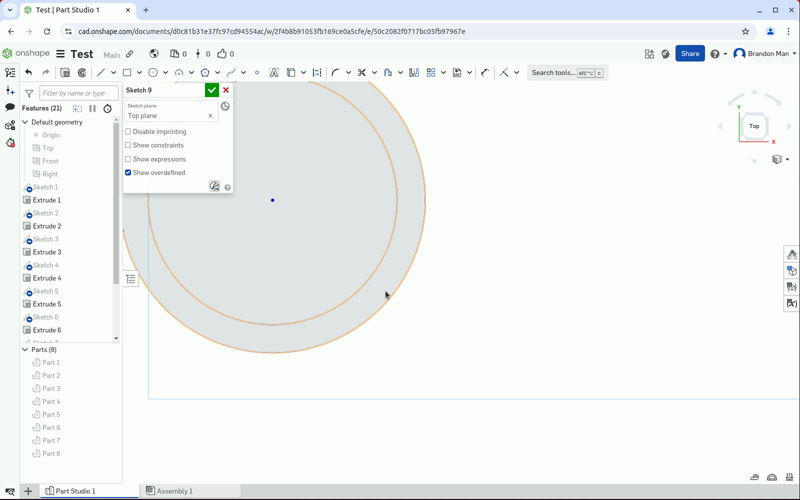
scroll(-6)
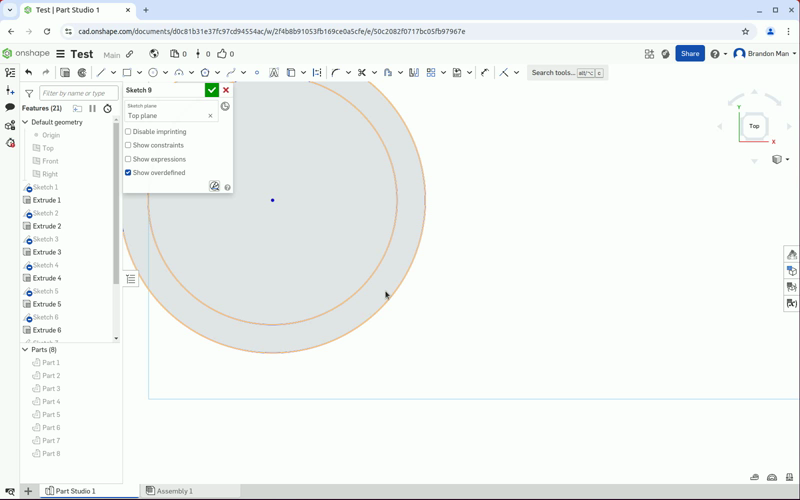
scroll(-6)
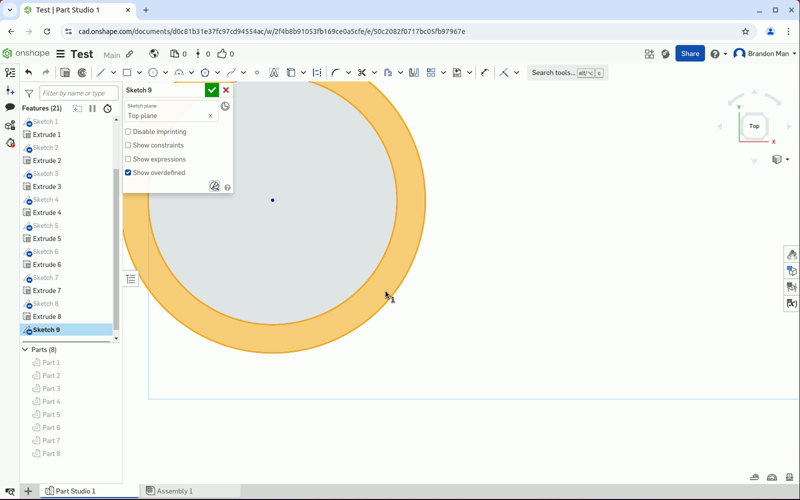
scroll(-6)
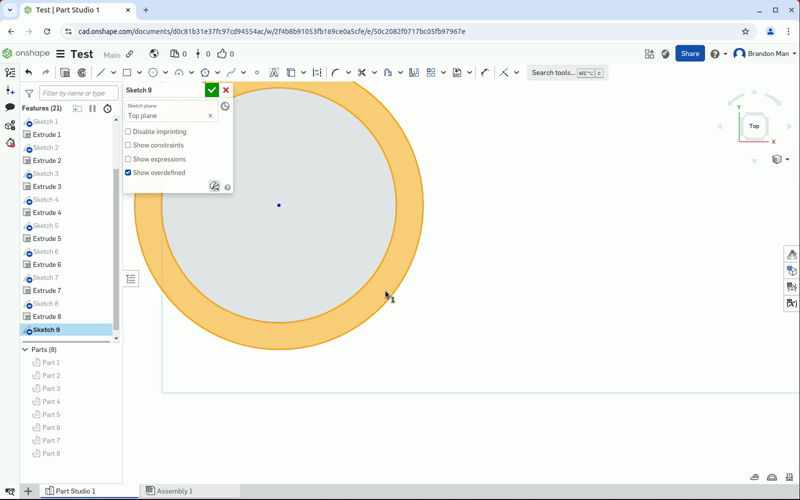
scroll(-6)
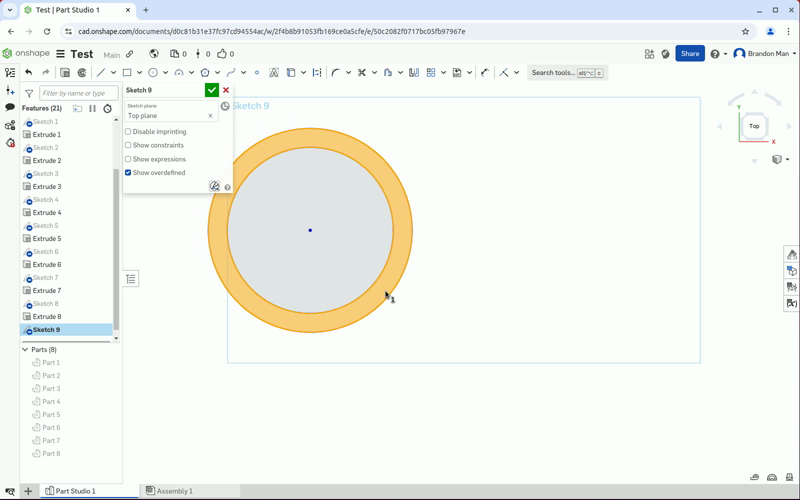
scroll(-6)
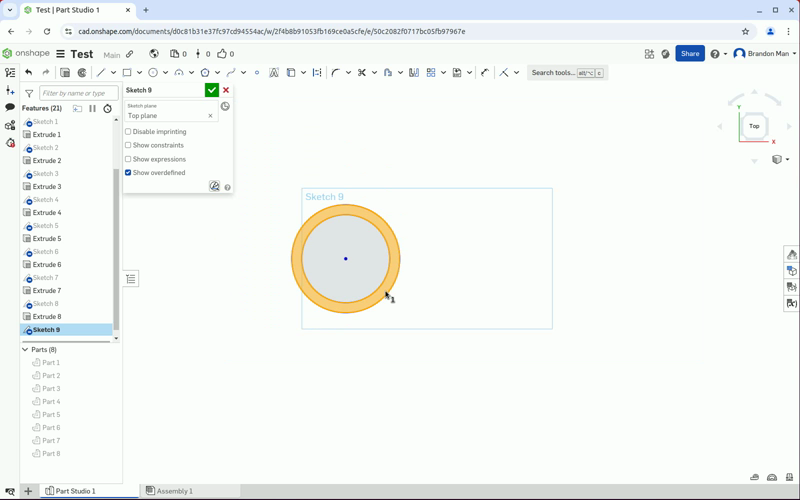
scroll(-6)
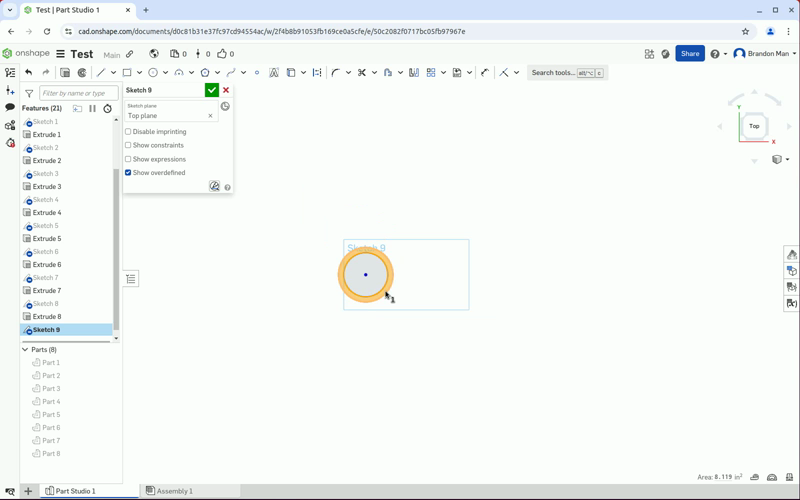
scroll(-6)
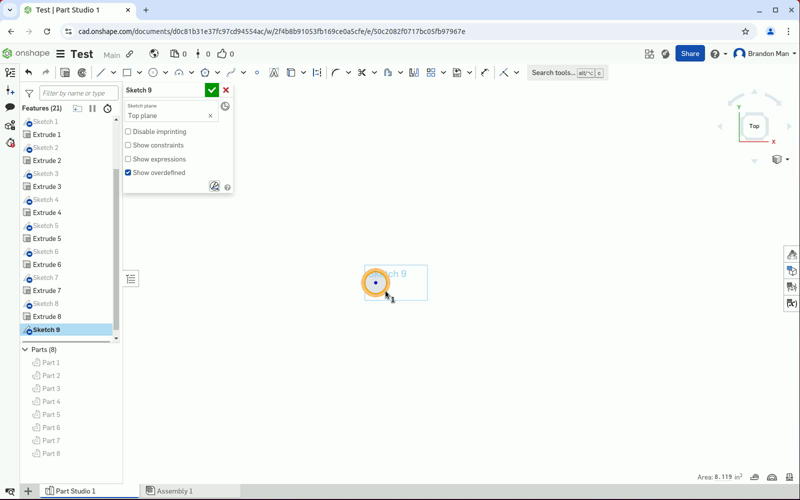
mouse_move(73, 352)
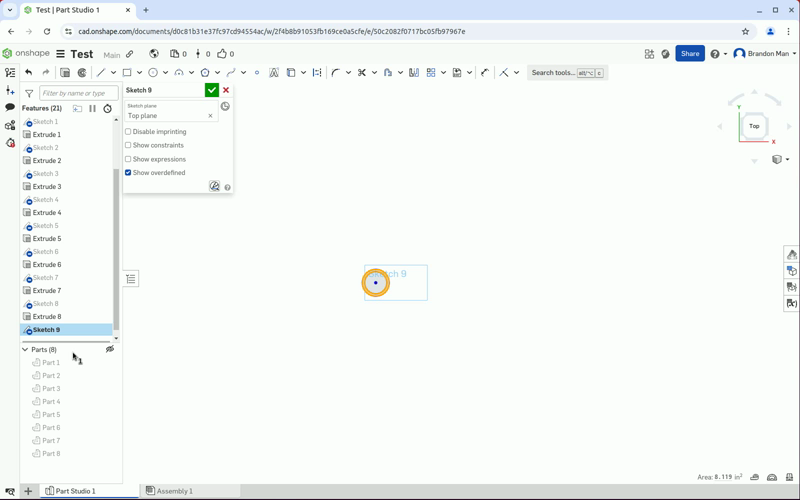
key(shift+y)
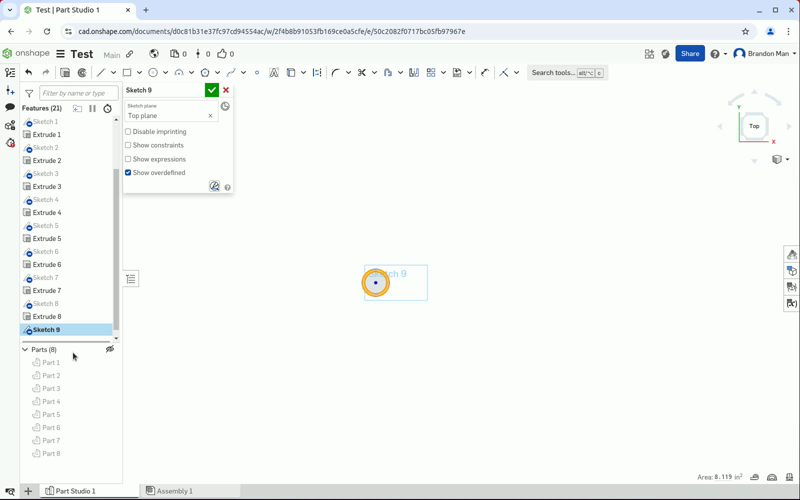
key(shift+e)
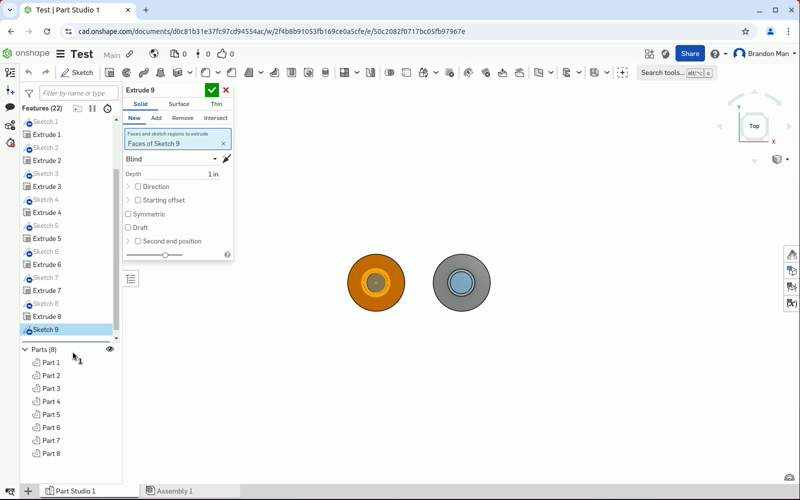
mouse_move(143, 106)
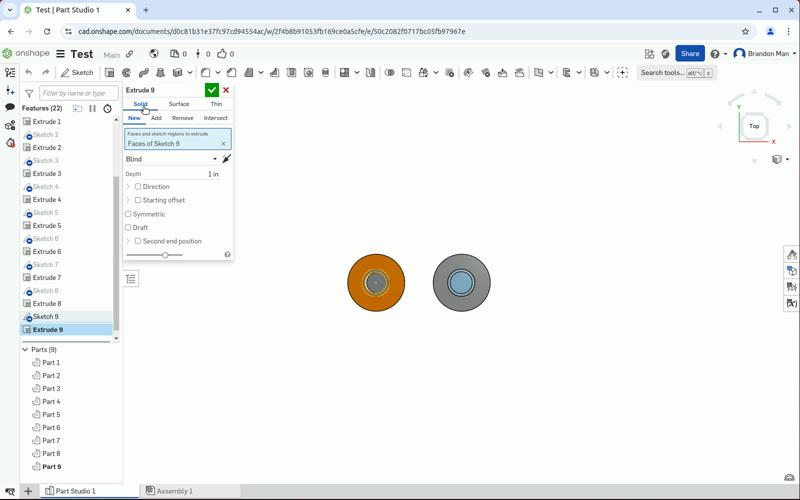
click(143, 106)
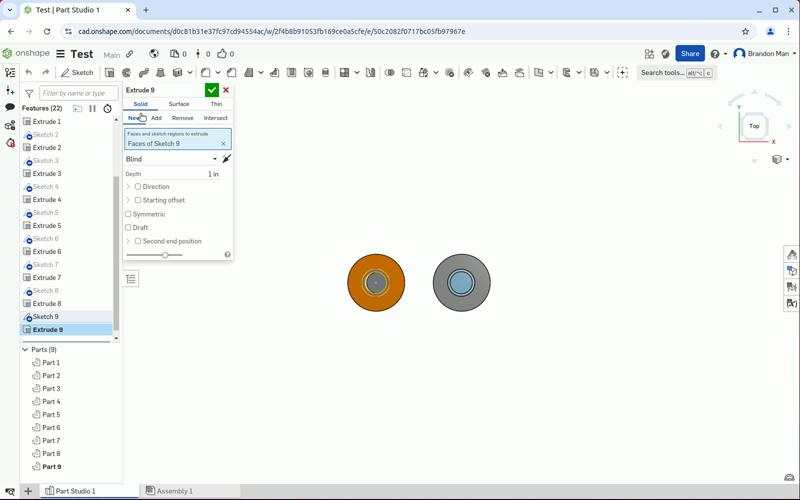
mouse_move(137, 120)
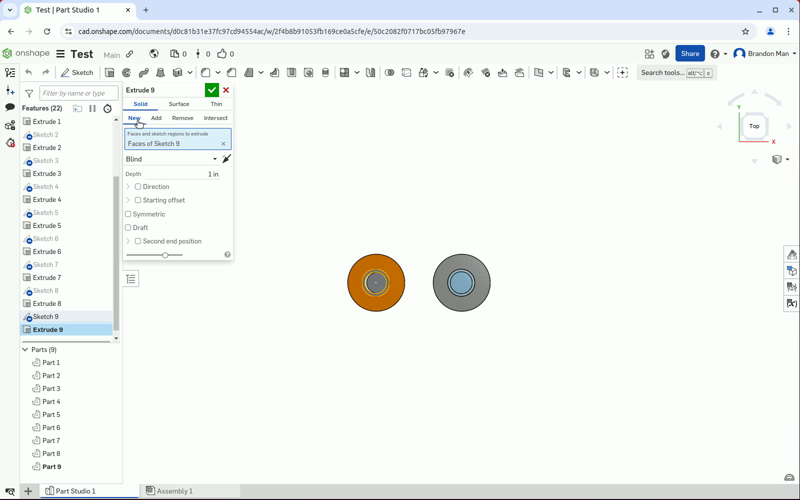
click(137, 120)
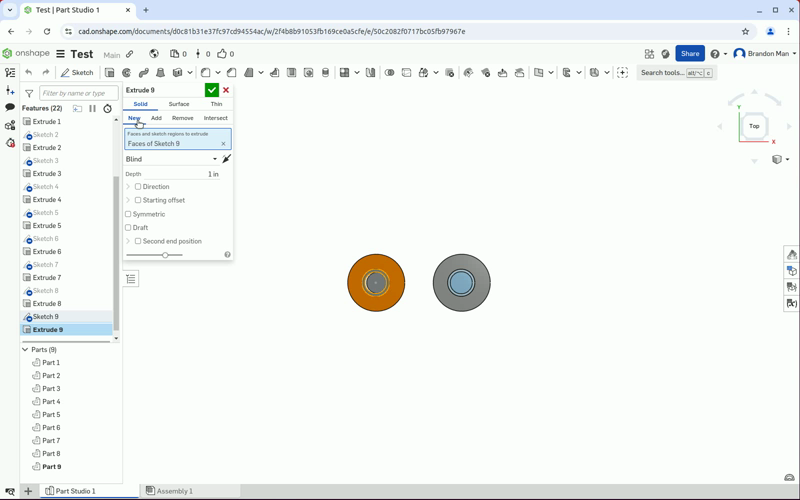
key(tab, 4)
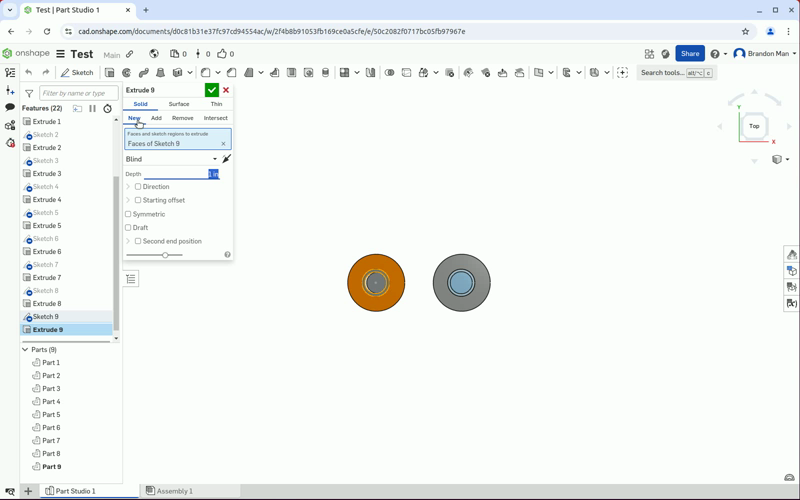
text(0.481)
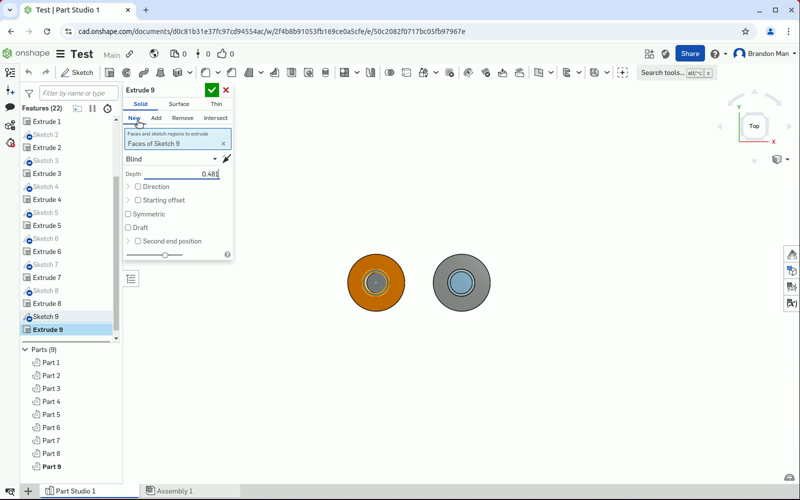
key(enter)
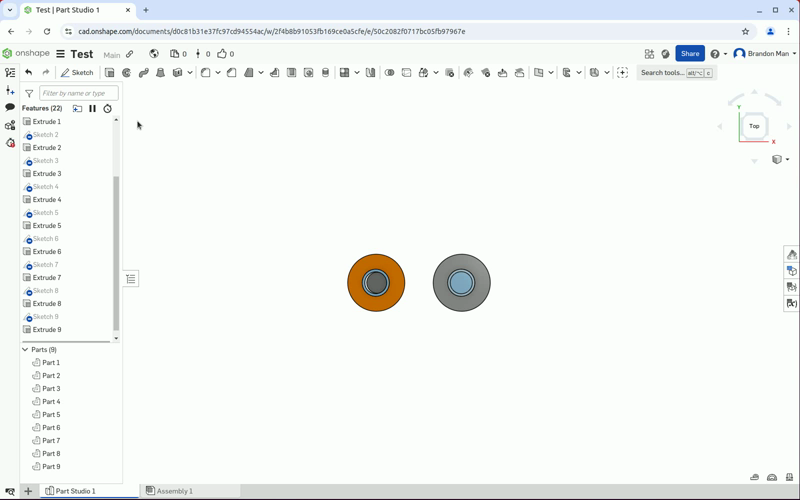
key(shift+h)
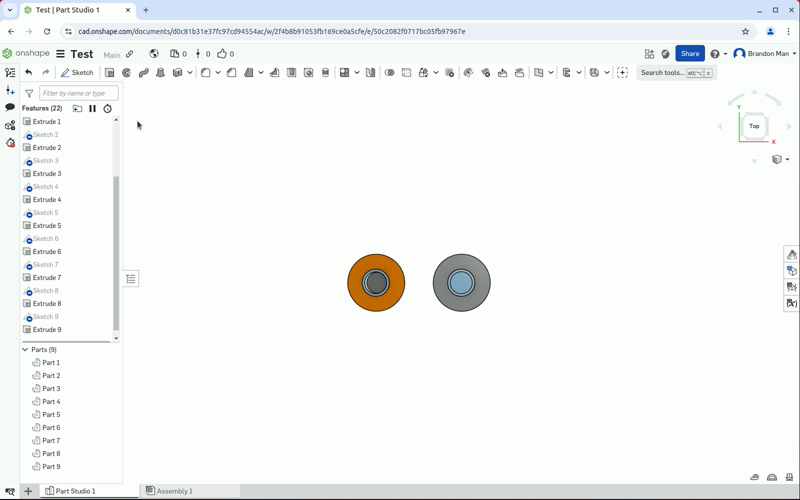
key(shift+h)
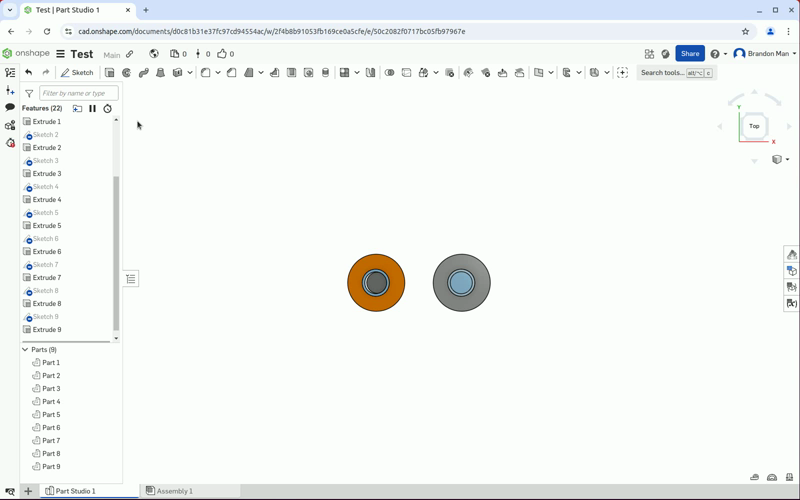
mouse_move(69, 111)
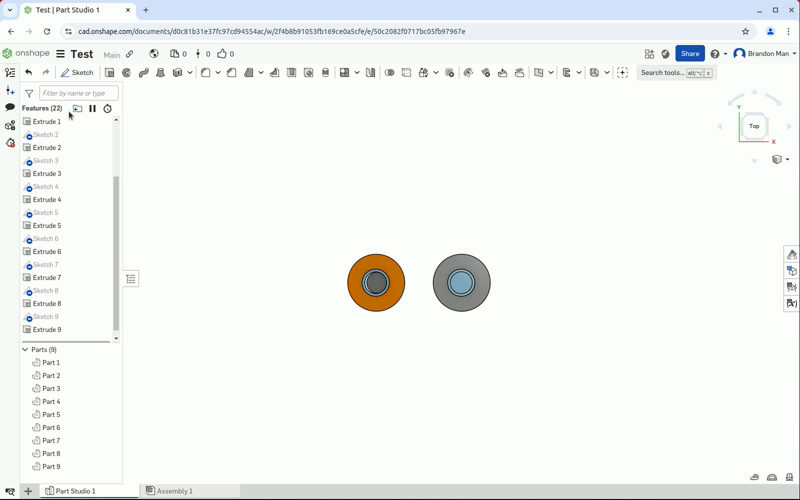
click(69, 111)
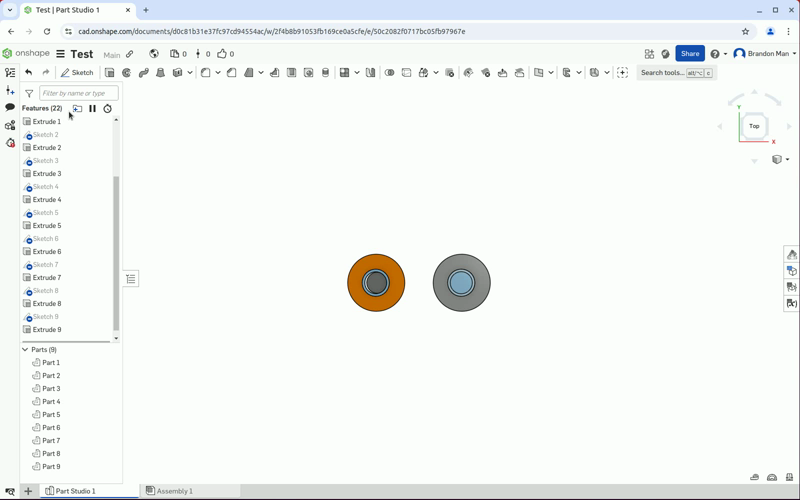
key(shift+s)
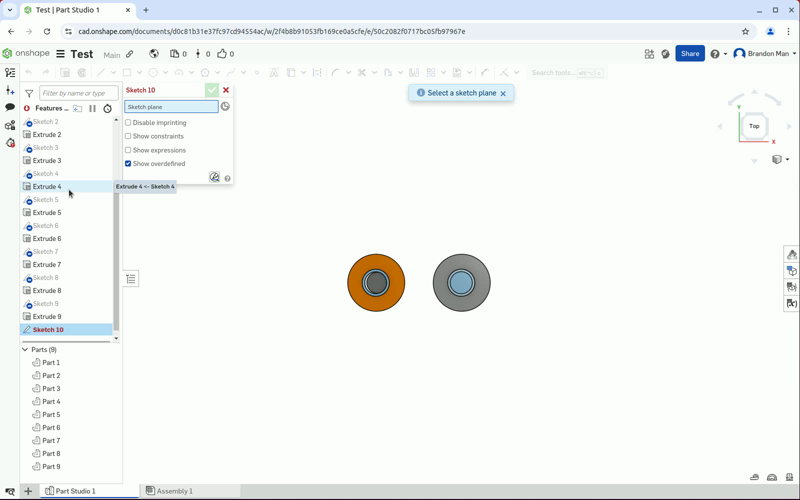
scroll(3)
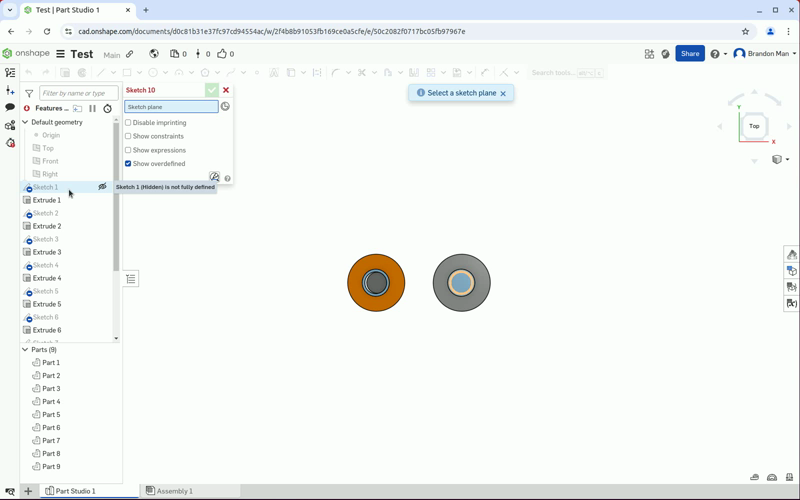
mouse_move(69, 150)
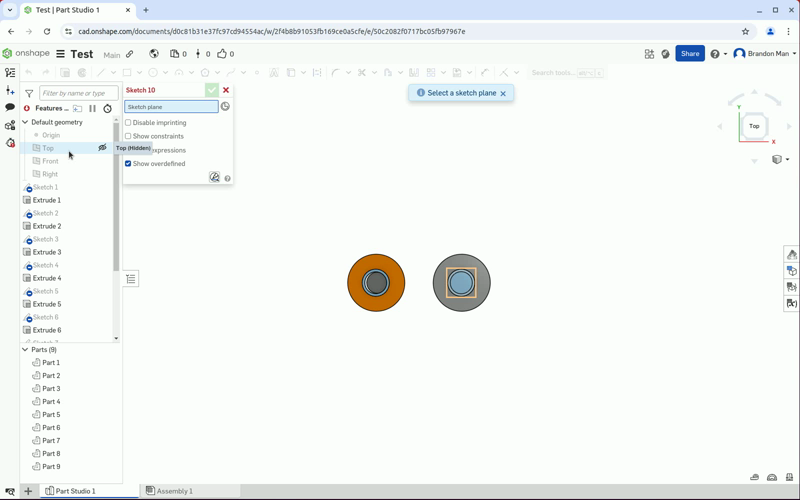
click(69, 150)
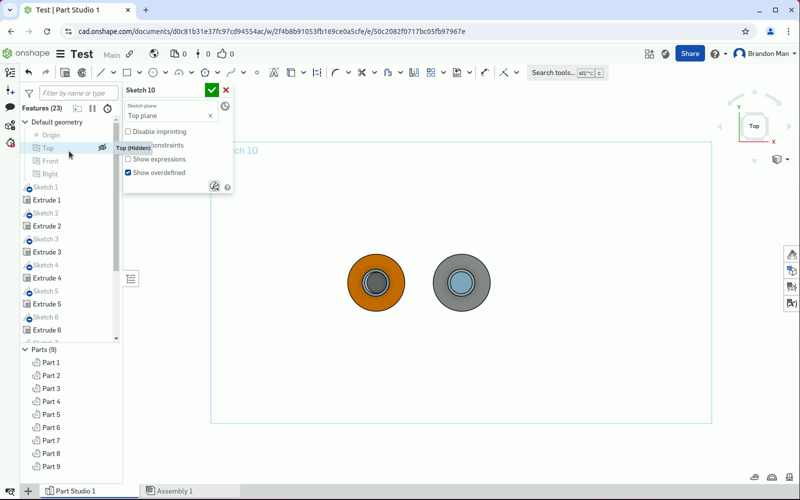
mouse_move(73, 352)
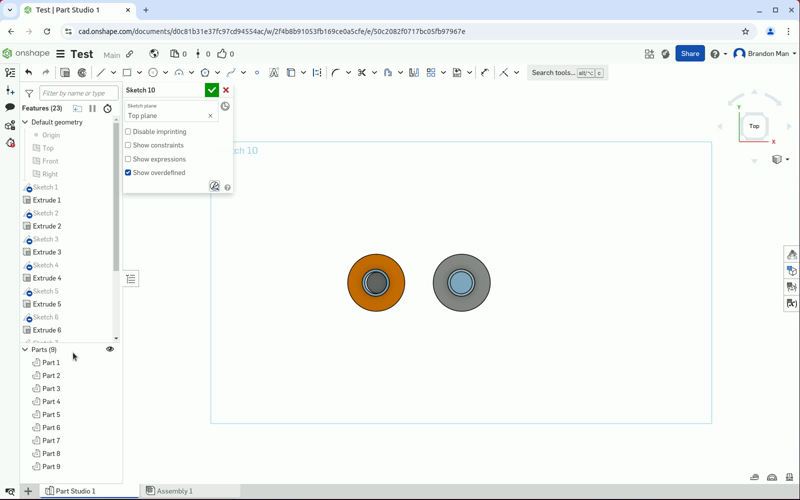
key(y)
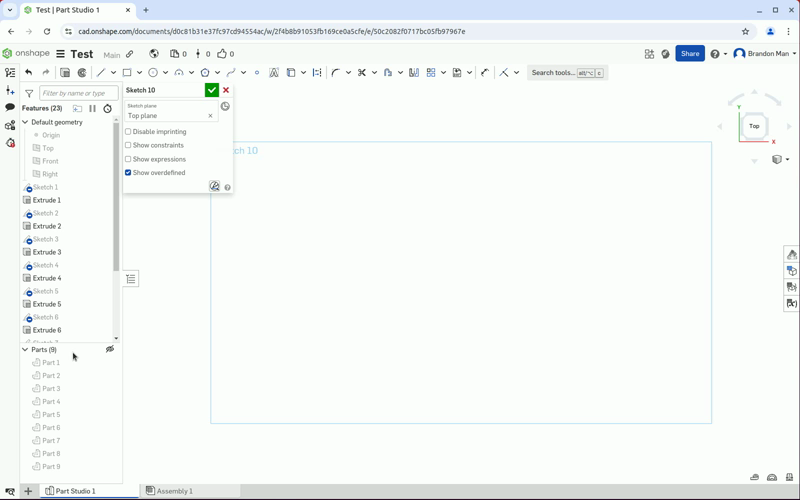
key(c)
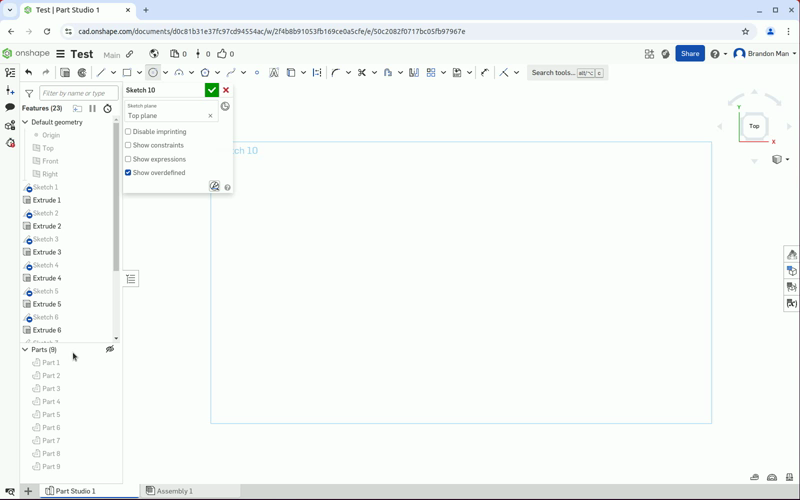
key_down(shift)
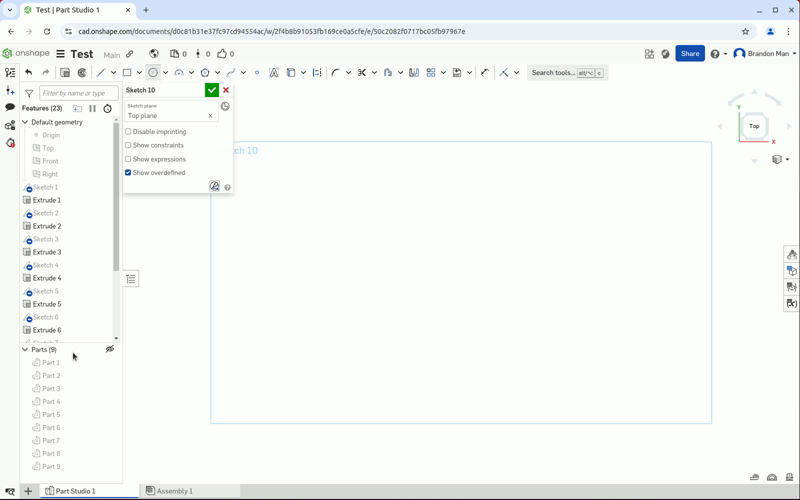
mouse_move(377, 282)
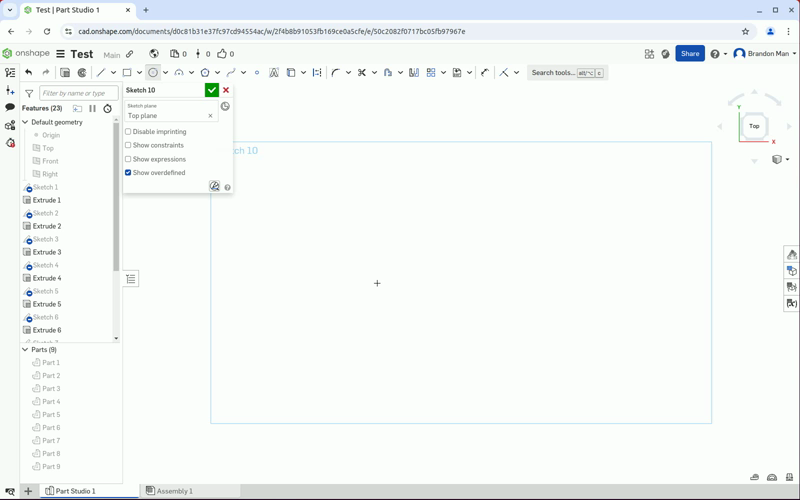
click(377, 282)
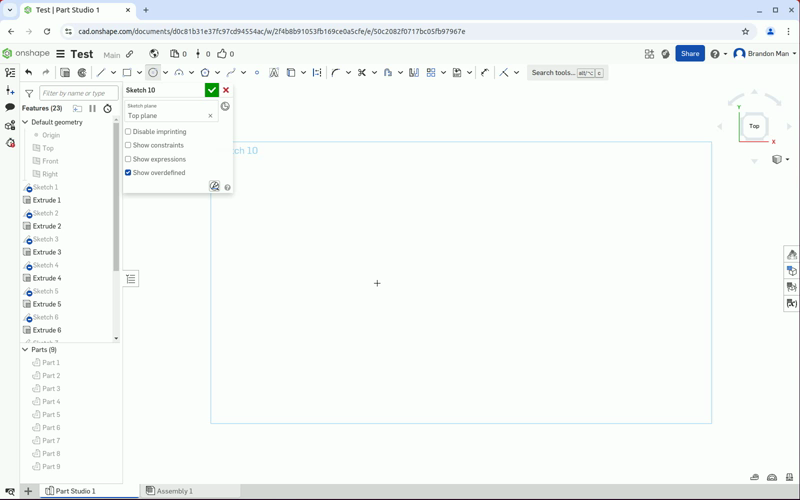
key_up(shift)
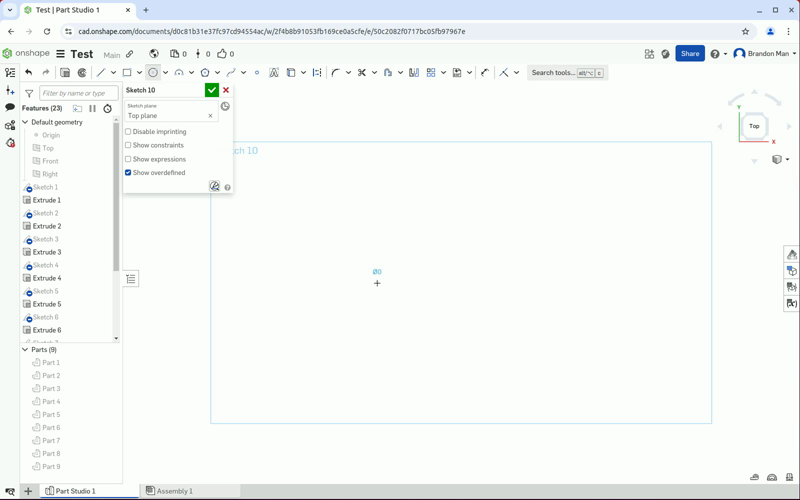
mouse_move(387, 282)
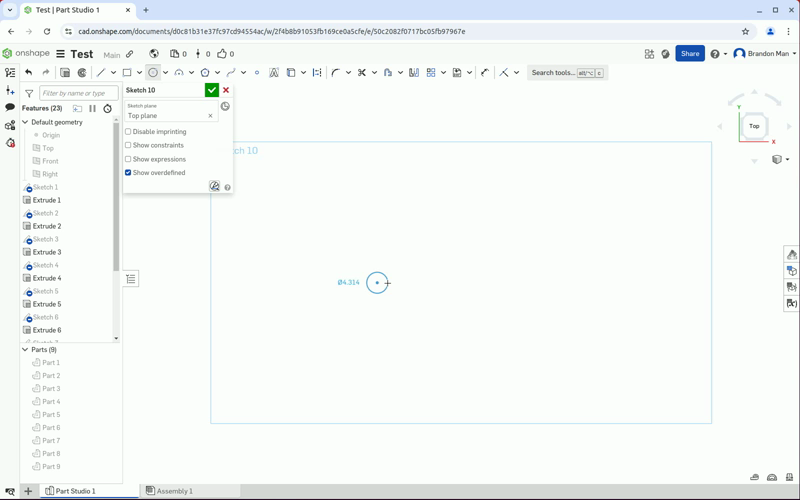
click(387, 282)
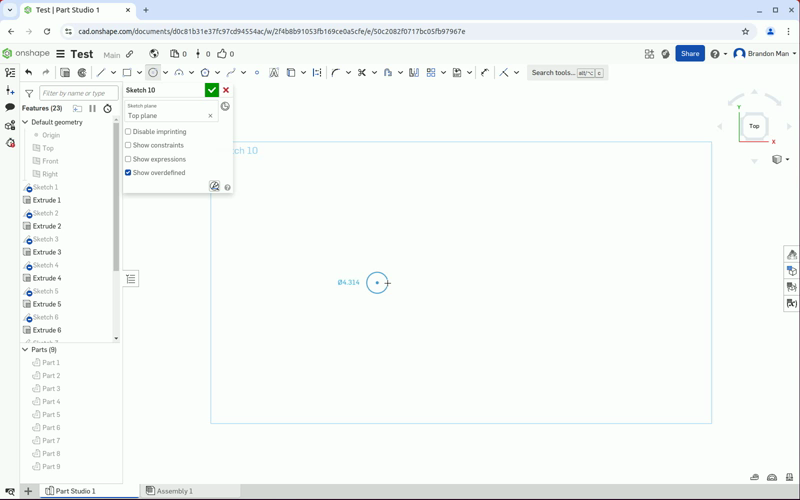
key(esc)
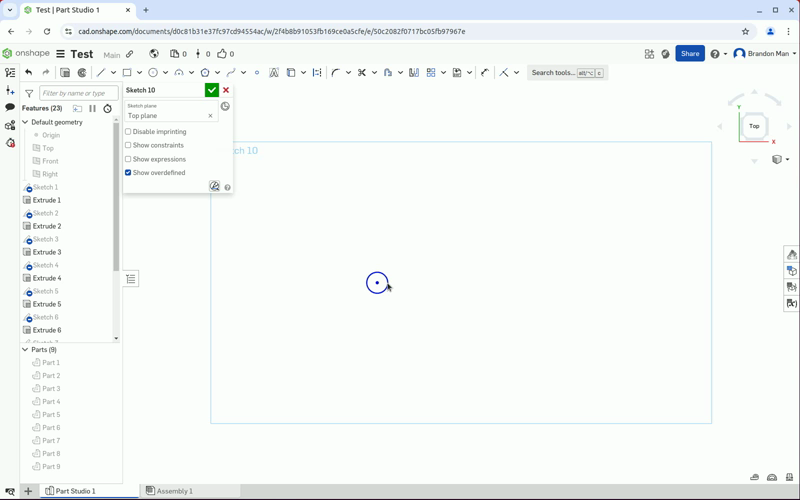
mouse_move(378, 293)
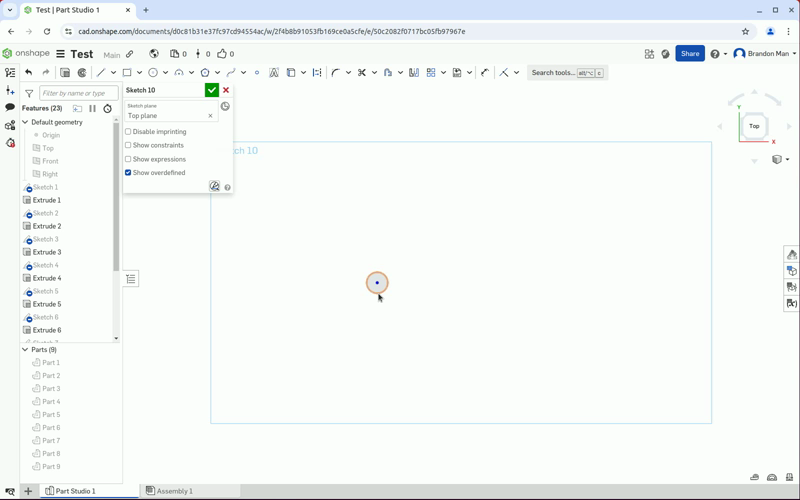
scroll(6)
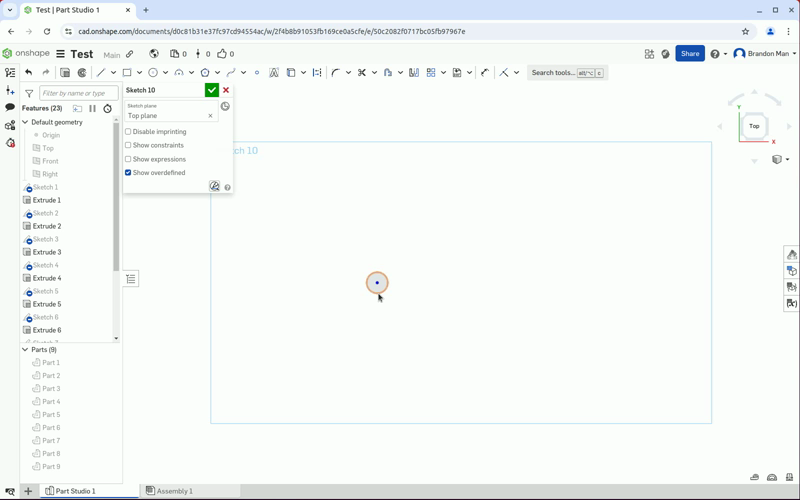
scroll(6)
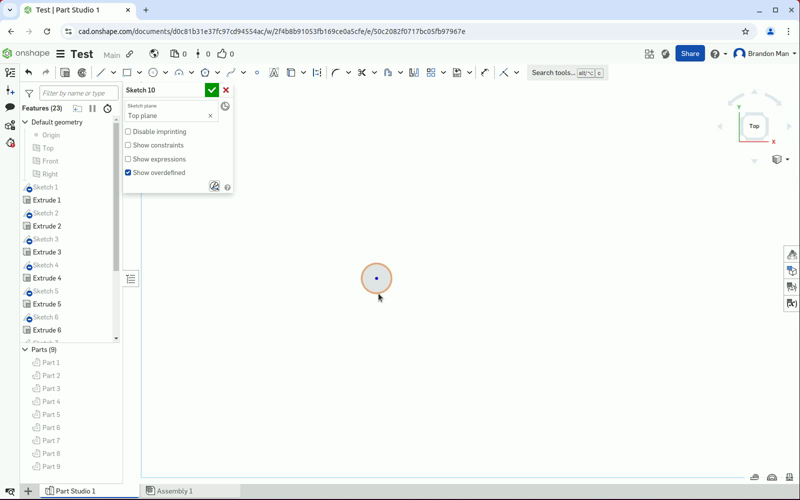
scroll(6)
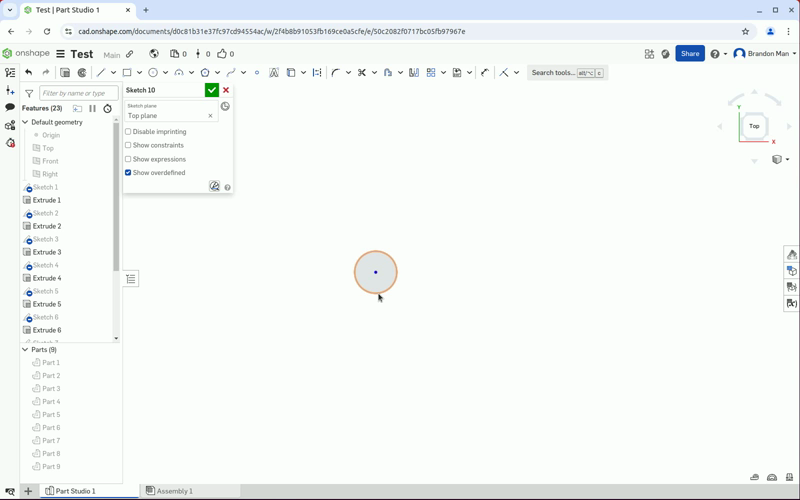
scroll(6)
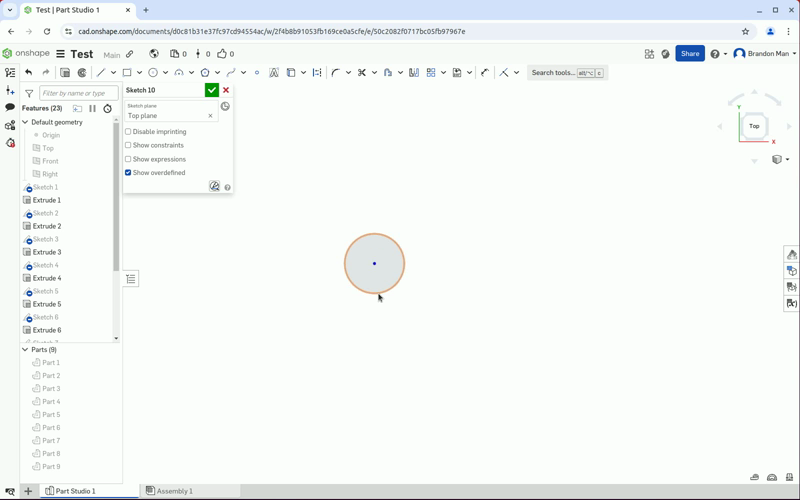
scroll(6)
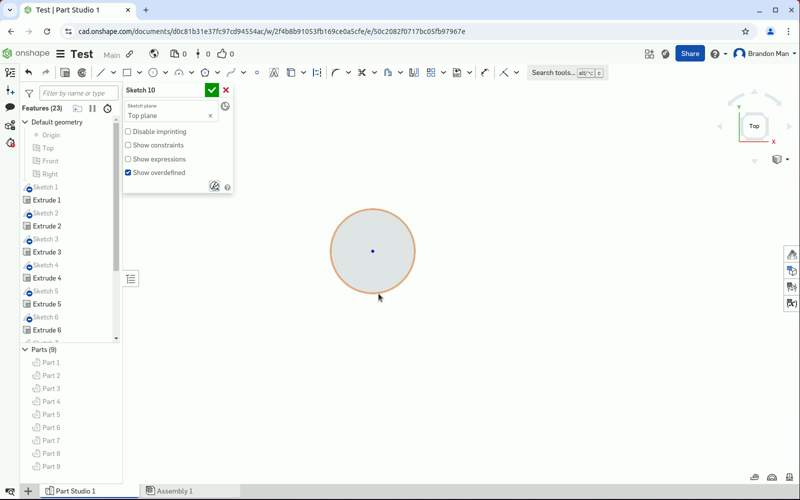
scroll(6)
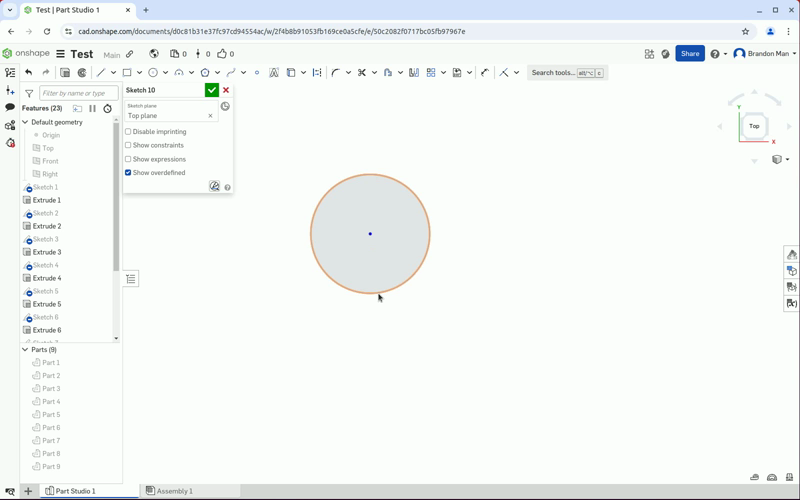
scroll(6)
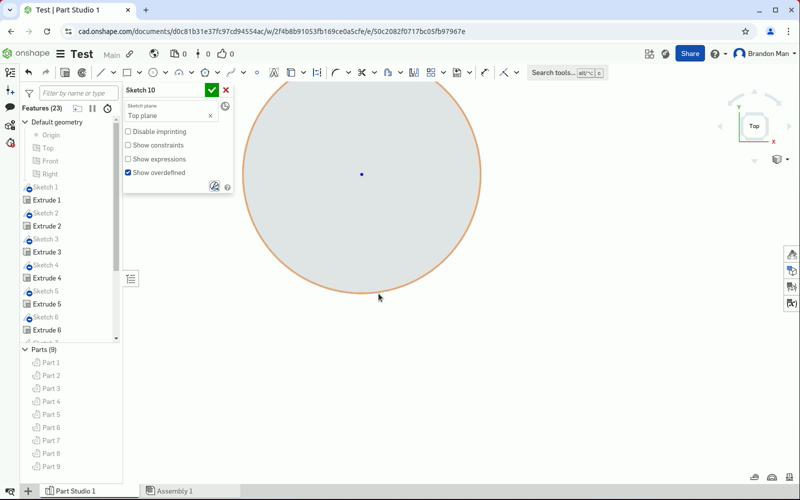
click(378, 293)
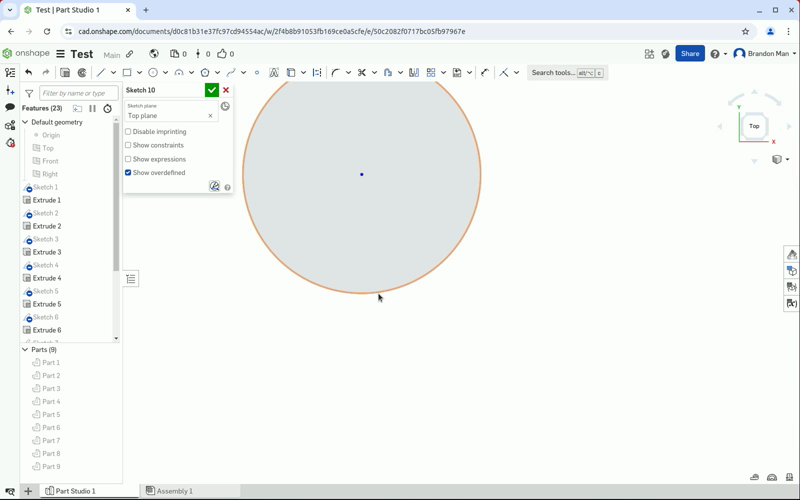
scroll(-6)
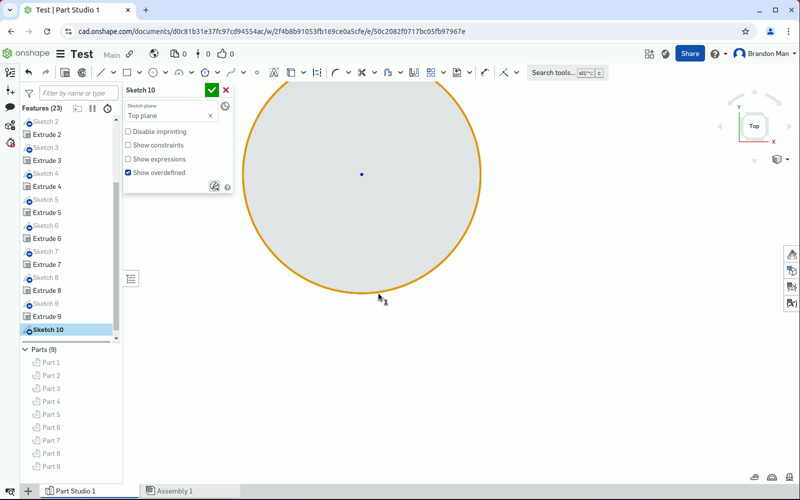
scroll(-6)
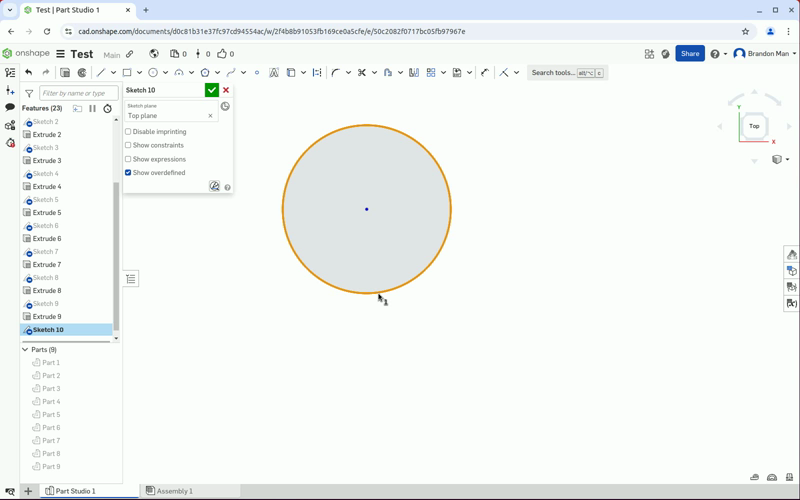
scroll(-6)
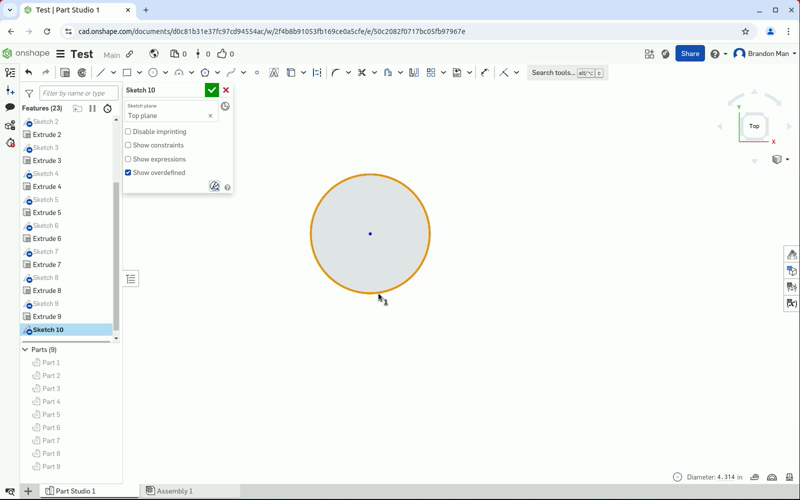
scroll(-6)
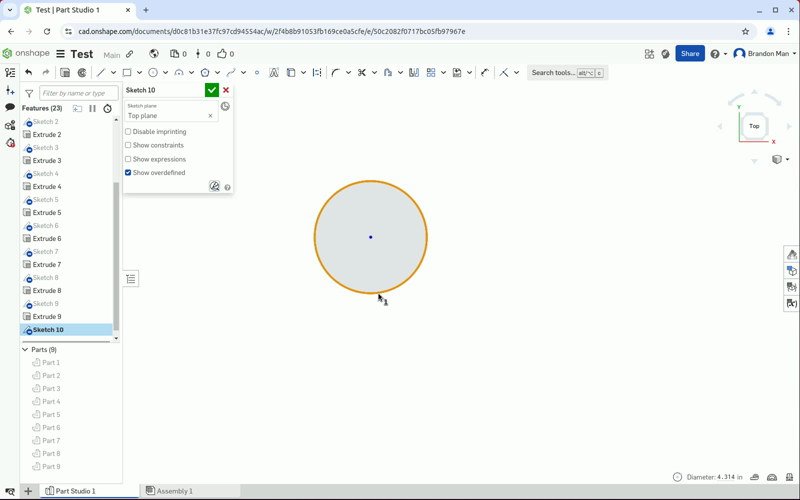
scroll(-6)
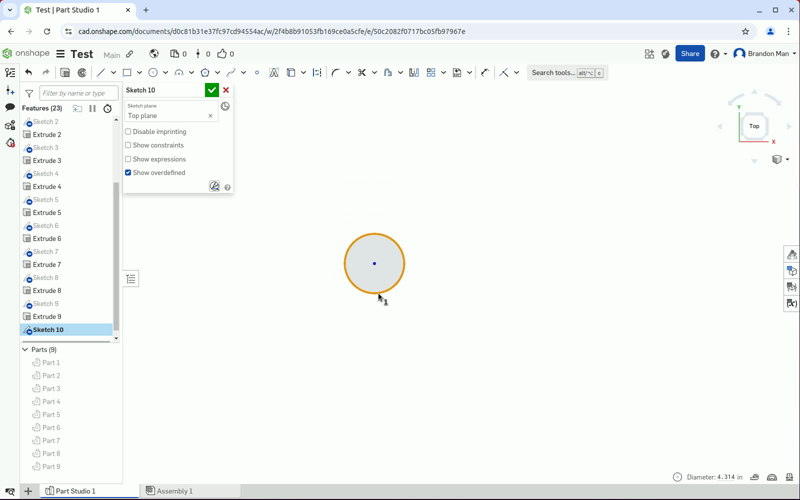
scroll(-6)
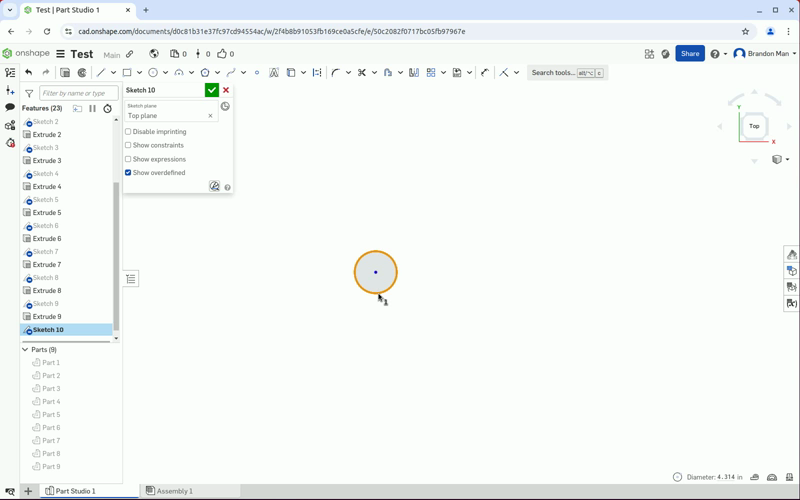
scroll(-6)
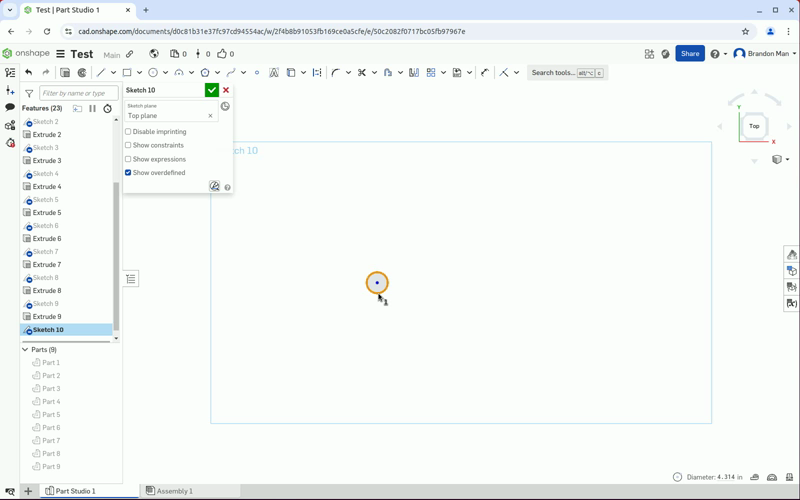
mouse_move(73, 352)
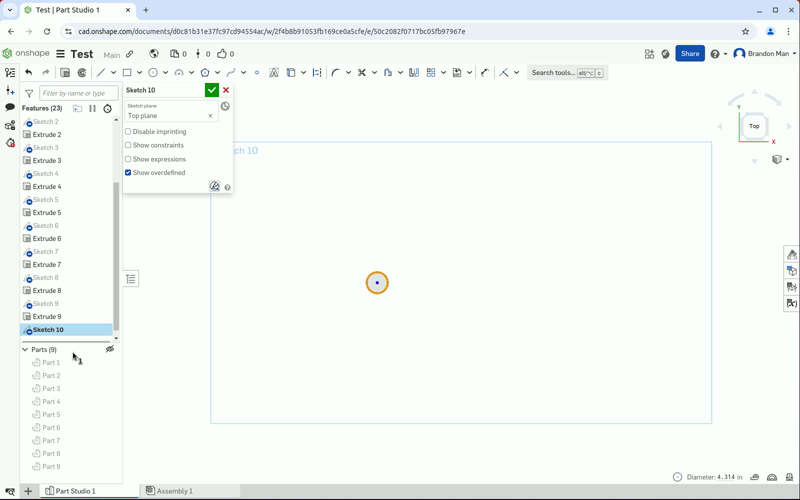
key(shift+y)
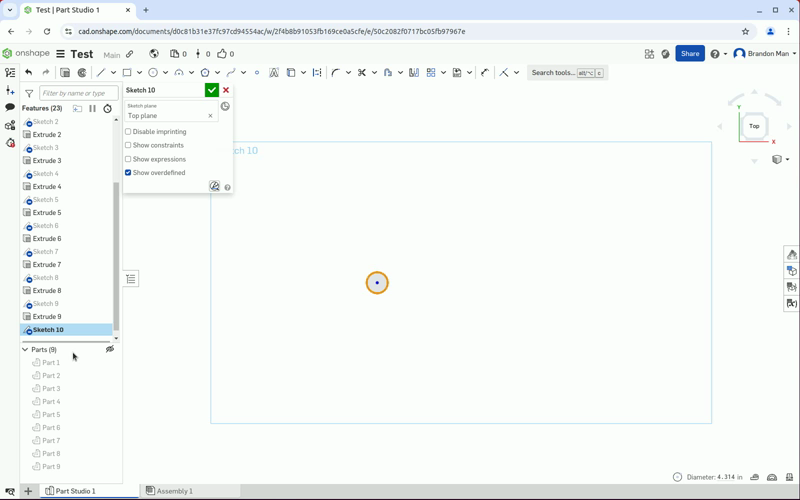
key(shift+e)
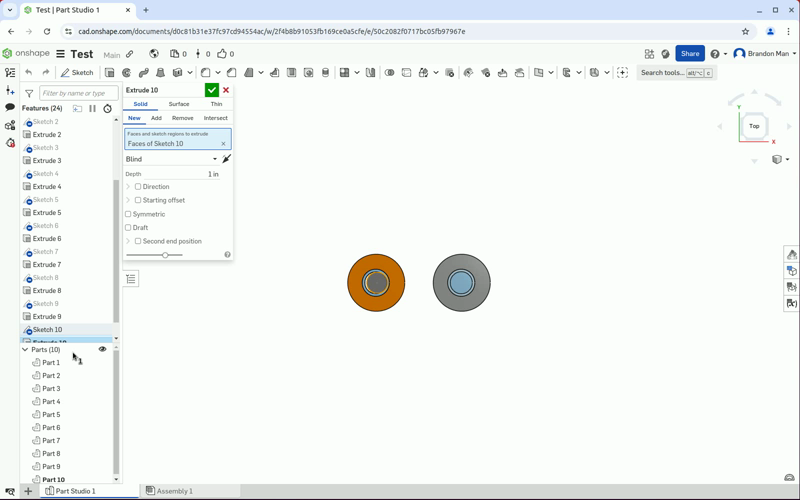
mouse_move(143, 106)
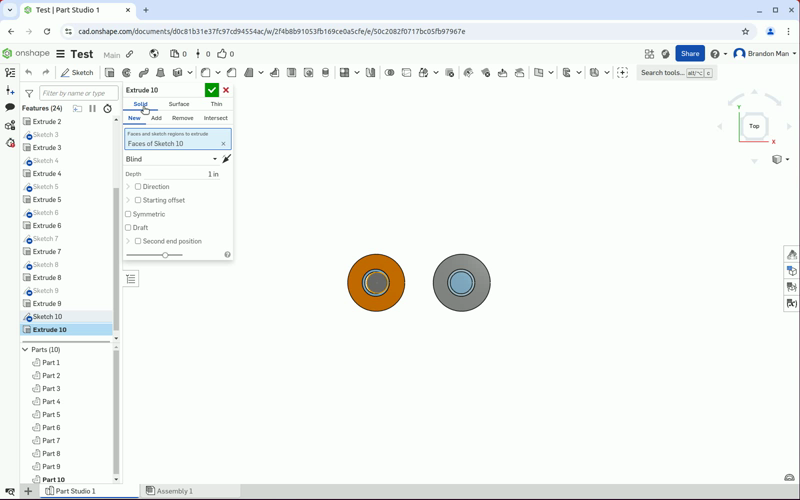
click(143, 106)
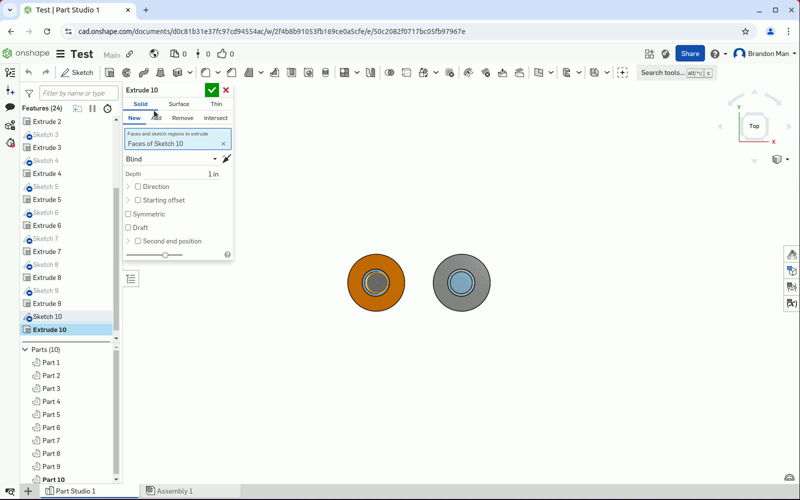
mouse_move(186, 120)
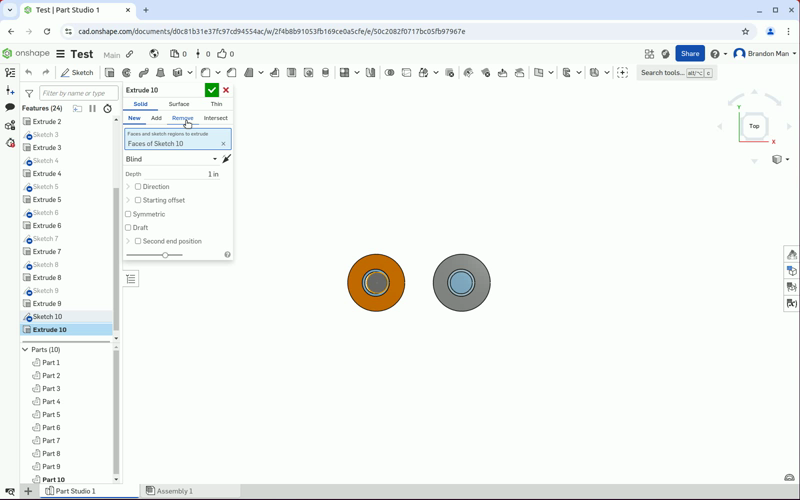
click(186, 120)
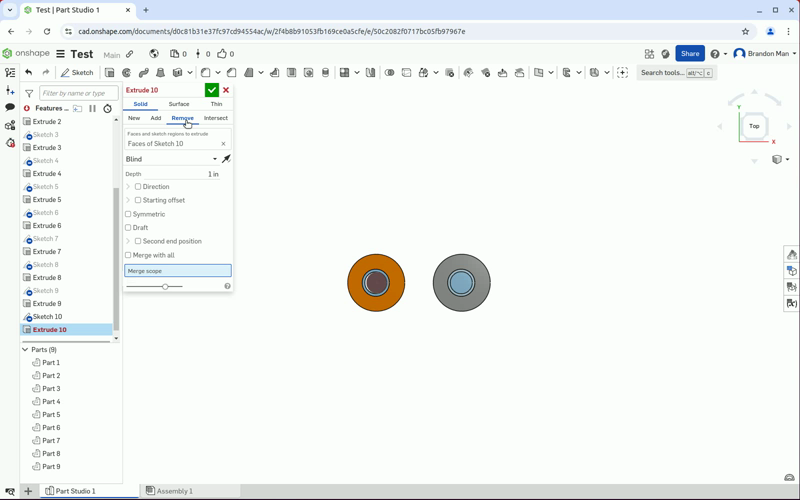
key(tab, 4)
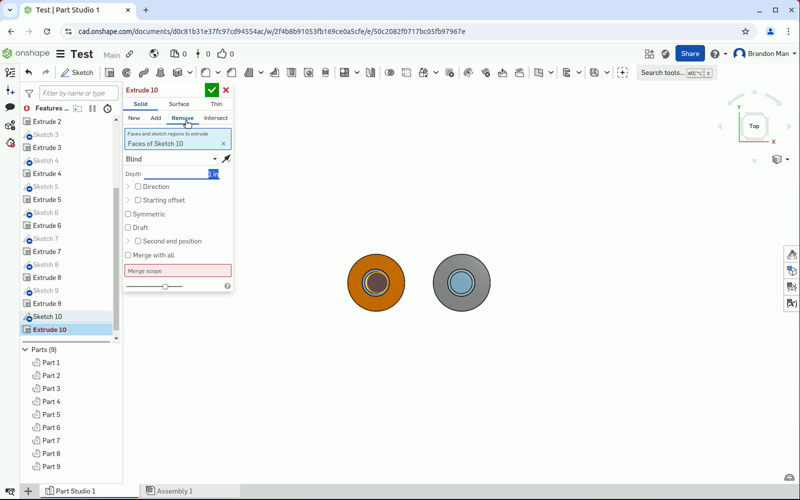
text(1.204)
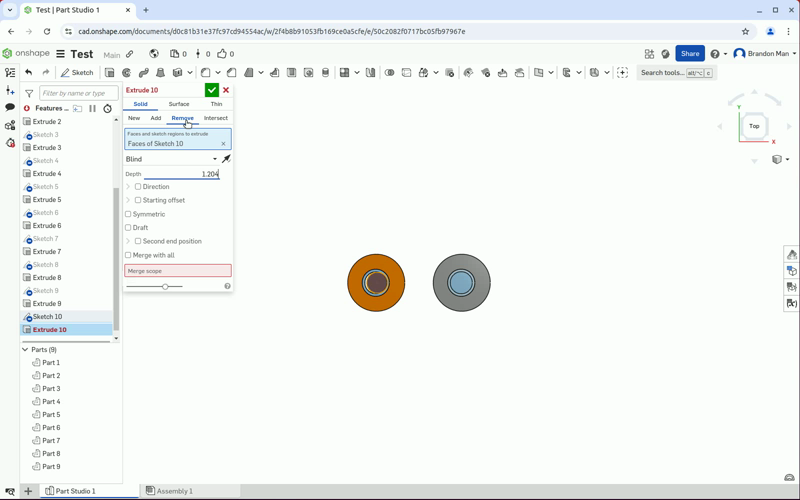
key(tab, 6)
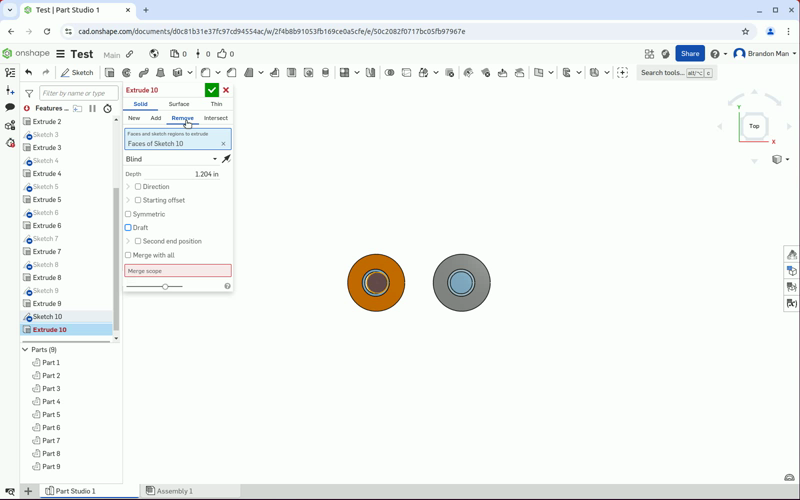
key(space)
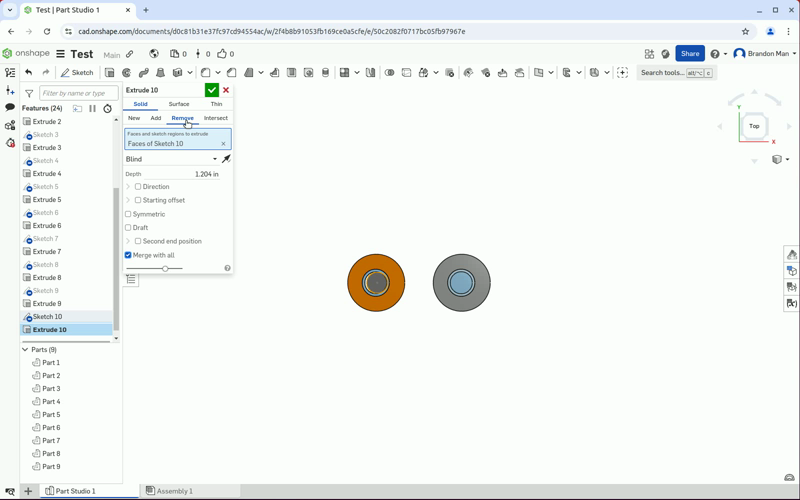
key(enter)
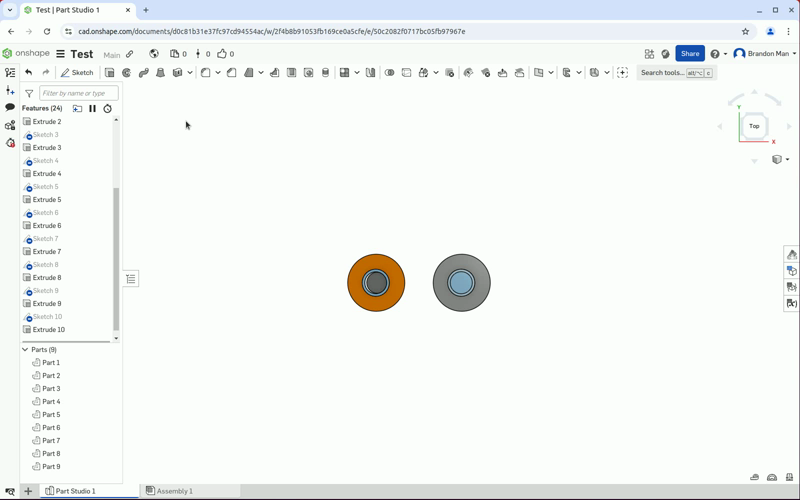
key(shift+h)
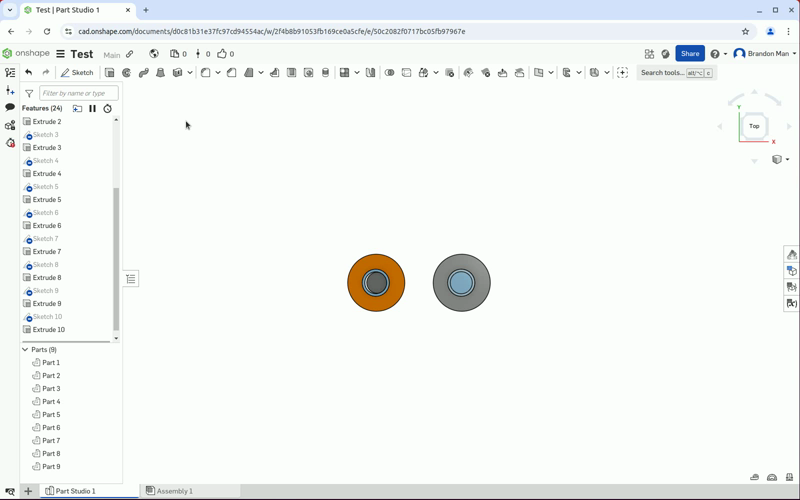
key(shift+h)
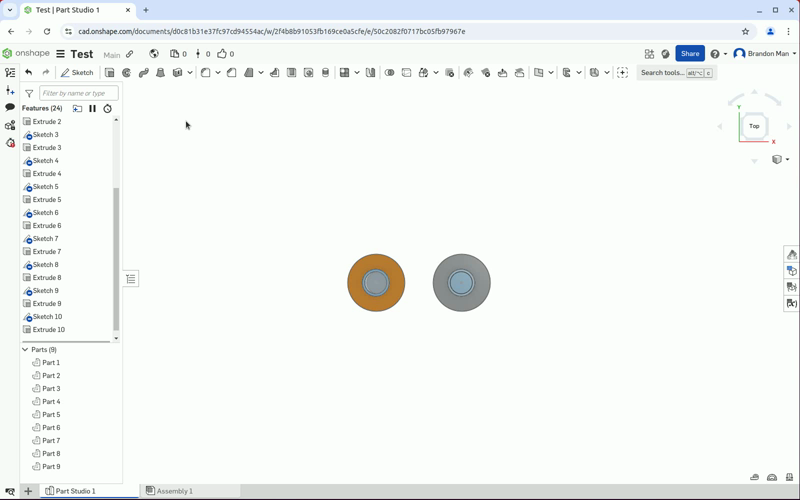
key(shift+7)
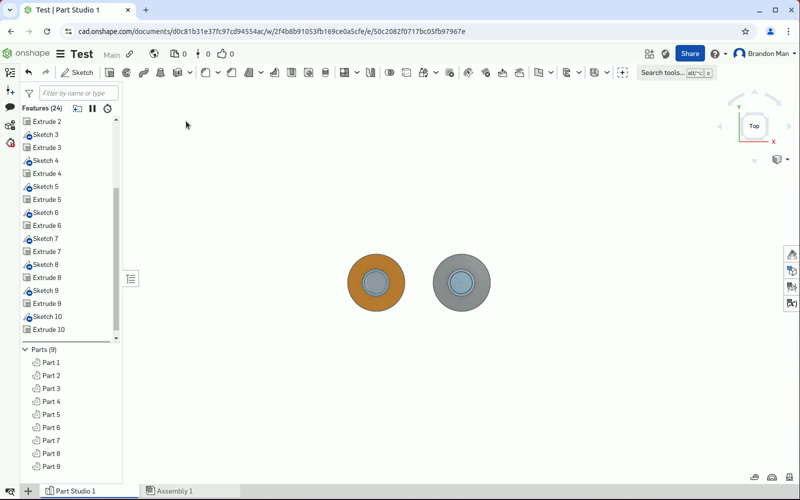
key(up, 3)
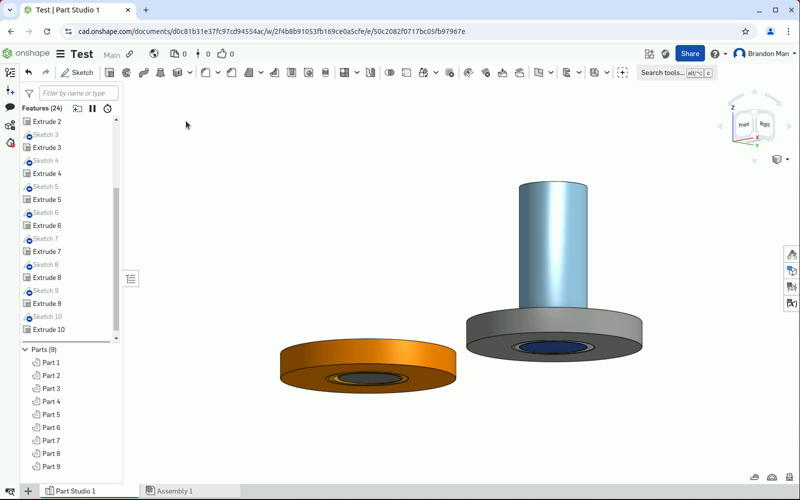
key(left, 3)
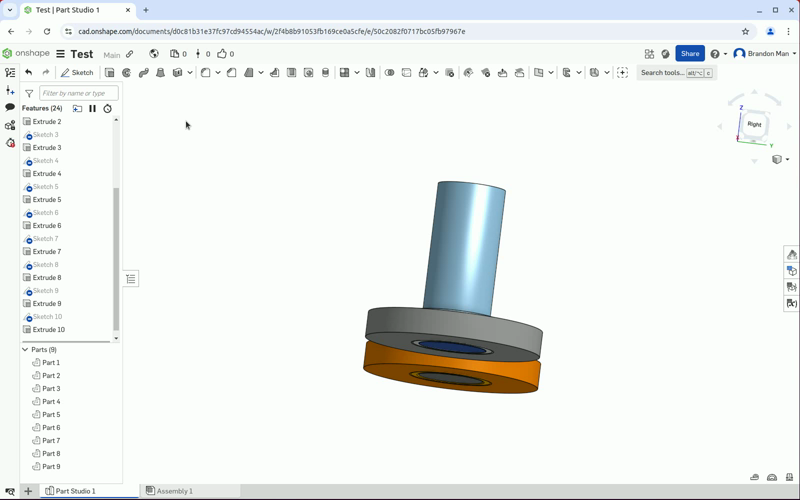
key(right, 3)
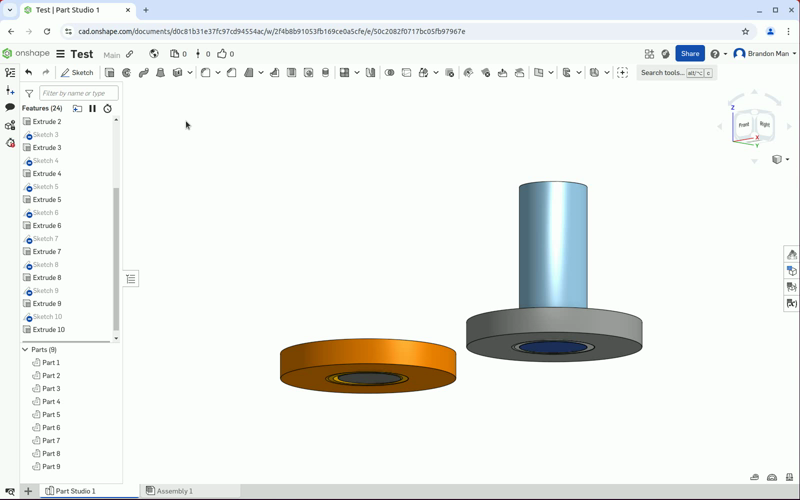
key(down, 3)
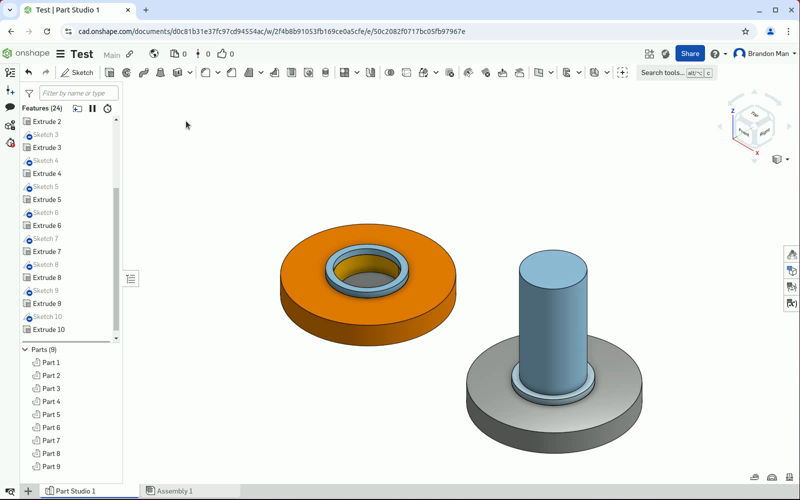
mouse_move(69, 85)
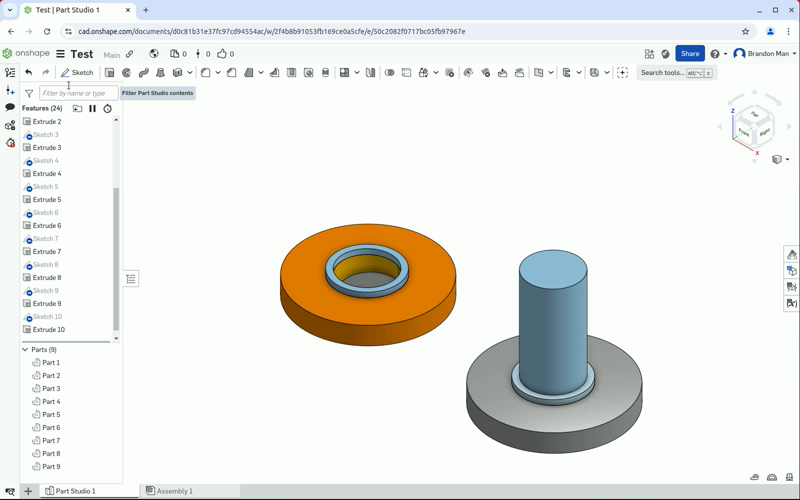
click(69, 85)